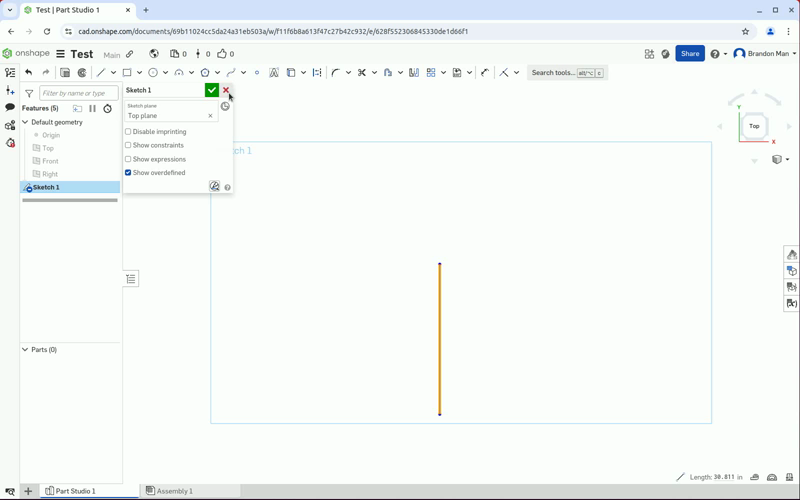
key(shift+h)
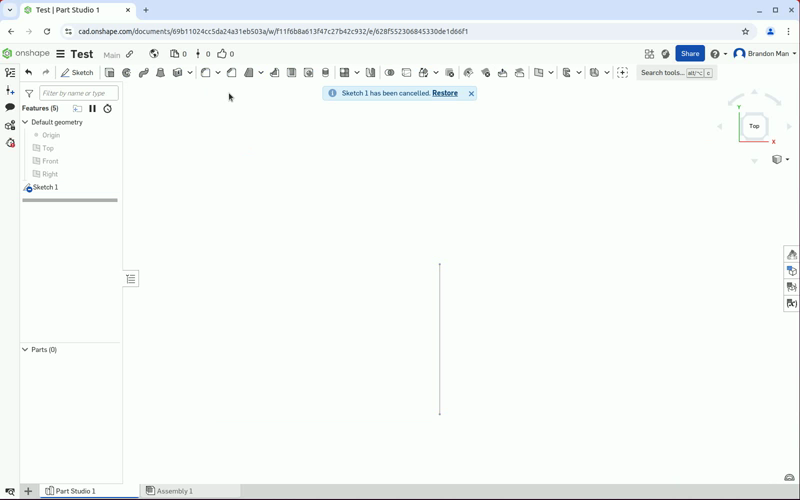
key(shift+s)
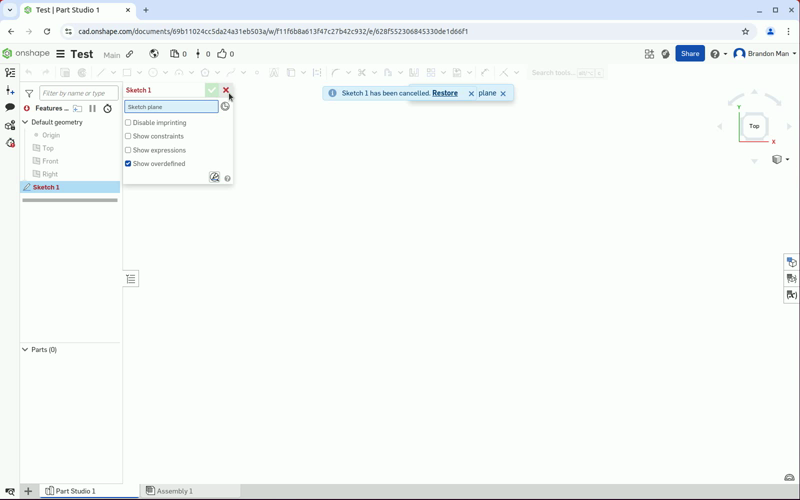
mouse_move(73, 150)
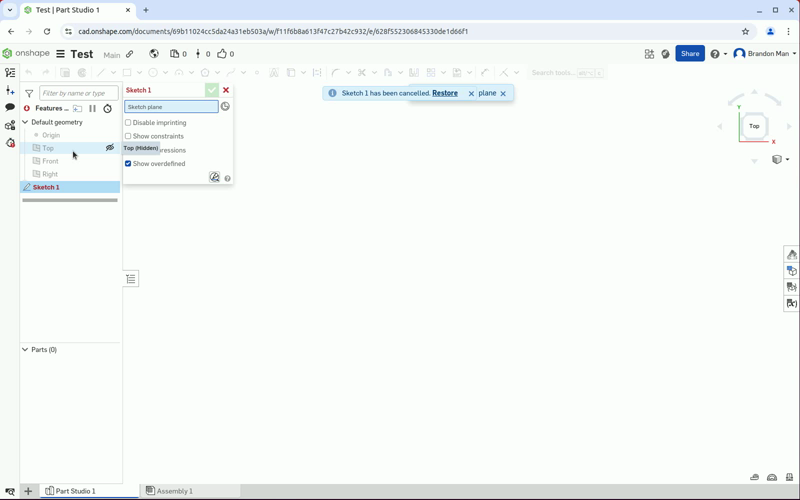
click(73, 150)
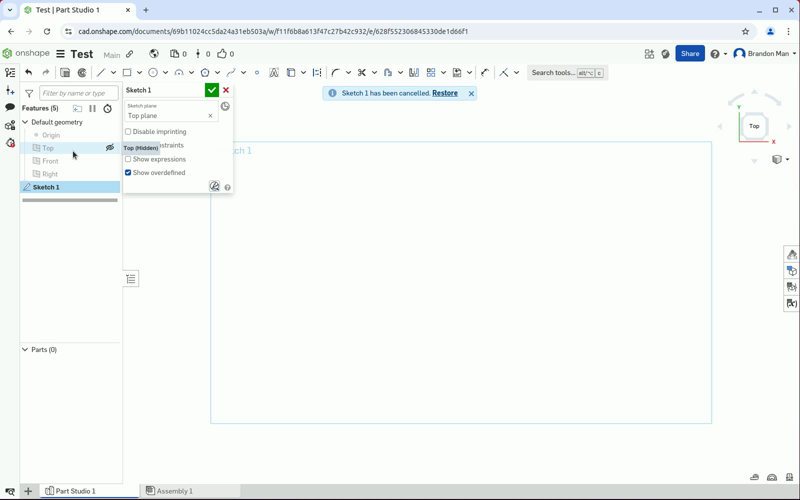
mouse_move(73, 352)
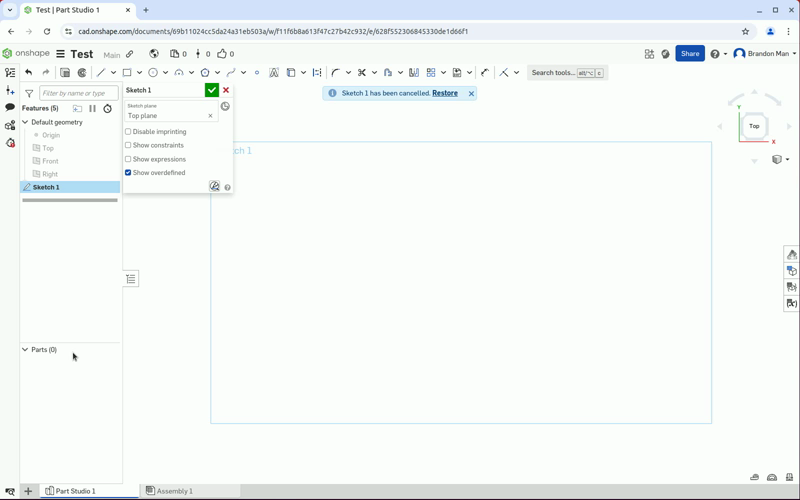
key(y)
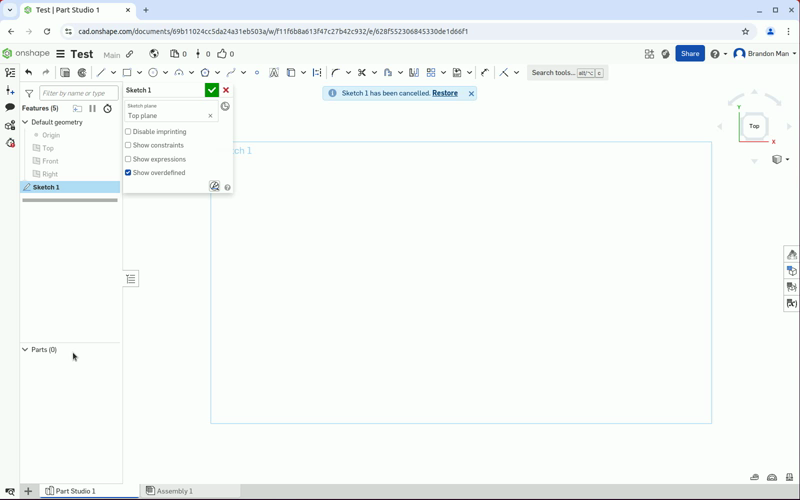
key(l)
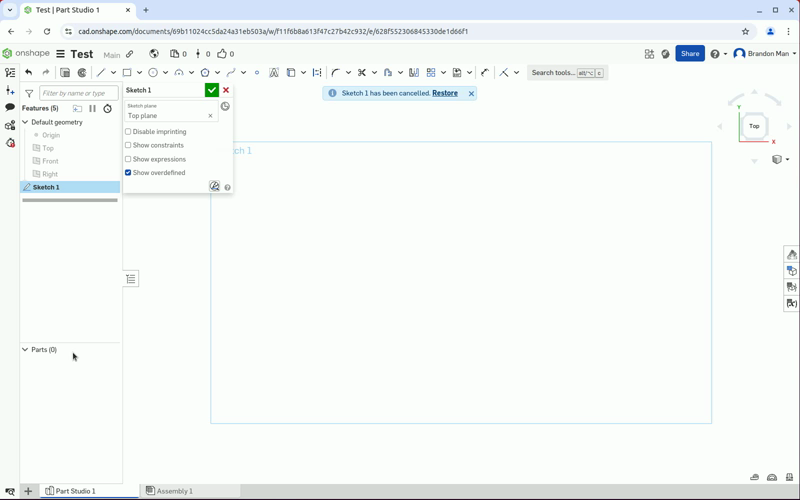
key_down(shift)
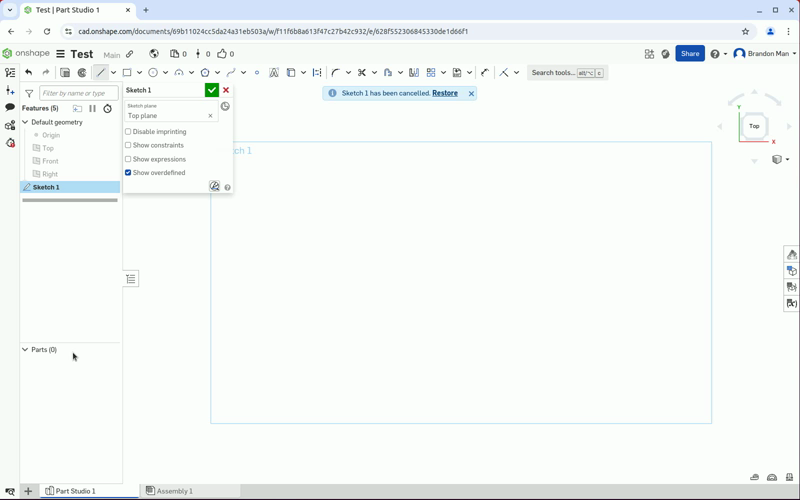
mouse_move(348, 297)
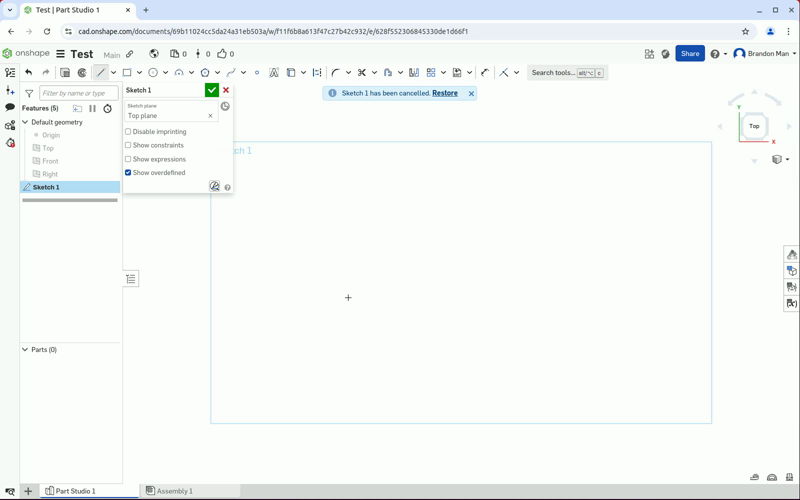
click(348, 297)
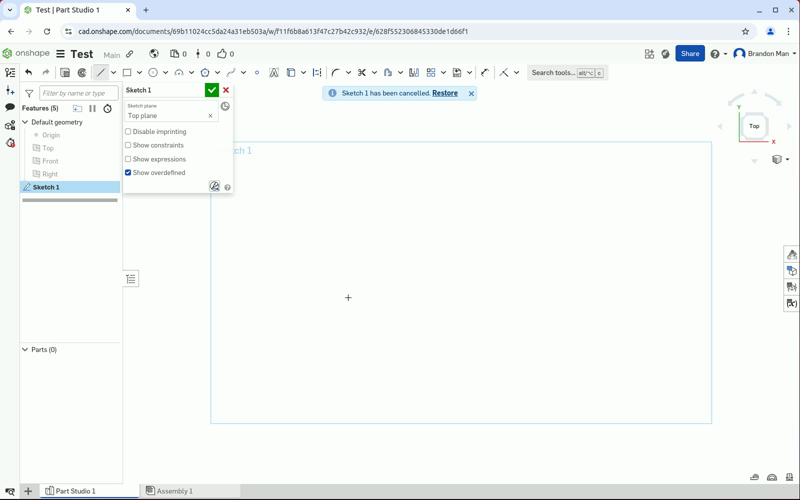
key_up(shift)
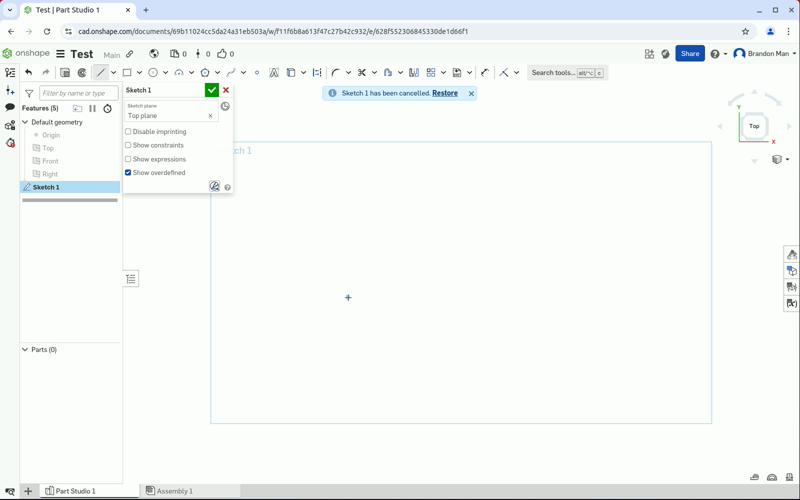
key_down(shift)
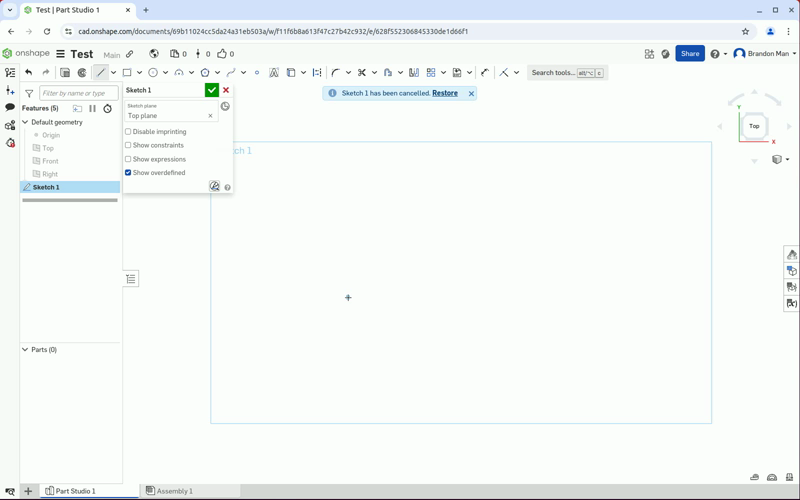
mouse_move(378, 297)
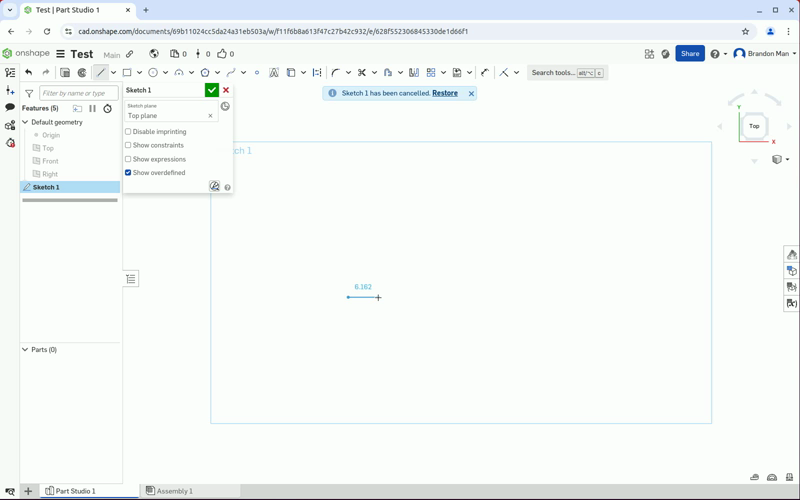
mouse_move(391, 297)
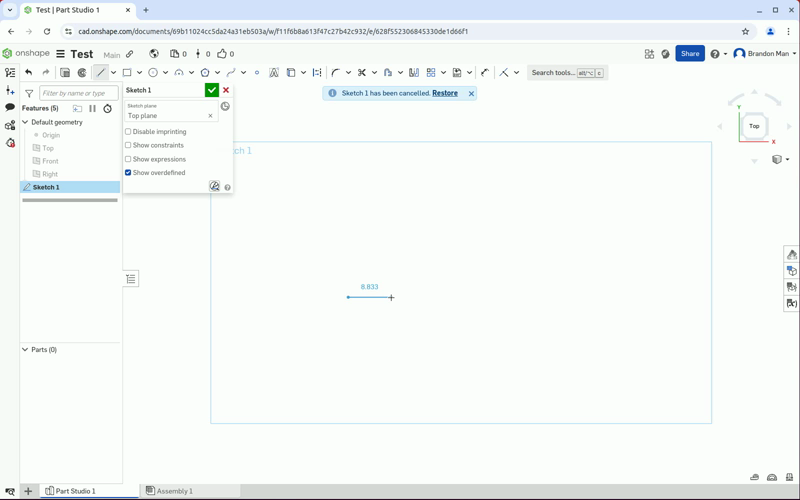
click(391, 297)
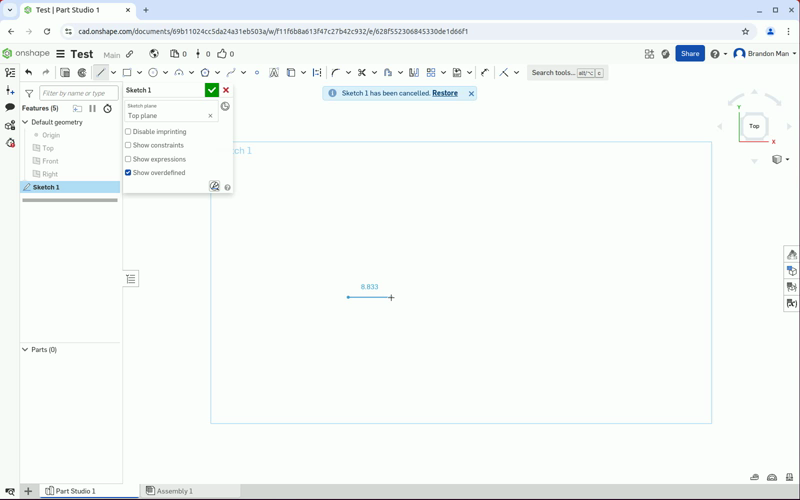
key_up(shift)
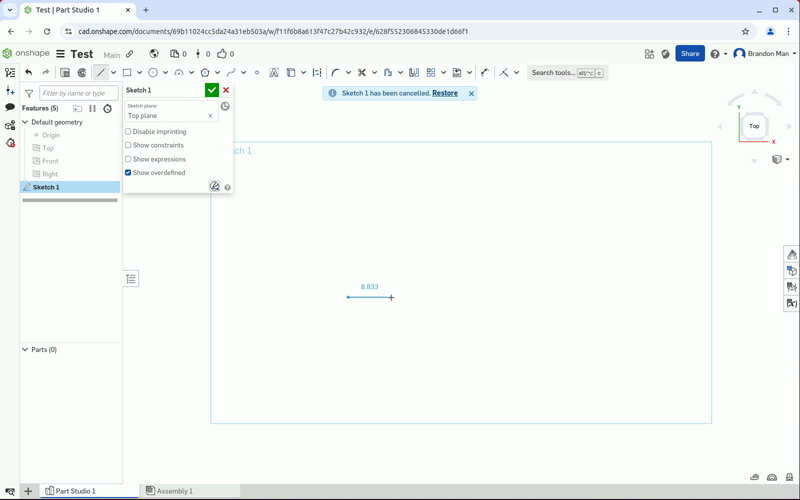
key_down(shift)
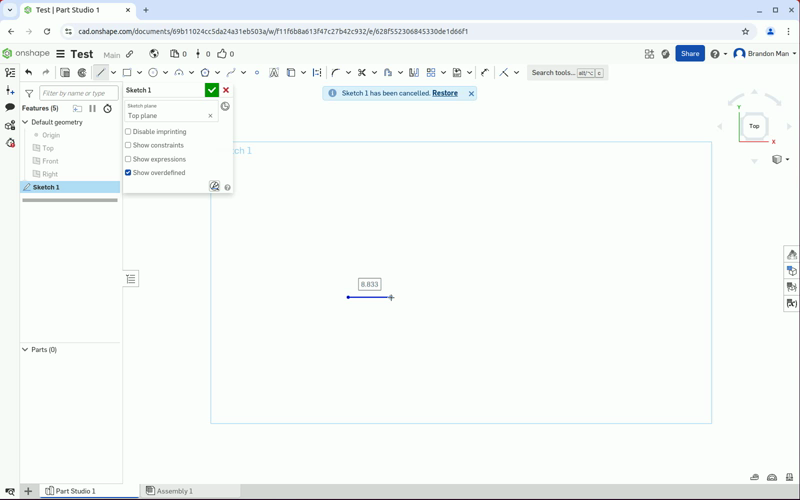
mouse_move(421, 297)
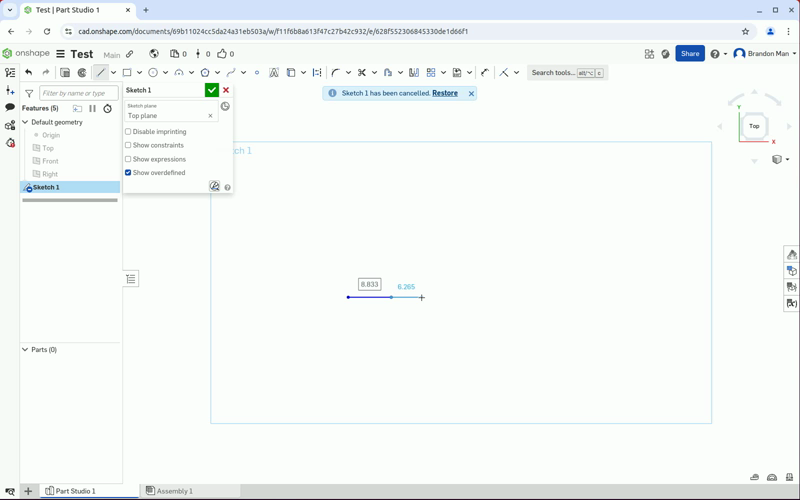
mouse_move(397, 297)
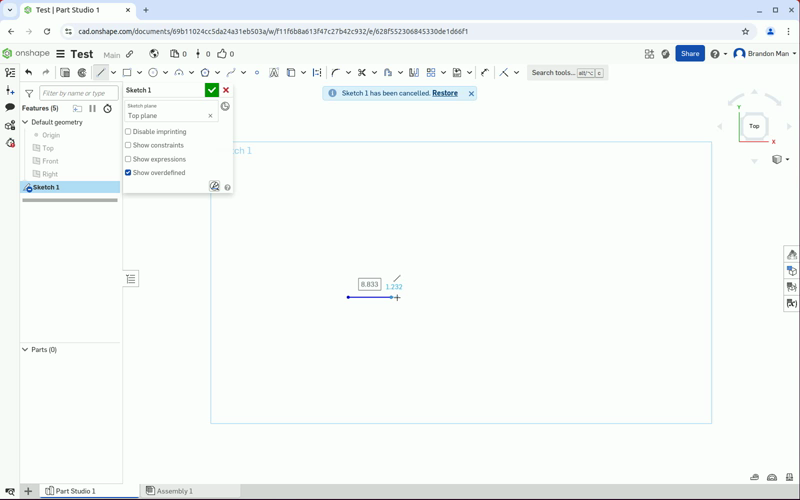
scroll(6)
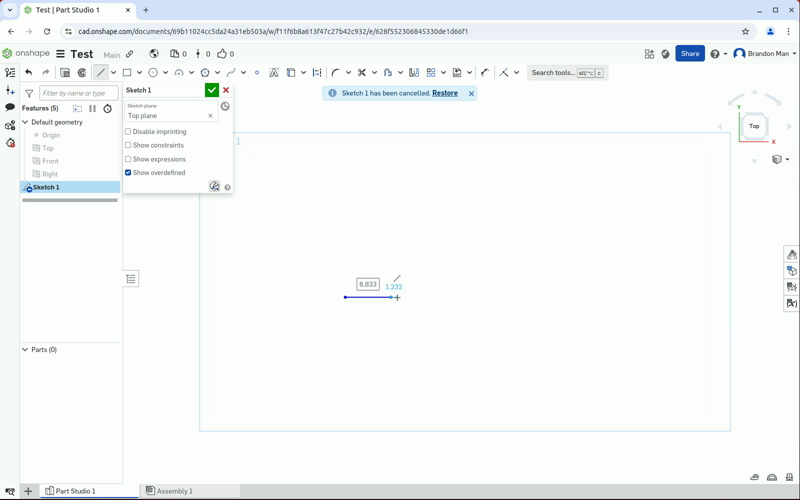
scroll(6)
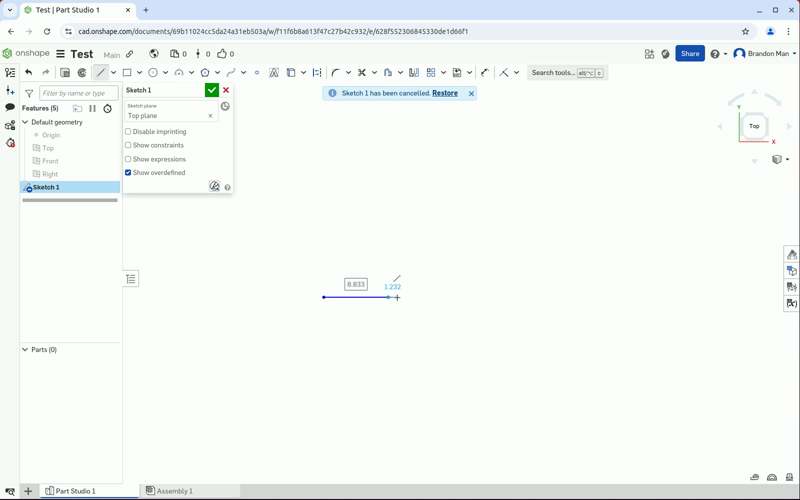
scroll(6)
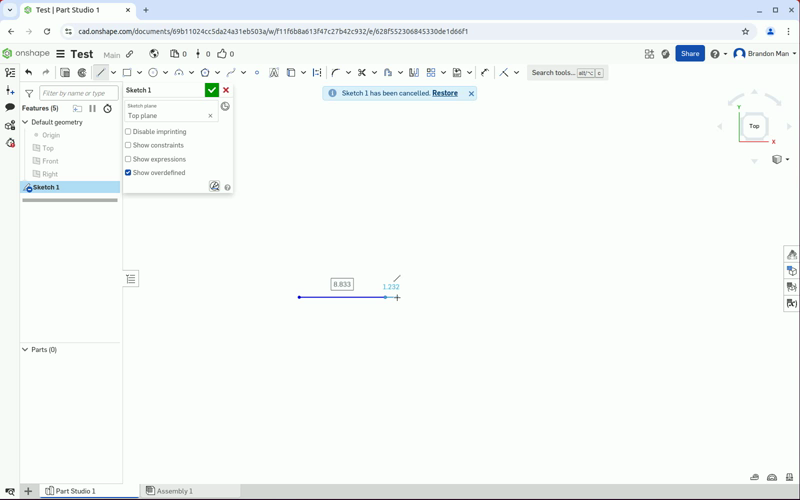
scroll(6)
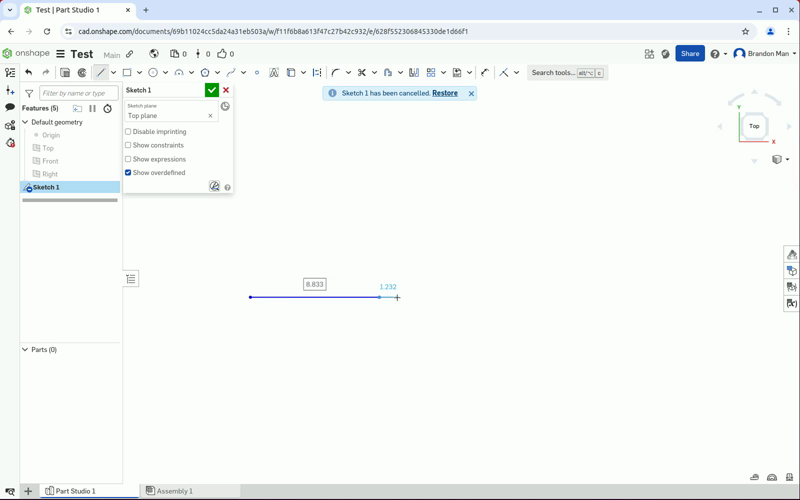
scroll(6)
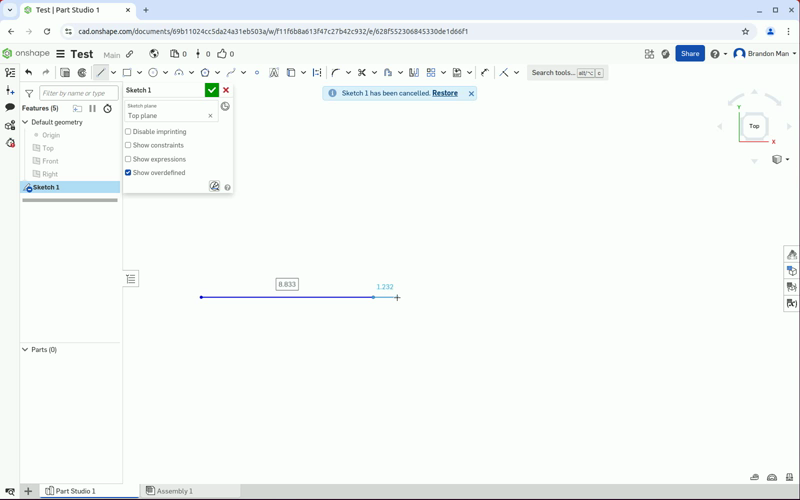
scroll(6)
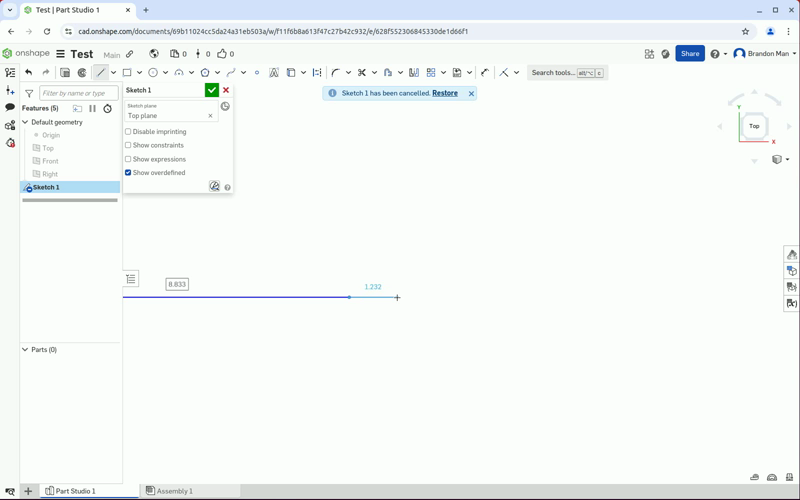
scroll(6)
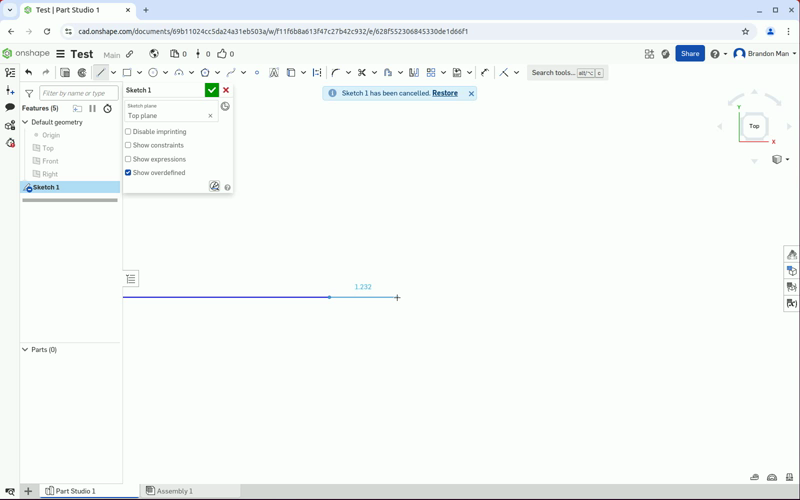
click(397, 297)
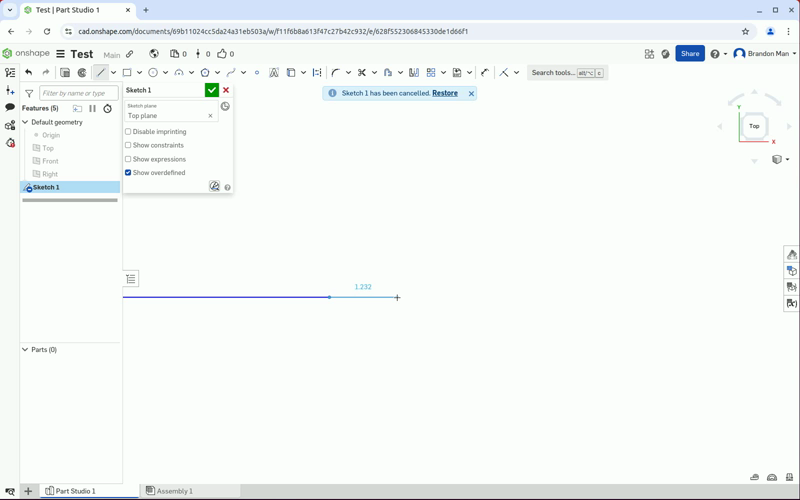
scroll(-6)
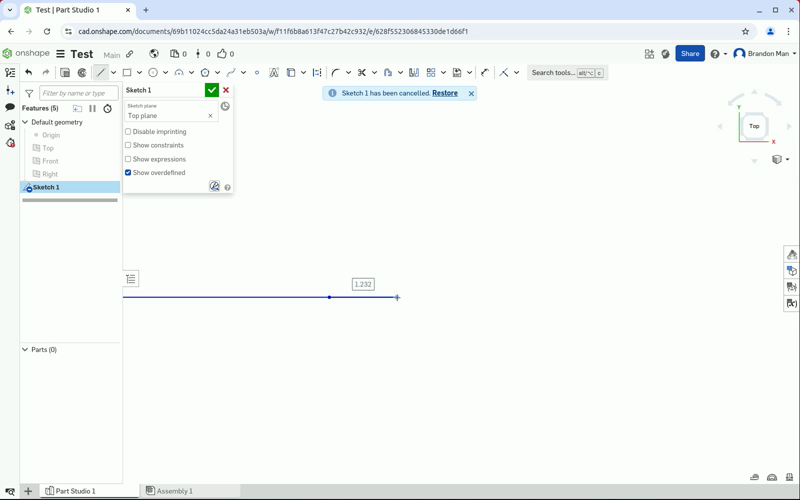
scroll(-6)
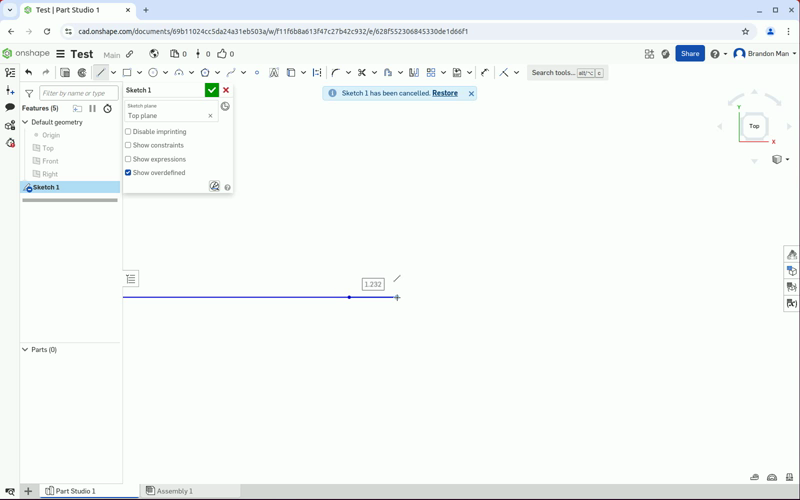
scroll(-6)
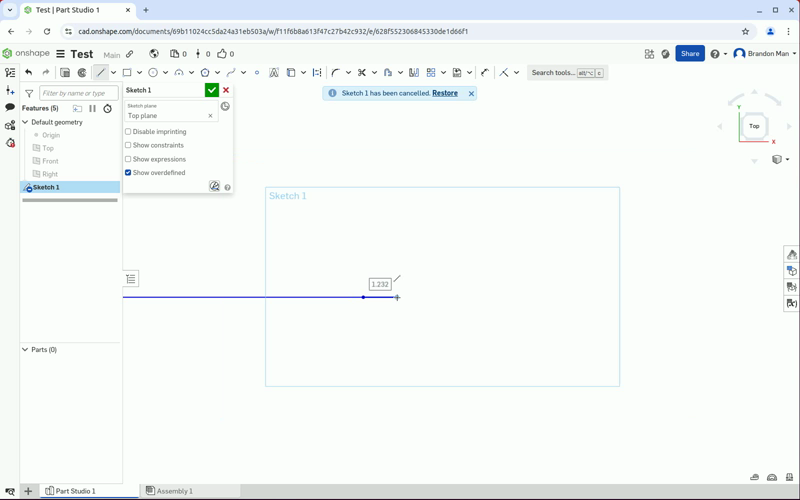
scroll(-6)
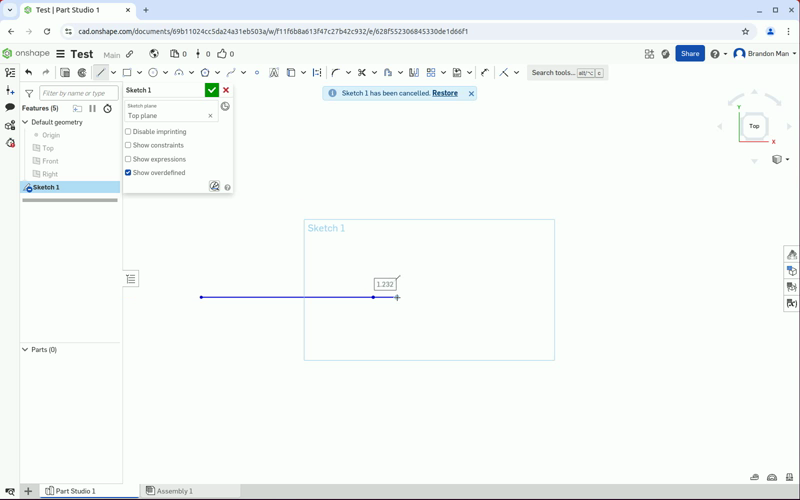
scroll(-6)
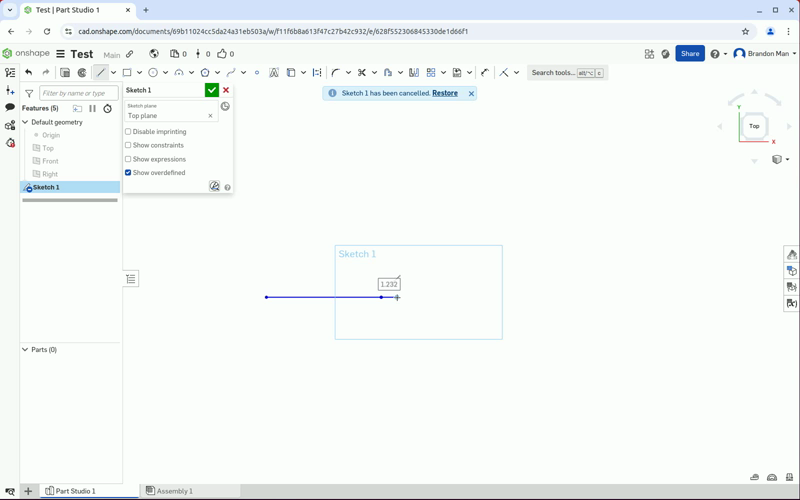
scroll(-6)
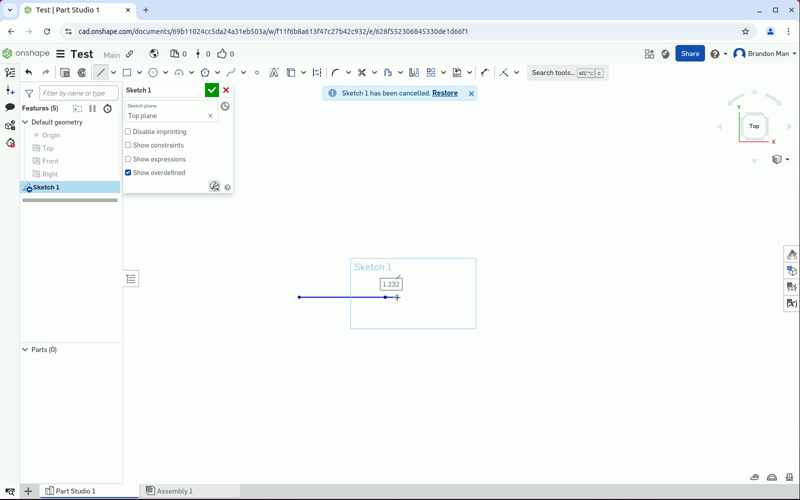
scroll(-6)
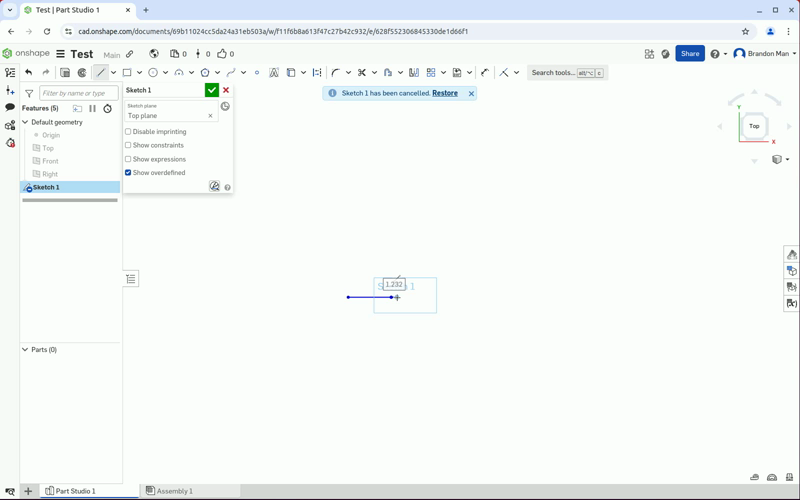
key_up(shift)
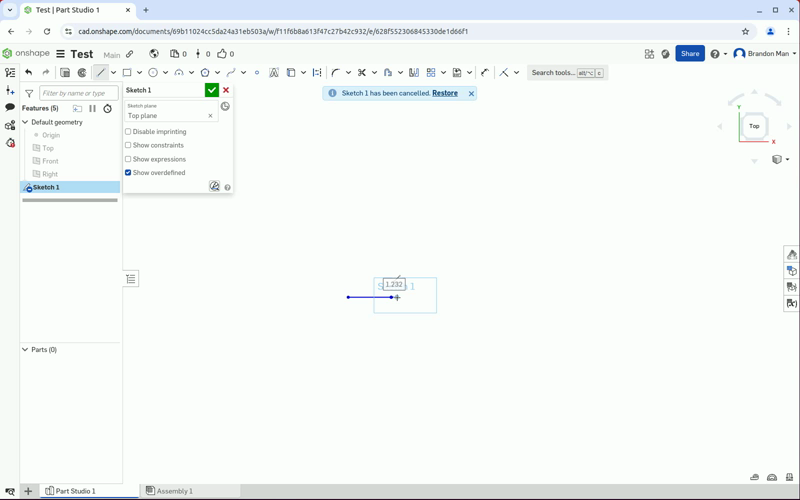
key_down(shift)
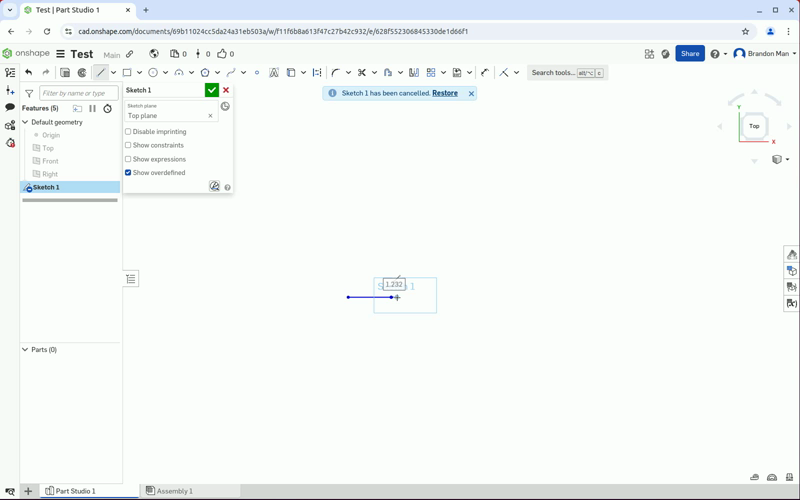
mouse_move(397, 225)
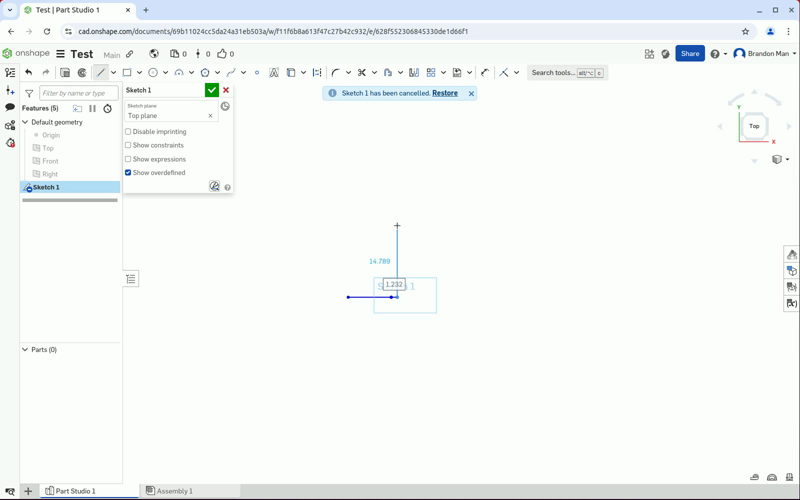
click(397, 225)
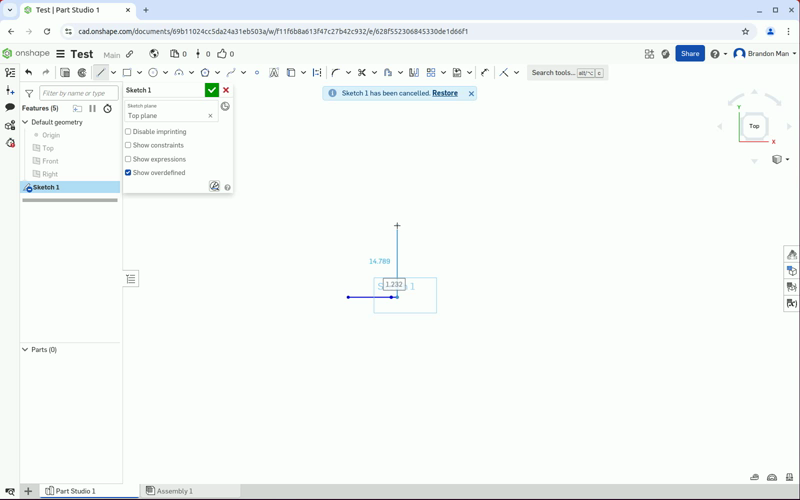
key_up(shift)
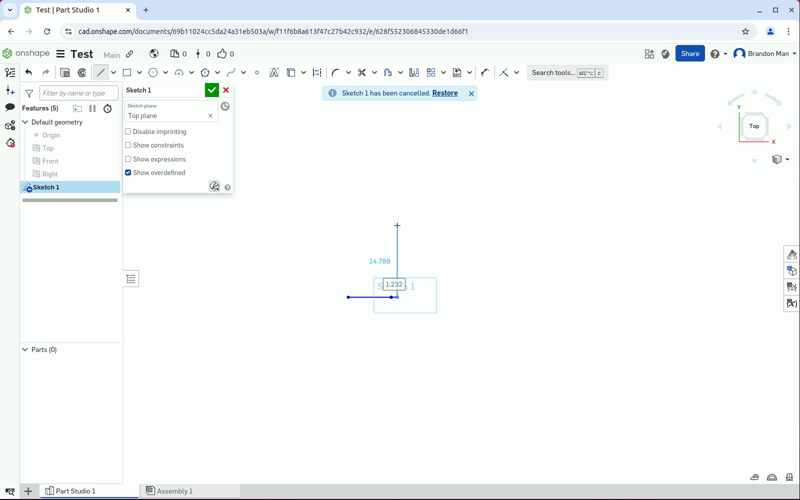
key_down(shift)
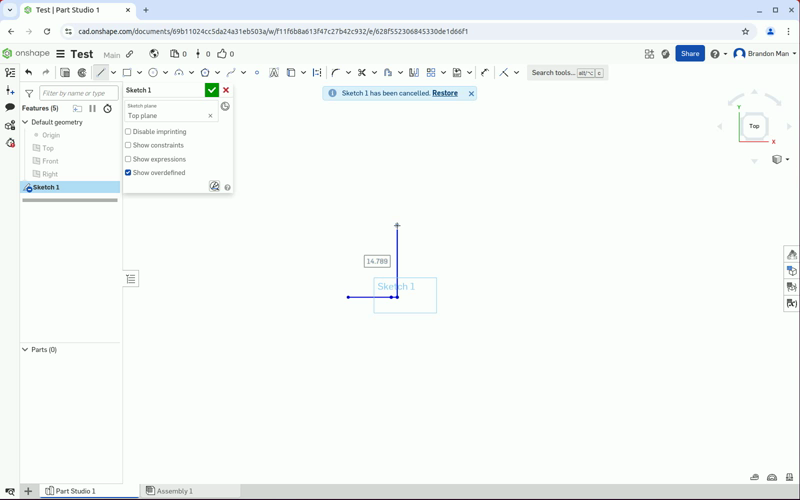
mouse_move(427, 225)
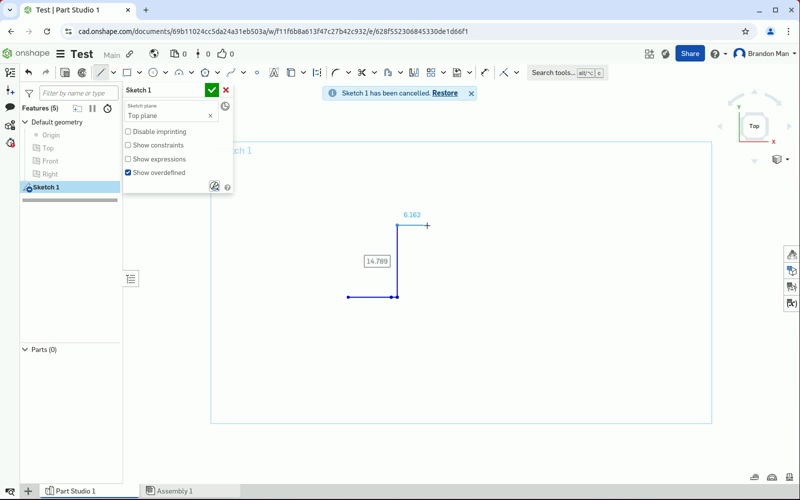
mouse_move(391, 225)
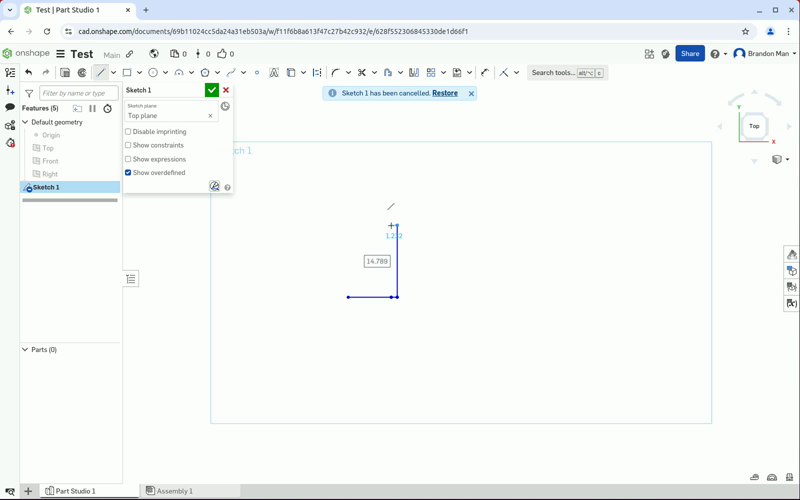
scroll(6)
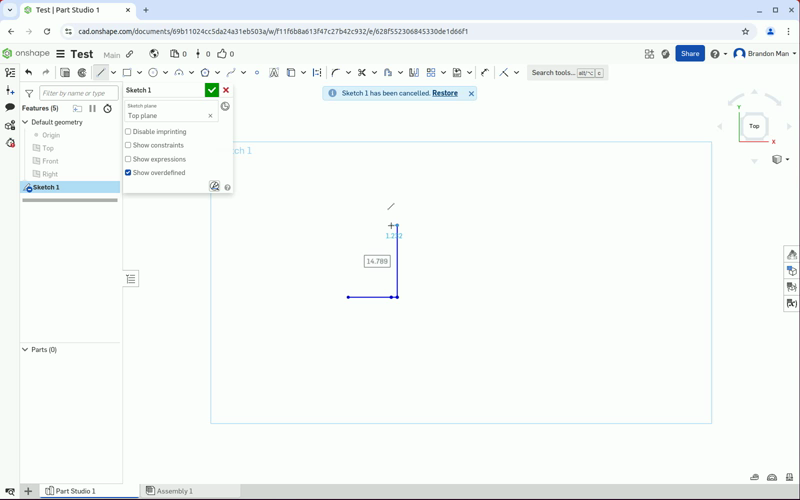
scroll(6)
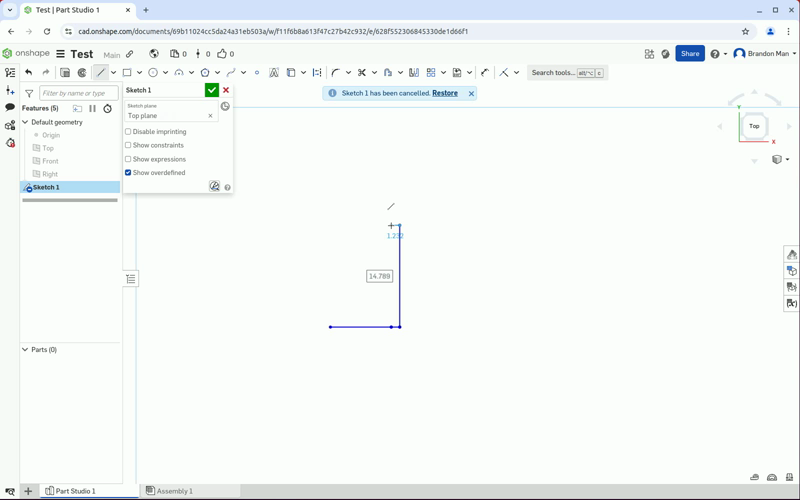
scroll(6)
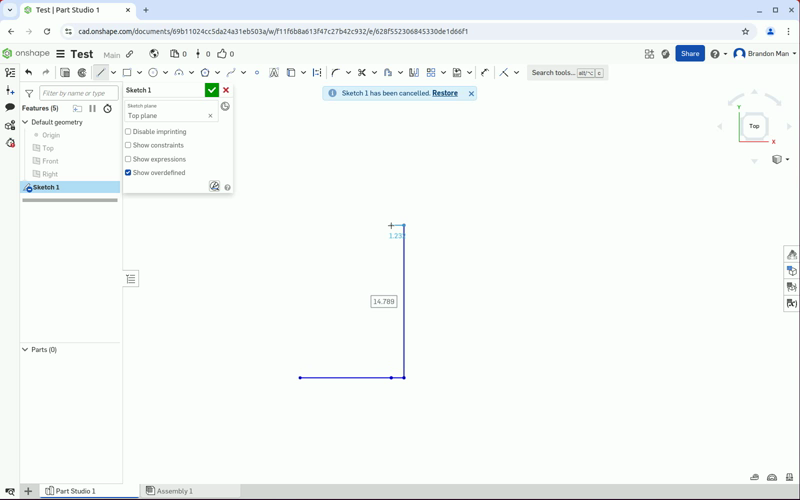
scroll(6)
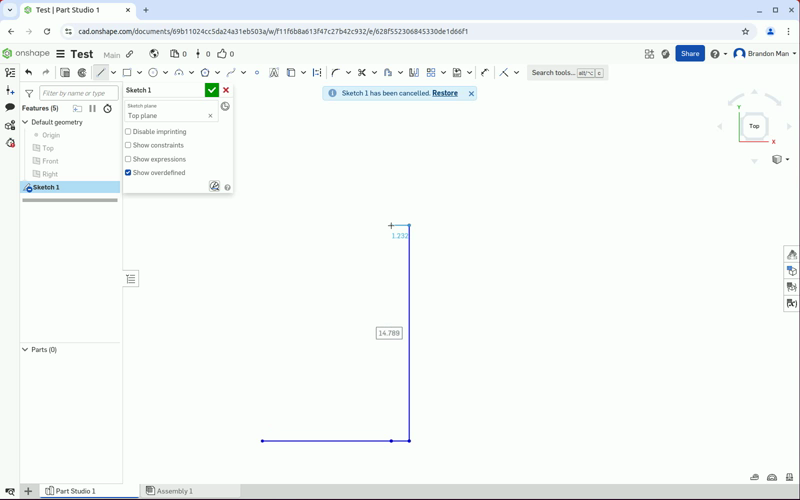
scroll(6)
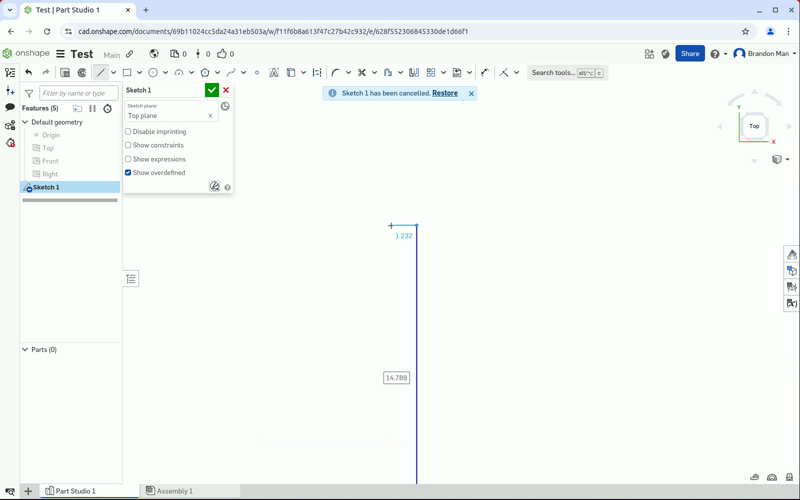
scroll(6)
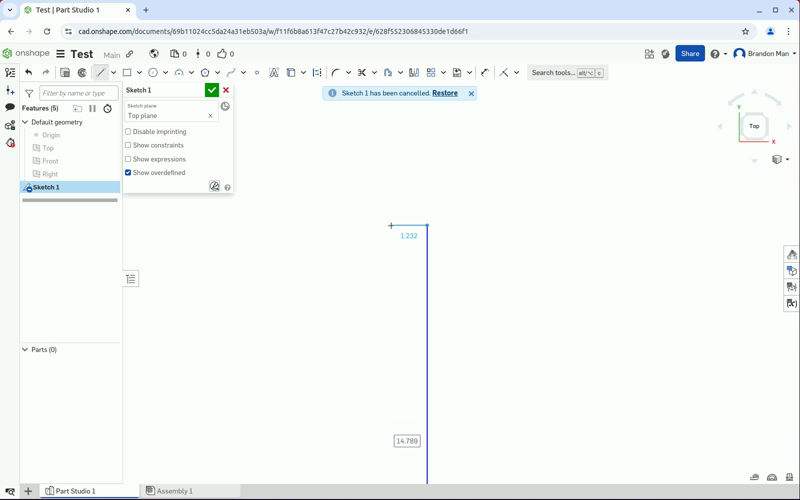
scroll(6)
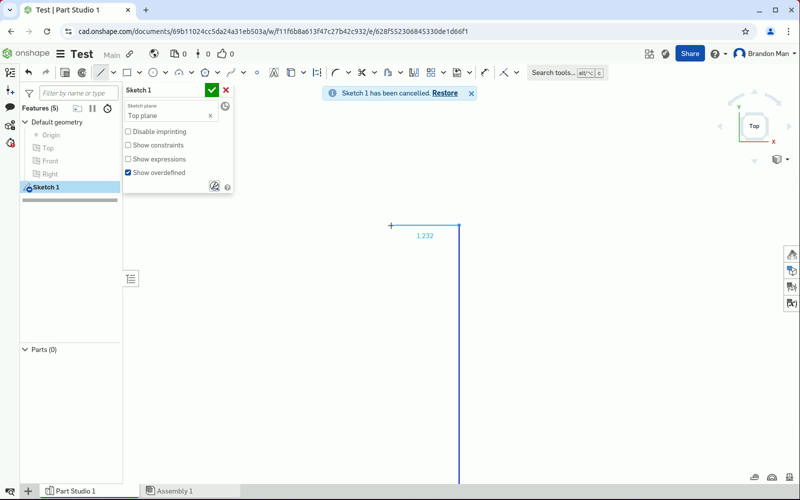
click(391, 225)
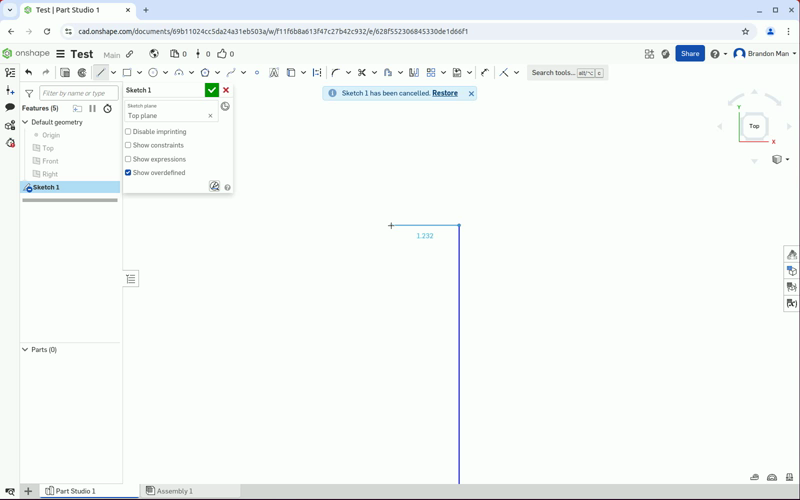
scroll(-6)
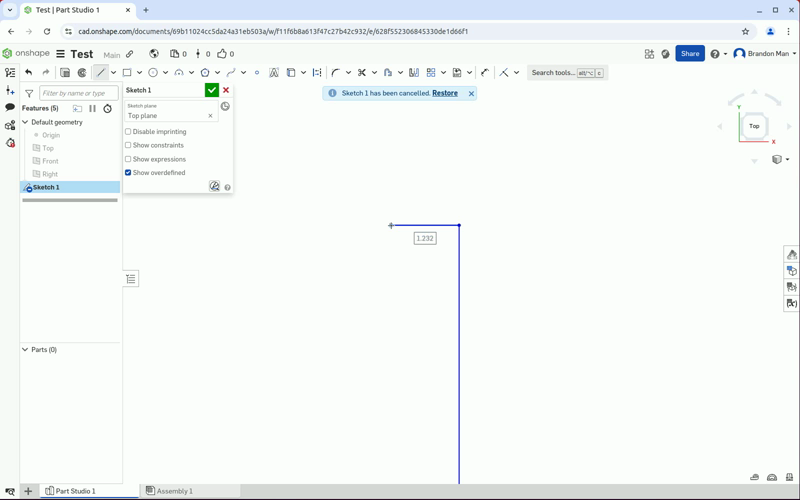
scroll(-6)
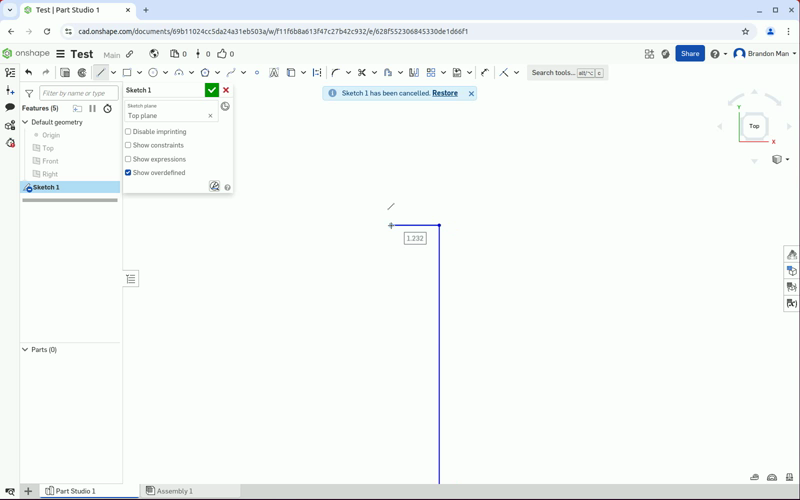
scroll(-6)
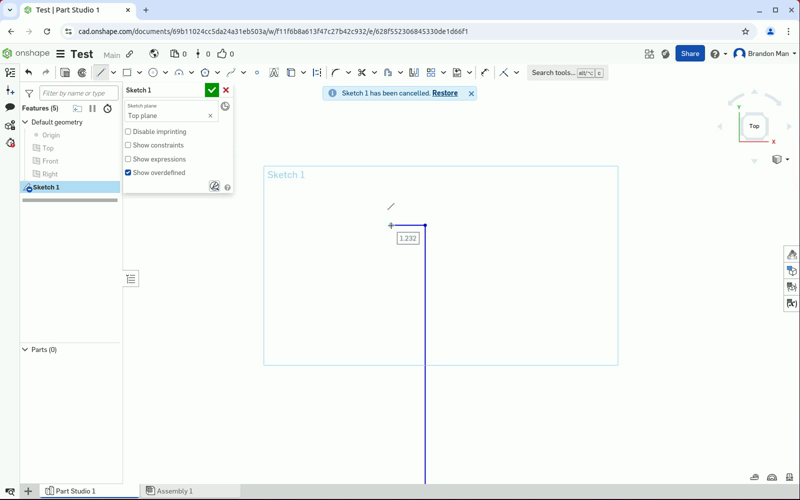
scroll(-6)
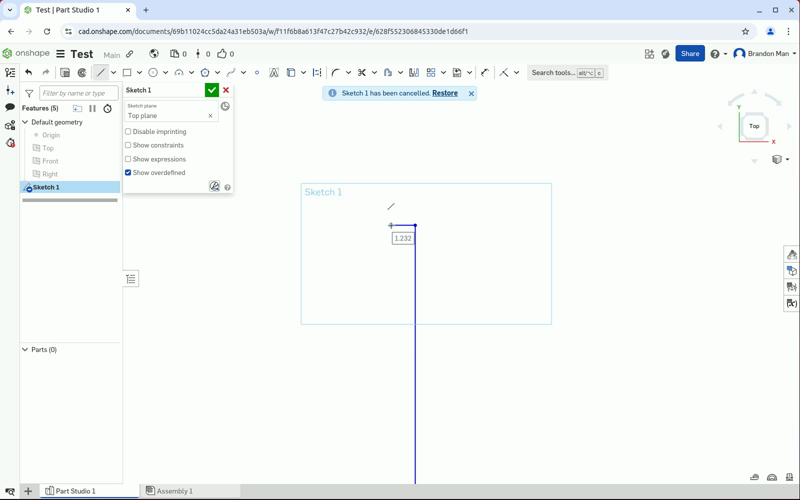
scroll(-6)
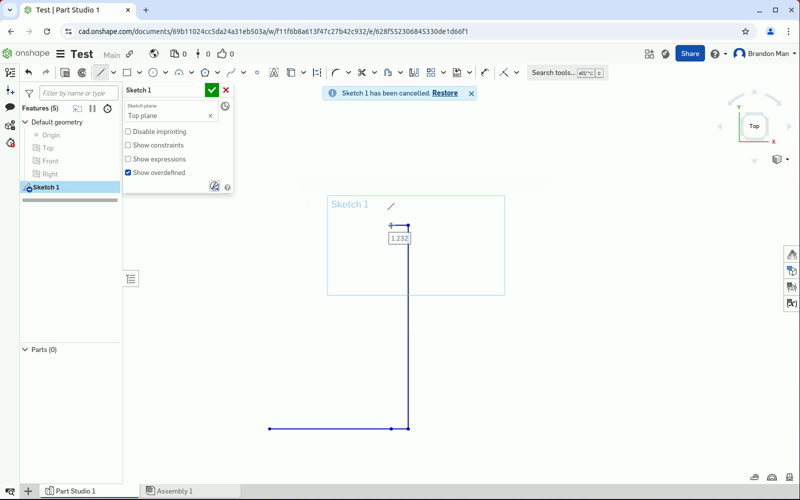
scroll(-6)
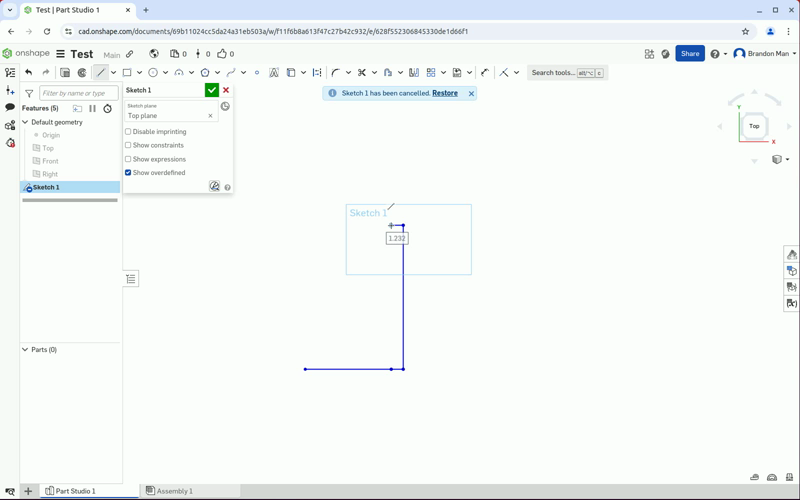
scroll(-6)
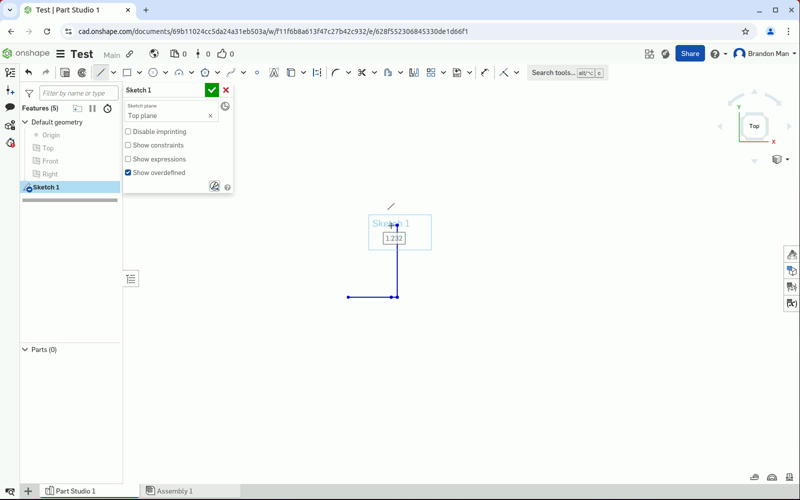
key_up(shift)
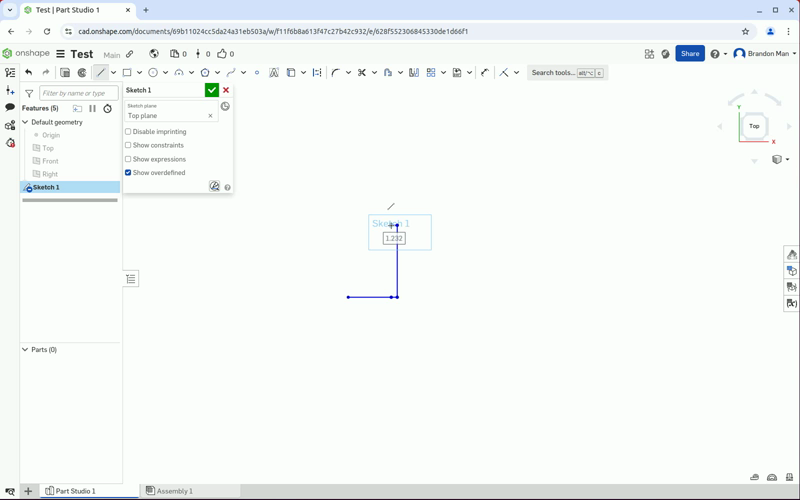
key_down(shift)
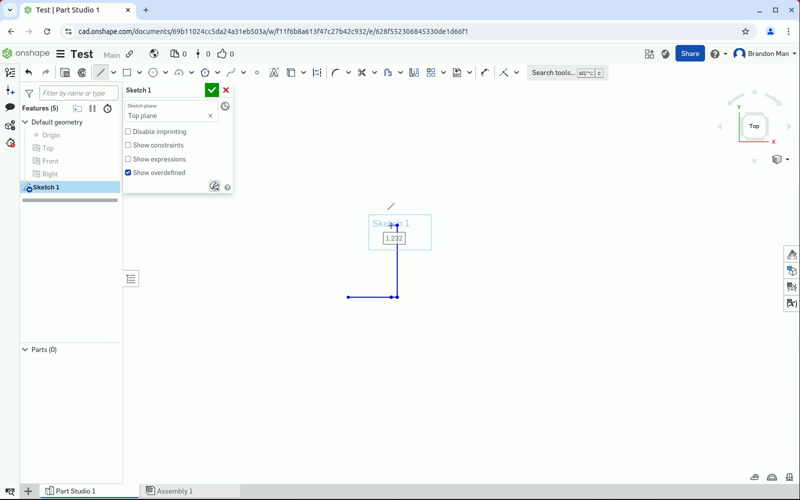
mouse_move(421, 225)
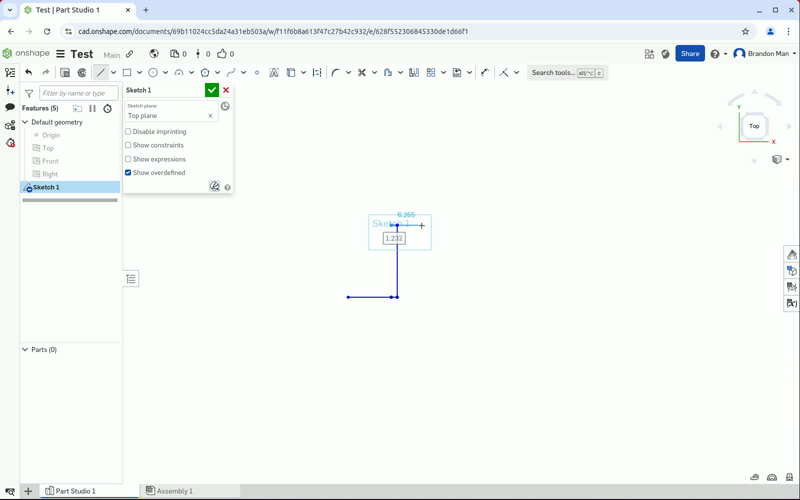
mouse_move(348, 225)
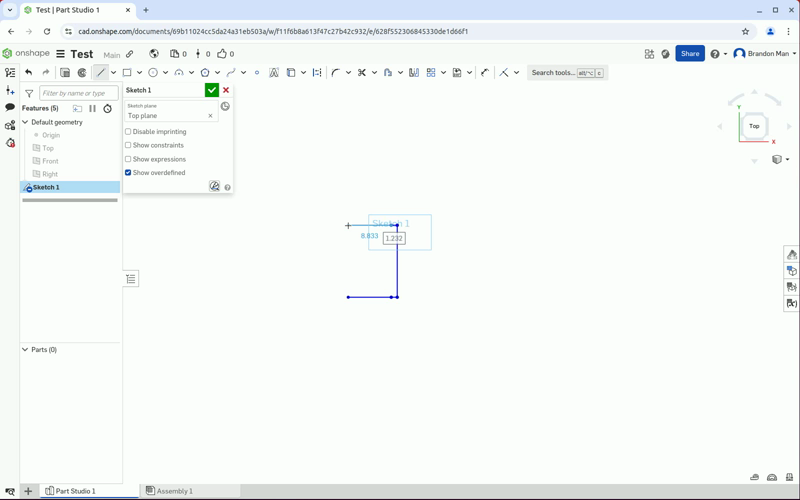
click(348, 225)
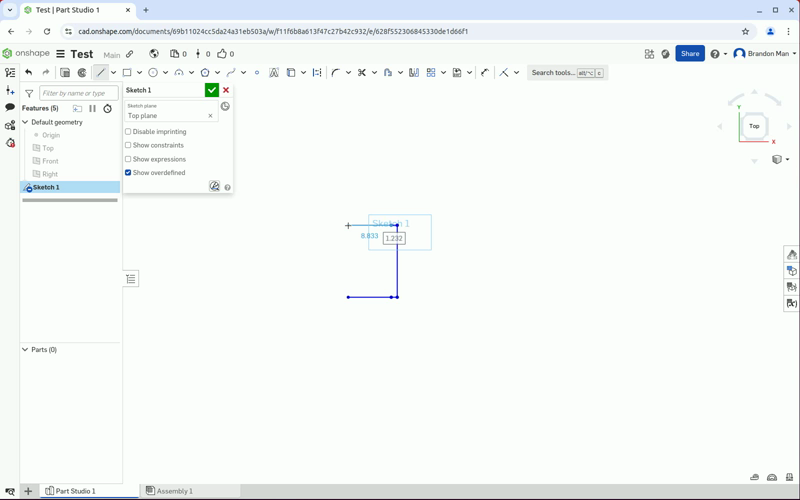
key_up(shift)
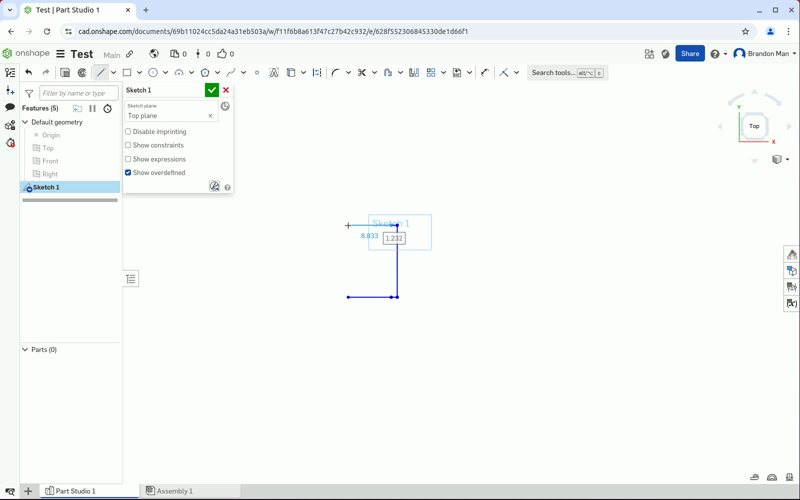
key_down(shift)
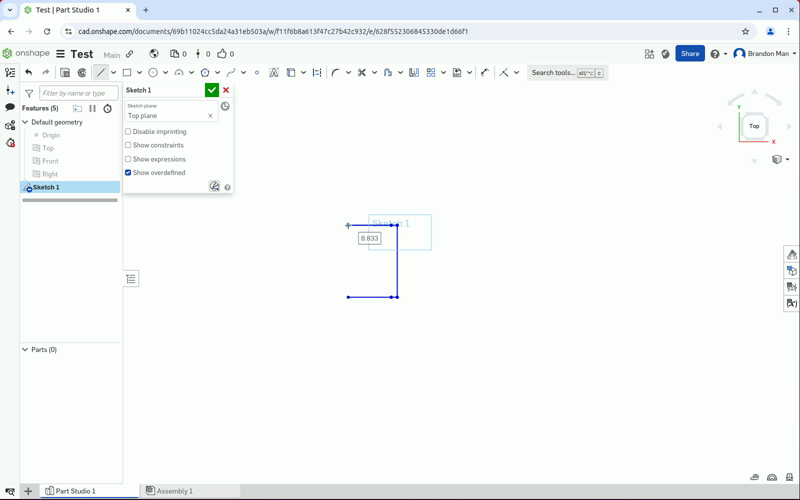
mouse_move(348, 297)
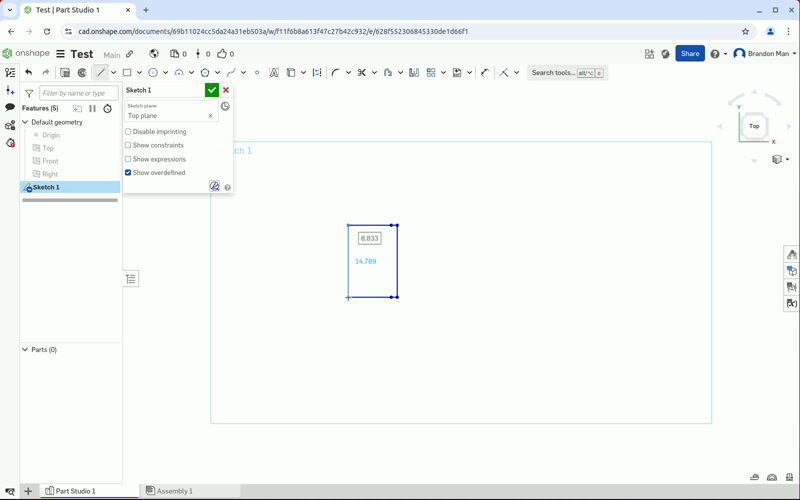
key_up(shift)
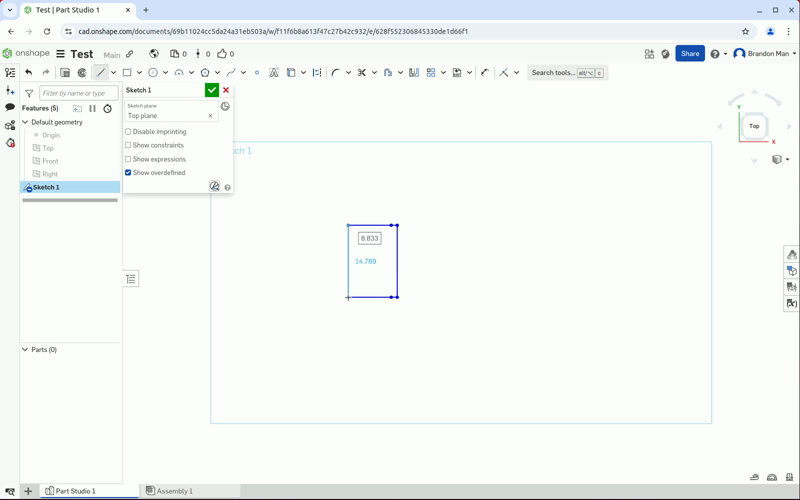
click(348, 297)
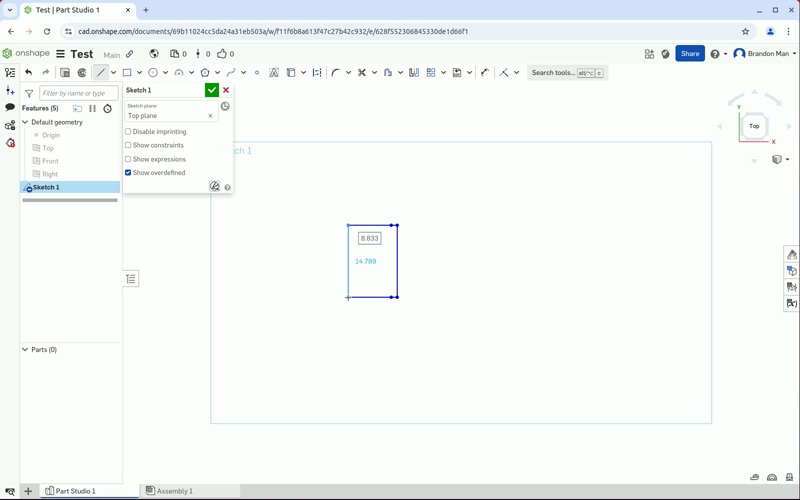
key(esc)
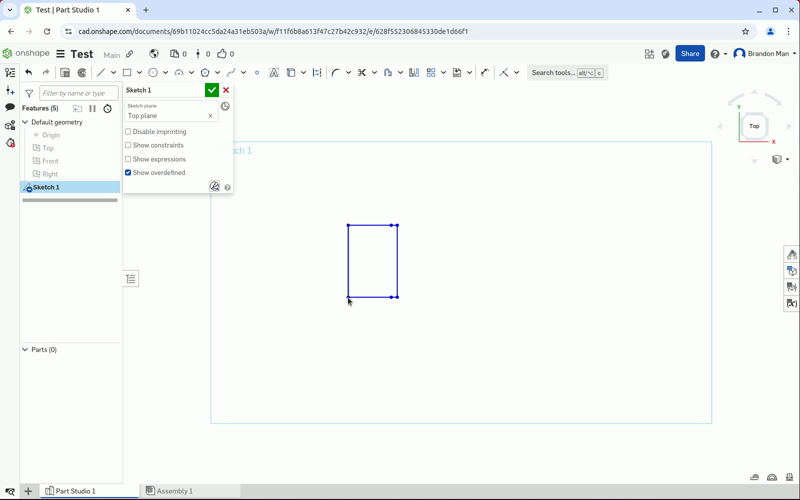
key(l)
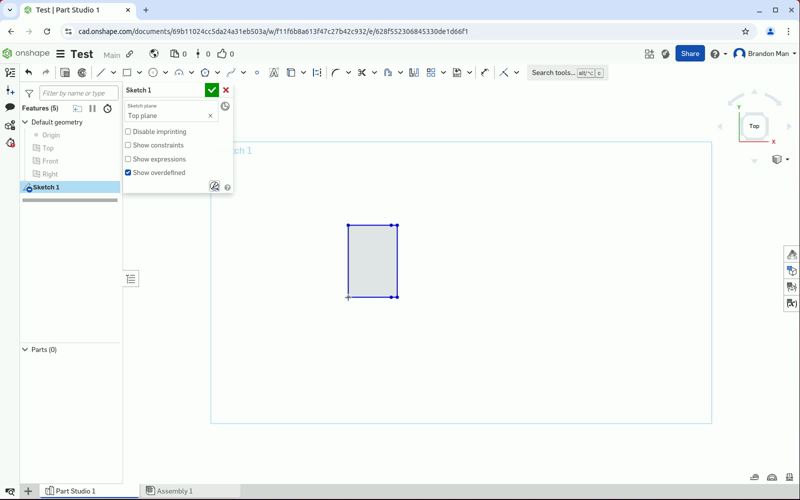
key_down(shift)
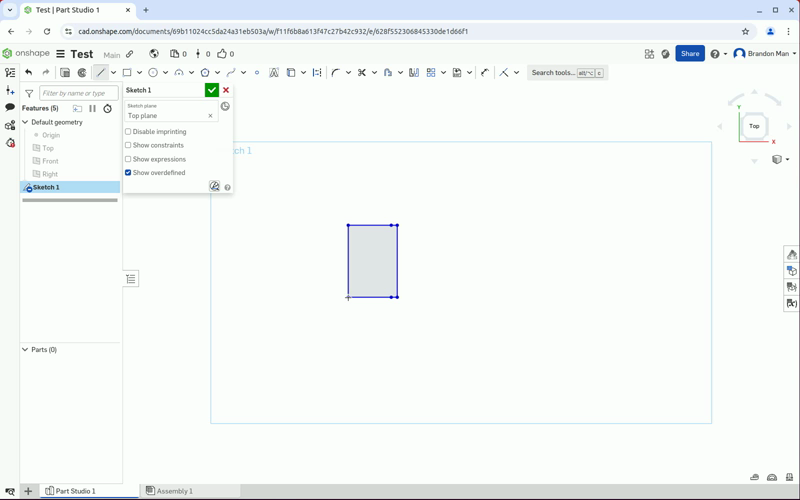
mouse_move(352, 292)
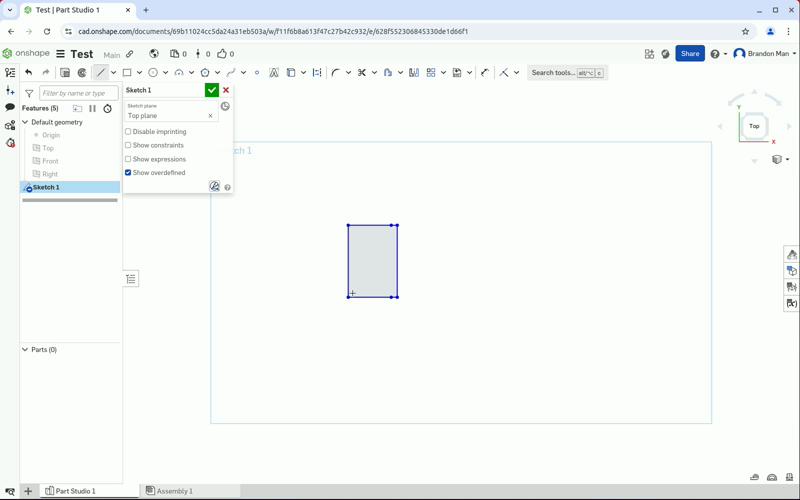
click(352, 292)
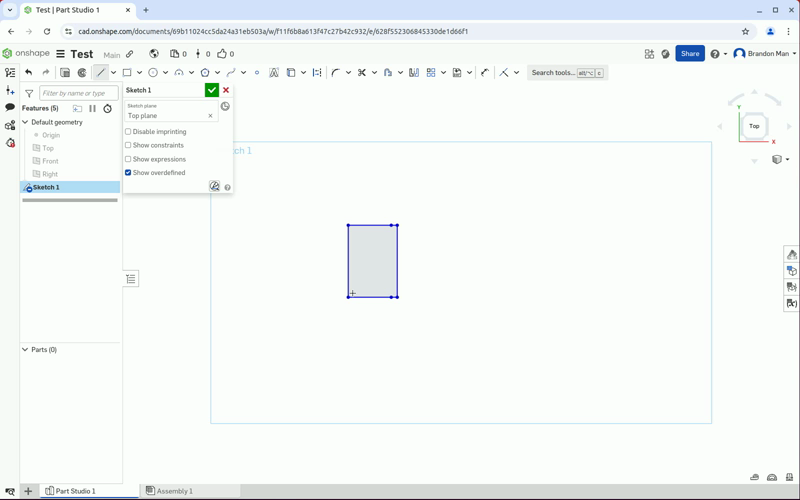
key_up(shift)
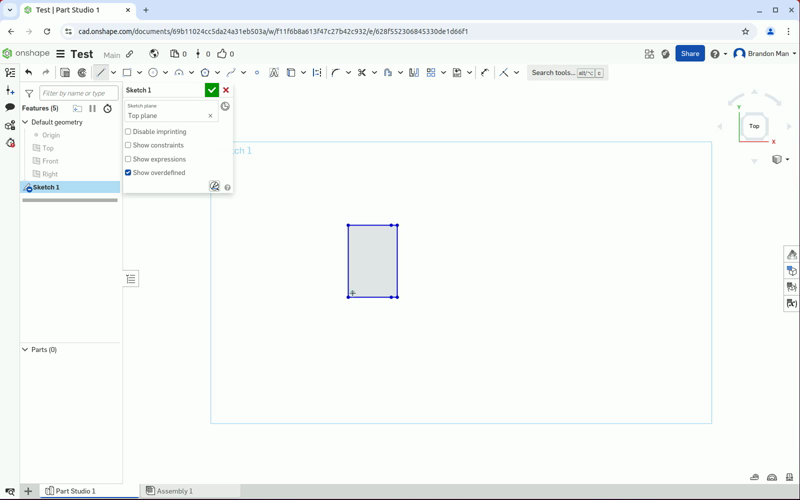
key_down(shift)
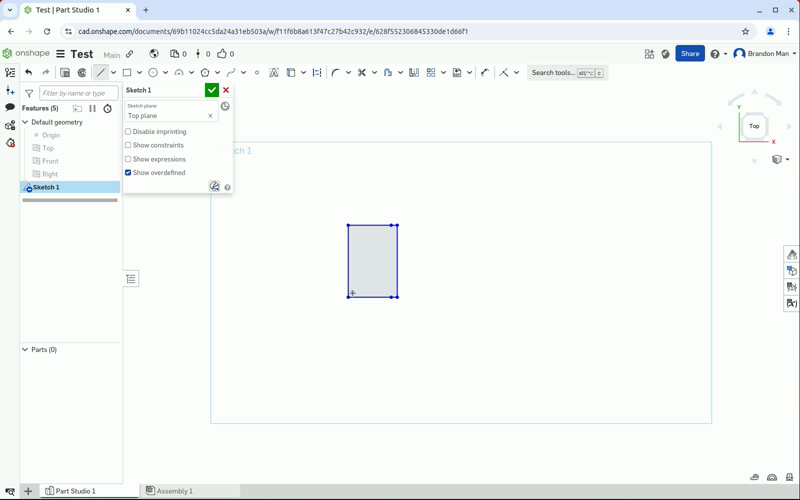
mouse_move(382, 292)
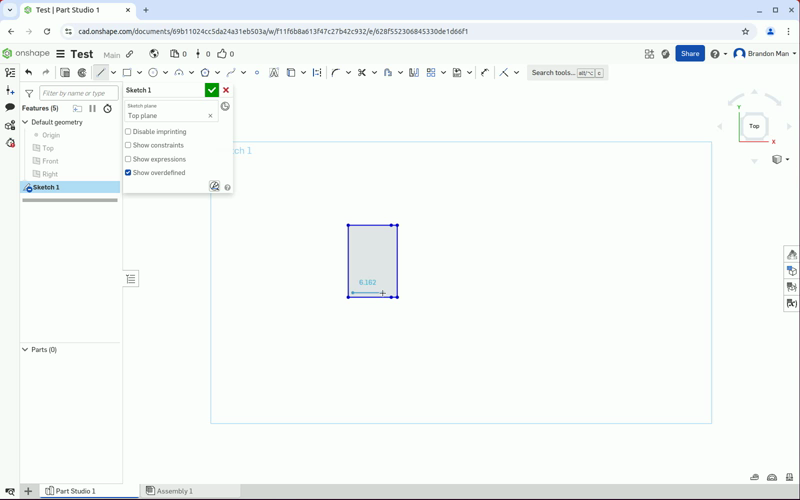
mouse_move(394, 292)
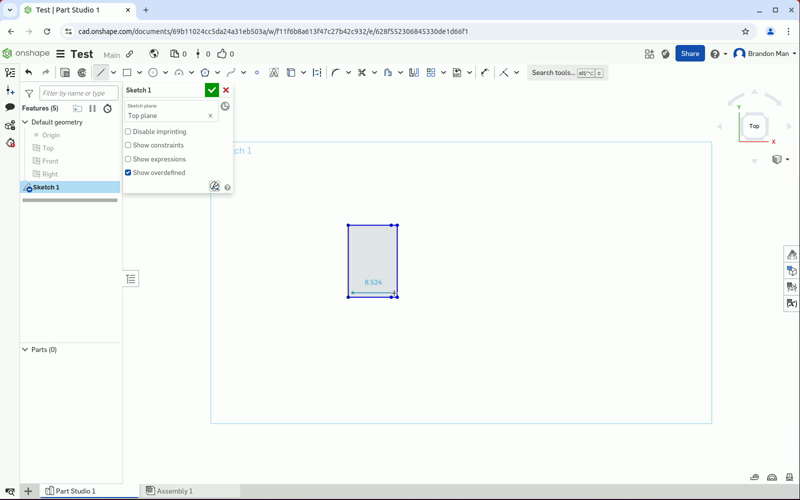
click(394, 292)
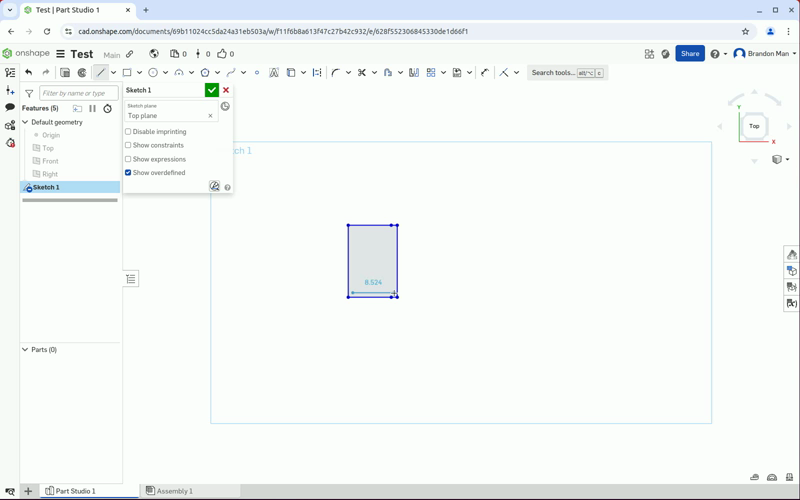
key_up(shift)
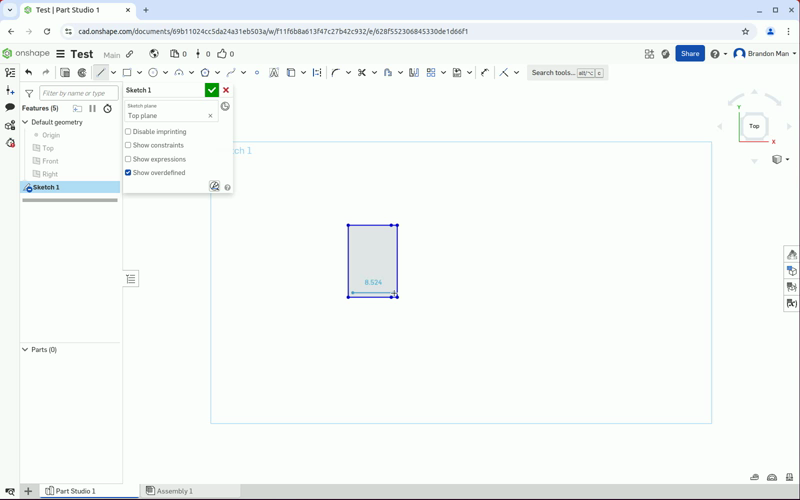
key_down(shift)
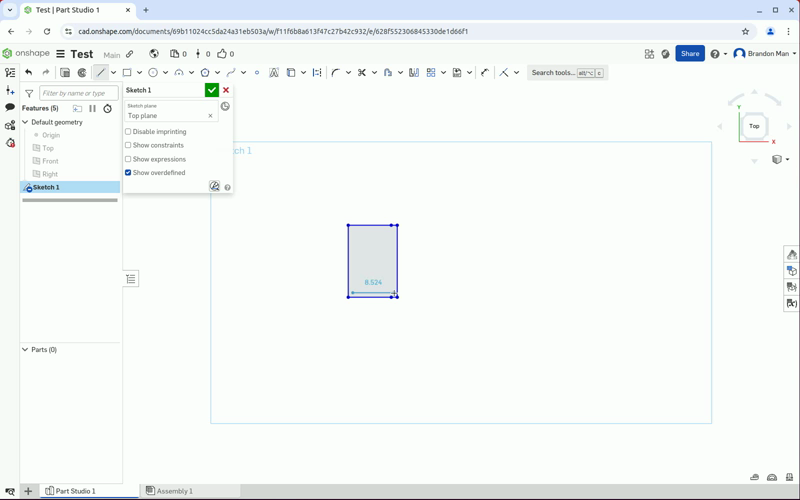
mouse_move(394, 229)
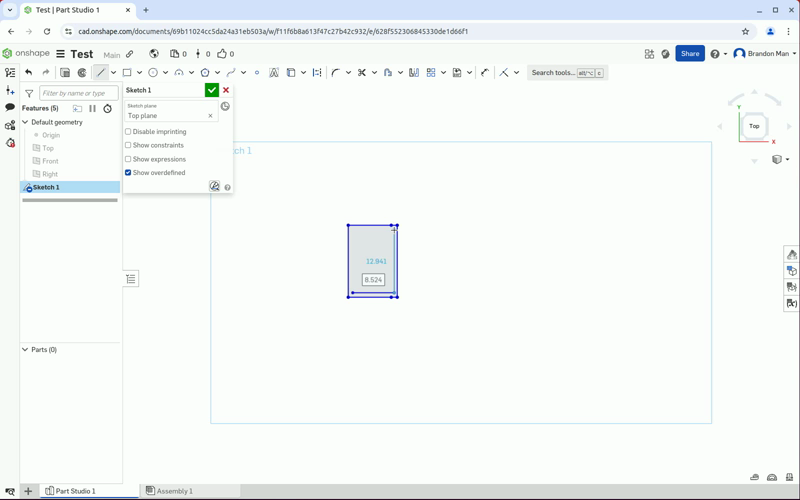
click(394, 229)
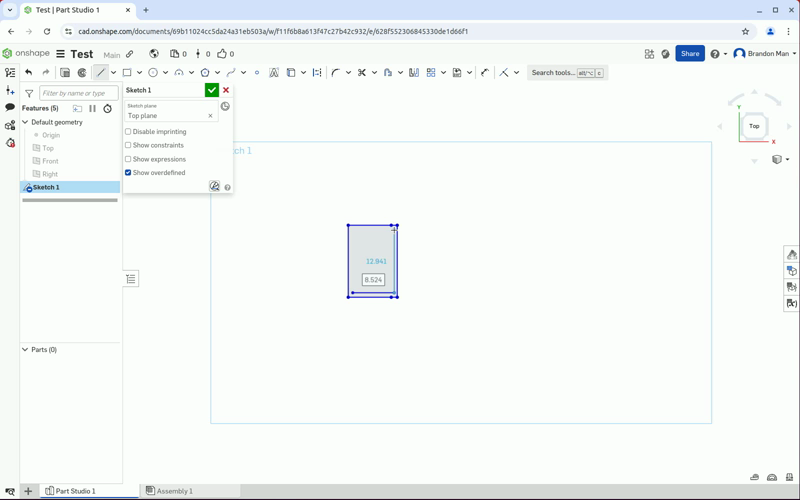
key_up(shift)
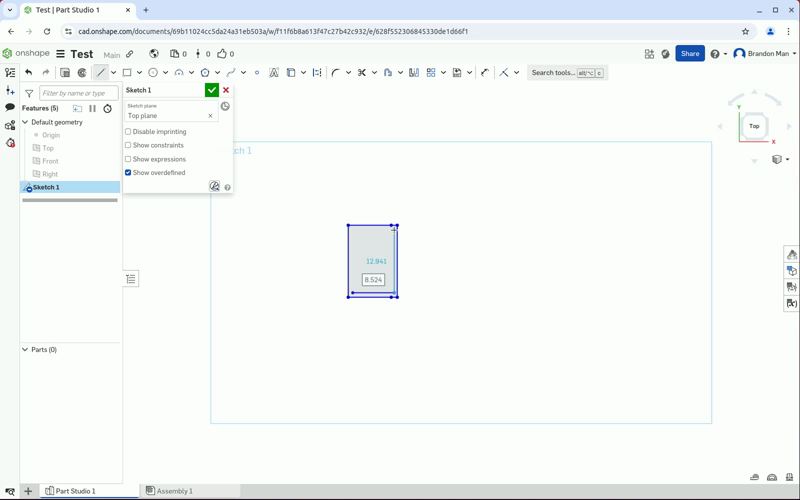
key_down(shift)
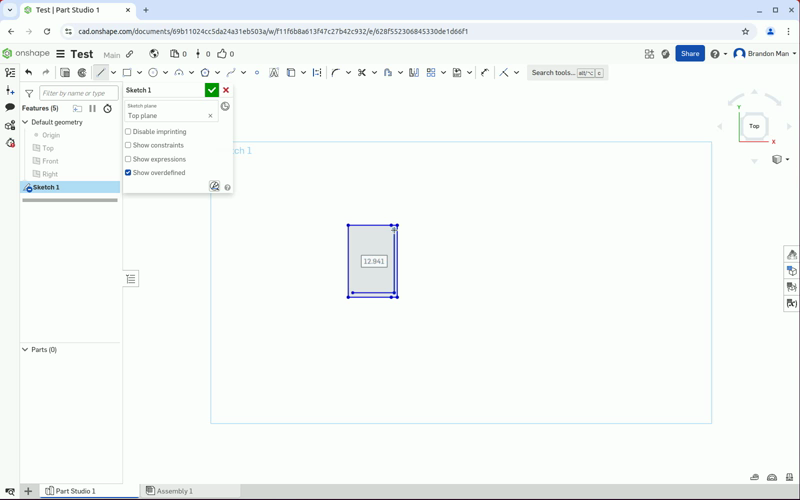
mouse_move(424, 229)
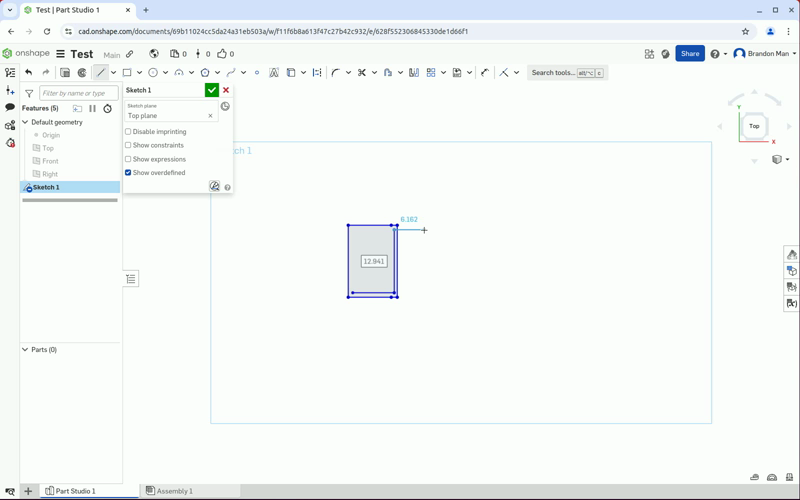
mouse_move(352, 229)
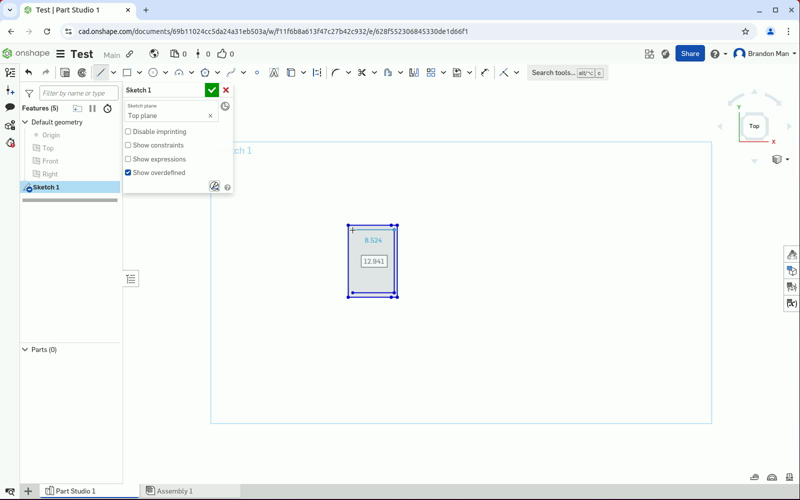
click(352, 229)
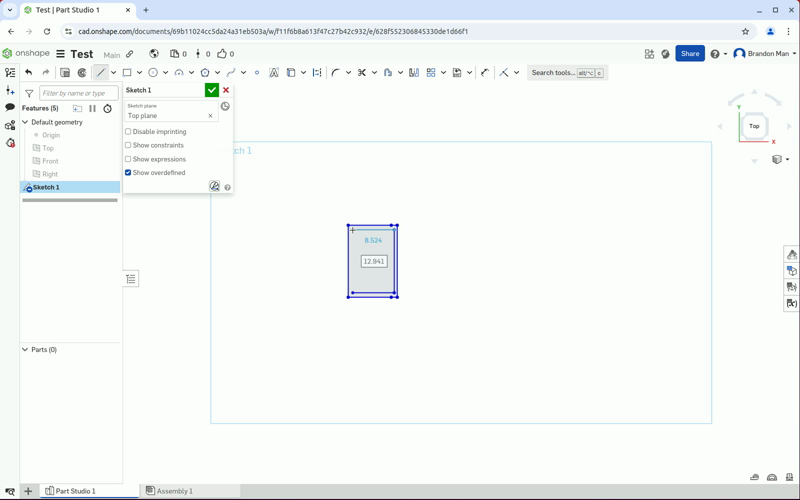
key_up(shift)
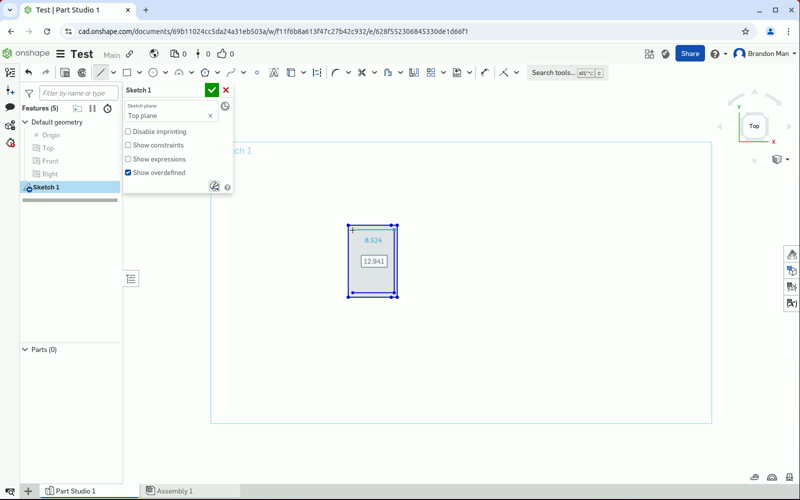
key_down(shift)
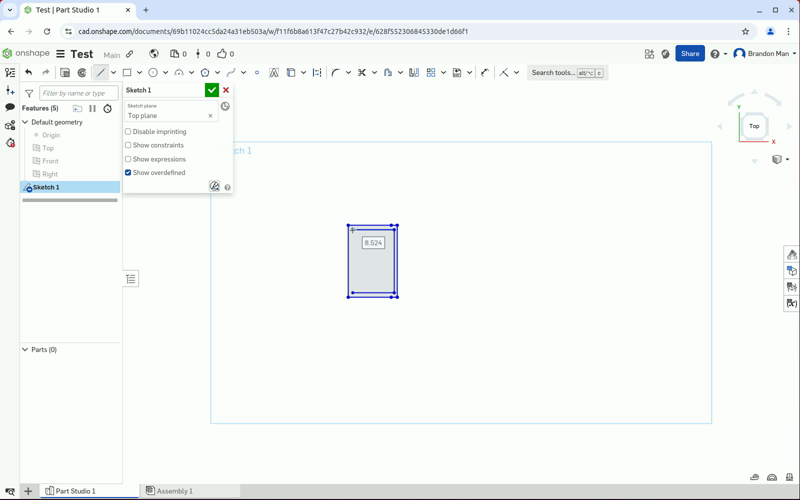
mouse_move(352, 292)
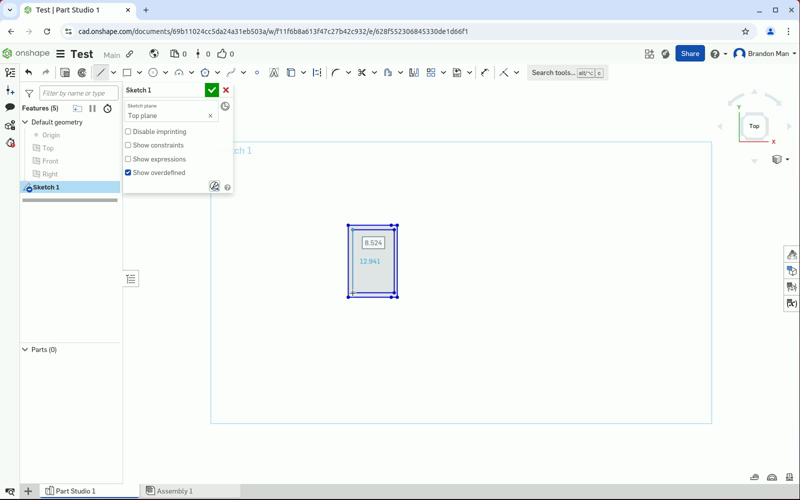
key_up(shift)
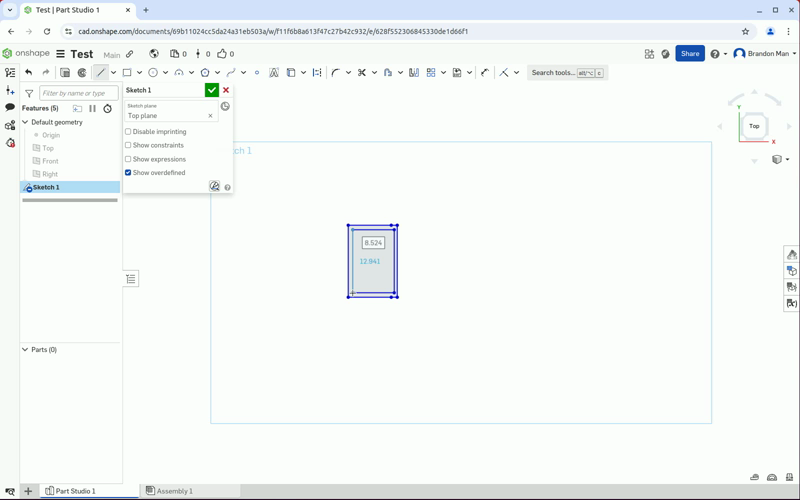
click(352, 292)
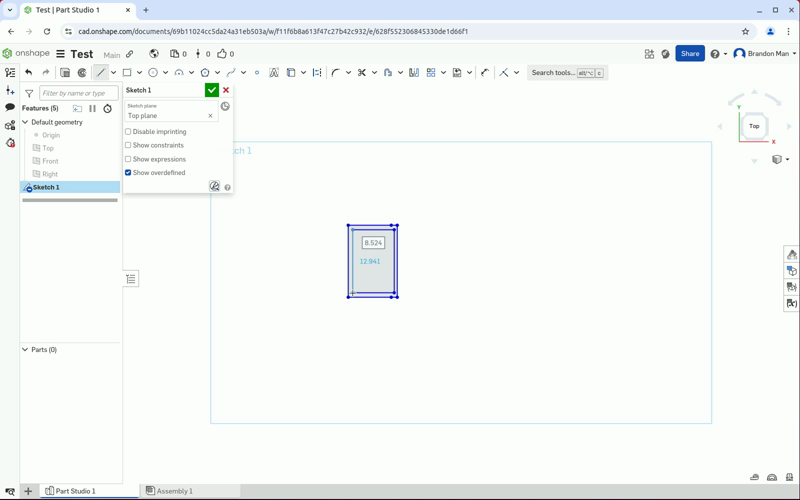
key(esc)
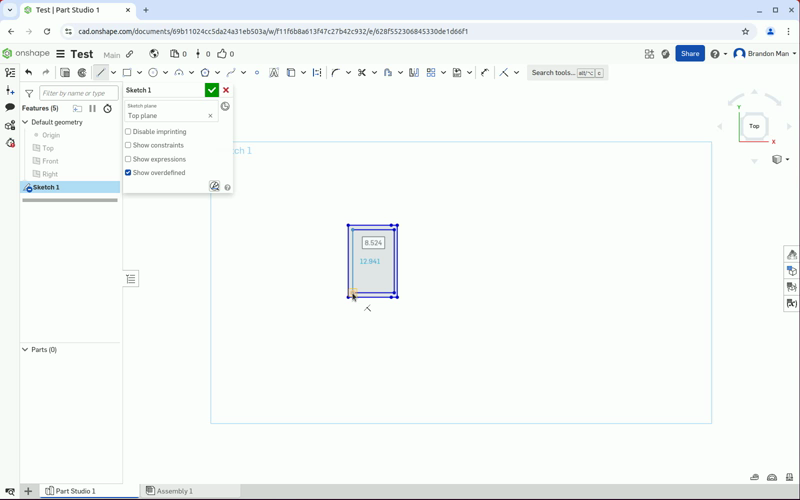
mouse_move(396, 293)
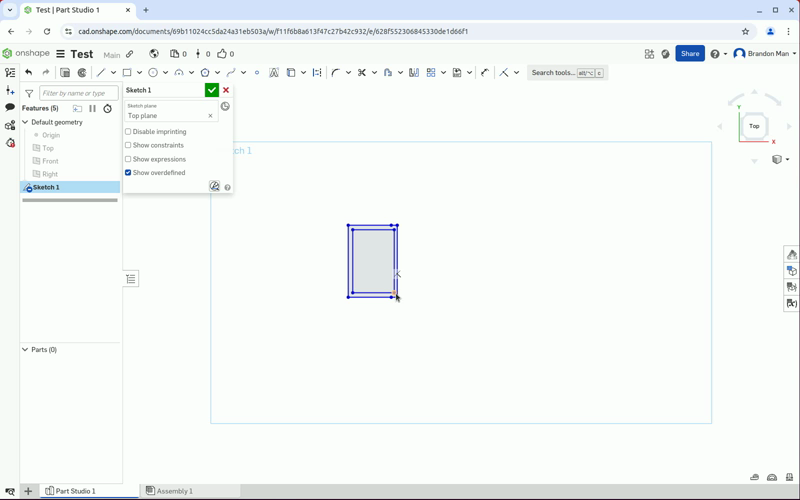
scroll(6)
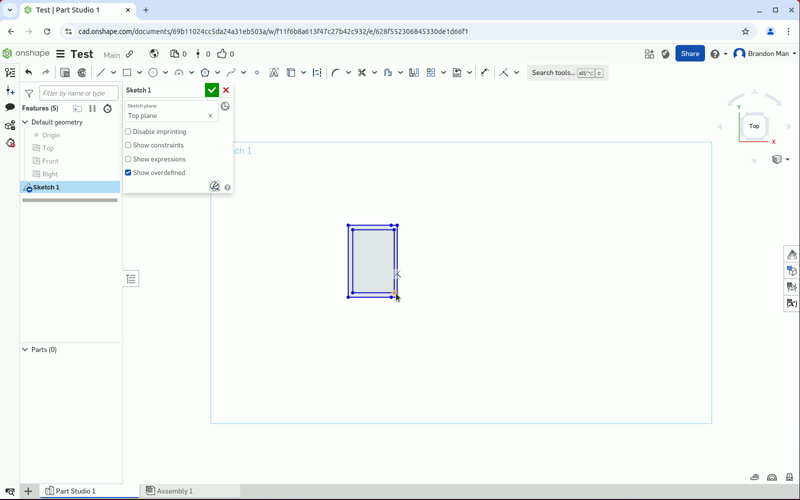
scroll(6)
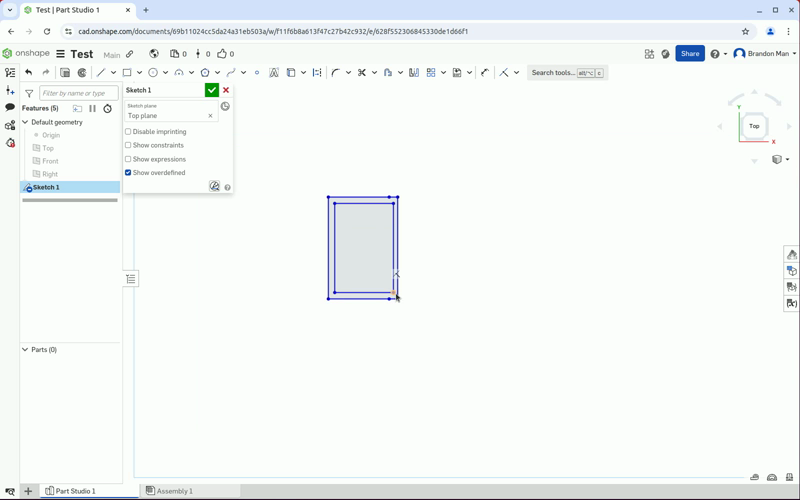
scroll(6)
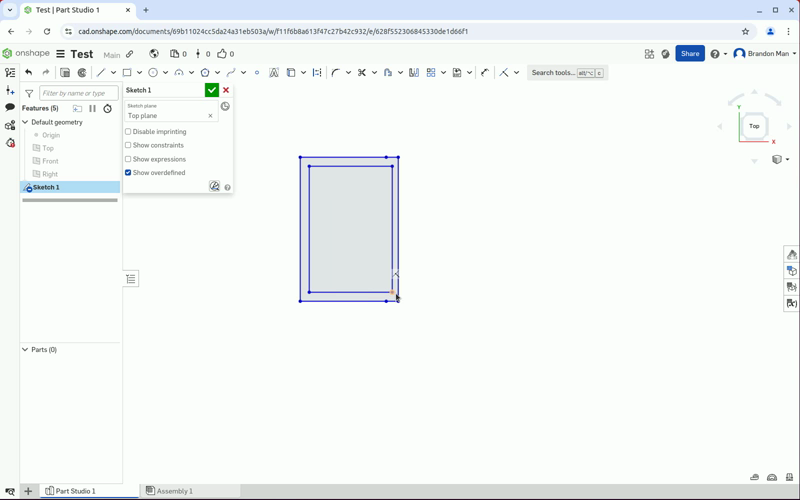
scroll(6)
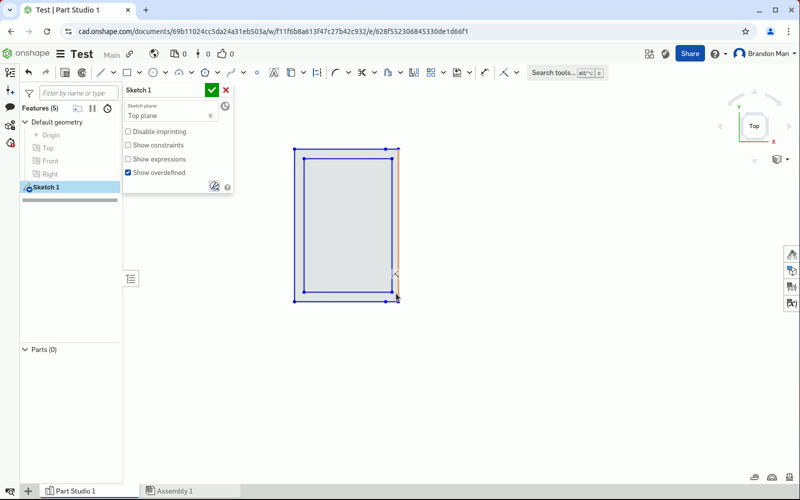
scroll(6)
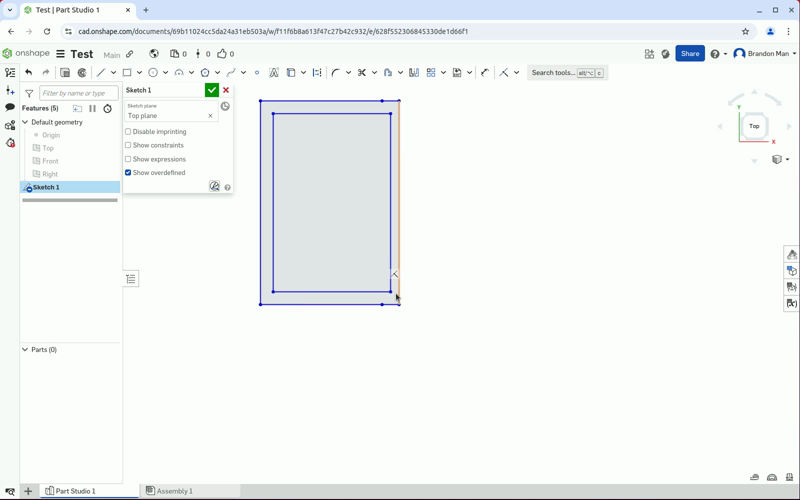
scroll(6)
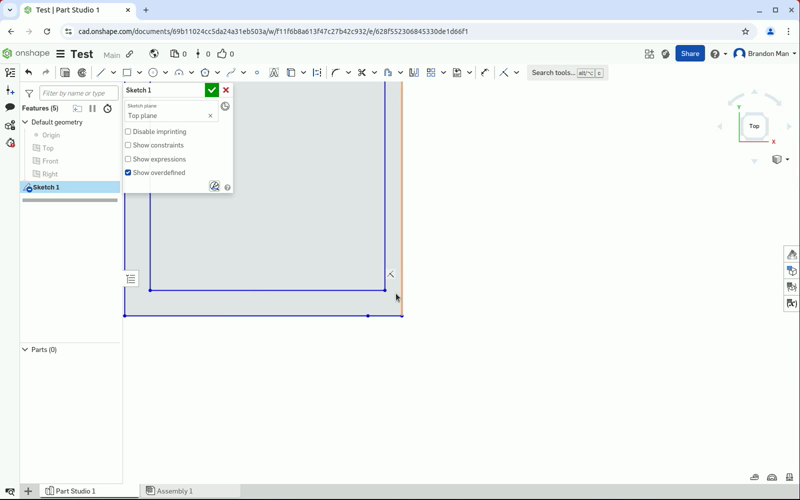
scroll(6)
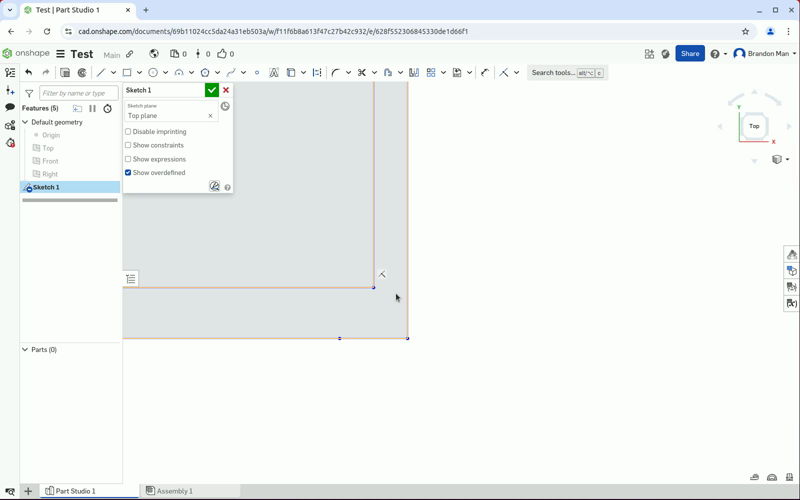
click(396, 293)
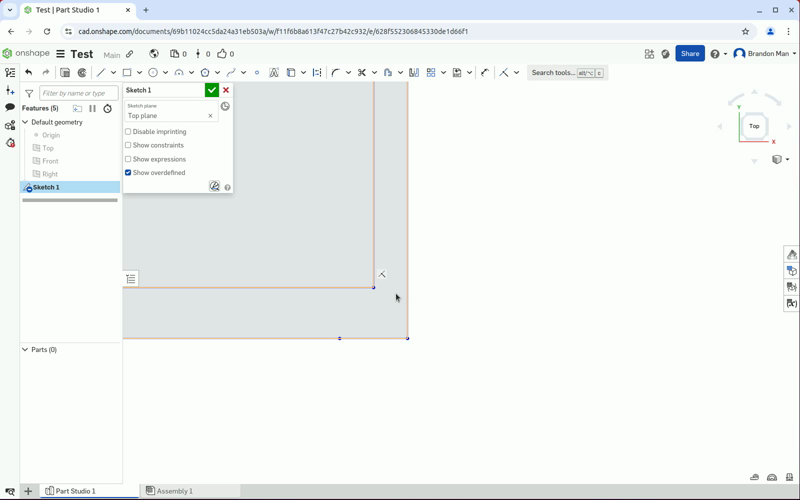
scroll(-6)
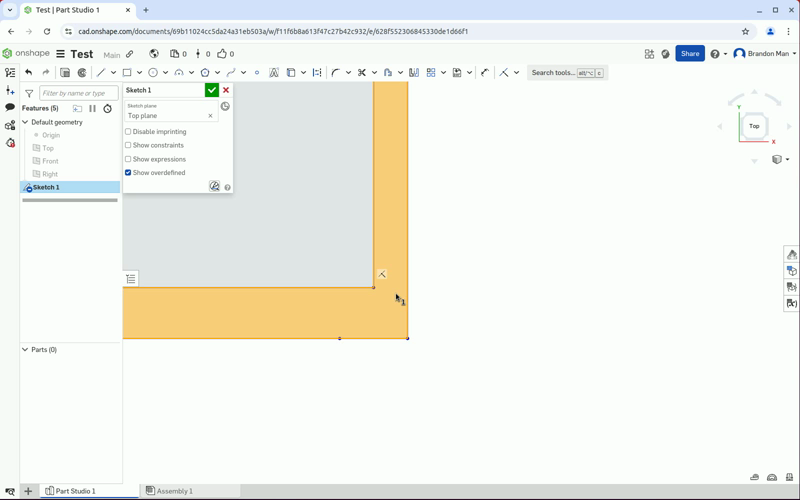
scroll(-6)
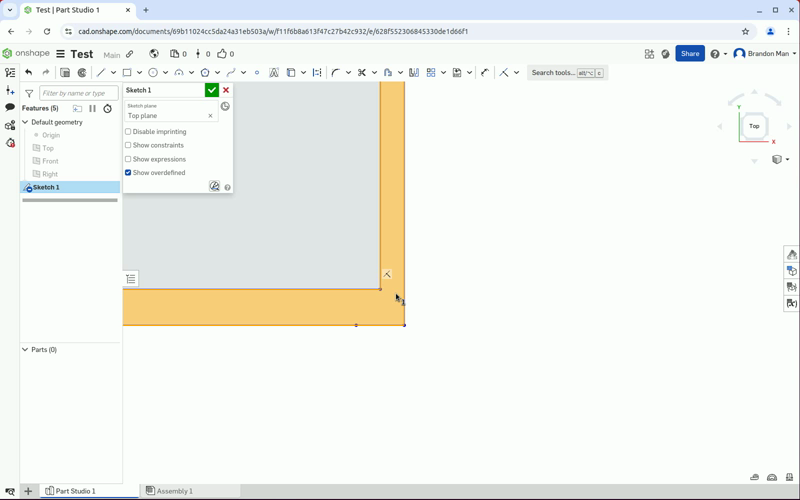
scroll(-6)
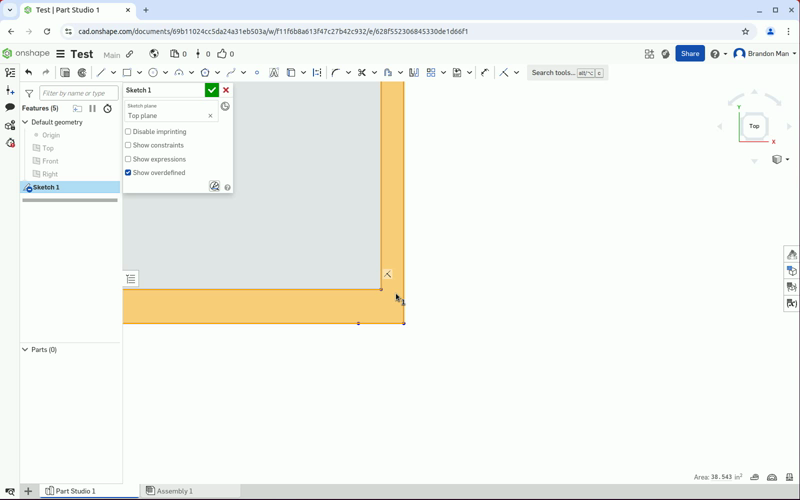
scroll(-6)
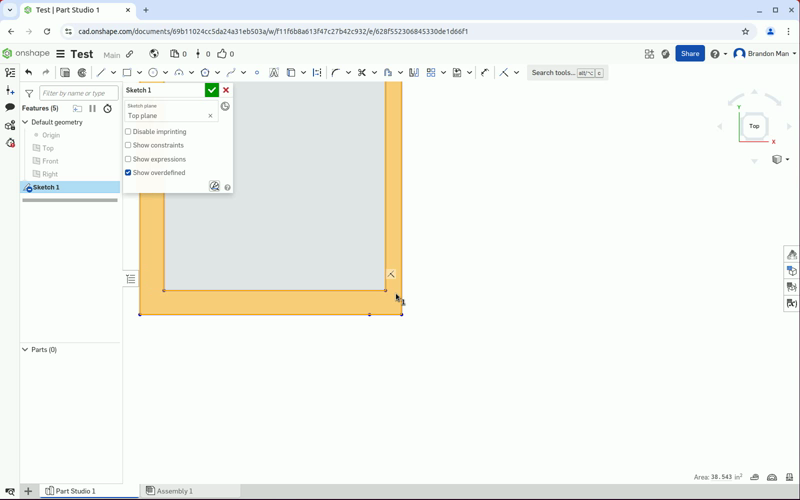
scroll(-6)
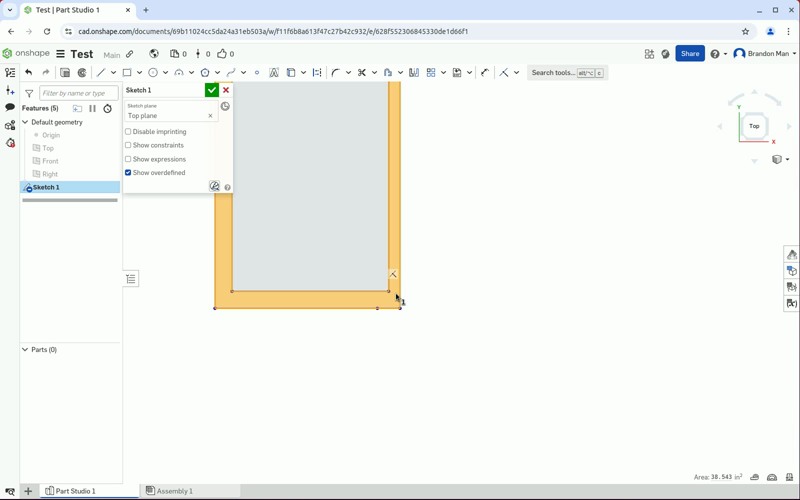
scroll(-6)
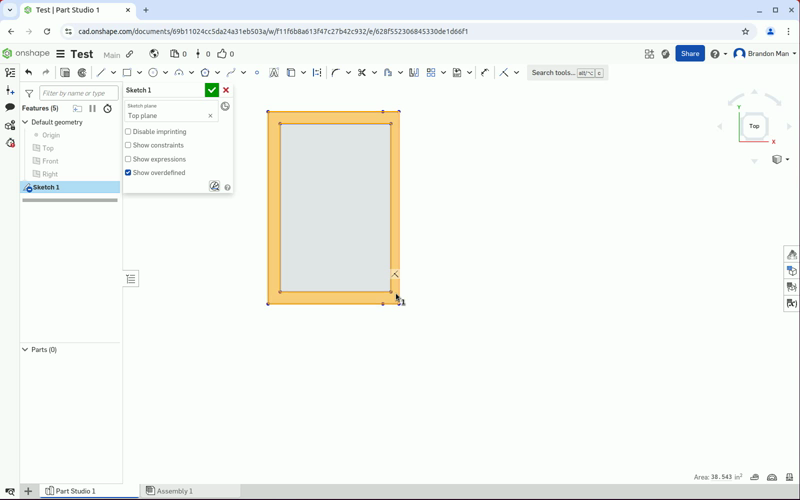
scroll(-6)
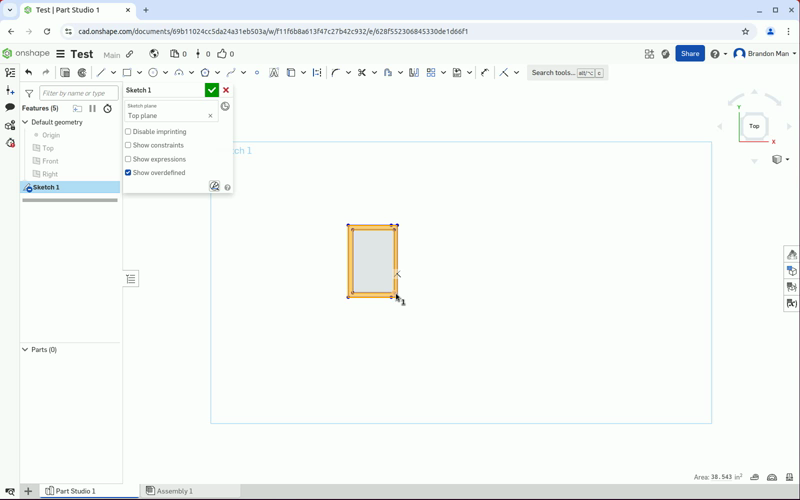
mouse_move(73, 352)
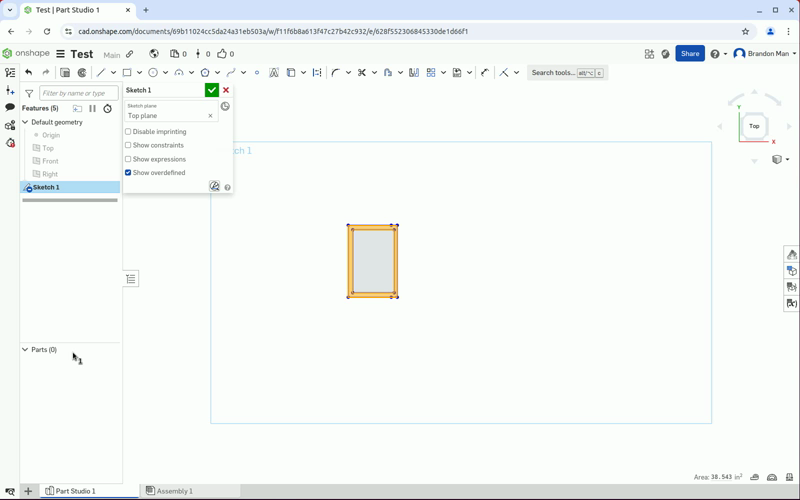
key(shift+y)
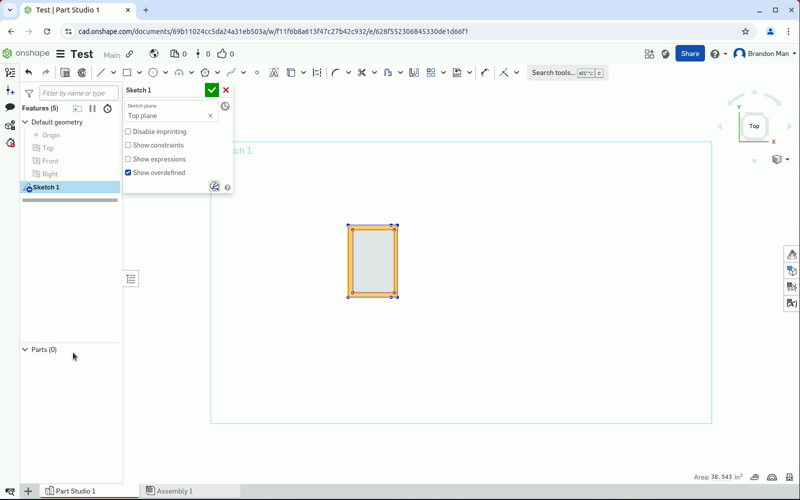
key(shift+e)
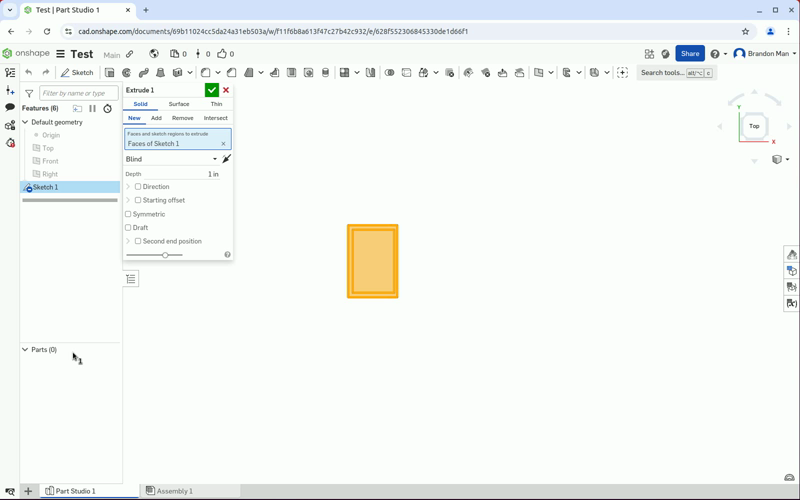
mouse_move(143, 106)
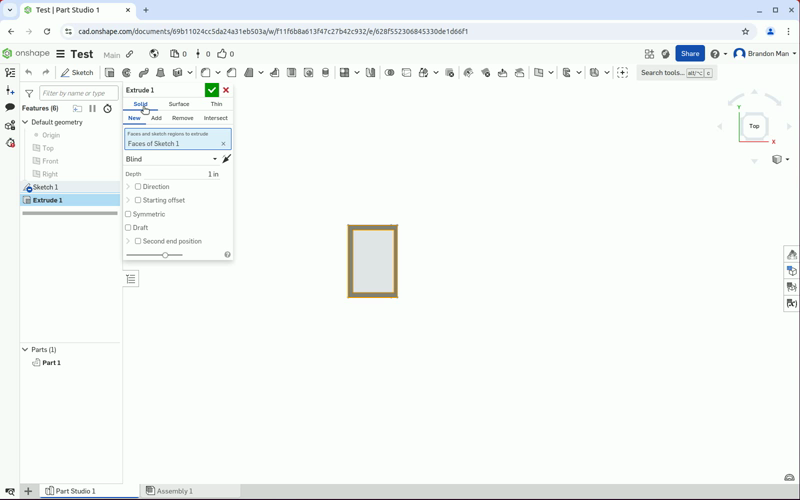
click(143, 106)
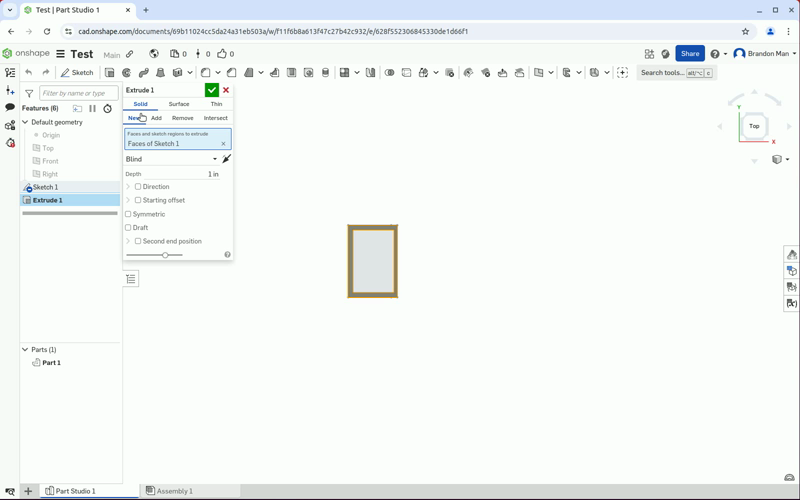
mouse_move(137, 120)
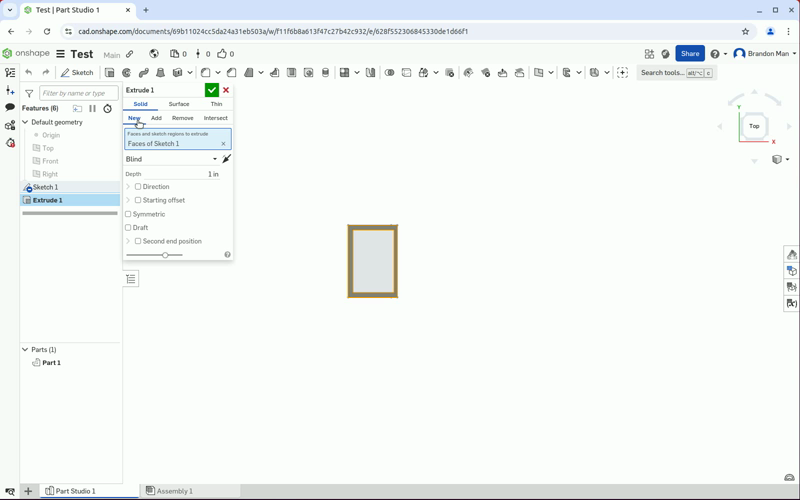
click(137, 120)
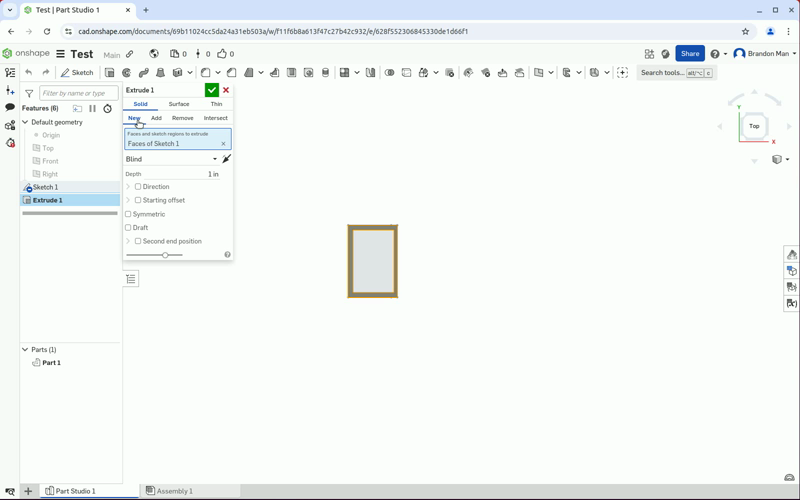
key(tab, 4)
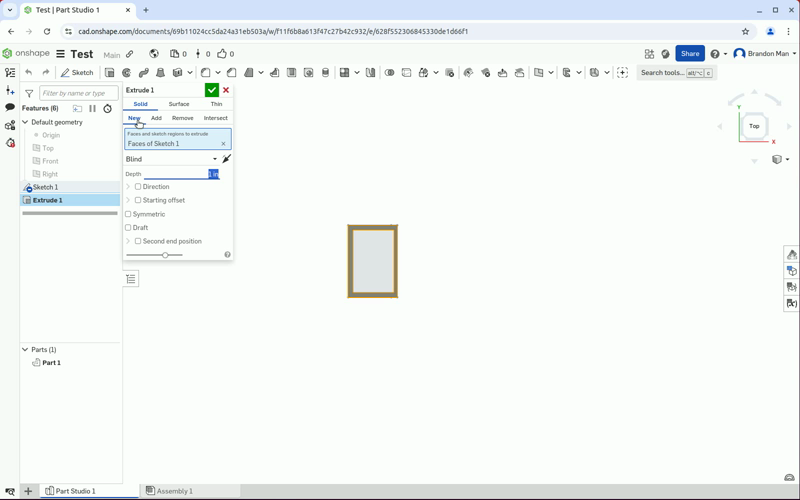
text(14.924)
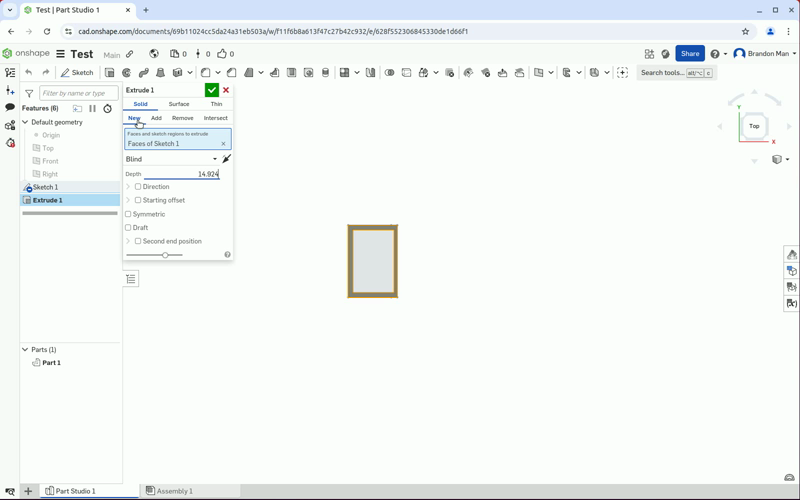
key(enter)
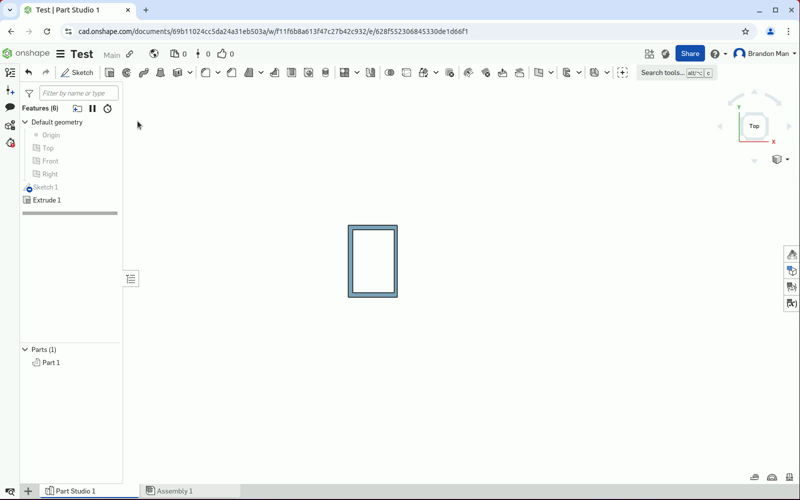
key(shift+h)
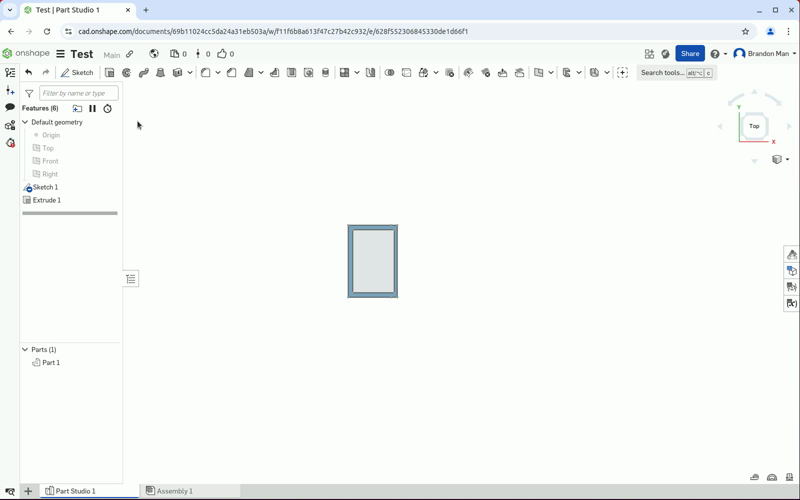
key(shift+h)
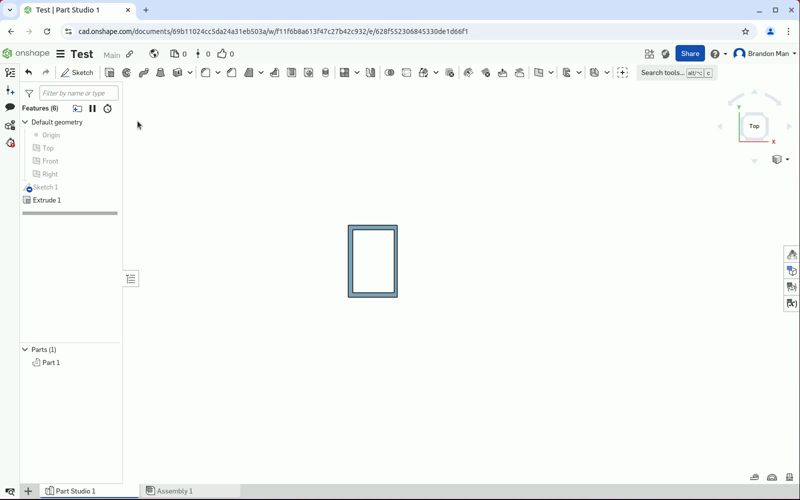
mouse_move(73, 189)
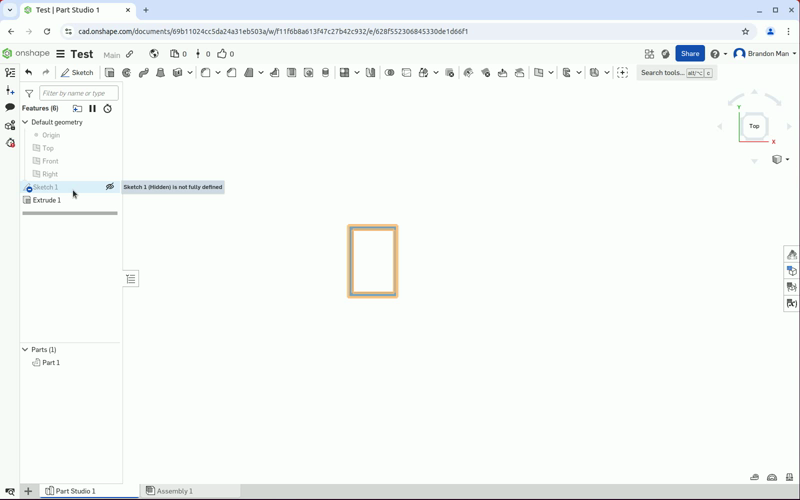
click(73, 189)
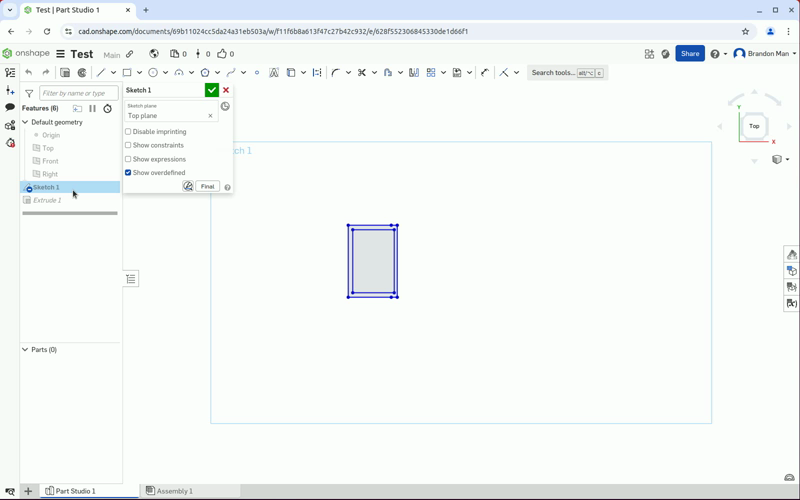
mouse_move(229, 92)
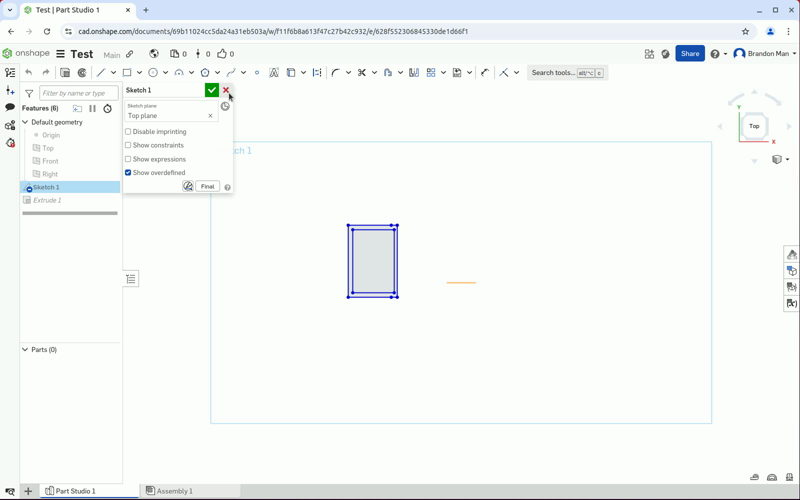
click(229, 92)
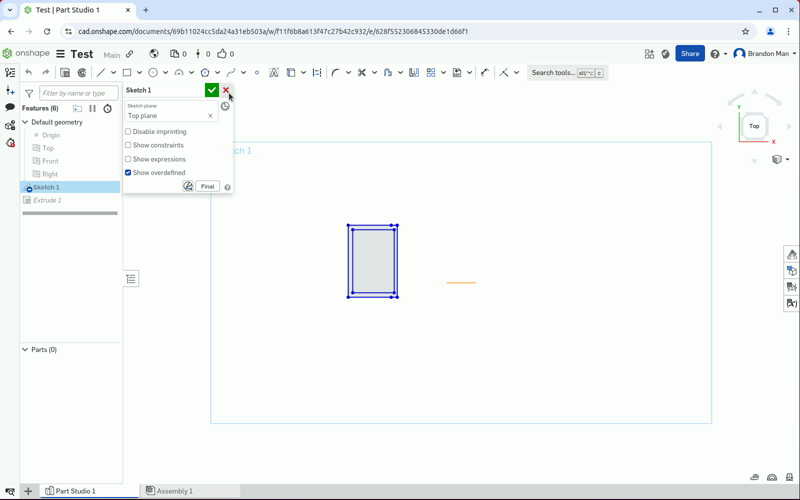
key(shift+s)
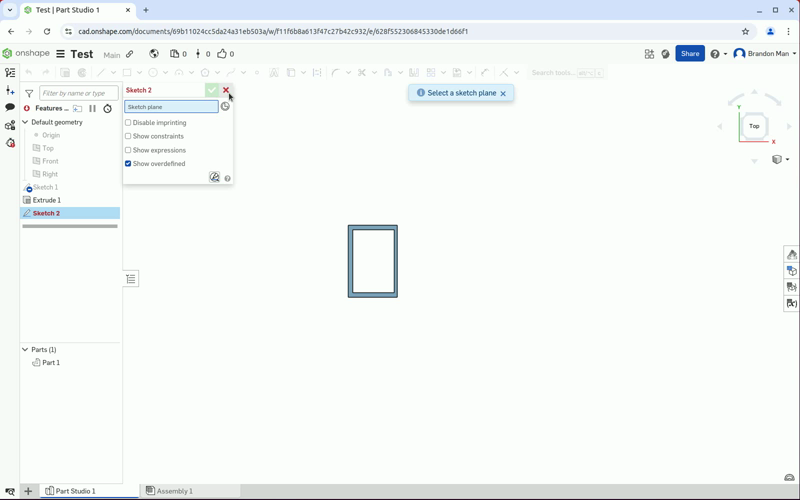
mouse_move(73, 150)
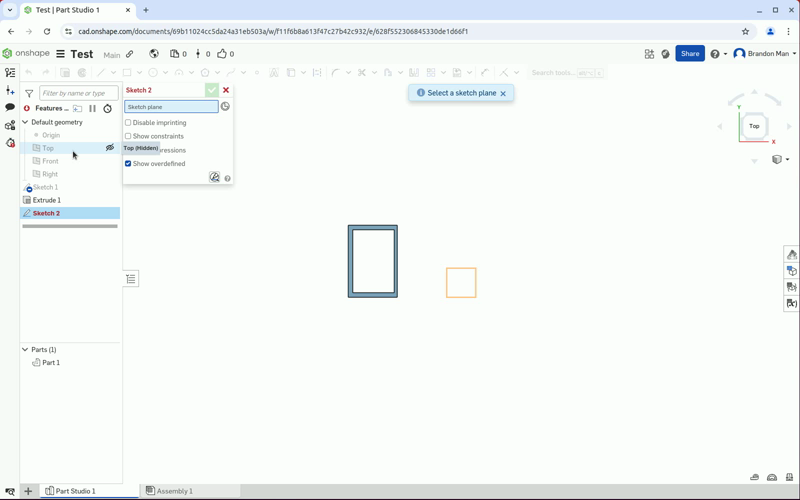
click(73, 150)
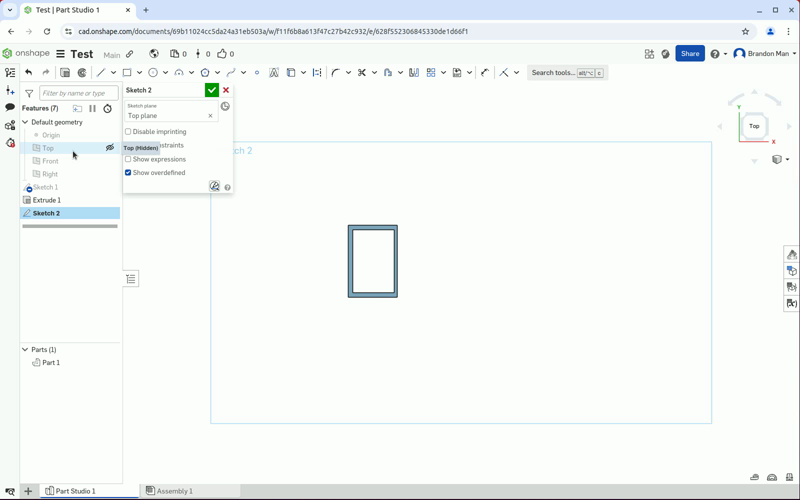
mouse_move(73, 352)
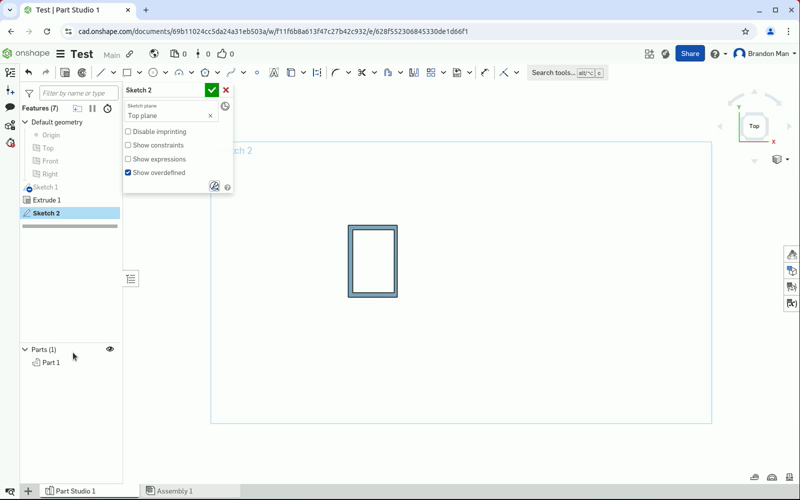
key(y)
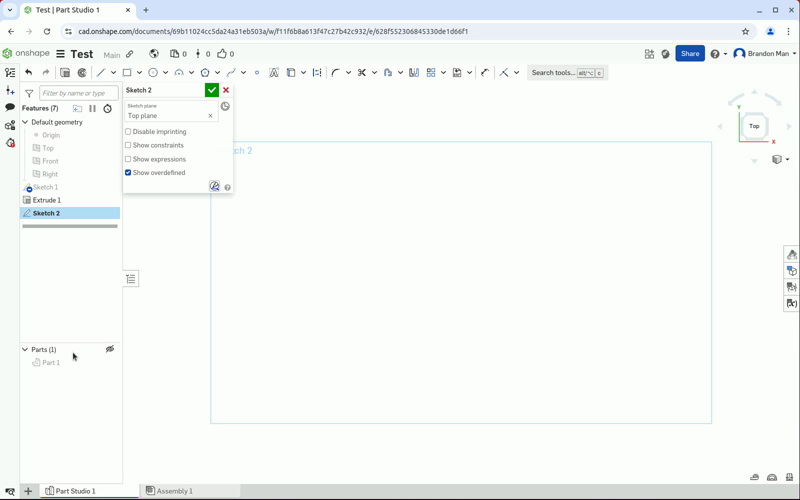
key(l)
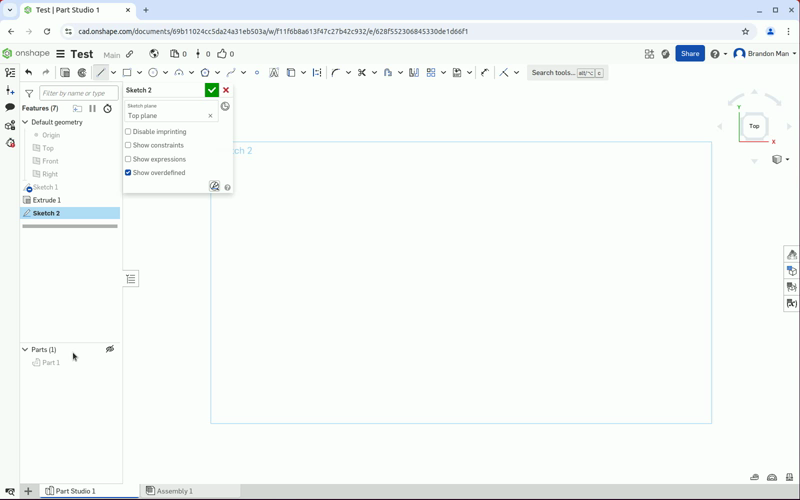
key_down(shift)
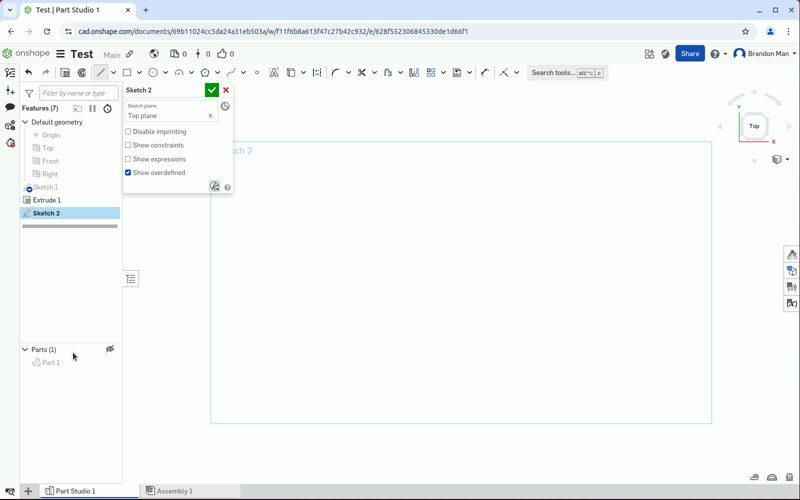
mouse_move(390, 226)
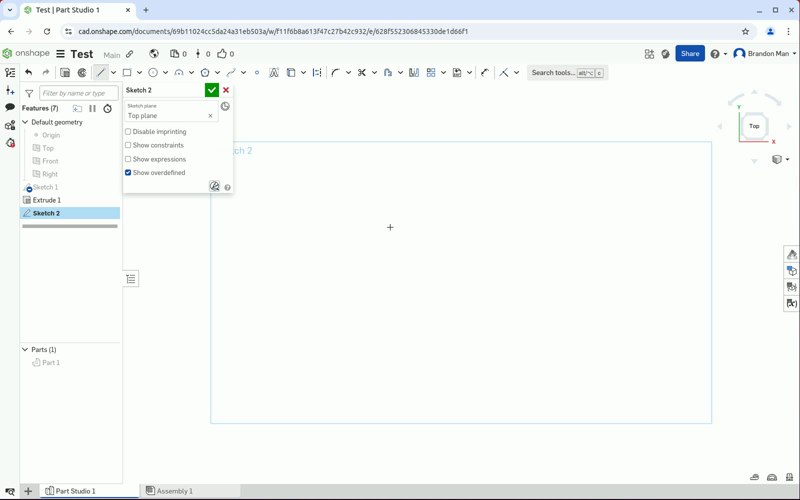
click(390, 226)
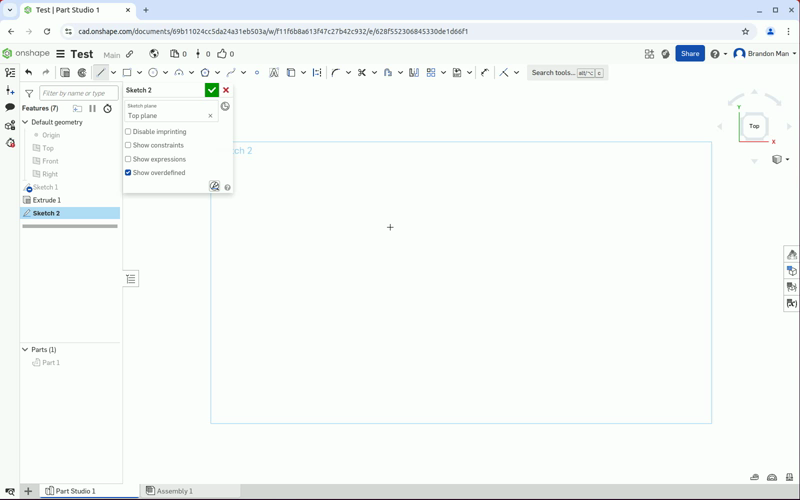
key_up(shift)
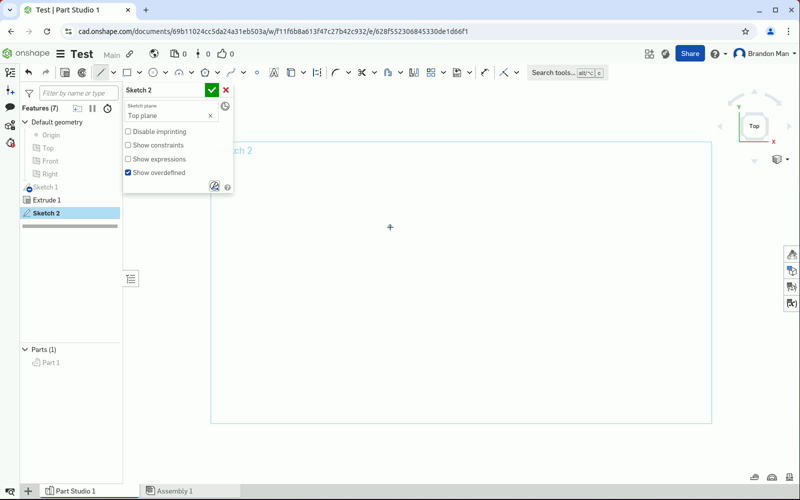
key_down(shift)
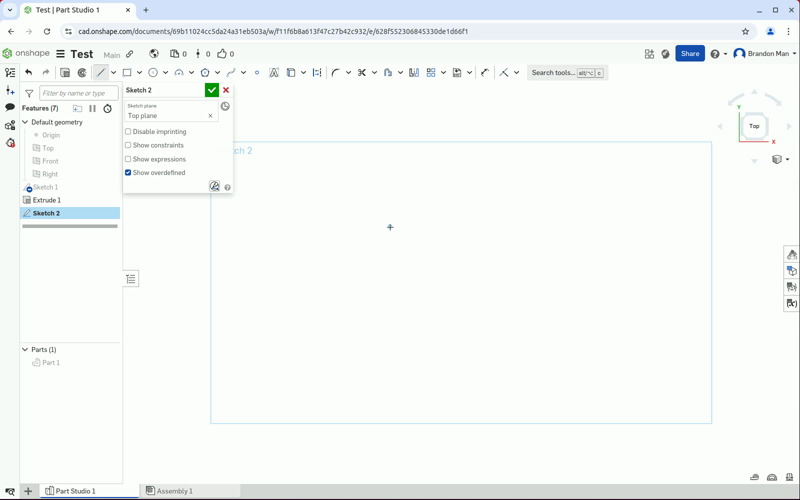
mouse_move(420, 226)
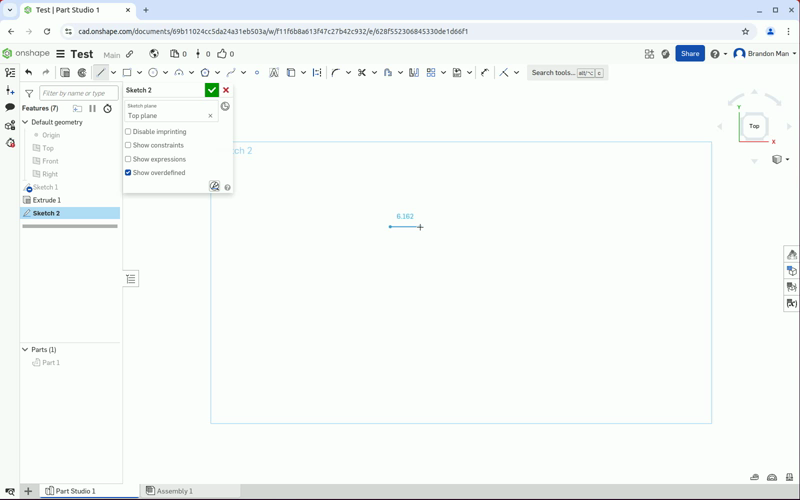
mouse_move(396, 226)
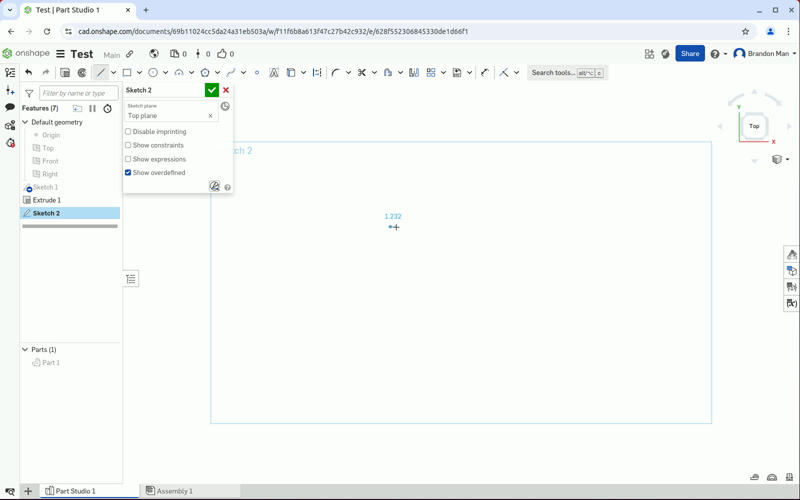
scroll(6)
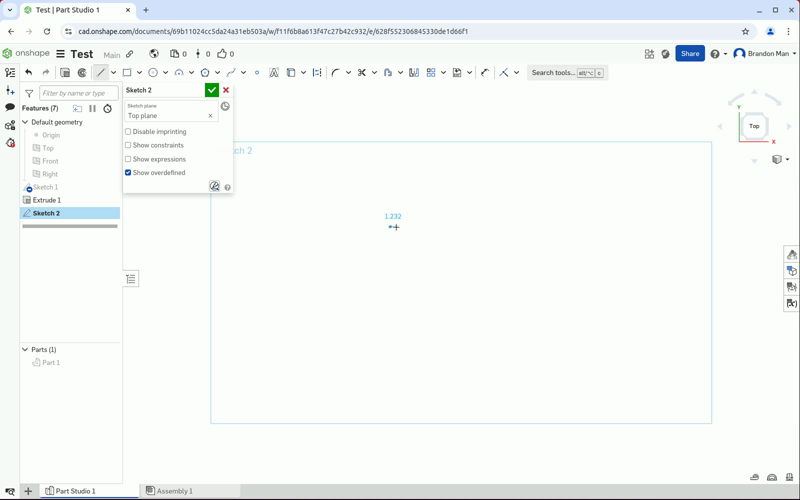
scroll(6)
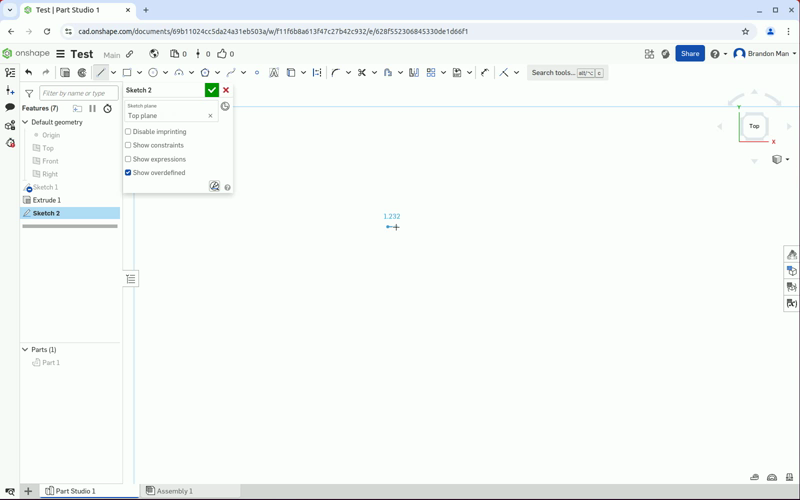
scroll(6)
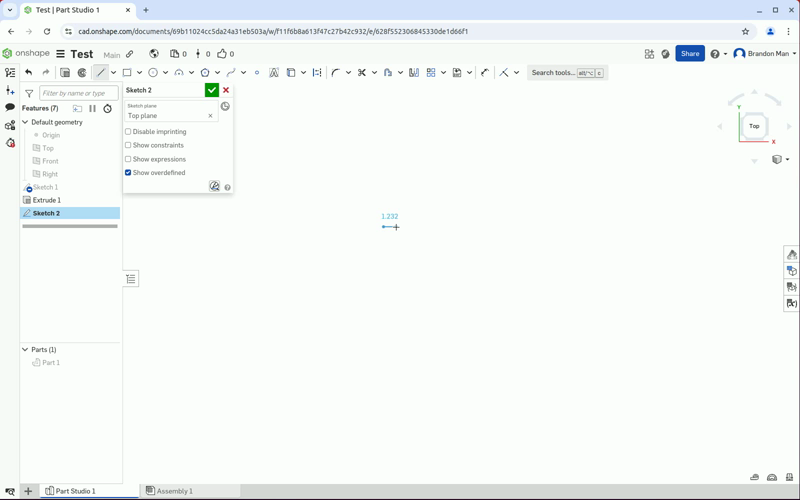
scroll(6)
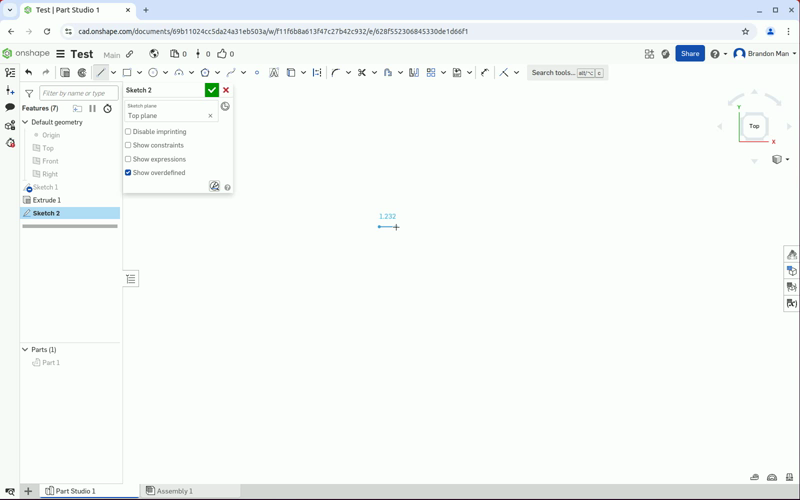
scroll(6)
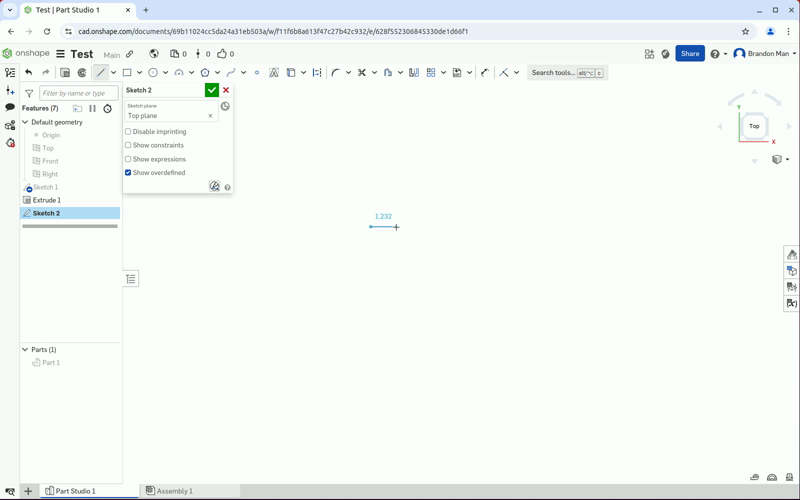
scroll(6)
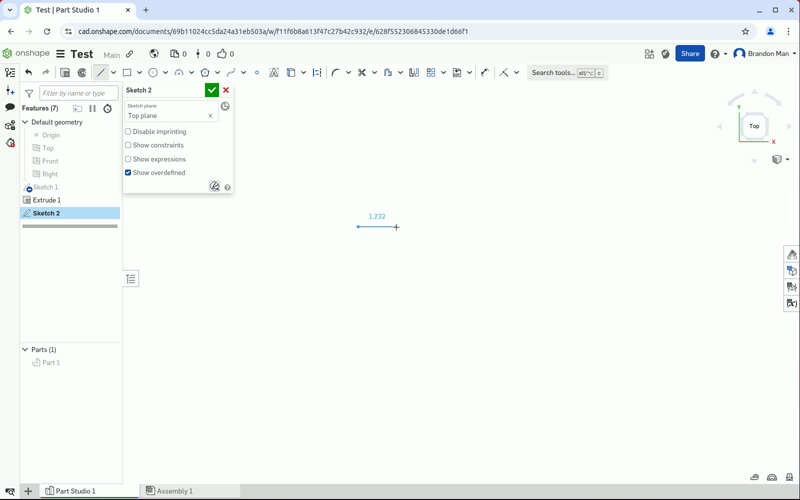
scroll(6)
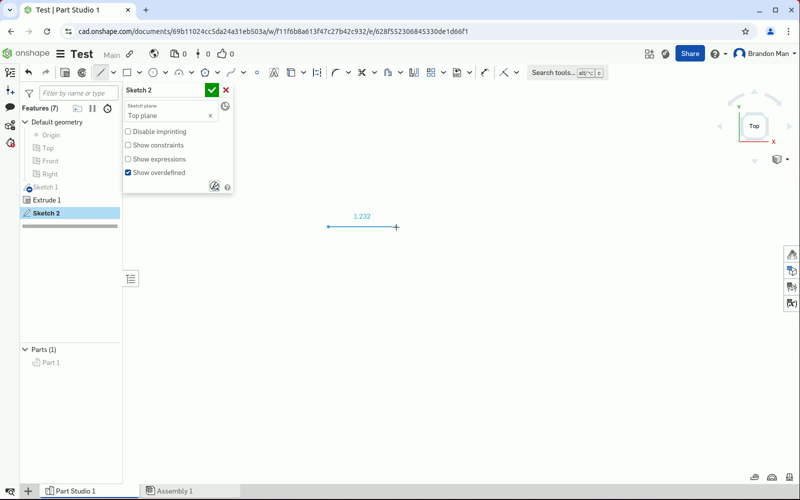
click(396, 226)
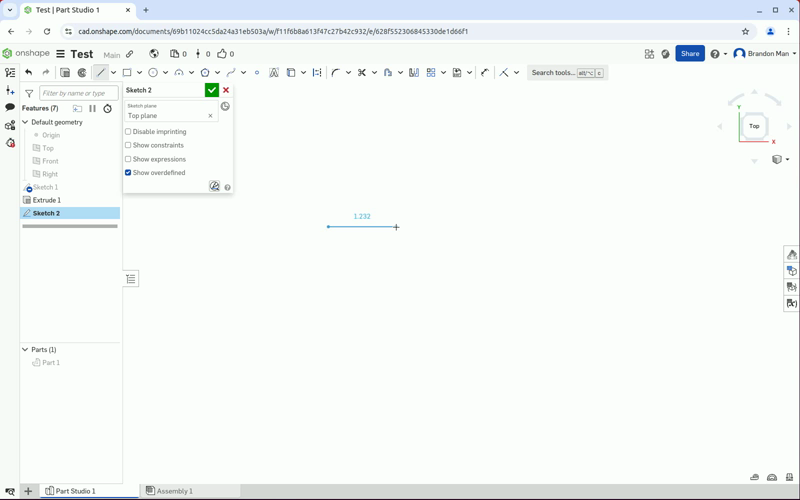
scroll(-6)
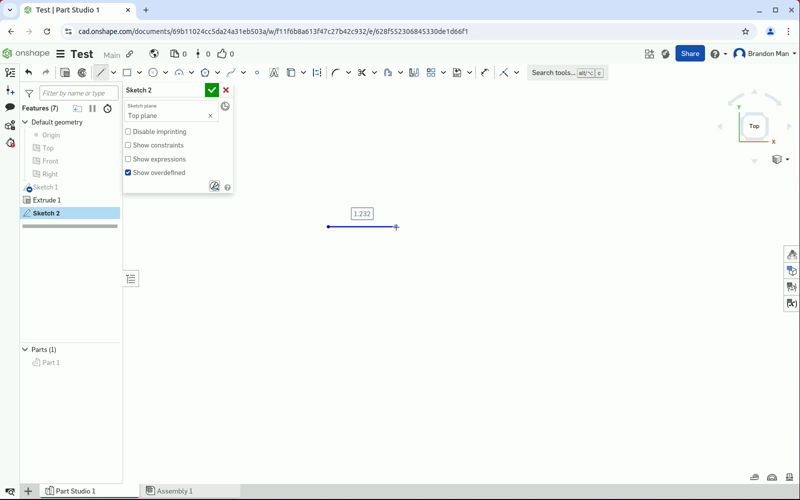
scroll(-6)
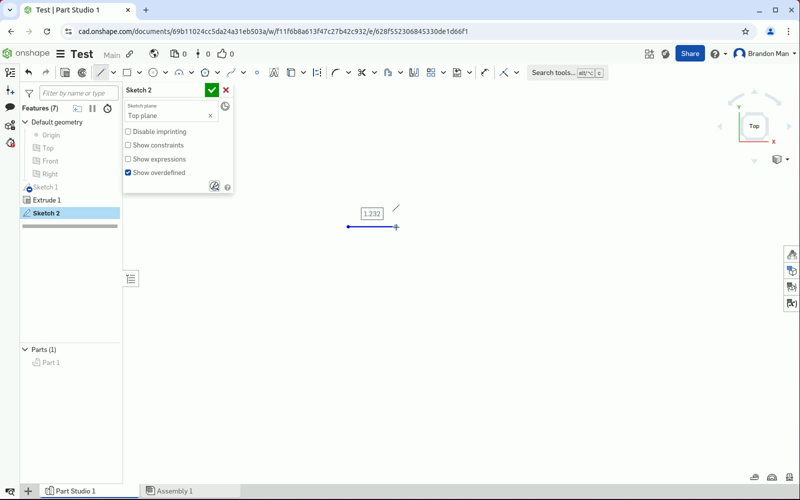
scroll(-6)
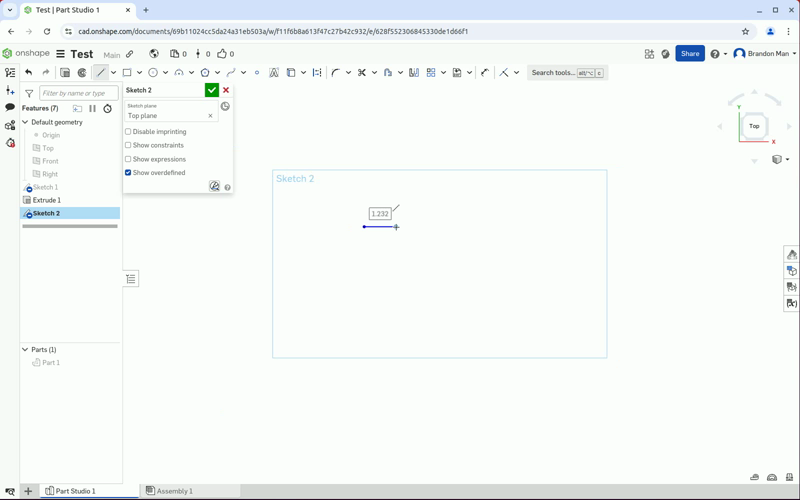
scroll(-6)
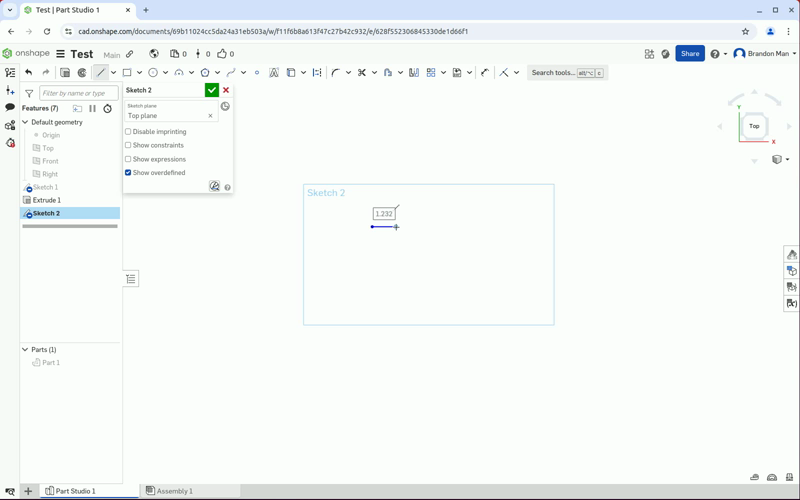
scroll(-6)
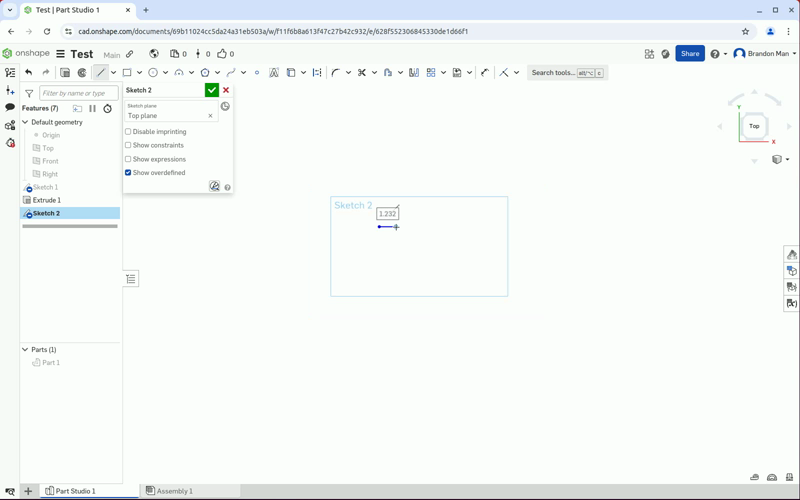
scroll(-6)
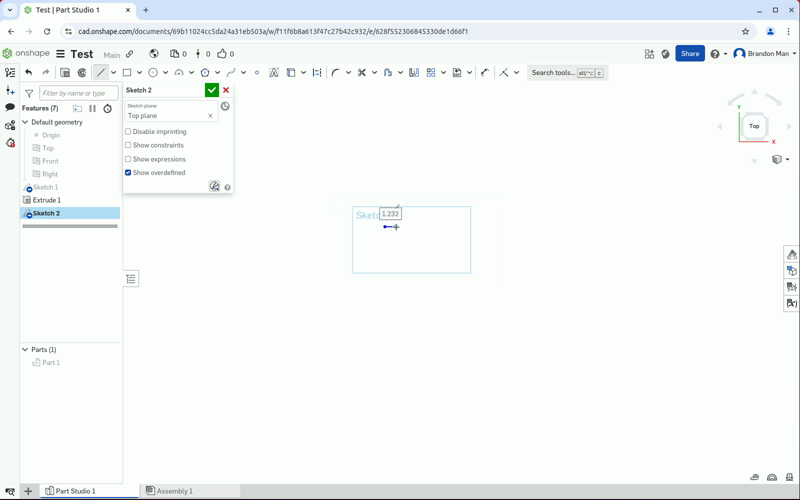
scroll(-6)
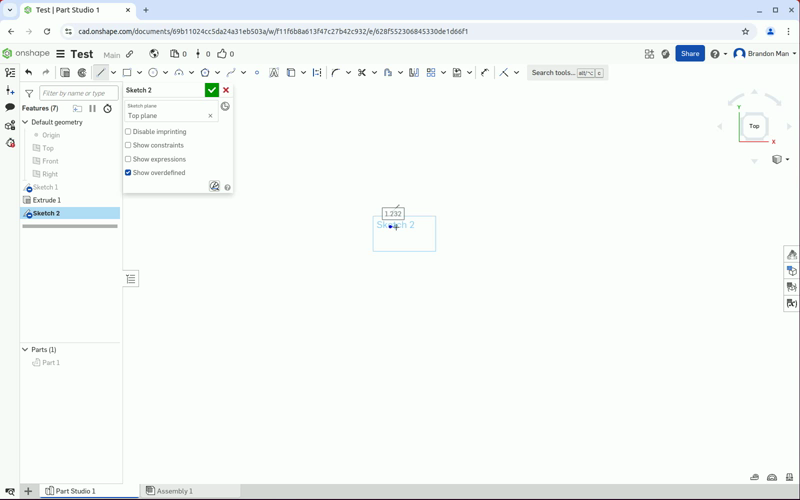
key_up(shift)
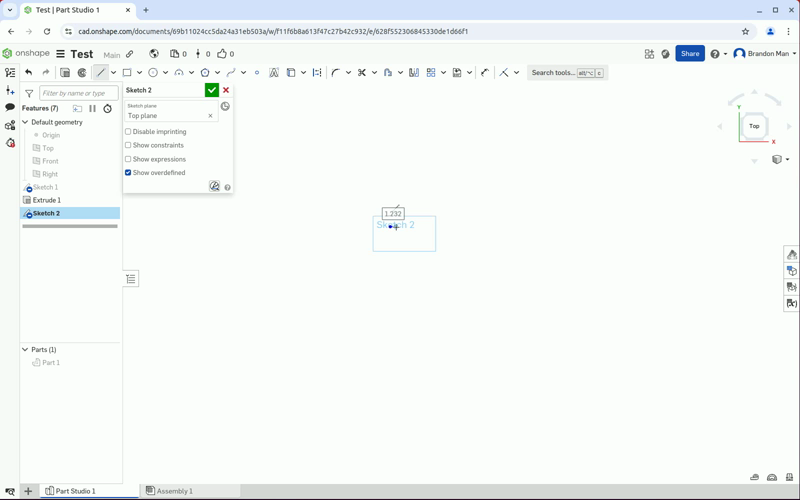
key_down(shift)
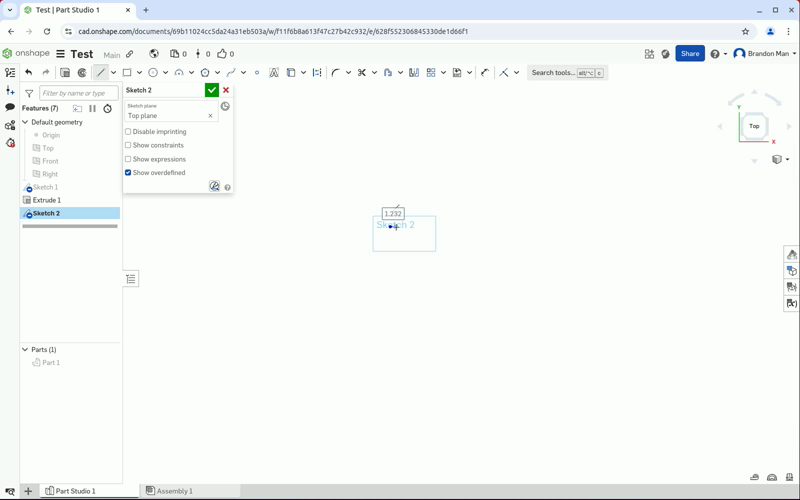
mouse_move(426, 226)
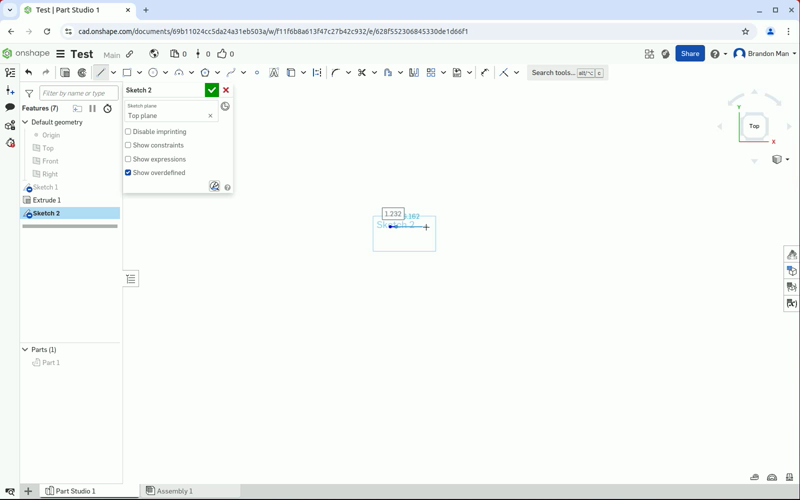
mouse_move(396, 219)
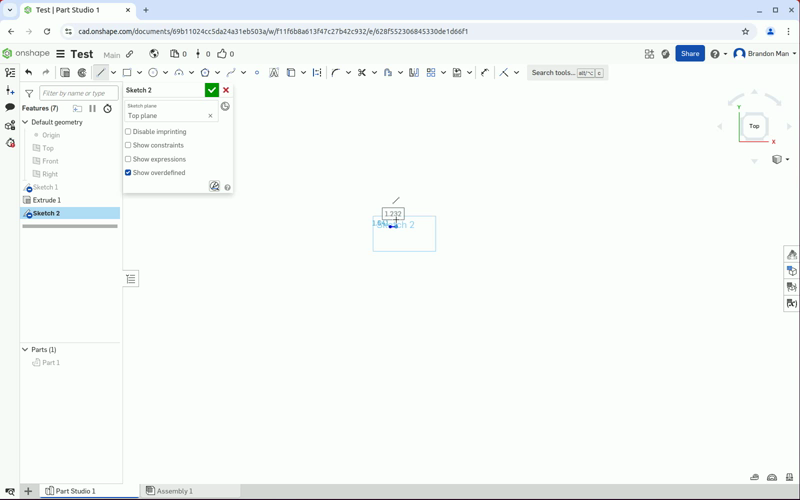
scroll(6)
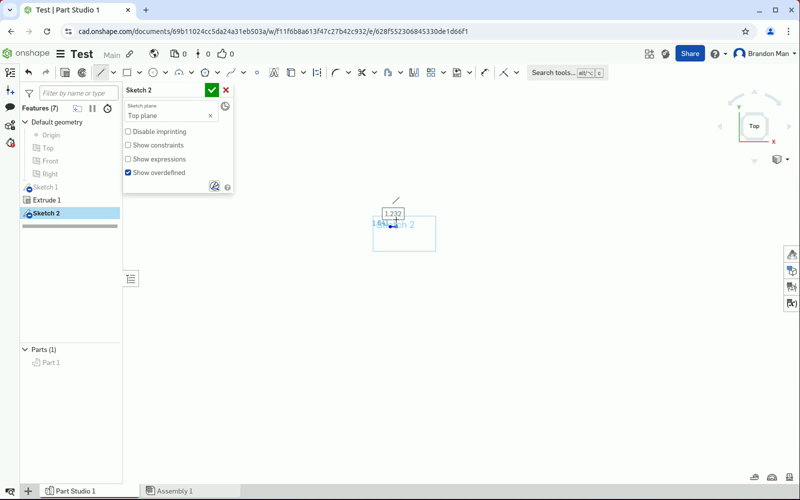
scroll(6)
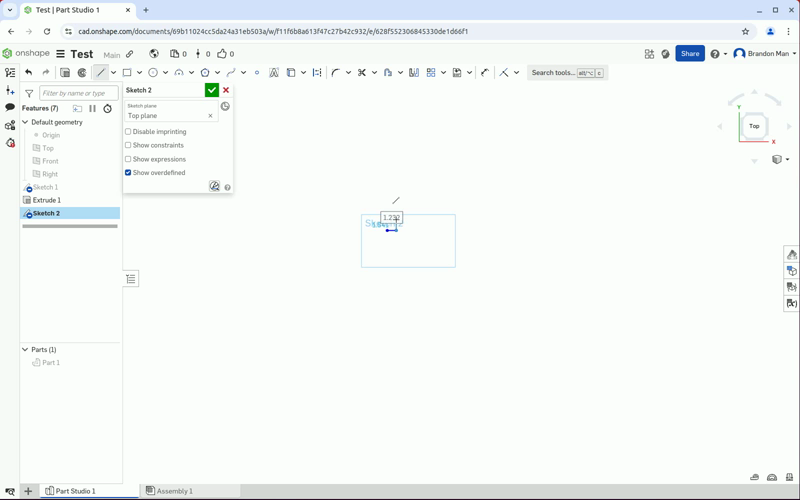
scroll(6)
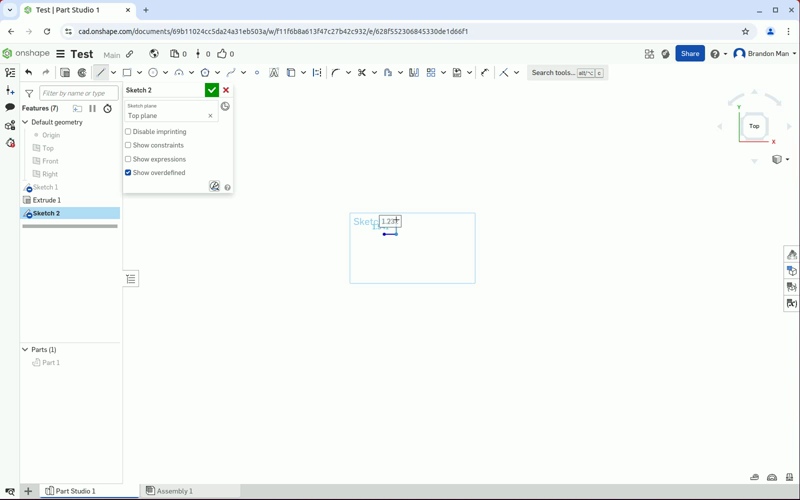
scroll(6)
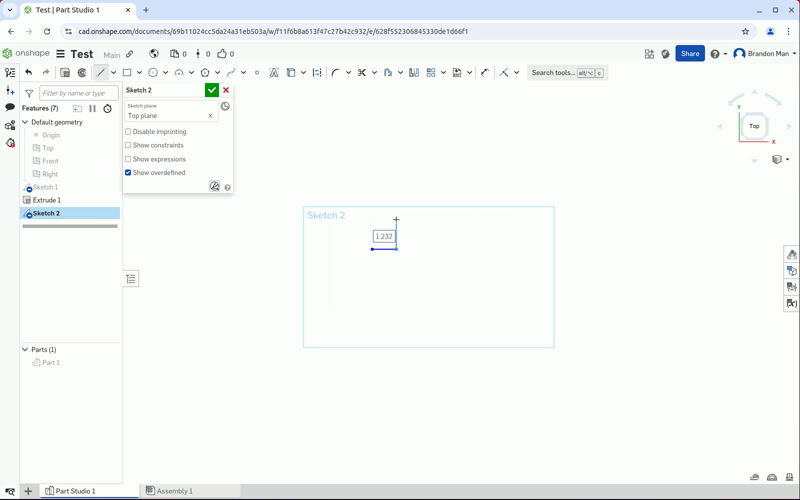
scroll(6)
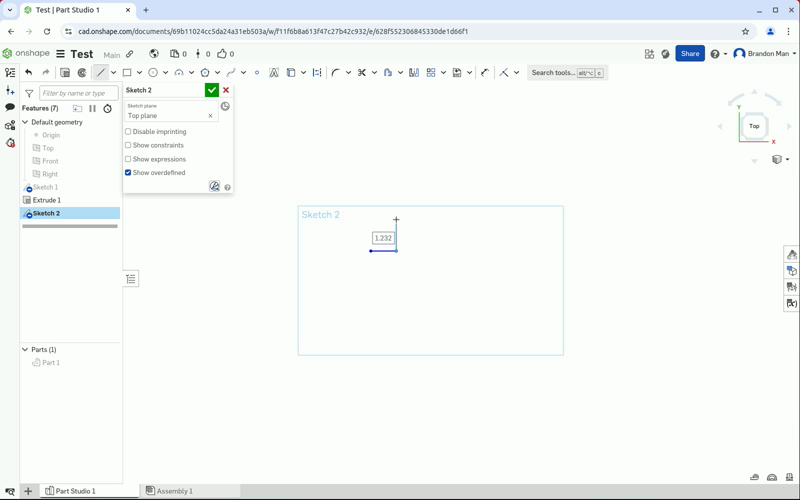
scroll(6)
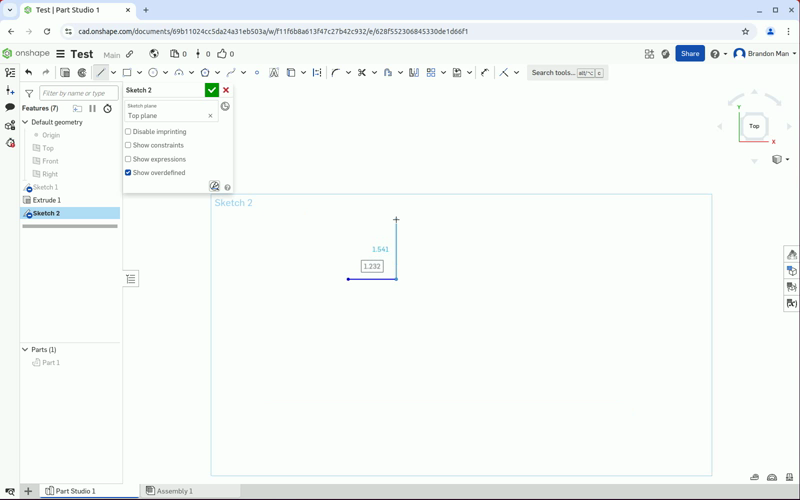
scroll(6)
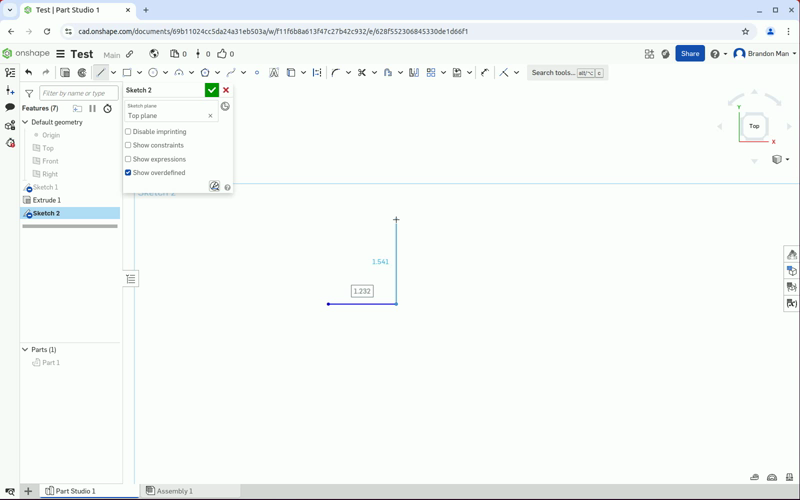
click(396, 219)
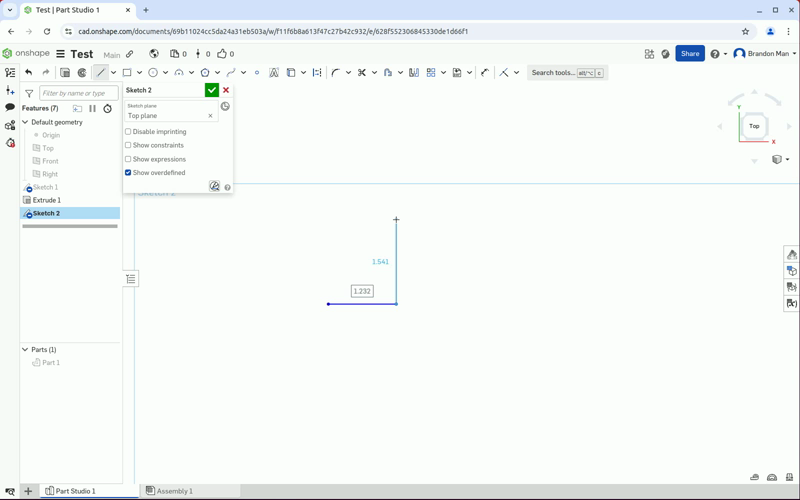
scroll(-6)
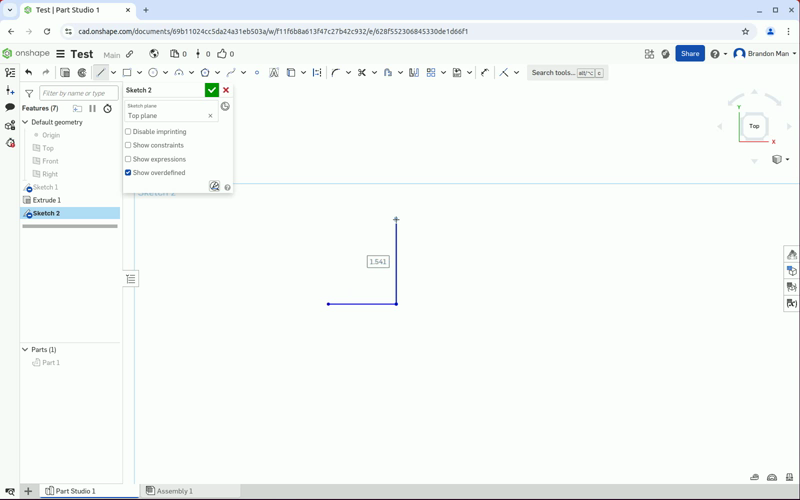
scroll(-6)
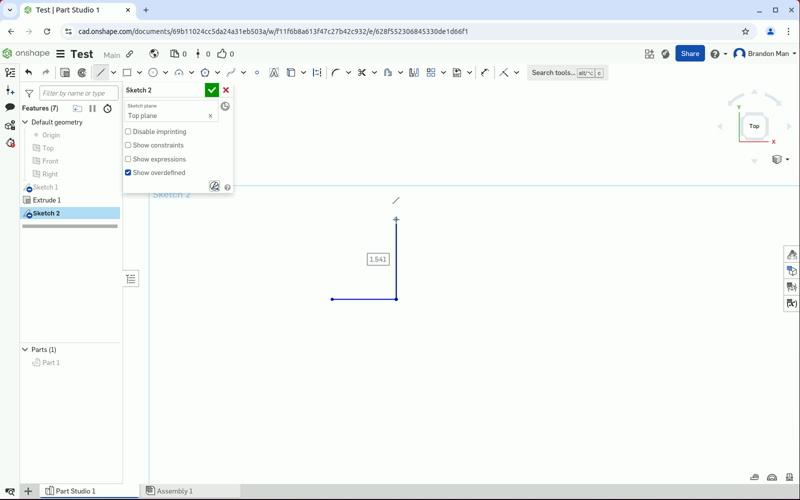
scroll(-6)
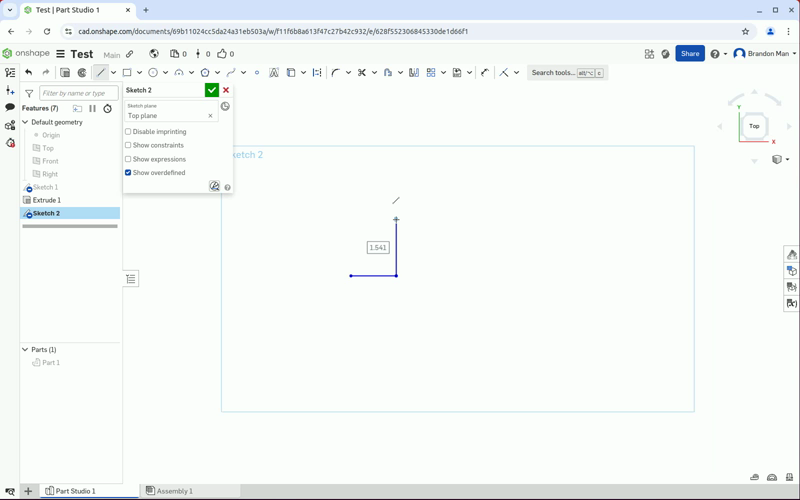
scroll(-6)
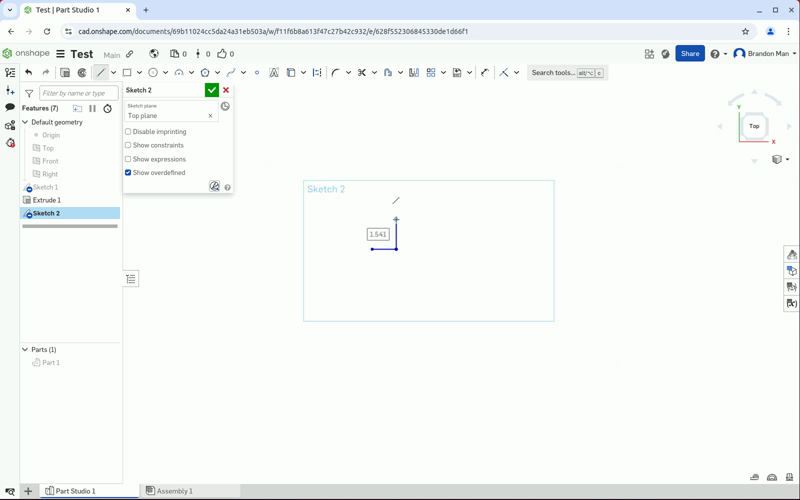
scroll(-6)
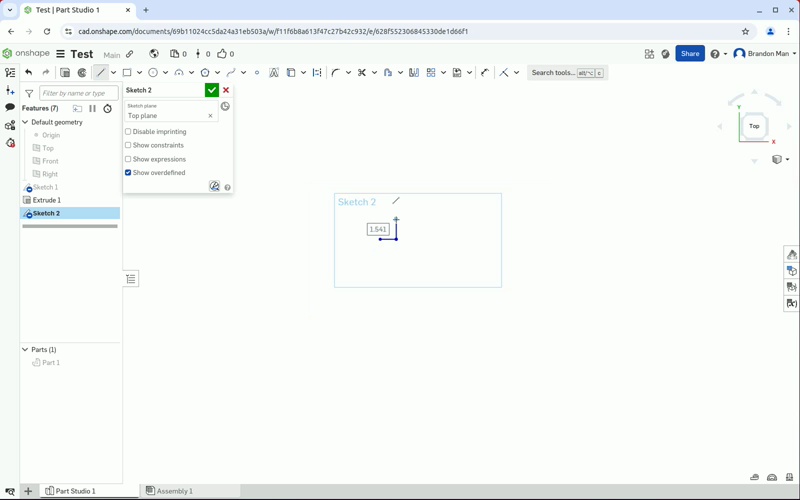
scroll(-6)
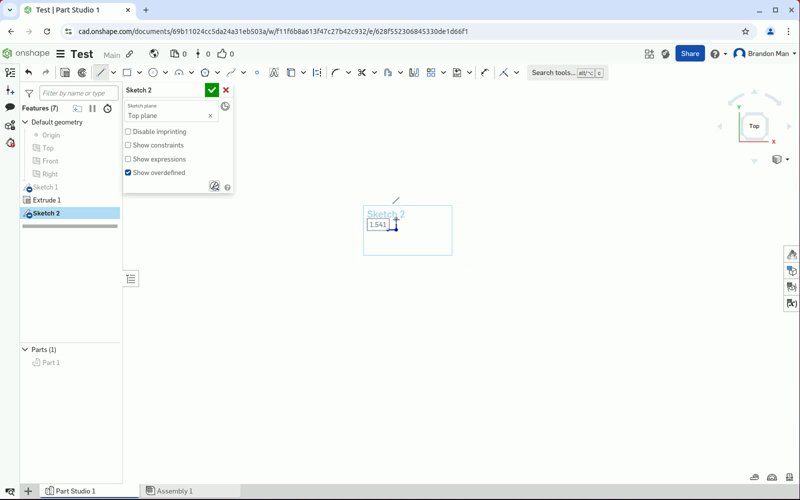
scroll(-6)
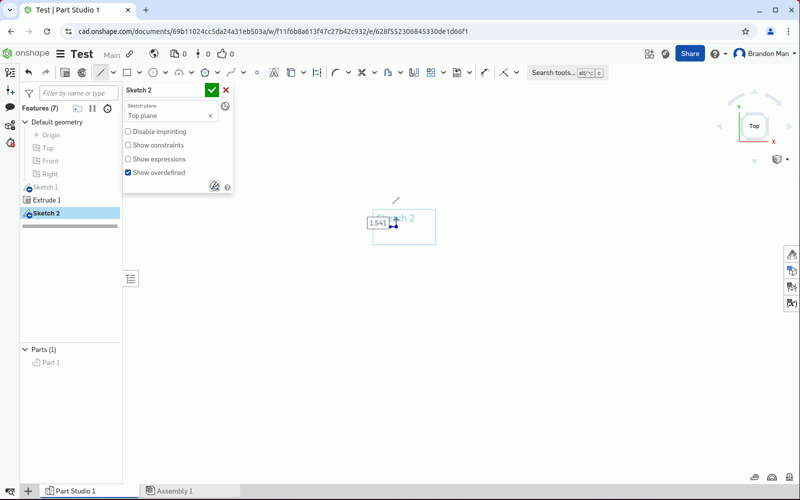
key_up(shift)
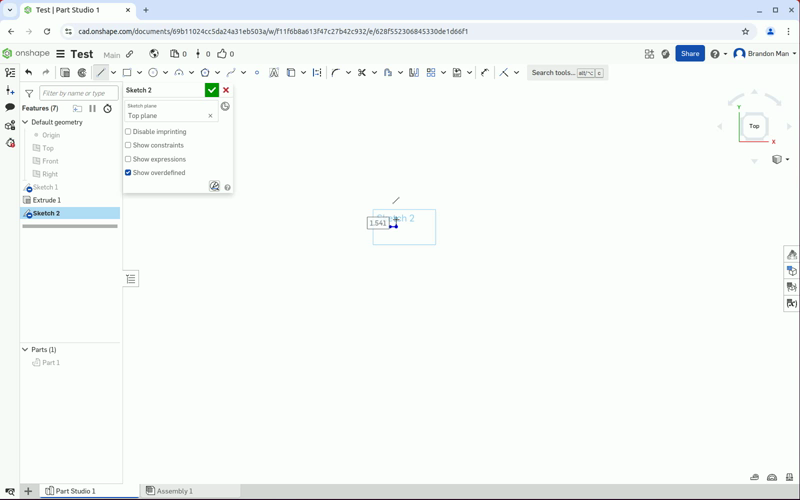
key_down(shift)
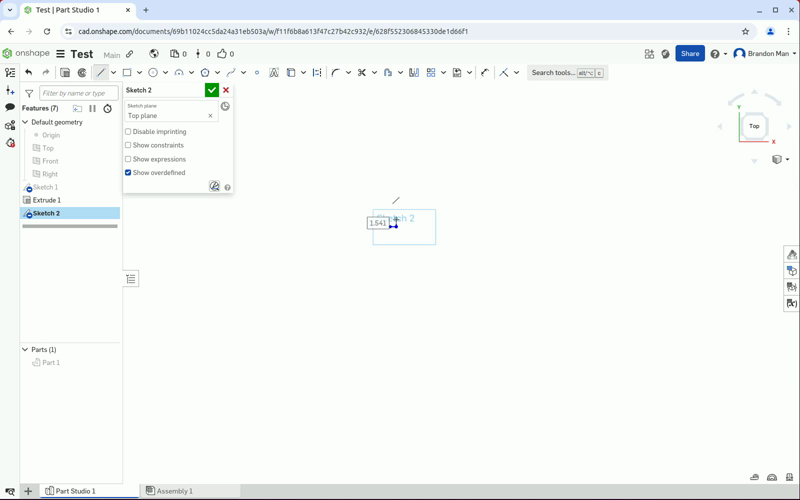
mouse_move(523, 219)
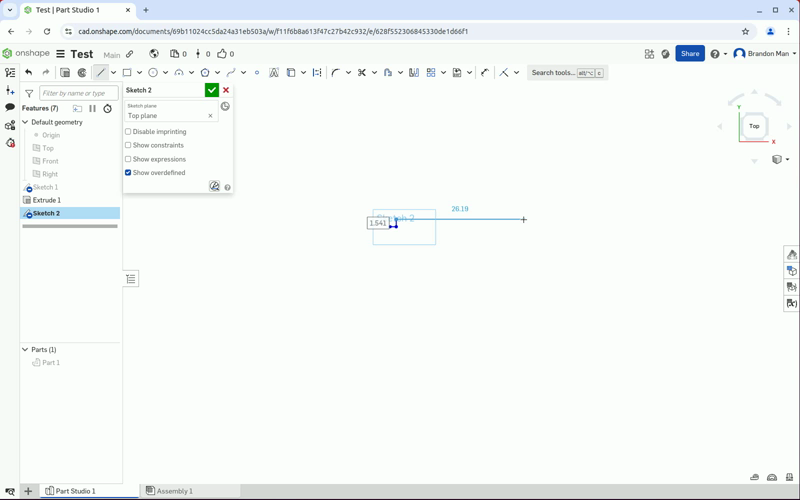
click(523, 219)
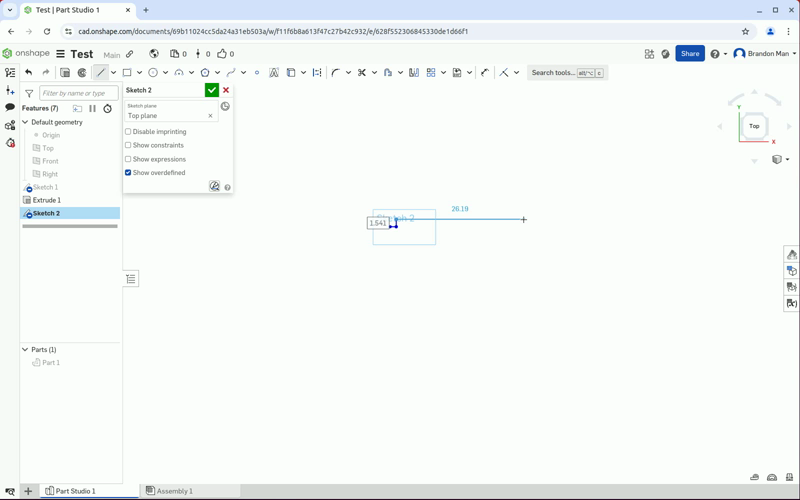
key_up(shift)
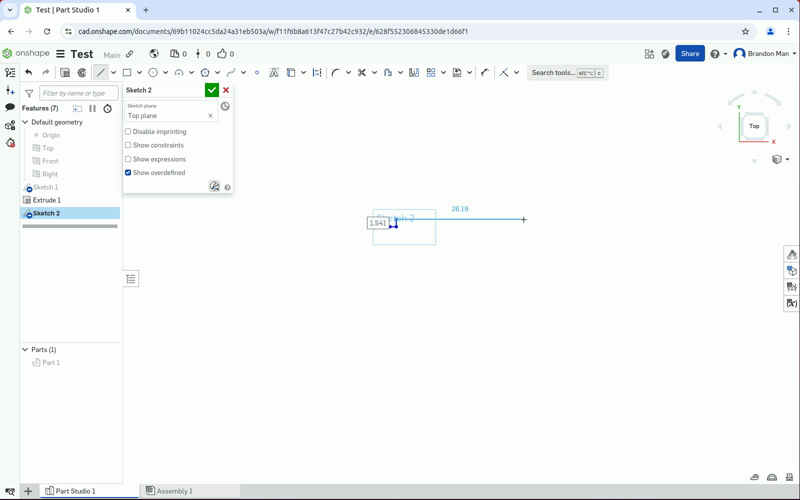
key_down(shift)
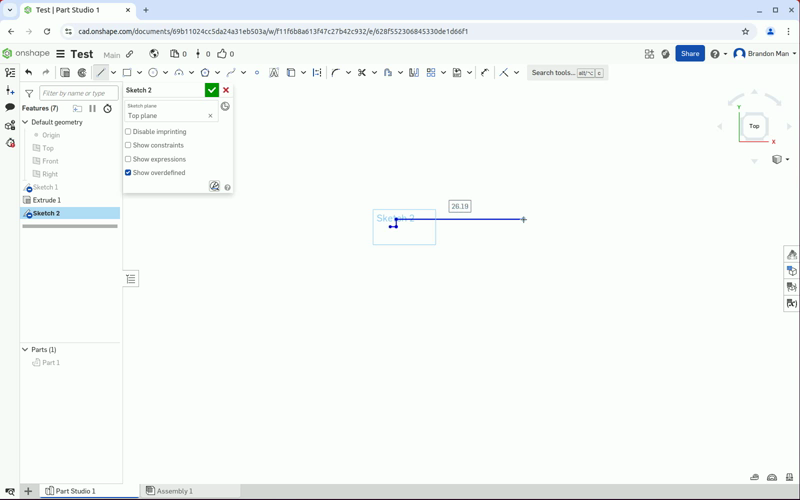
mouse_move(553, 219)
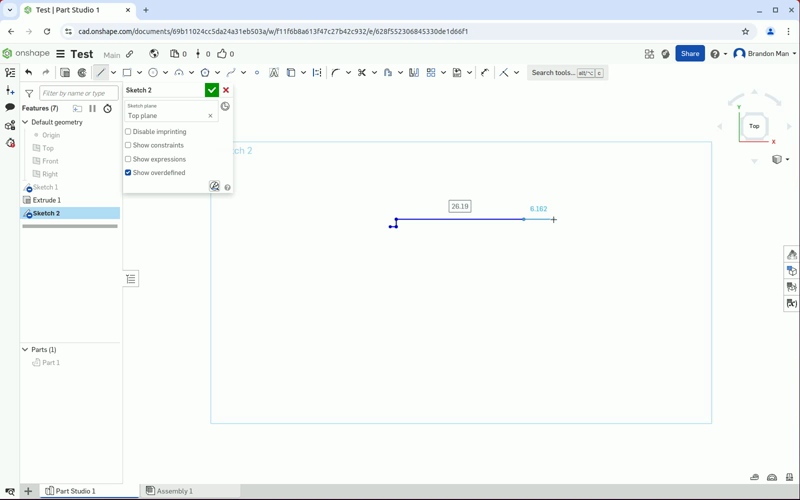
mouse_move(523, 226)
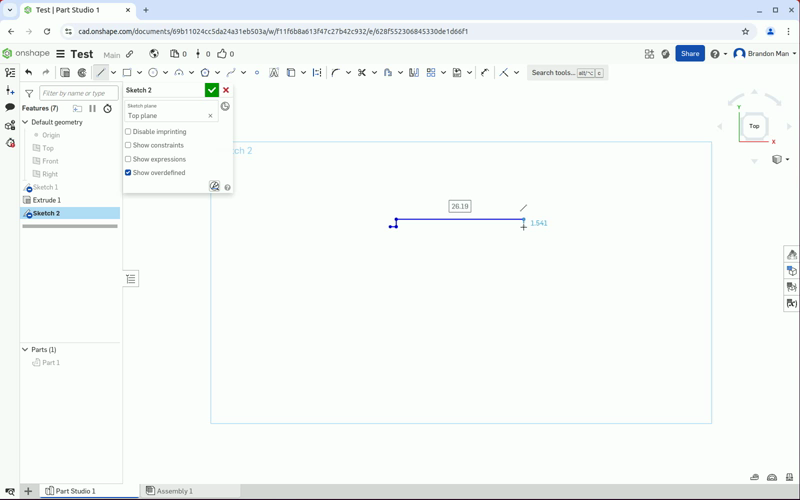
scroll(6)
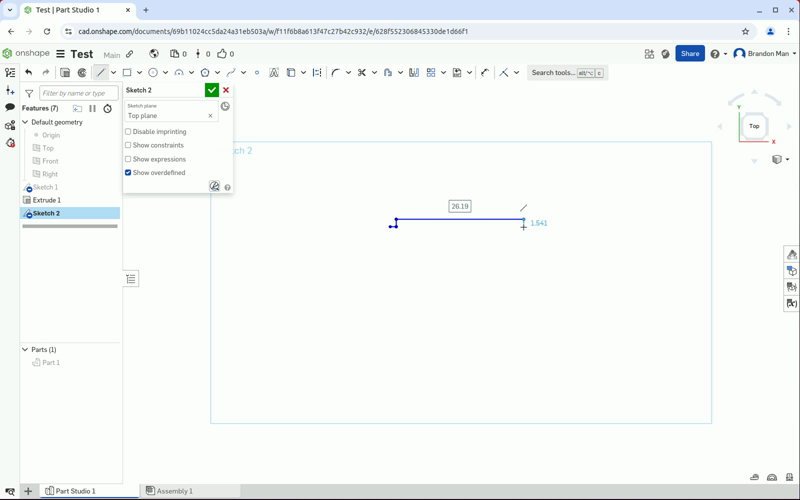
scroll(6)
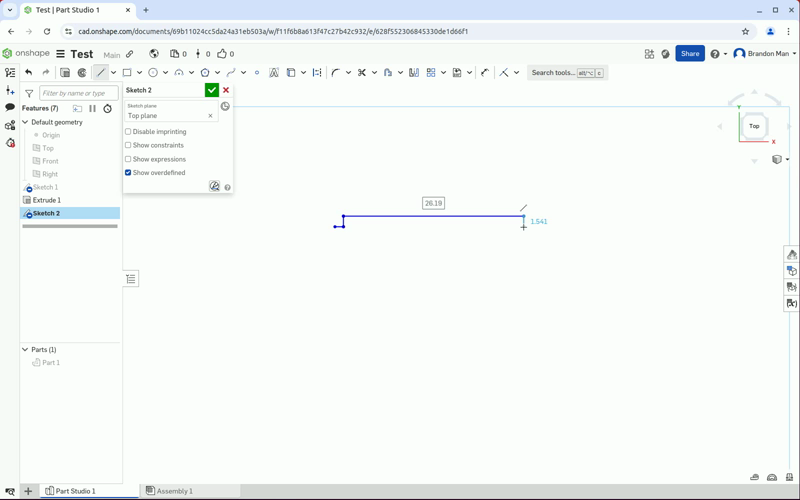
scroll(6)
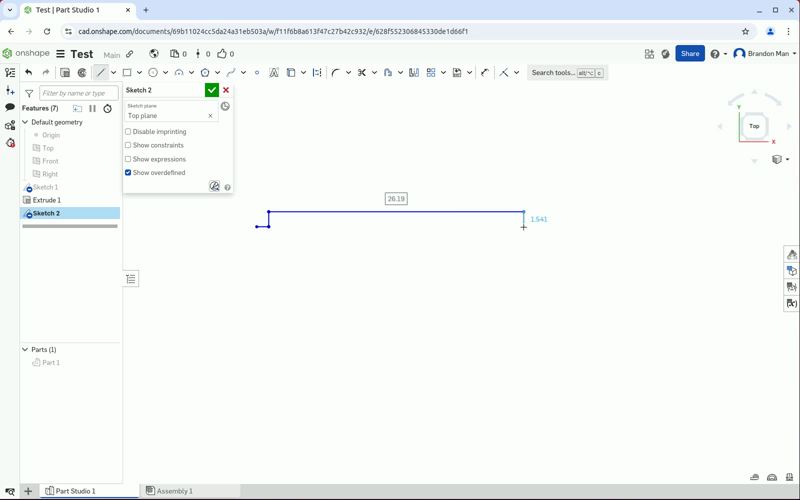
scroll(6)
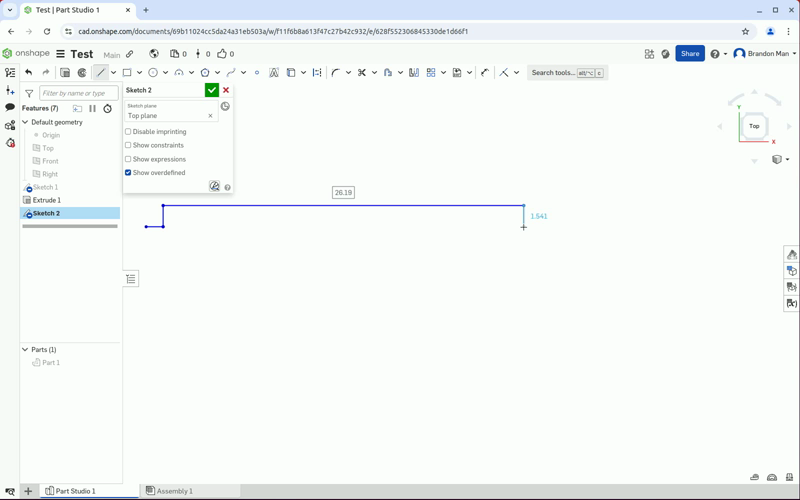
scroll(6)
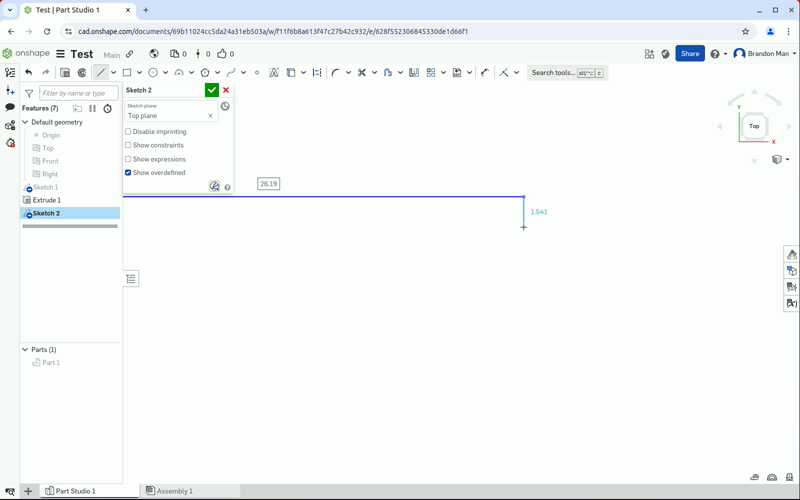
scroll(6)
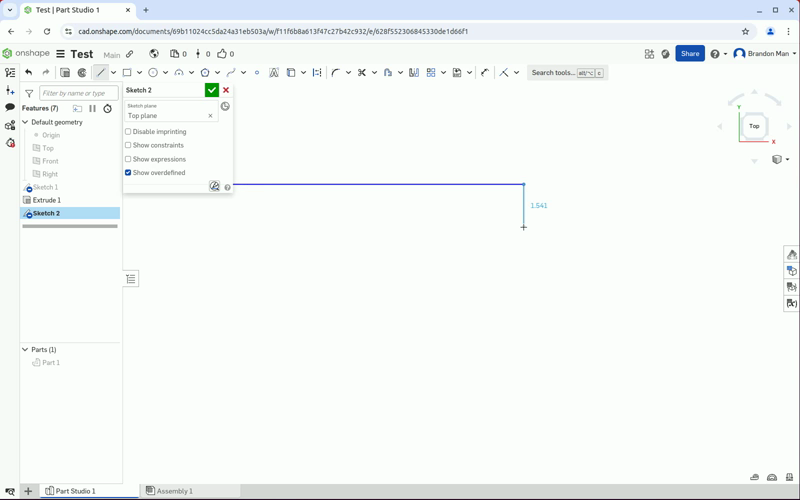
scroll(6)
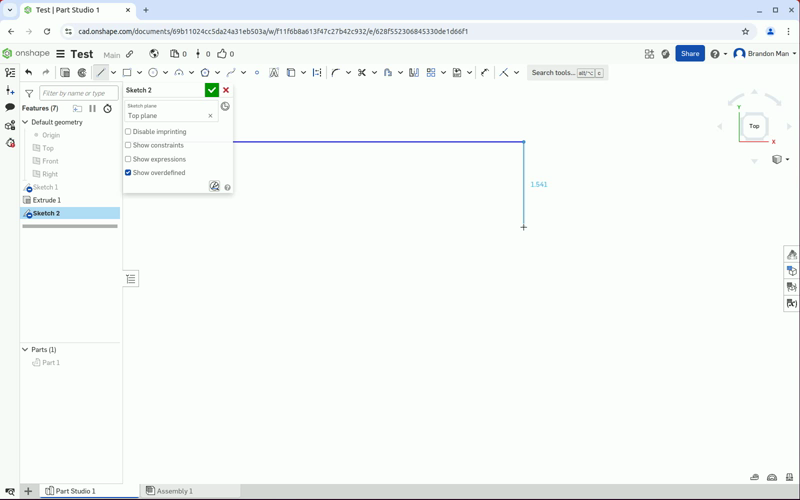
click(523, 226)
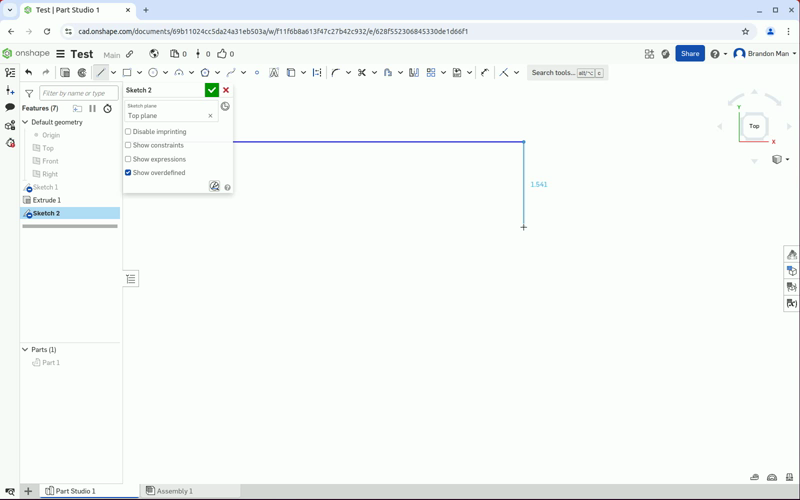
scroll(-6)
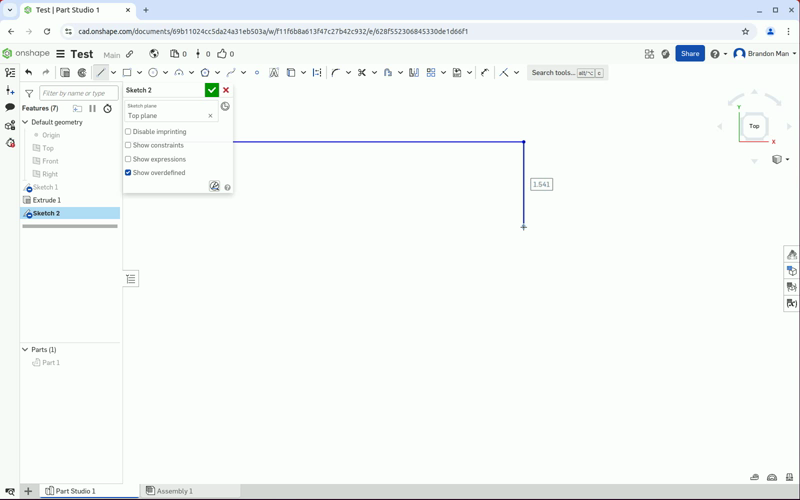
scroll(-6)
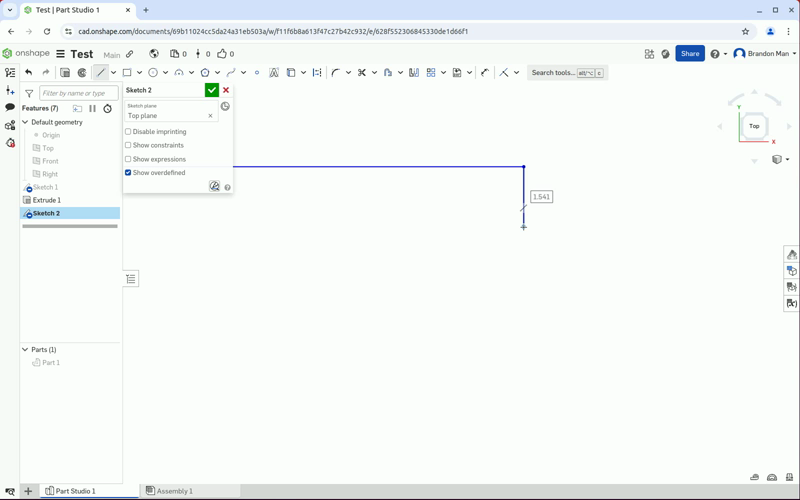
scroll(-6)
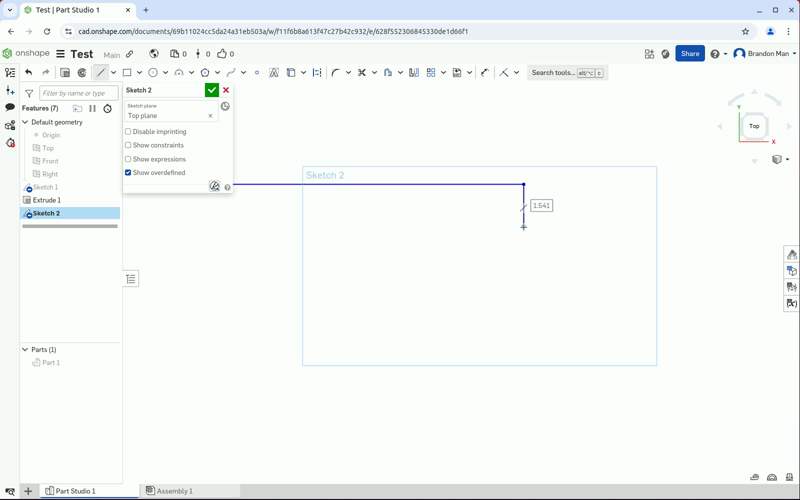
scroll(-6)
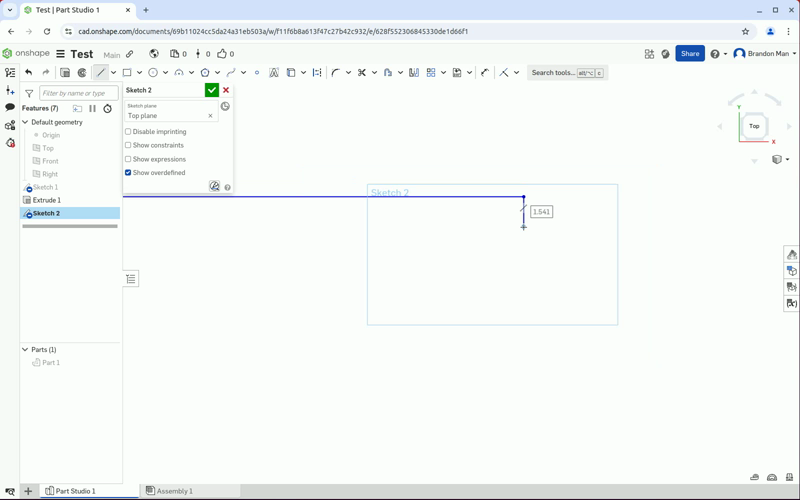
scroll(-6)
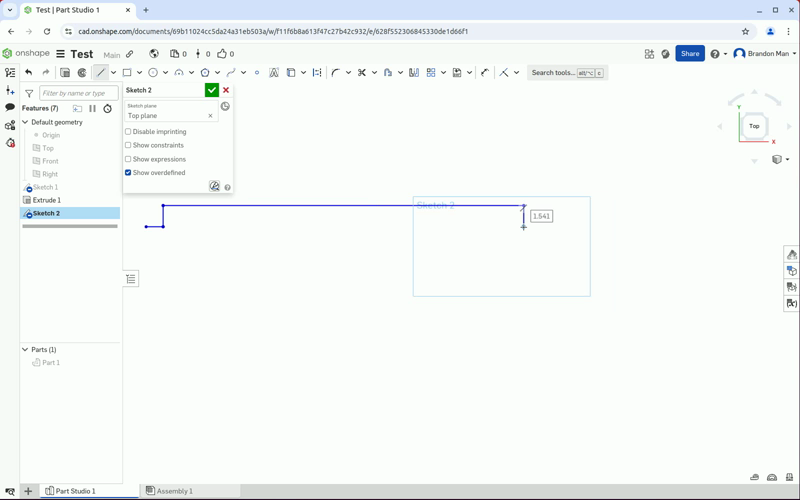
scroll(-6)
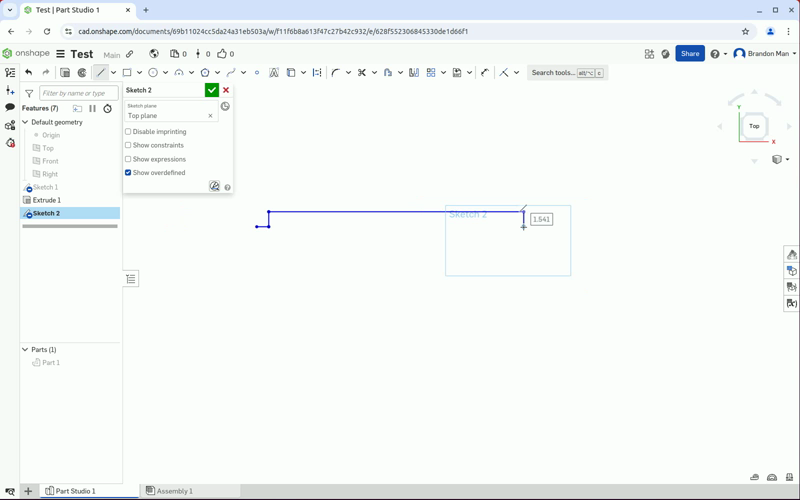
scroll(-6)
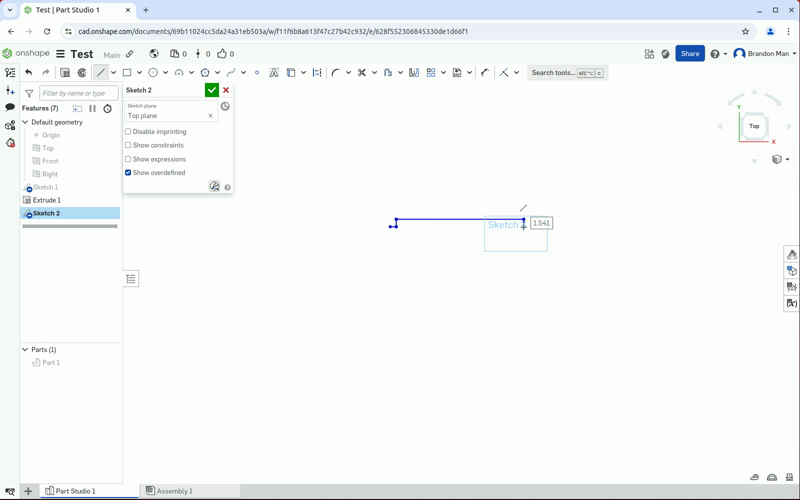
key_up(shift)
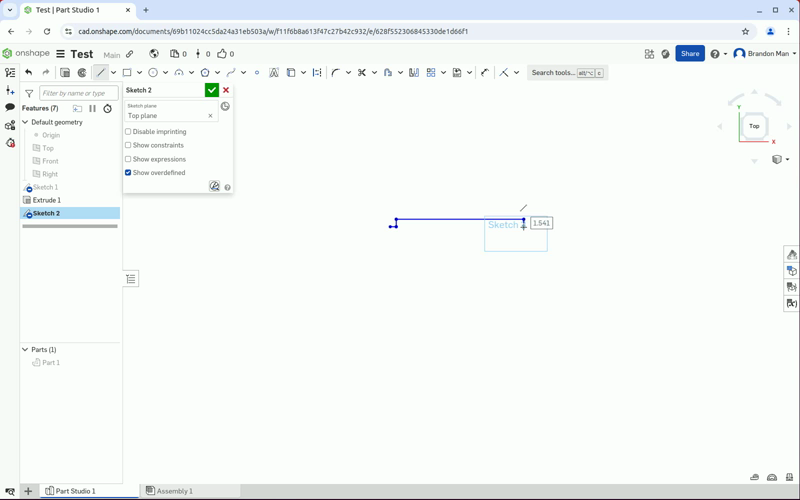
key_down(shift)
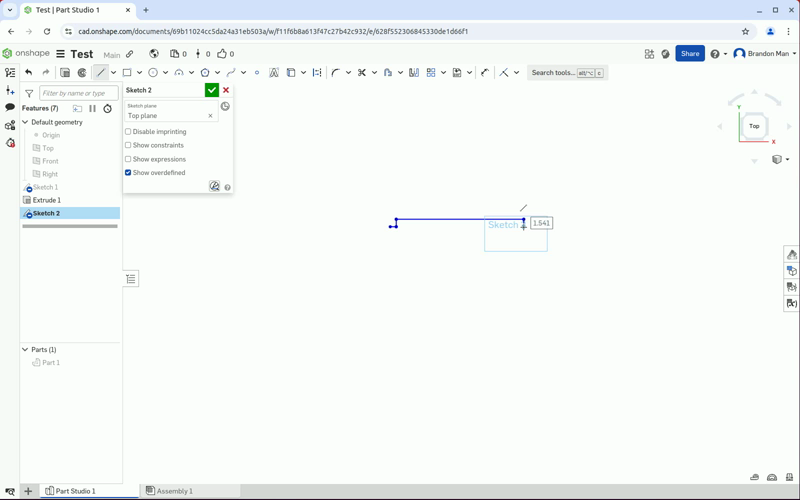
mouse_move(553, 226)
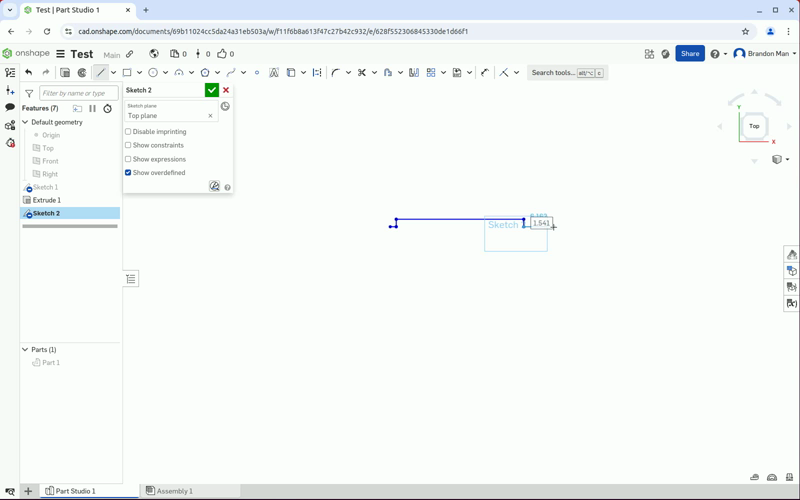
mouse_move(529, 226)
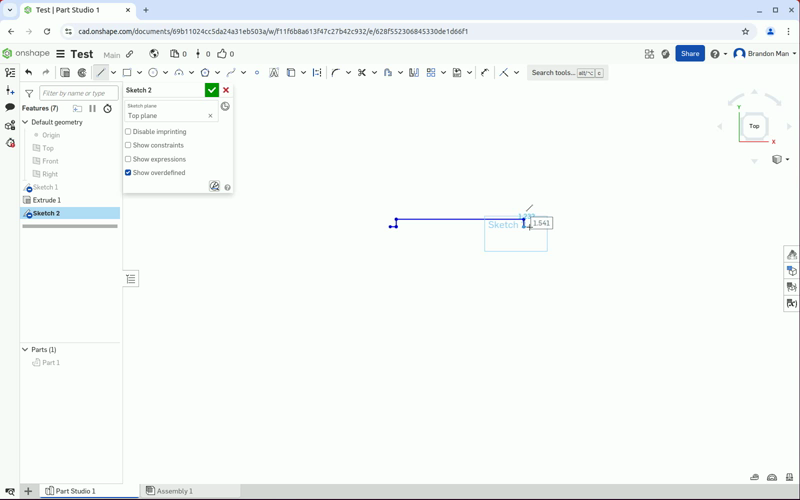
scroll(6)
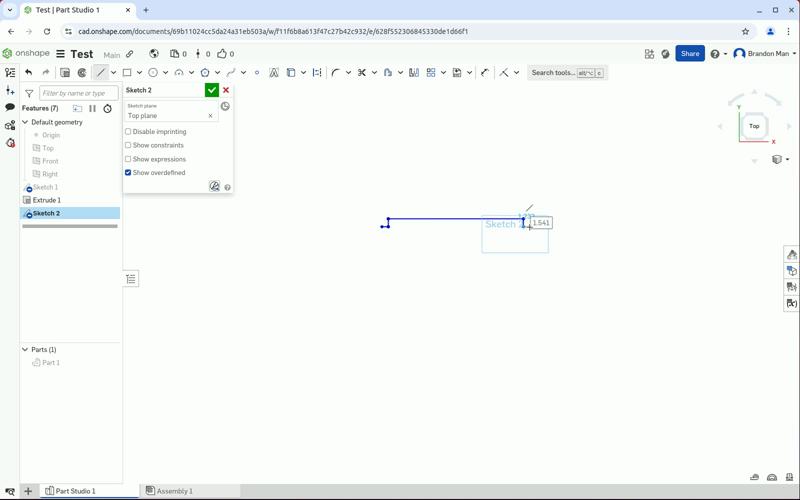
scroll(6)
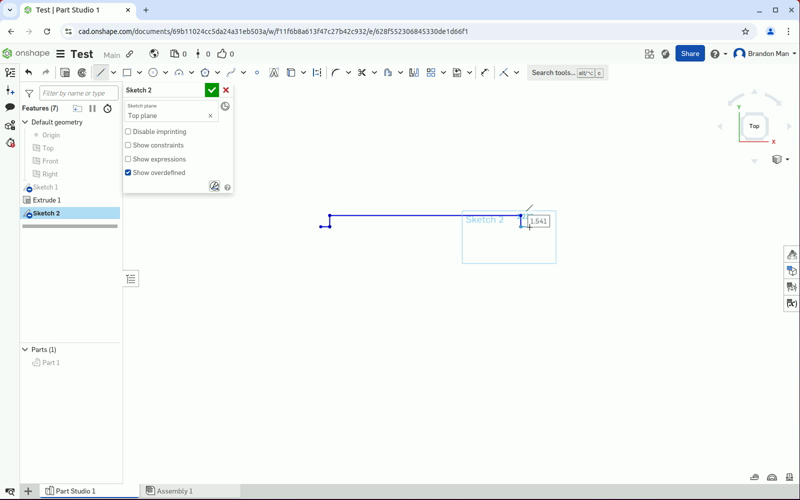
scroll(6)
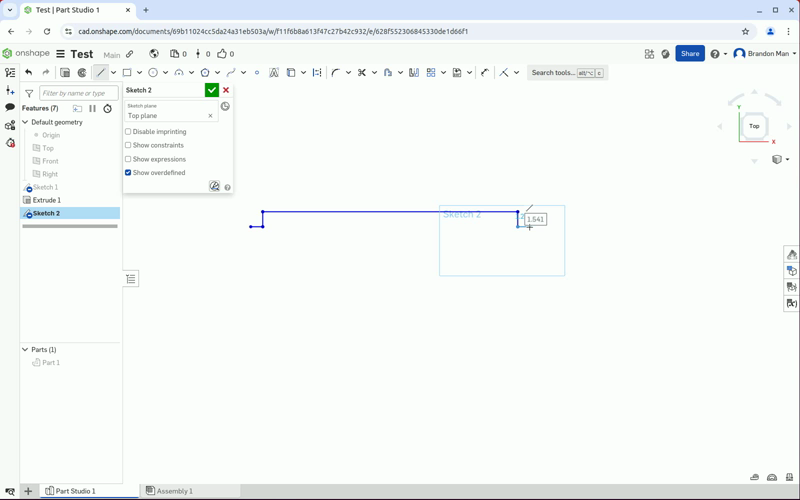
scroll(6)
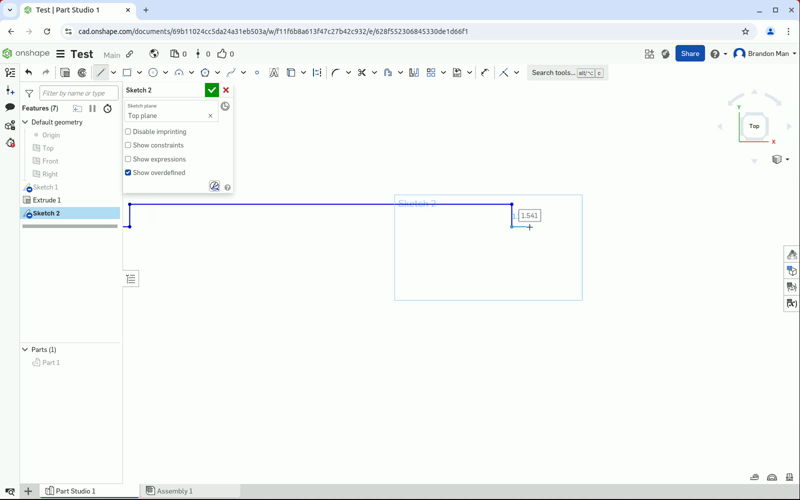
scroll(6)
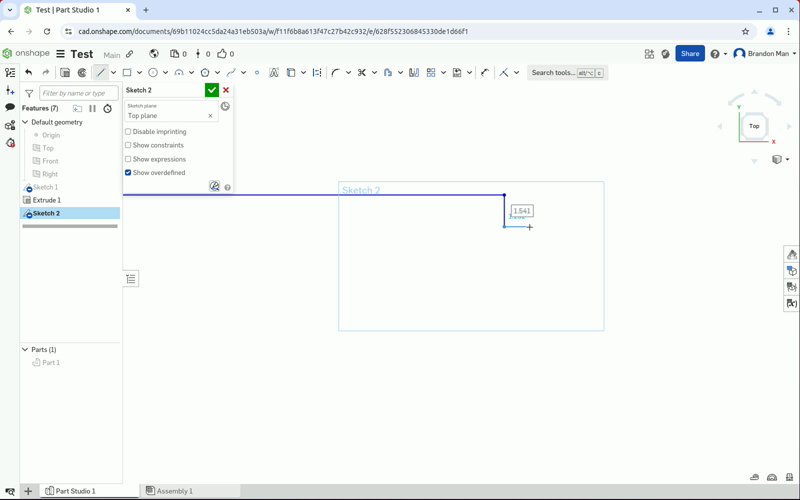
scroll(6)
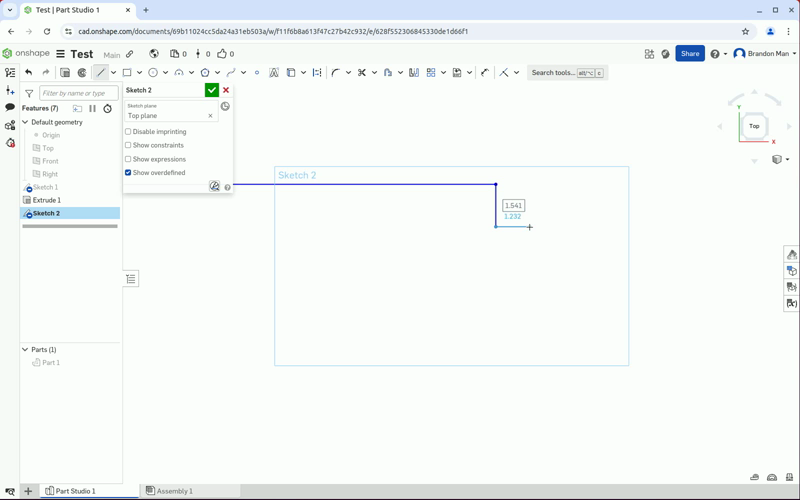
scroll(6)
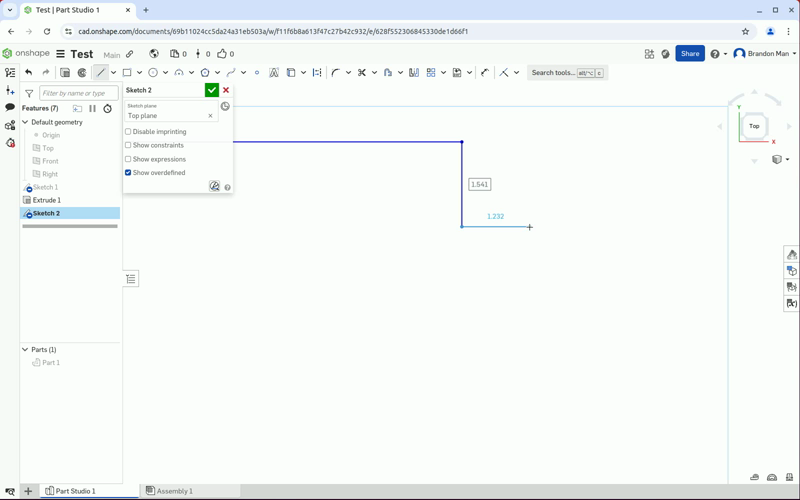
click(529, 226)
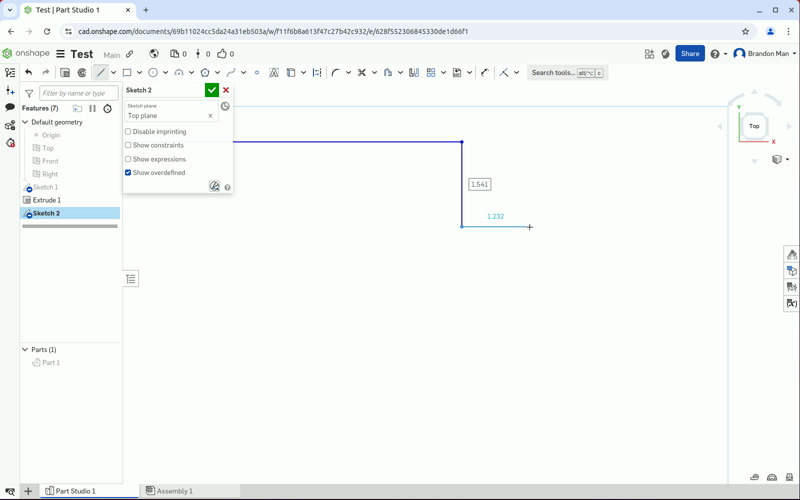
scroll(-6)
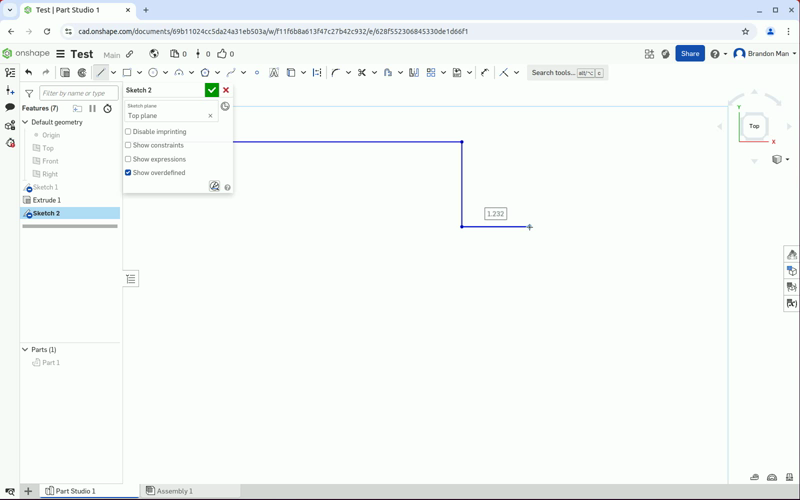
scroll(-6)
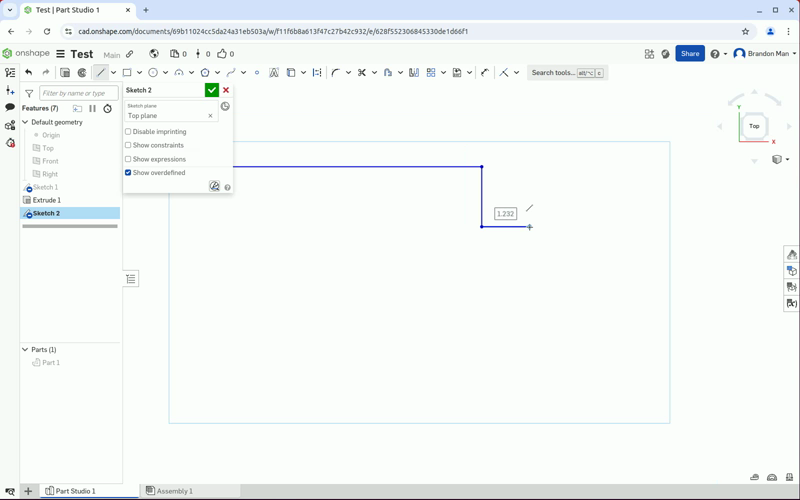
scroll(-6)
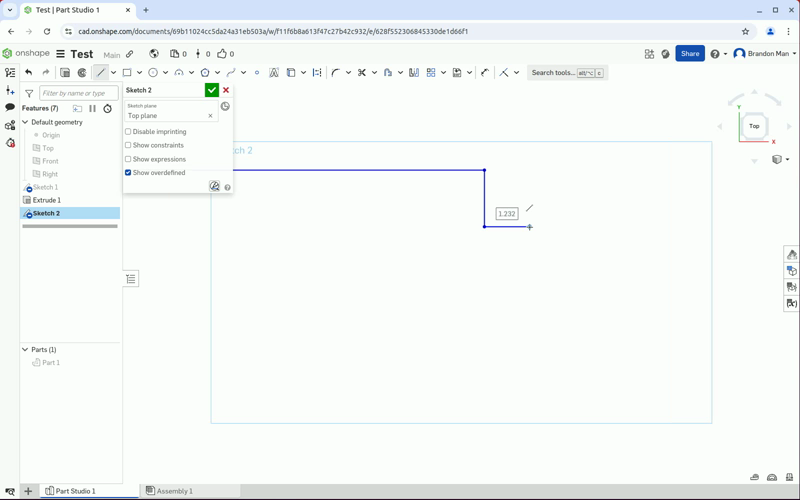
scroll(-6)
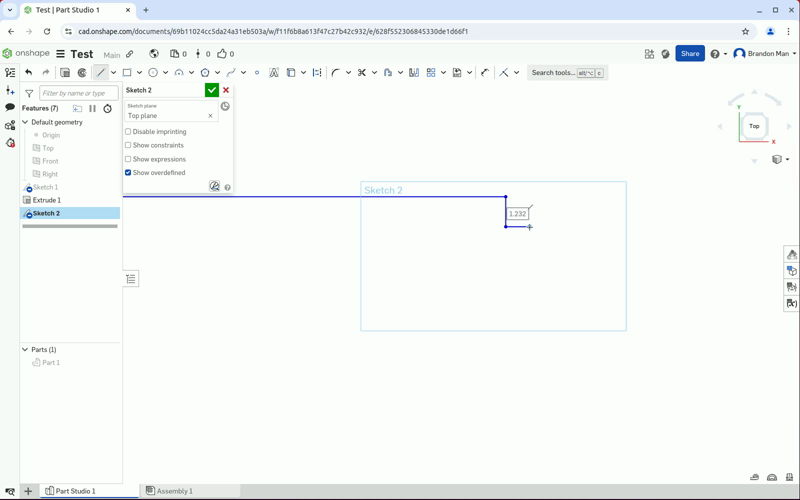
scroll(-6)
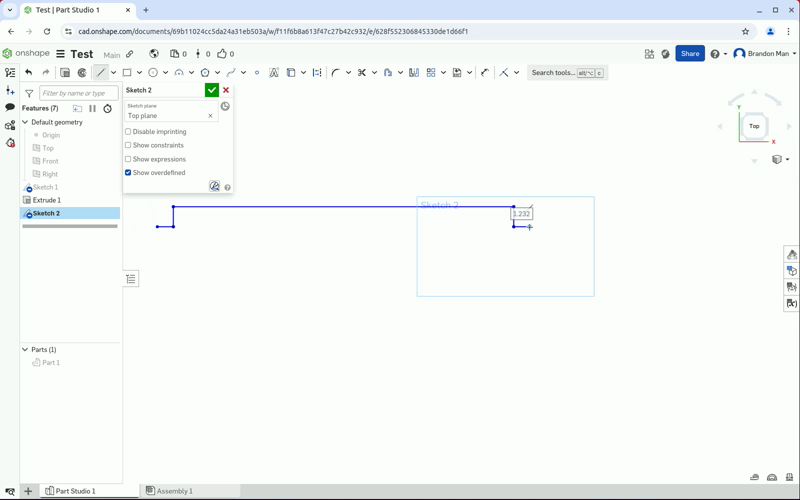
scroll(-6)
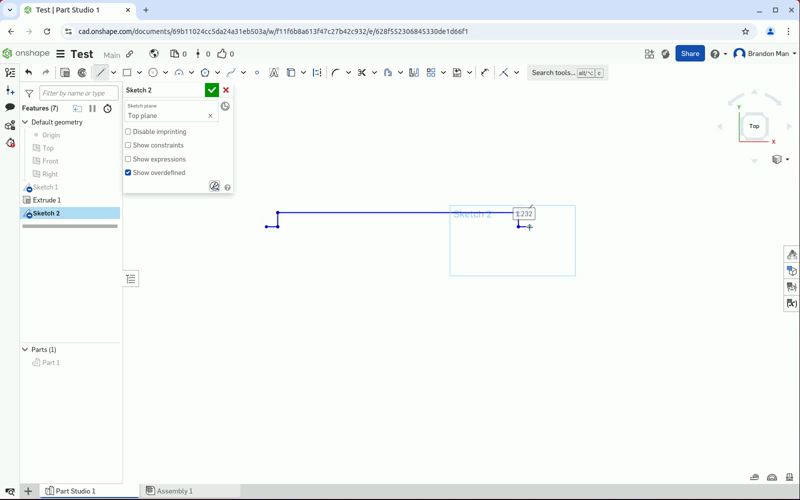
scroll(-6)
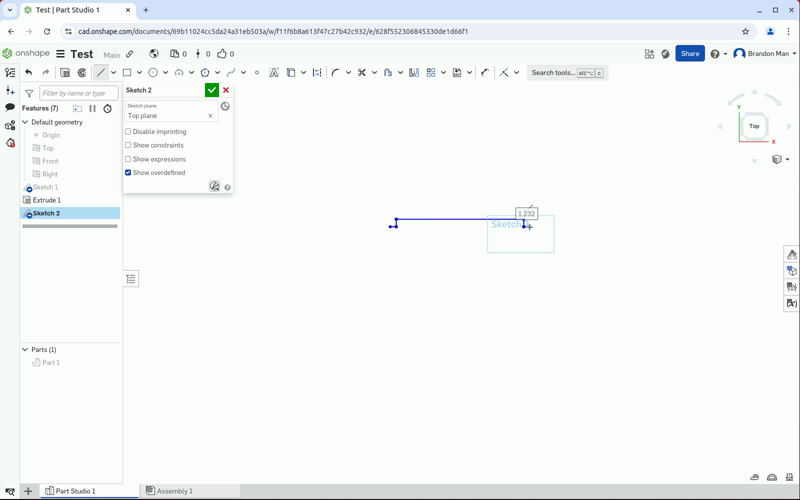
key_up(shift)
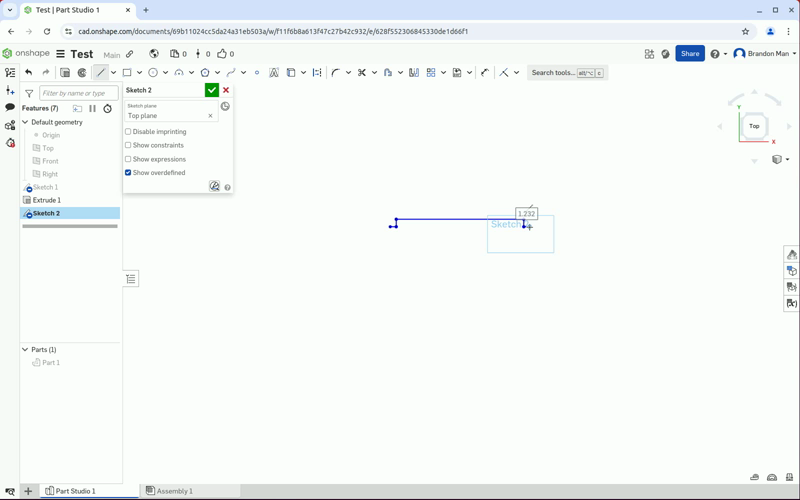
key_down(shift)
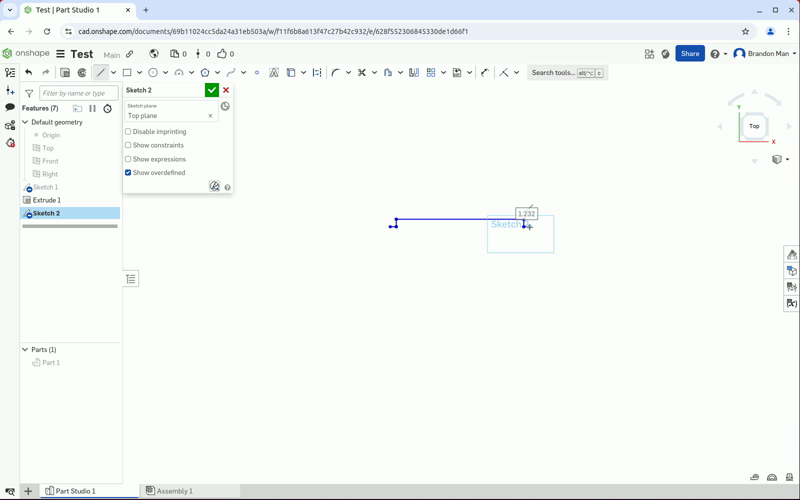
mouse_move(559, 226)
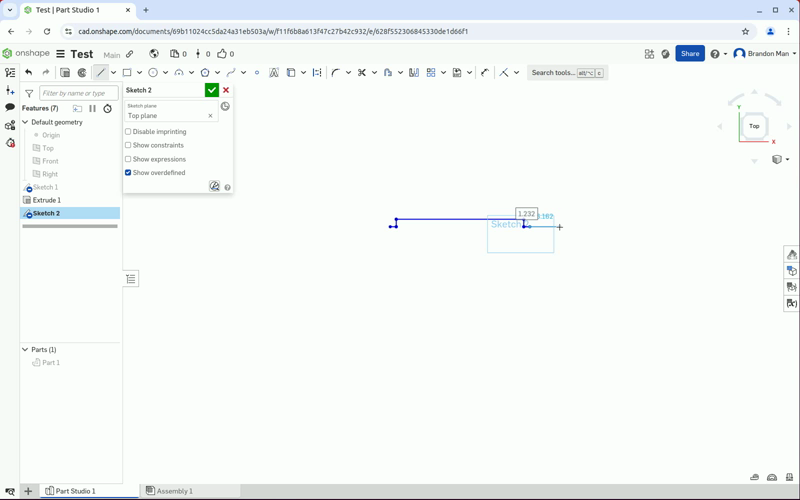
mouse_move(529, 213)
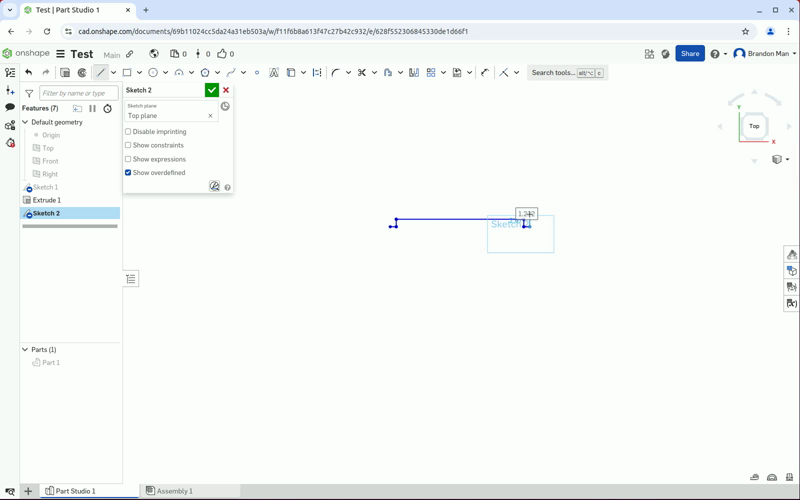
click(529, 213)
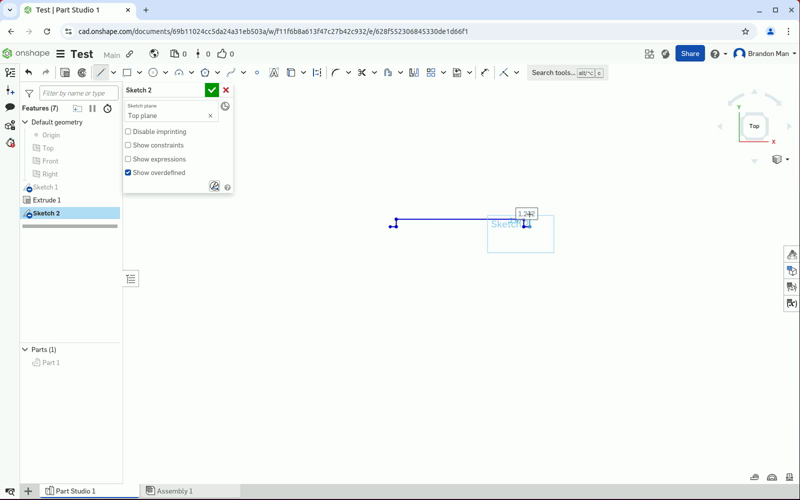
key_up(shift)
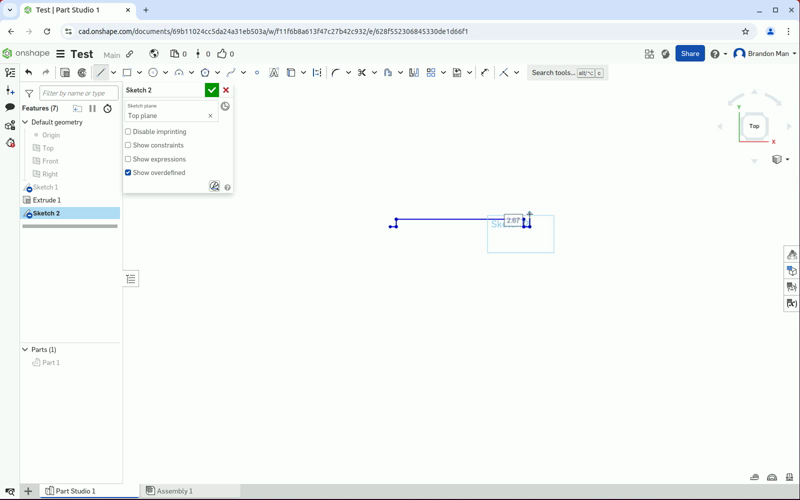
key_down(shift)
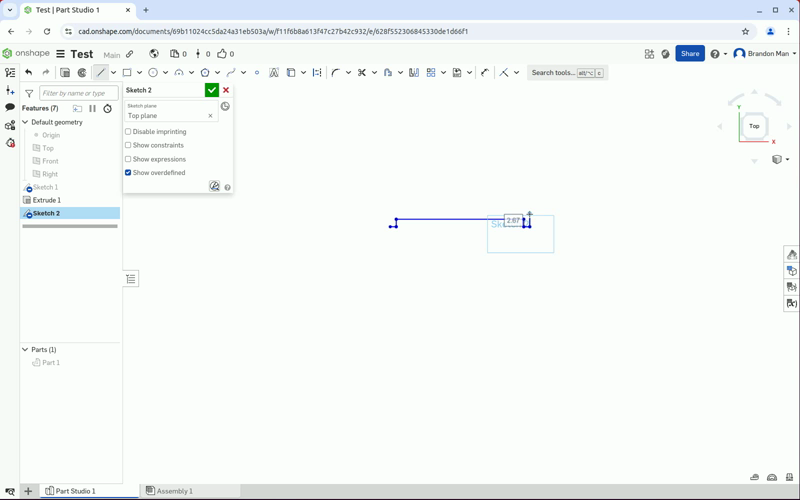
mouse_move(390, 213)
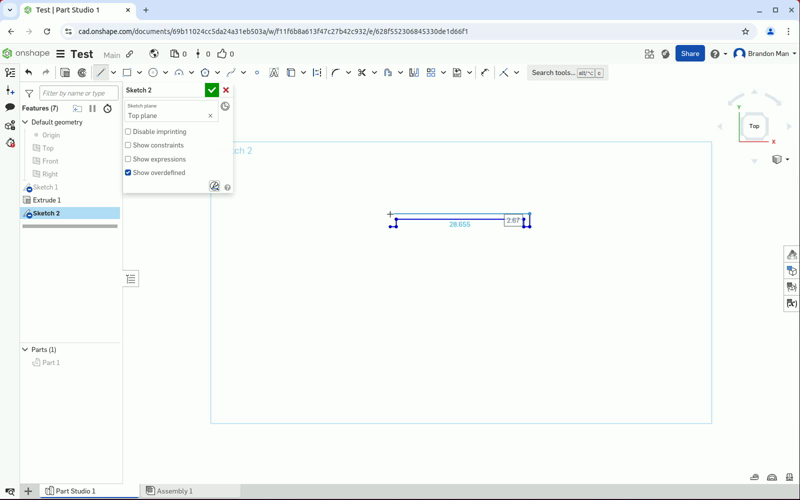
click(390, 213)
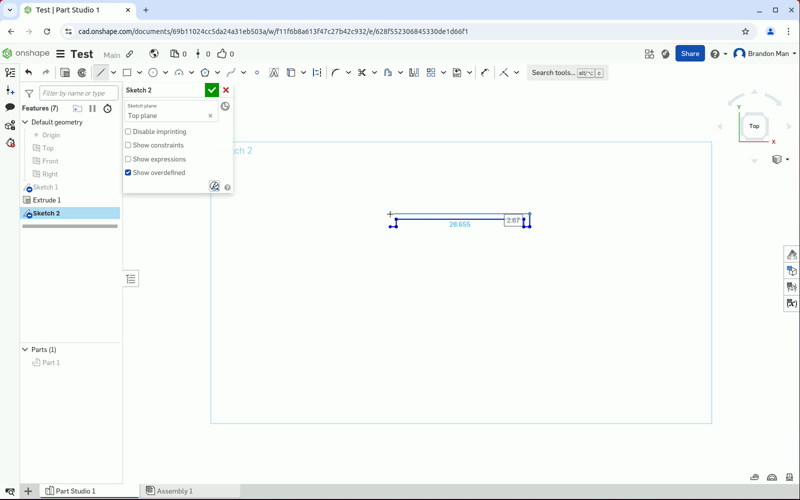
key_up(shift)
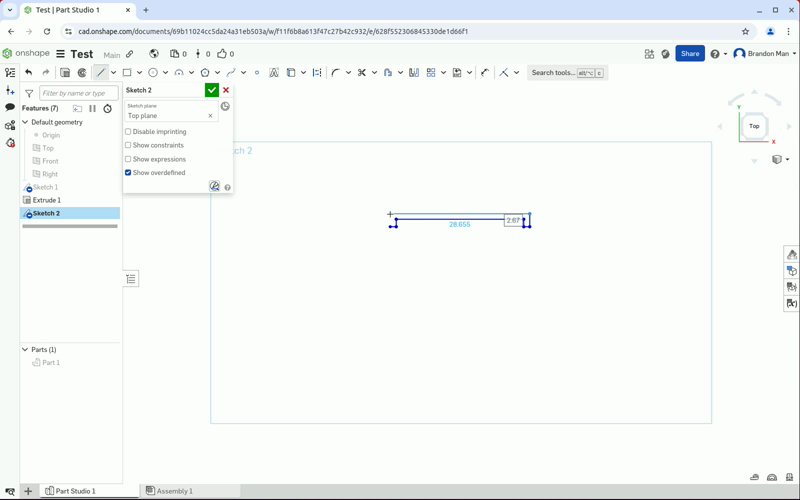
mouse_move(420, 213)
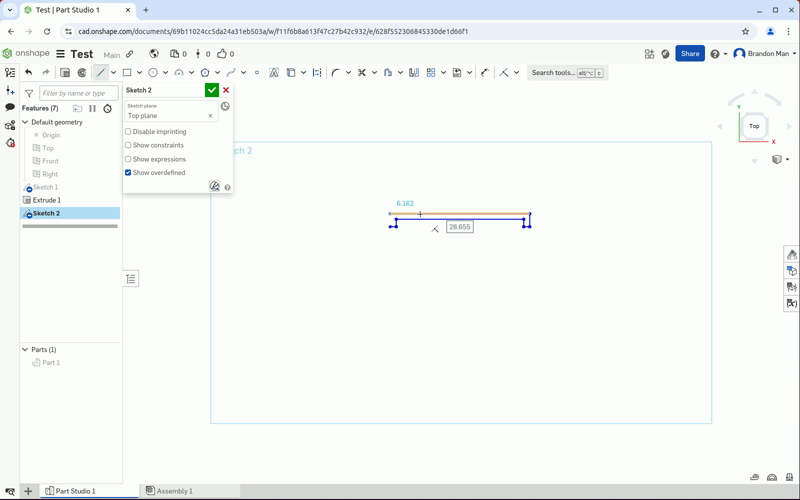
key_down(shift)
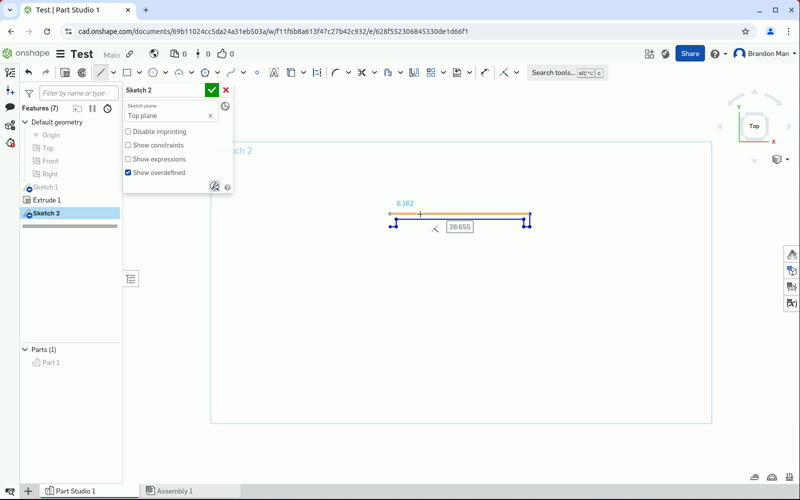
mouse_move(390, 226)
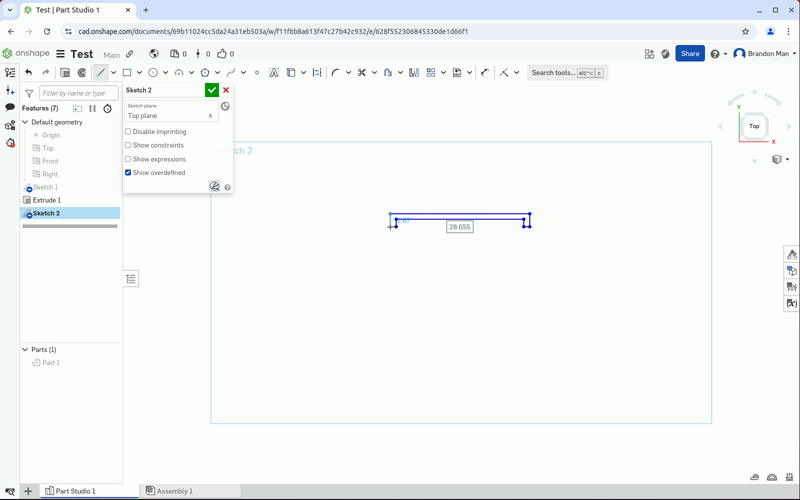
key_up(shift)
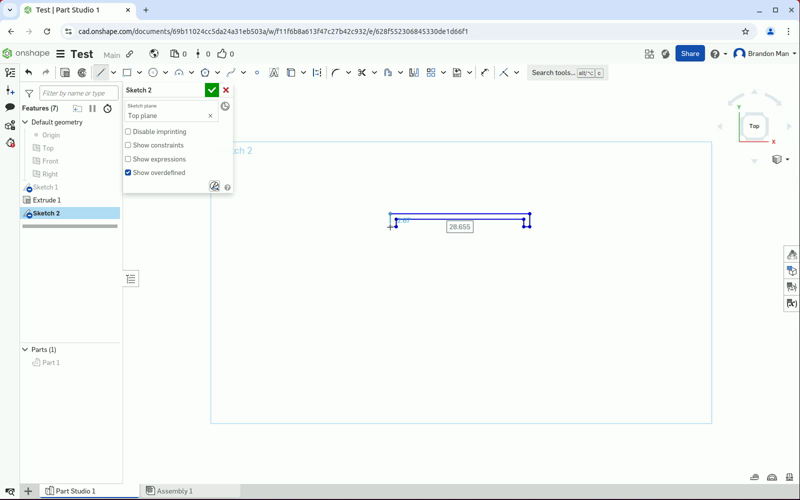
click(390, 226)
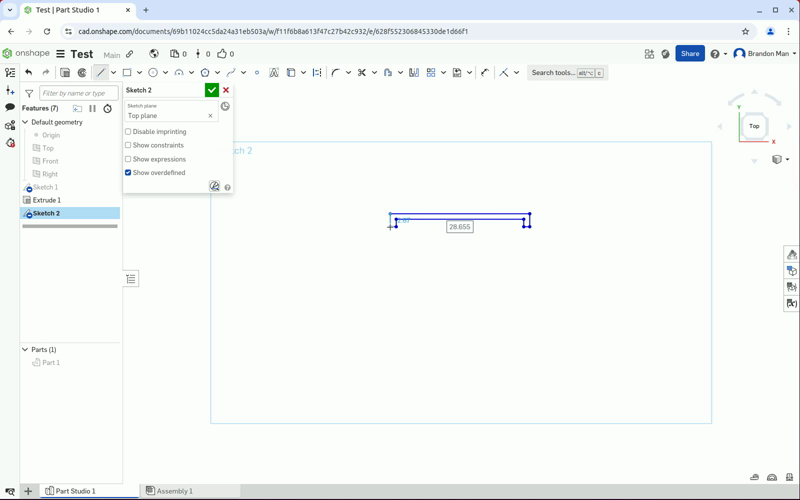
key(esc)
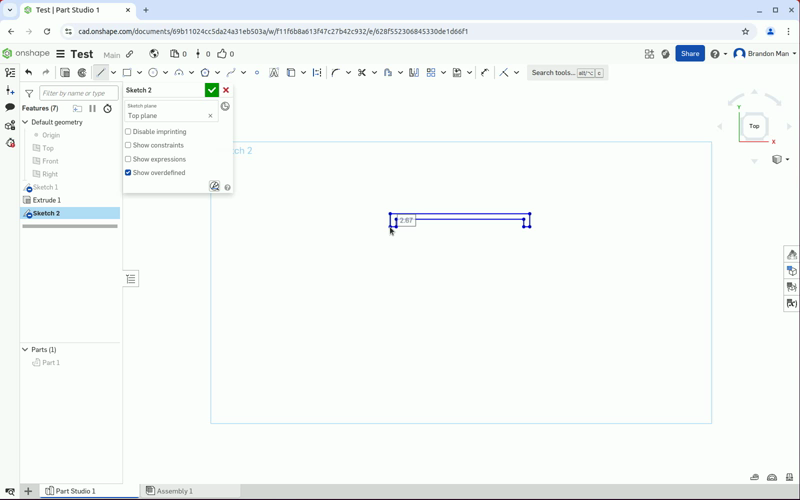
mouse_move(440, 217)
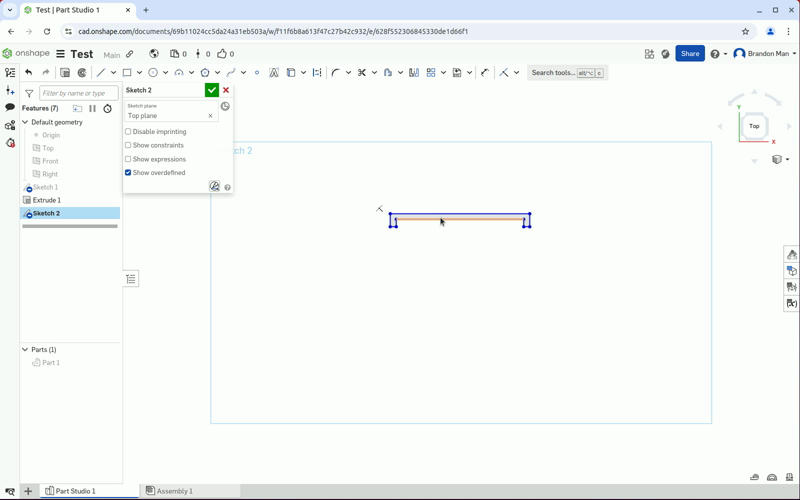
scroll(6)
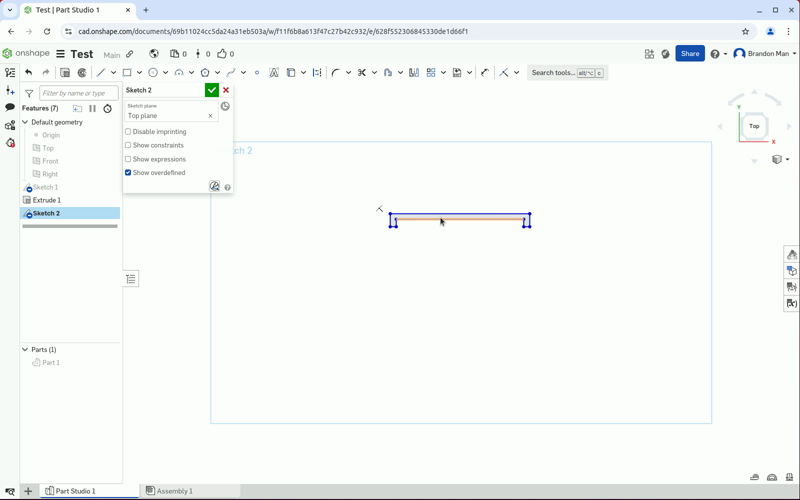
scroll(6)
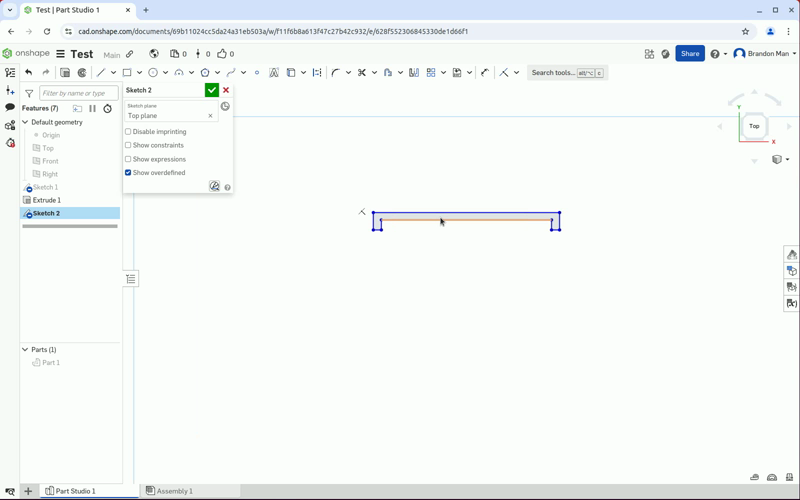
scroll(6)
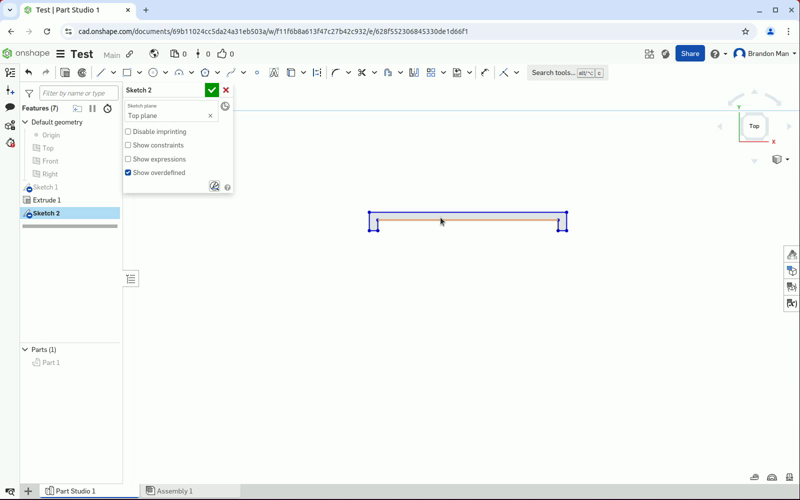
scroll(6)
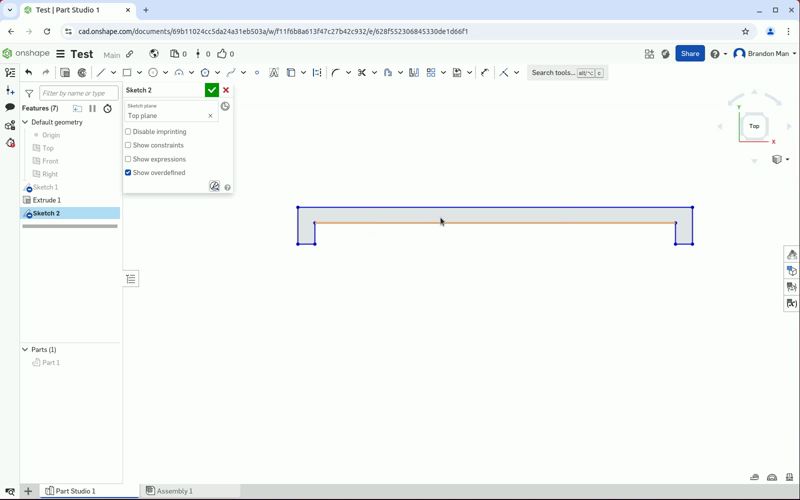
scroll(6)
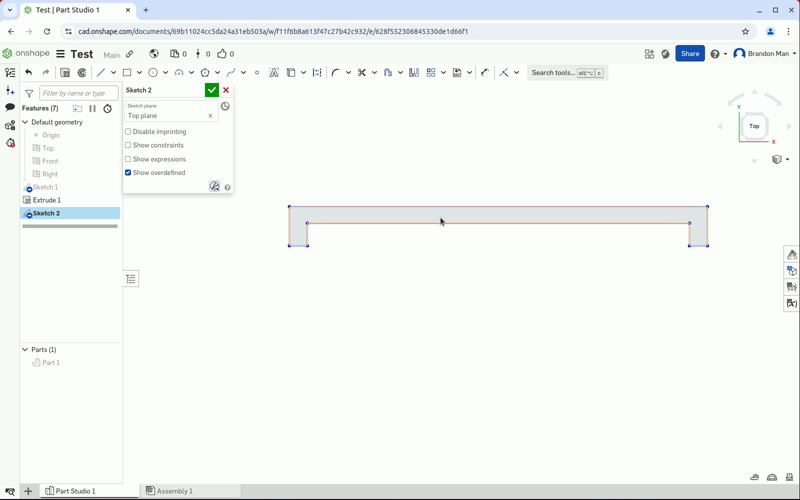
scroll(6)
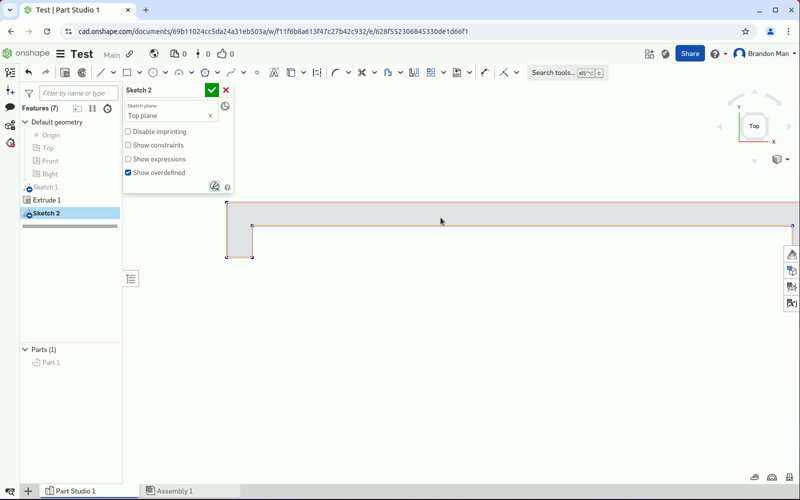
scroll(6)
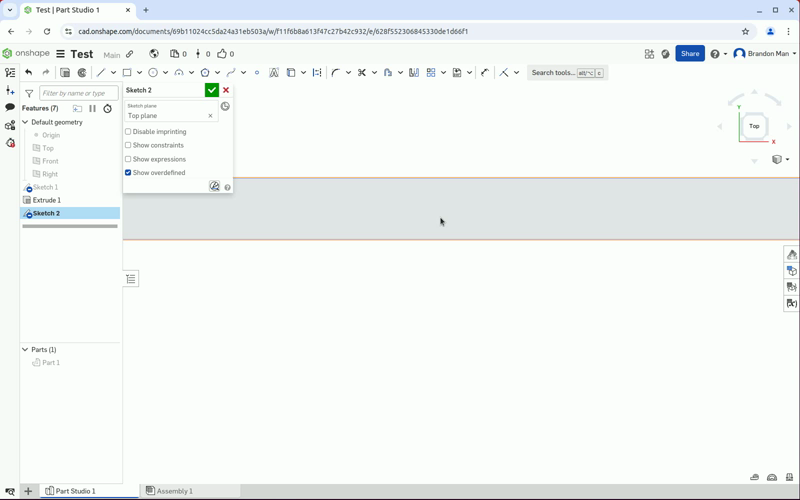
click(440, 217)
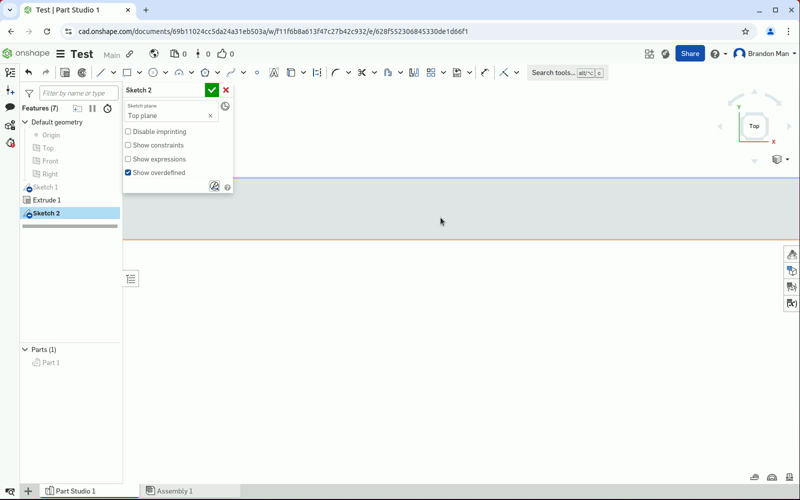
scroll(-6)
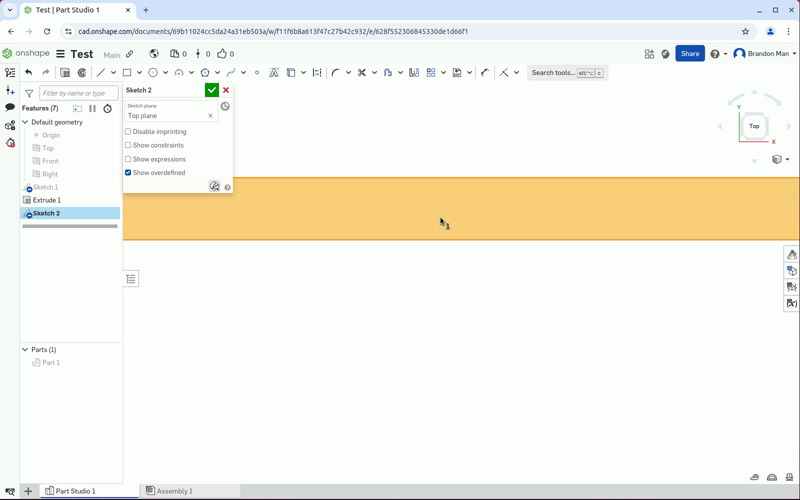
scroll(-6)
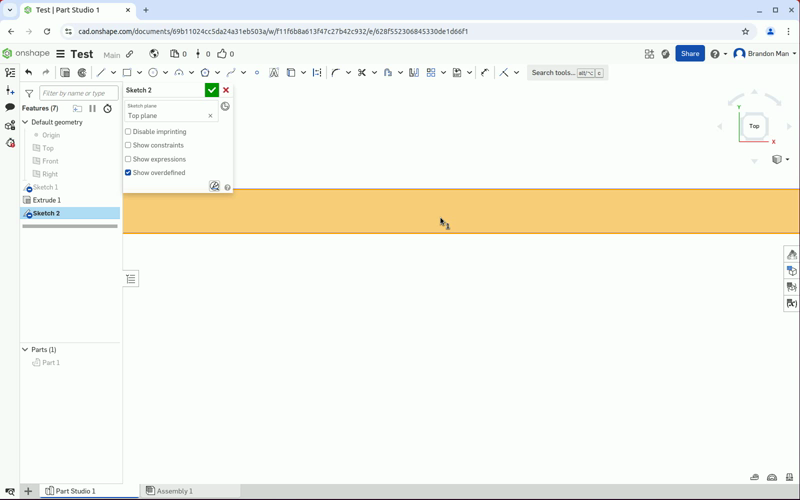
scroll(-6)
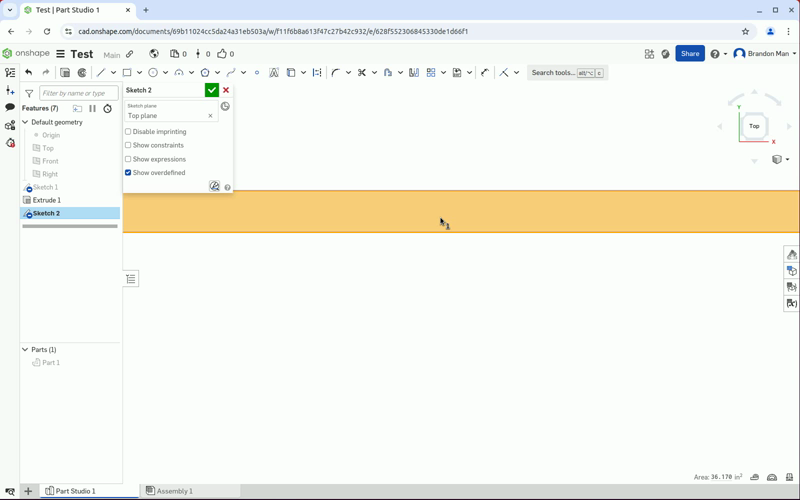
scroll(-6)
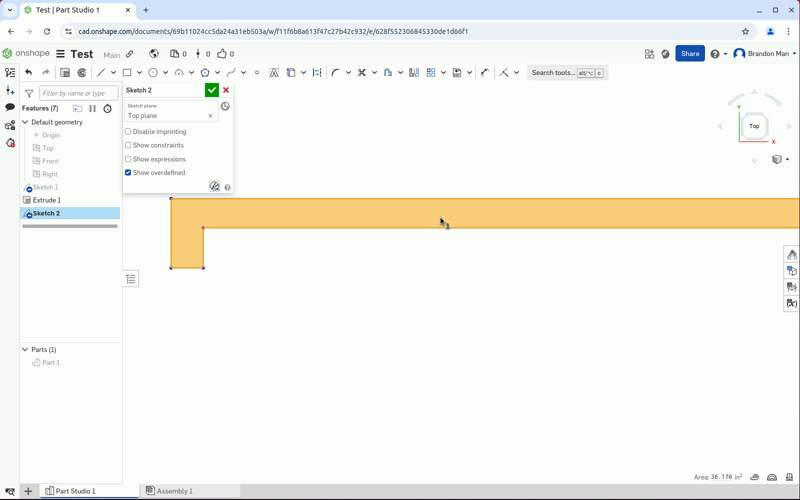
scroll(-6)
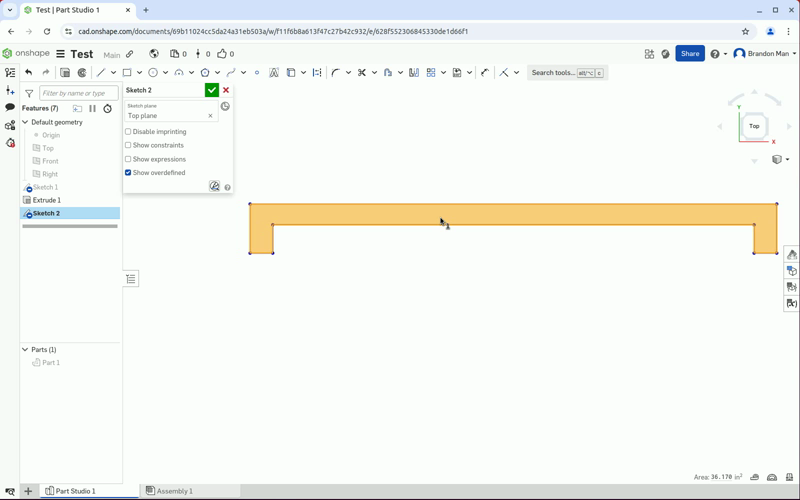
scroll(-6)
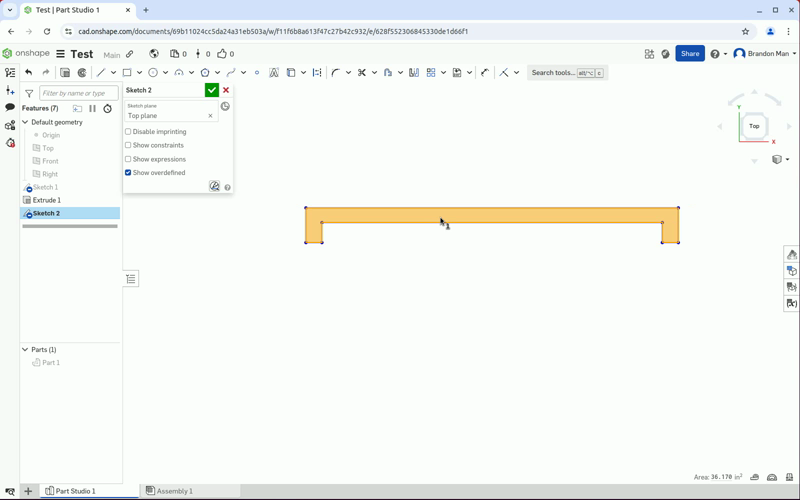
scroll(-6)
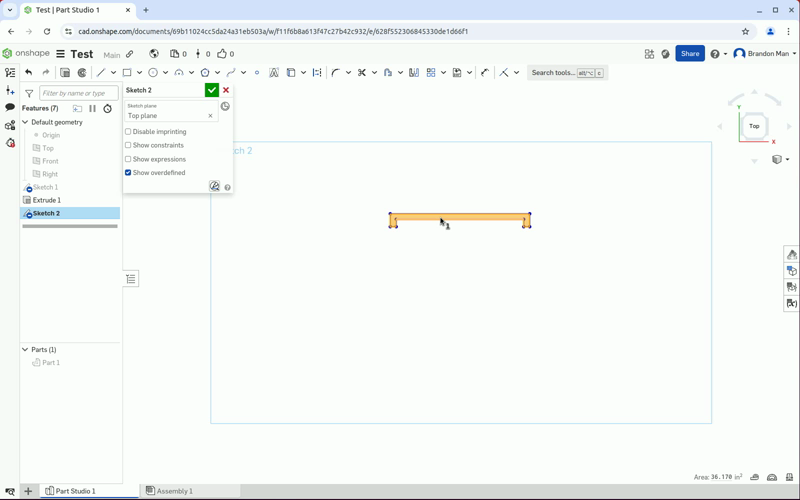
mouse_move(73, 352)
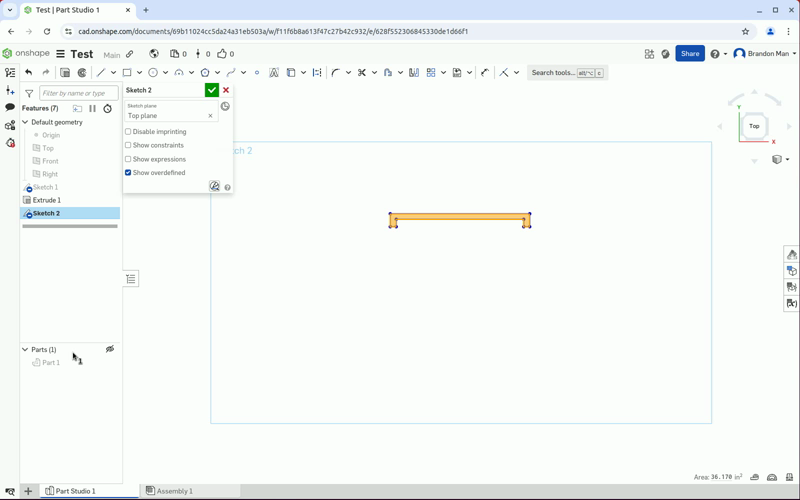
key(shift+y)
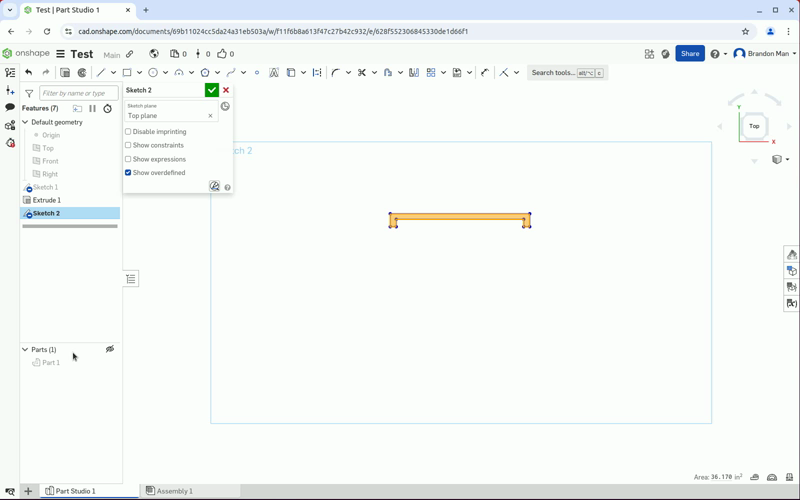
key(shift+e)
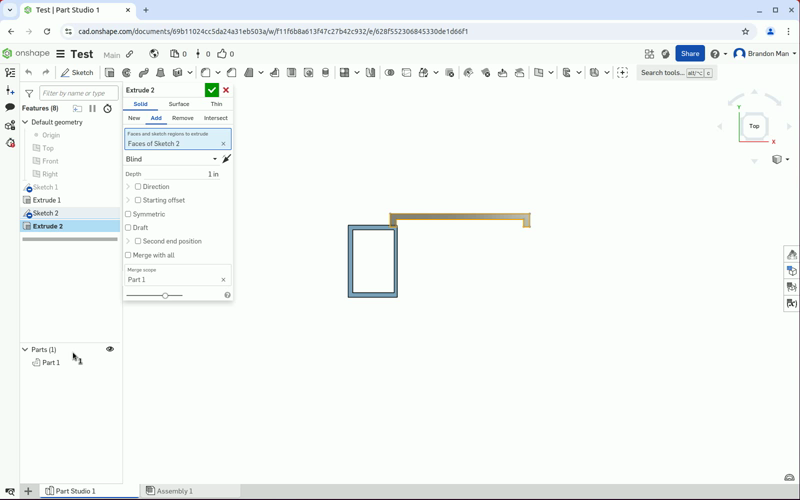
mouse_move(143, 106)
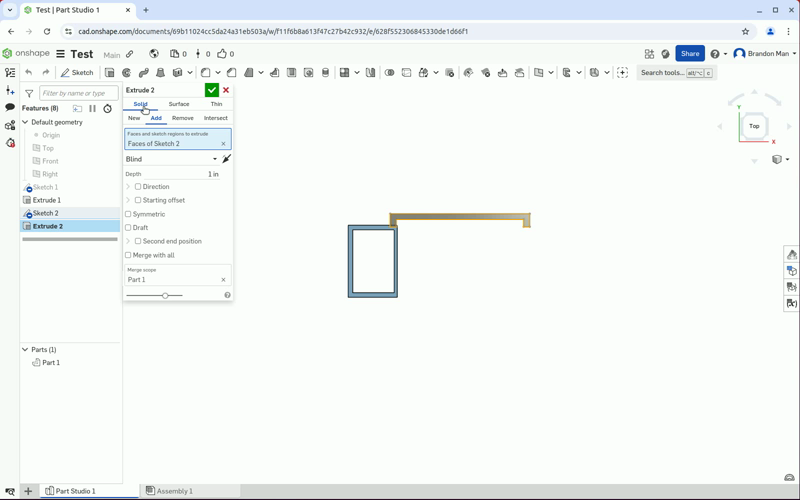
click(143, 106)
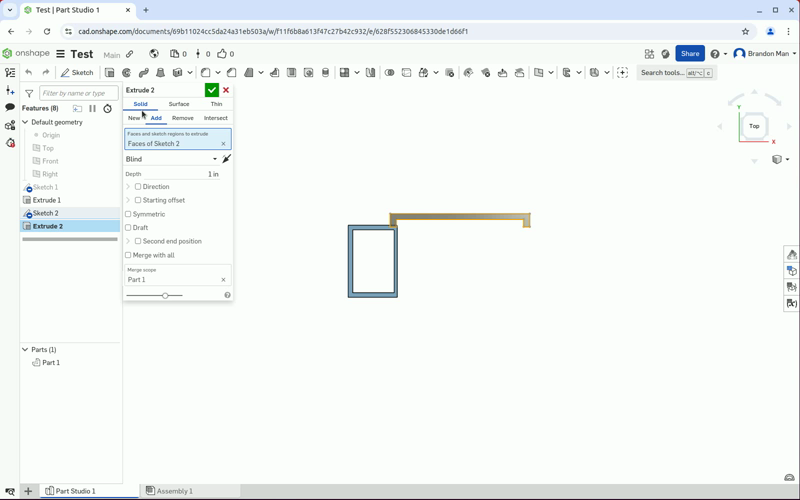
mouse_move(137, 120)
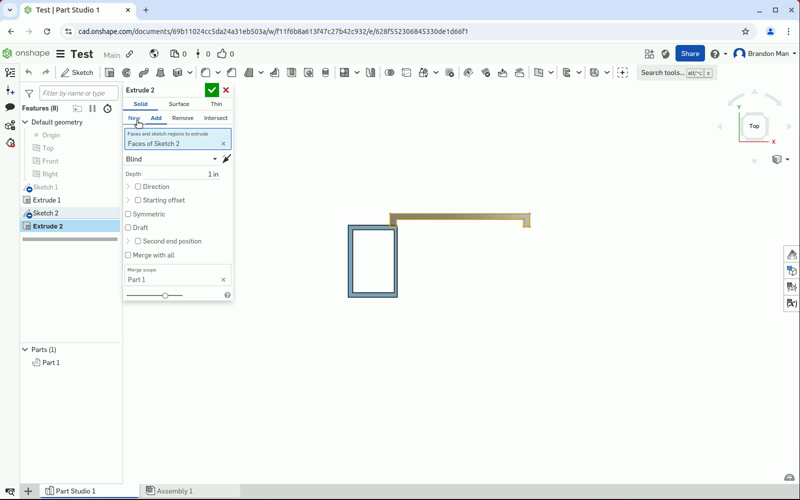
click(137, 120)
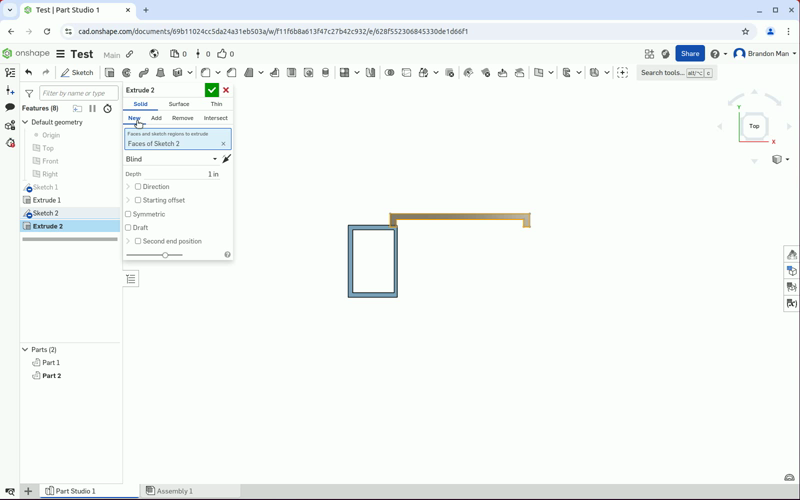
key(tab, 4)
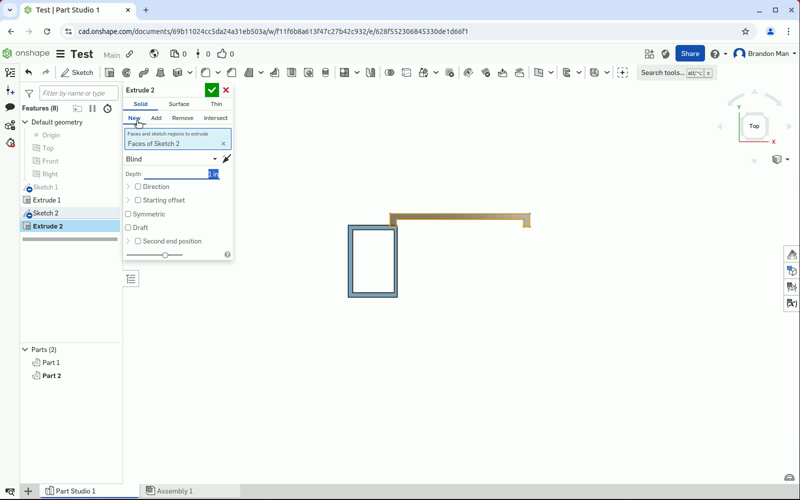
text(14.924)
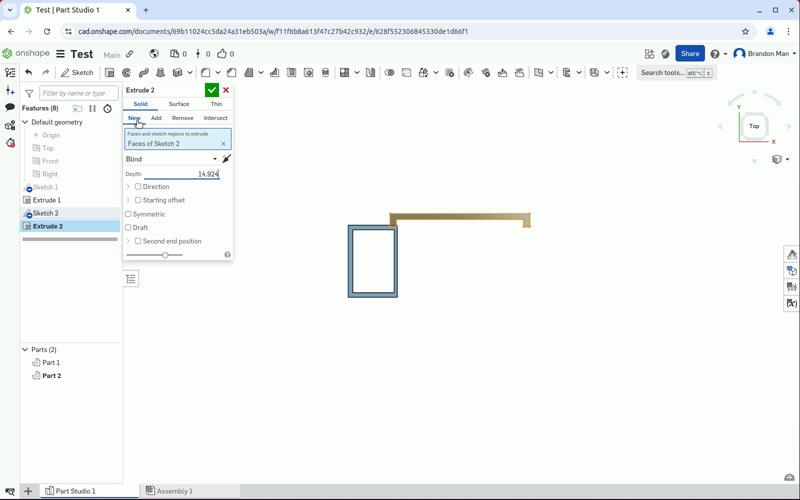
key(enter)
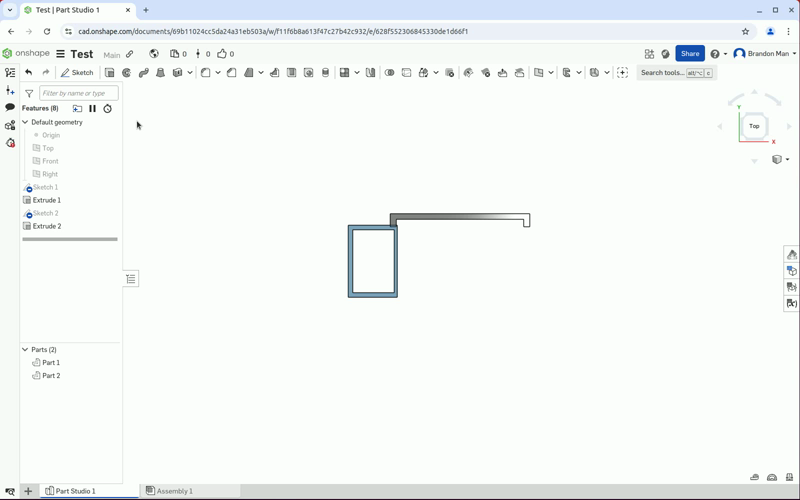
key(shift+h)
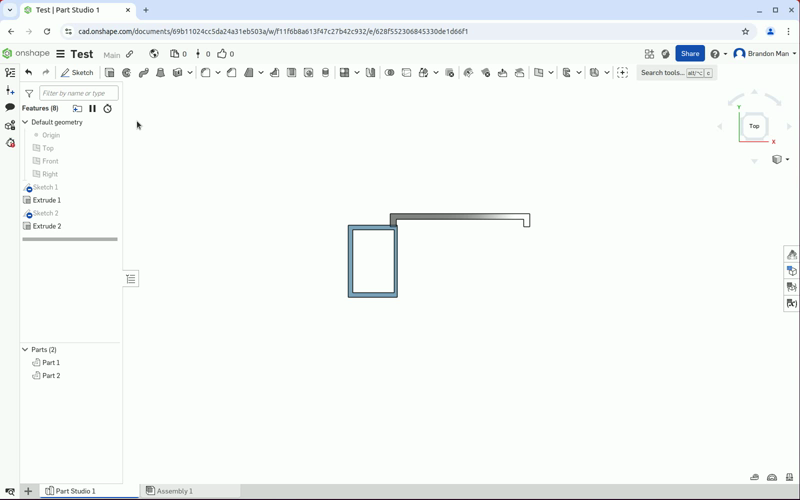
key(shift+h)
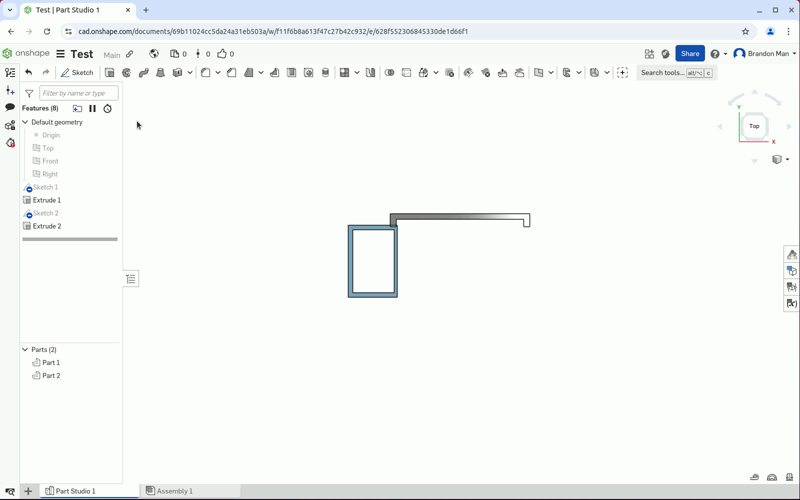
mouse_move(73, 189)
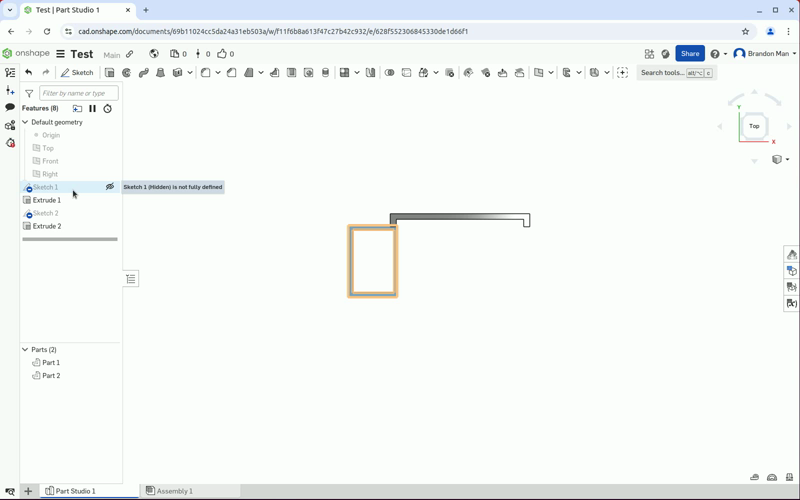
click(73, 189)
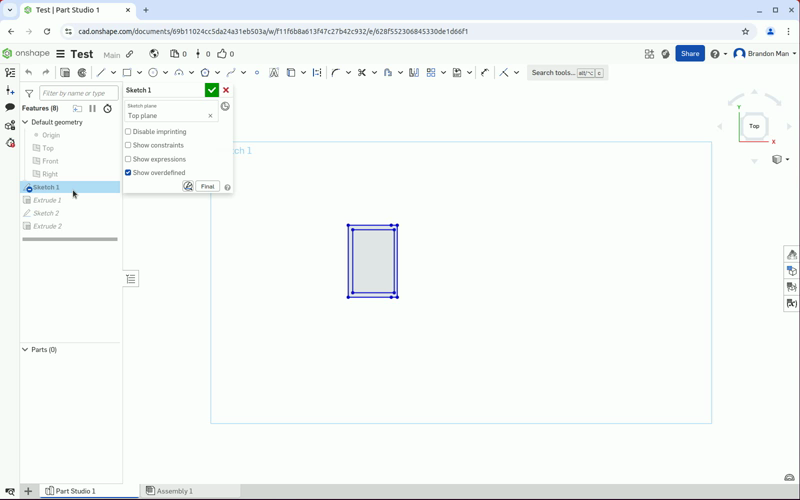
mouse_move(229, 92)
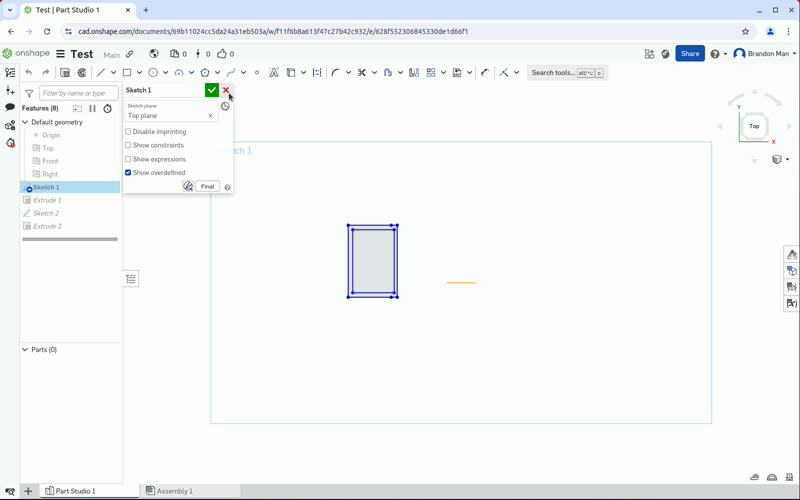
click(229, 92)
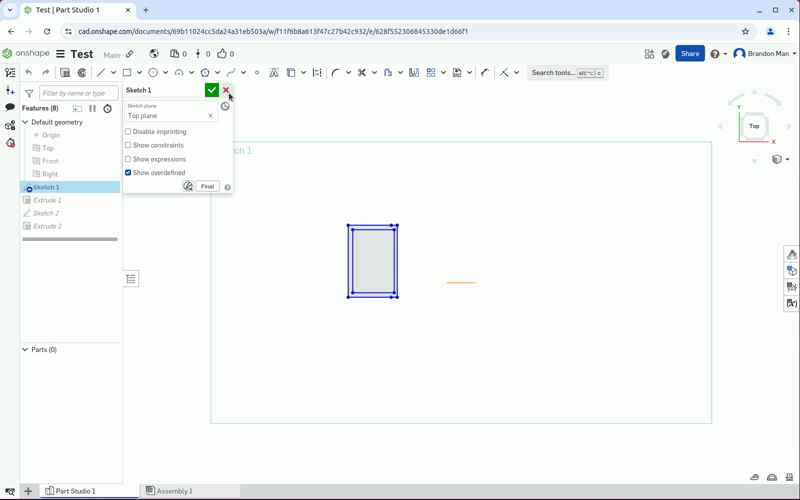
key(shift+s)
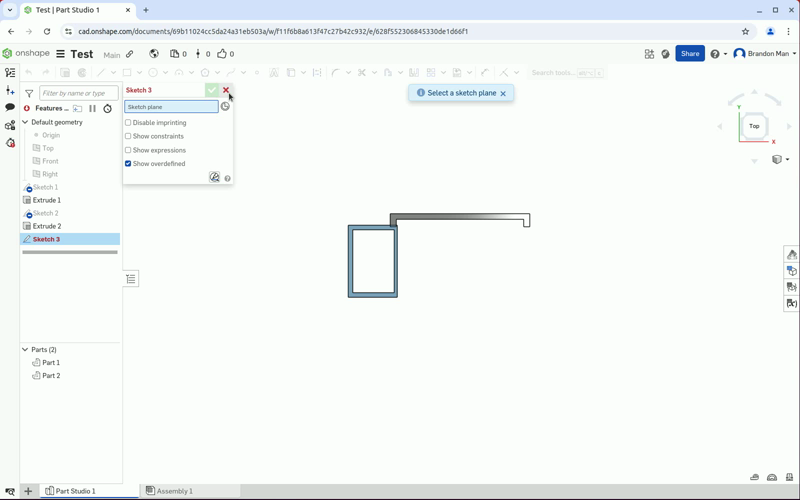
mouse_move(73, 150)
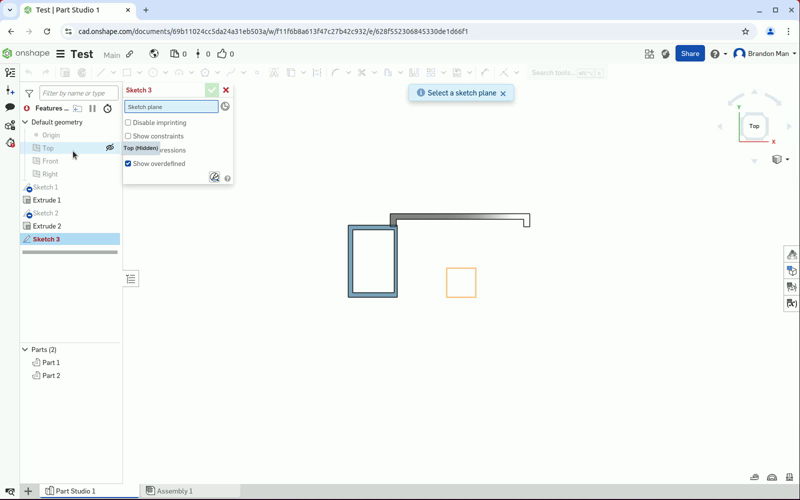
click(73, 150)
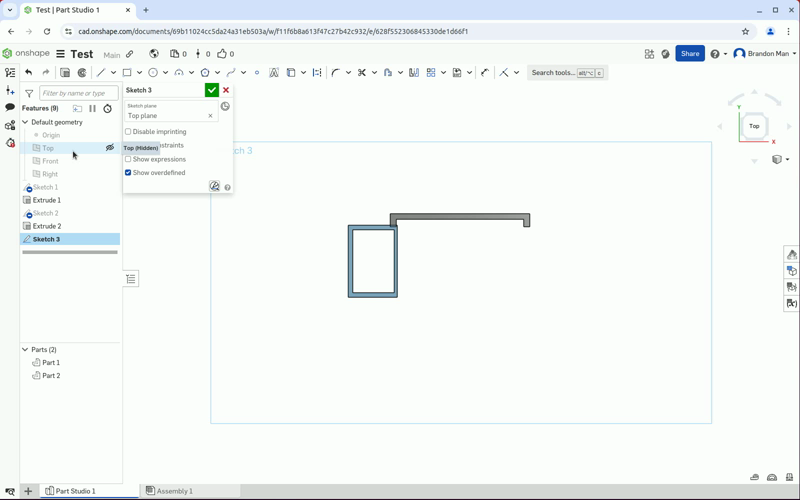
mouse_move(73, 352)
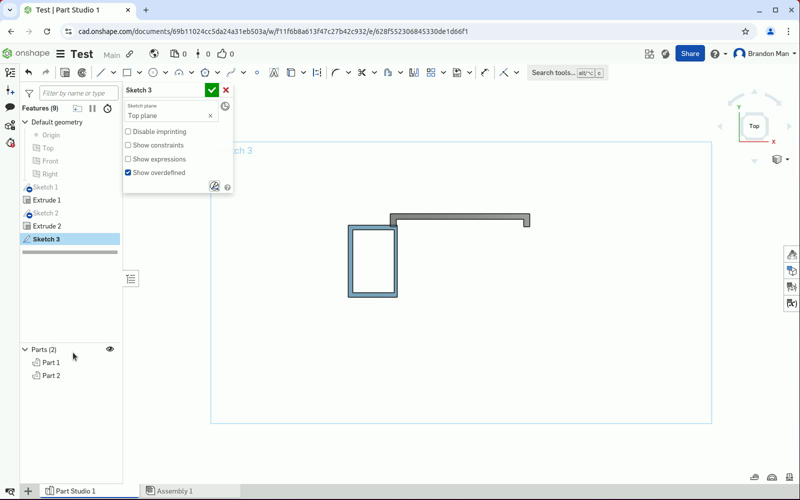
key(y)
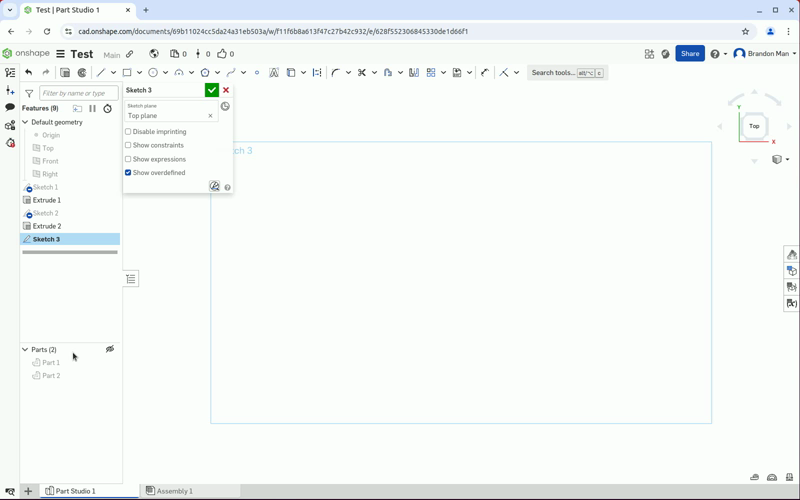
key(l)
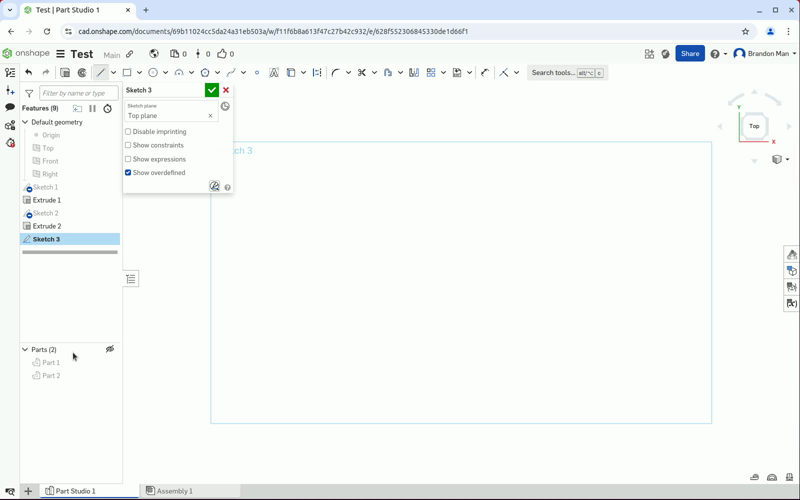
key_down(shift)
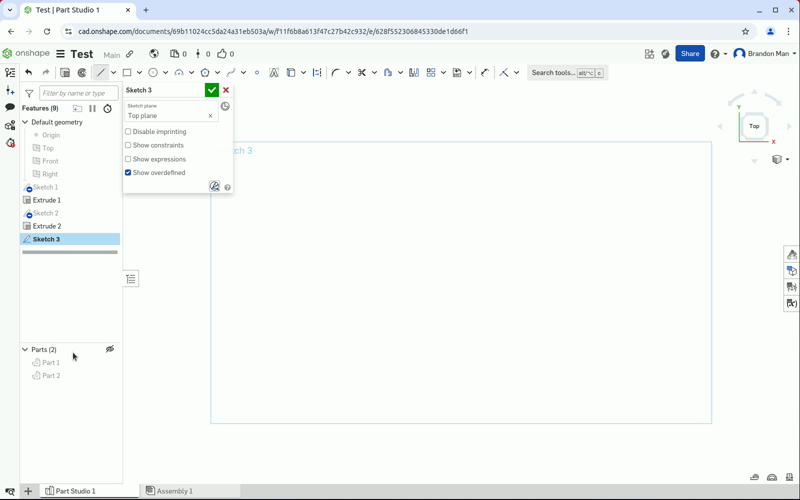
mouse_move(524, 297)
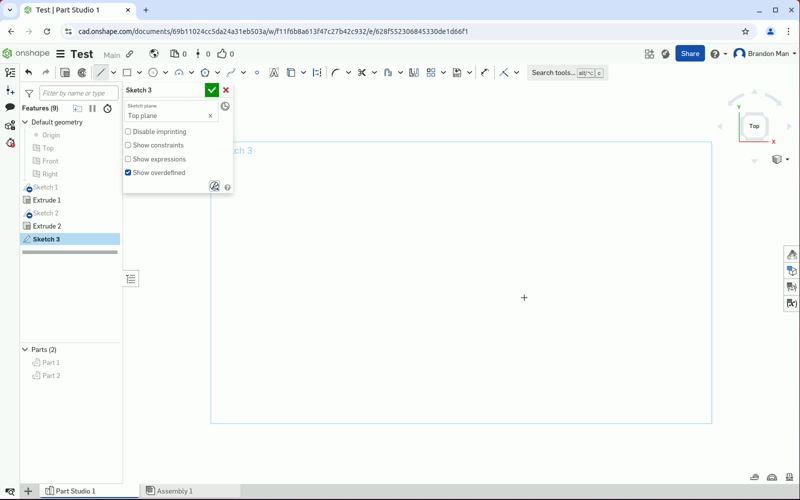
click(524, 297)
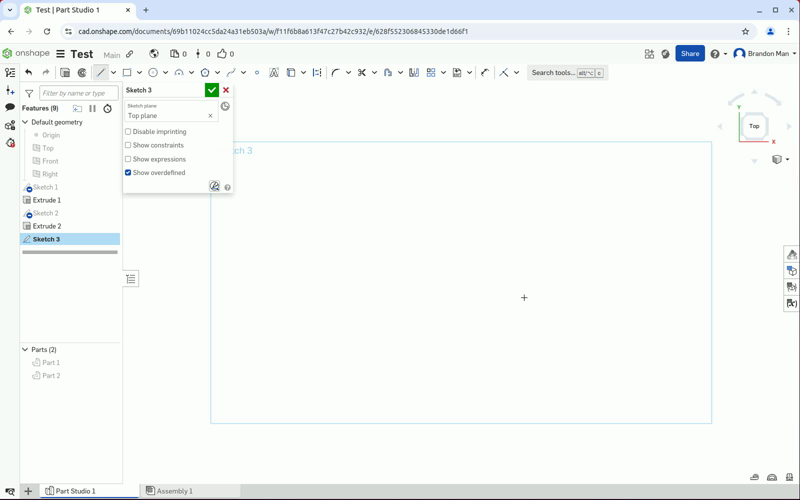
key_up(shift)
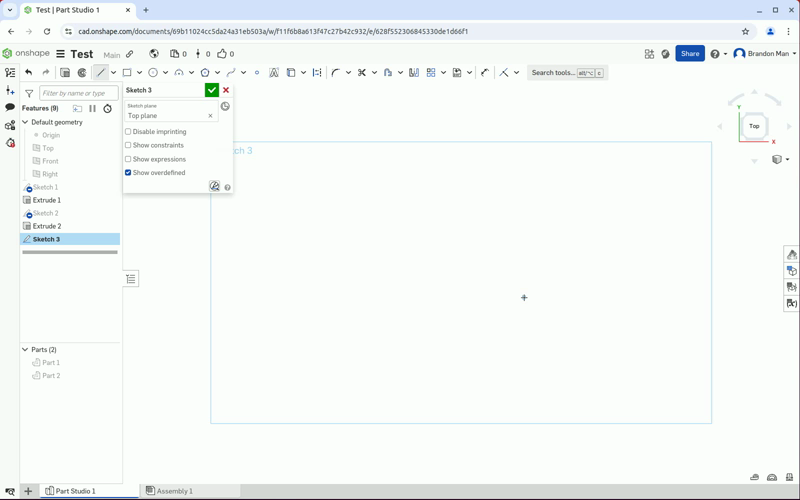
key_down(shift)
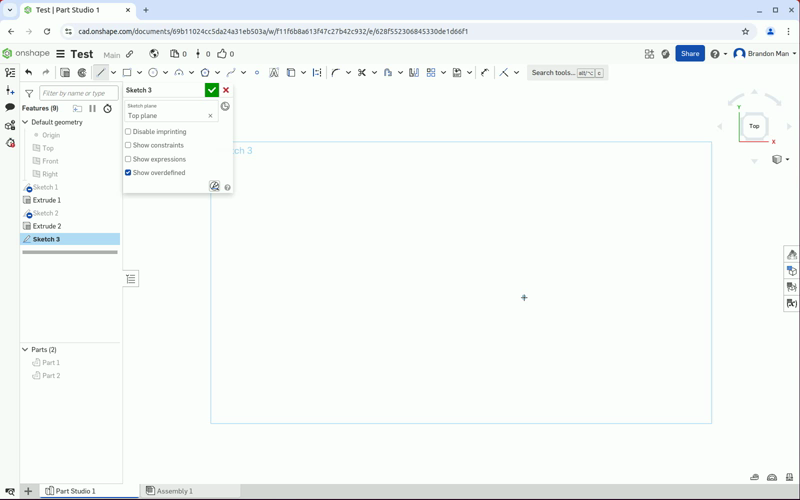
mouse_move(554, 297)
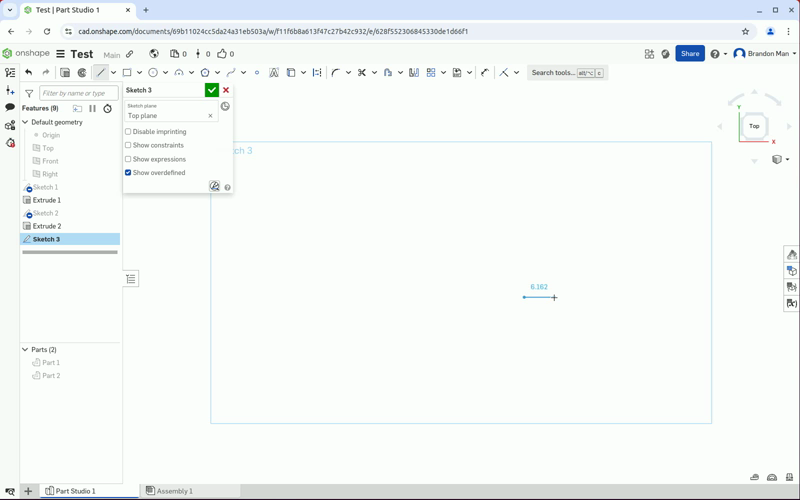
mouse_move(530, 297)
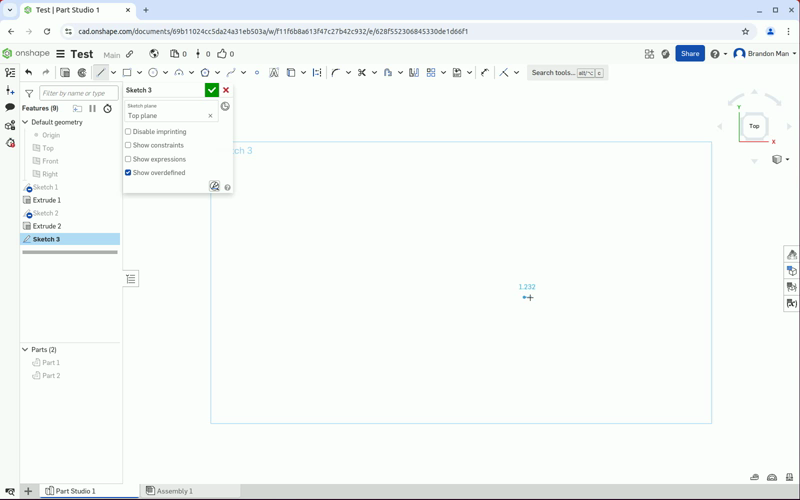
scroll(6)
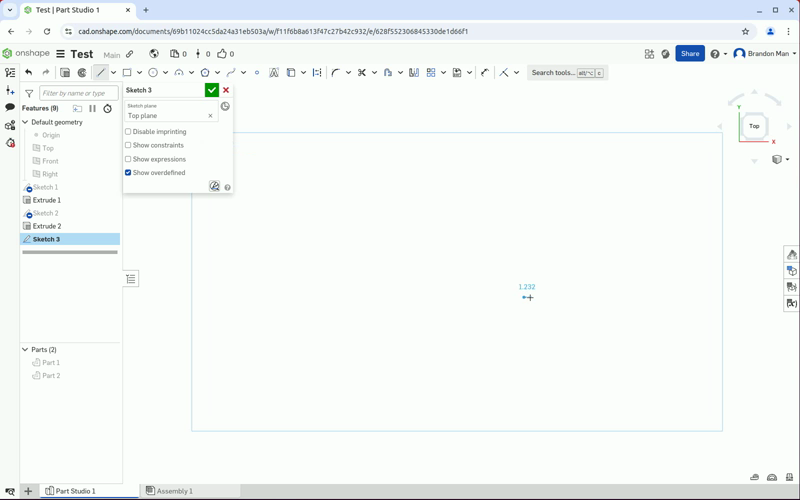
scroll(6)
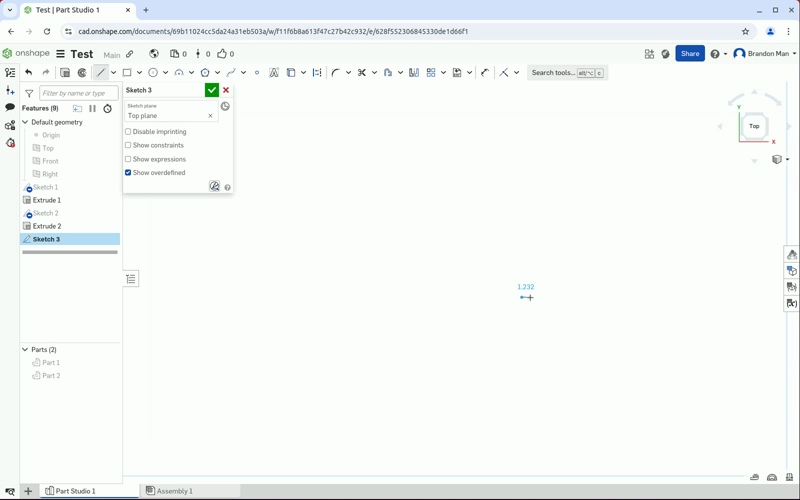
scroll(6)
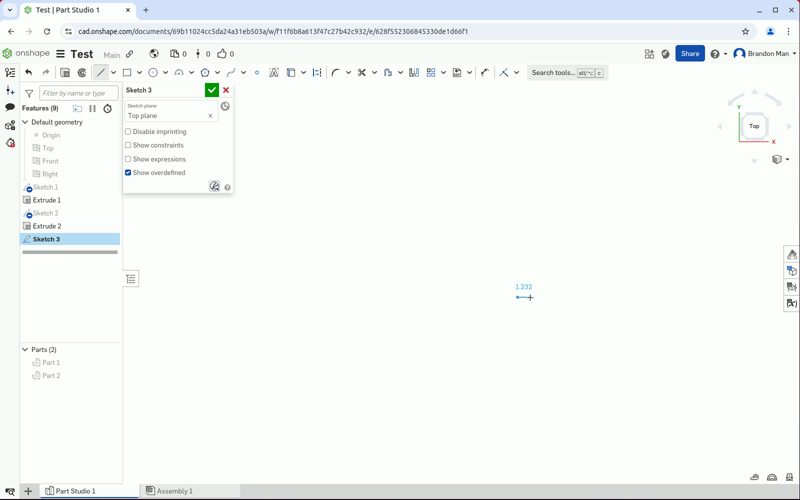
scroll(6)
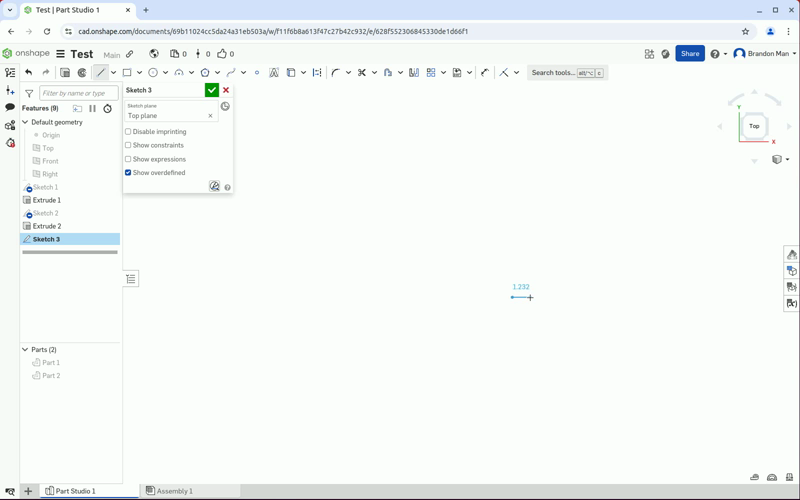
scroll(6)
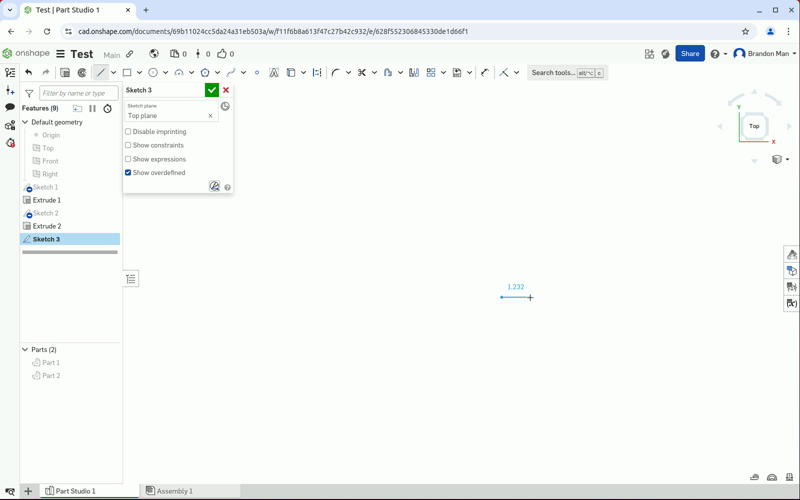
scroll(6)
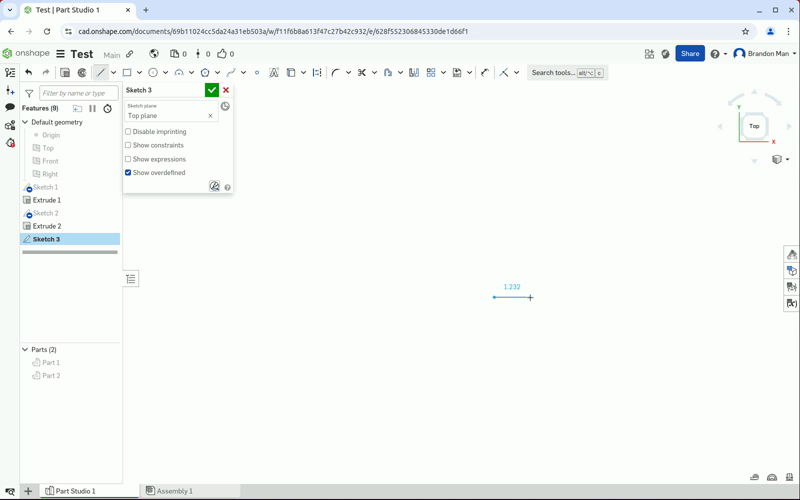
scroll(6)
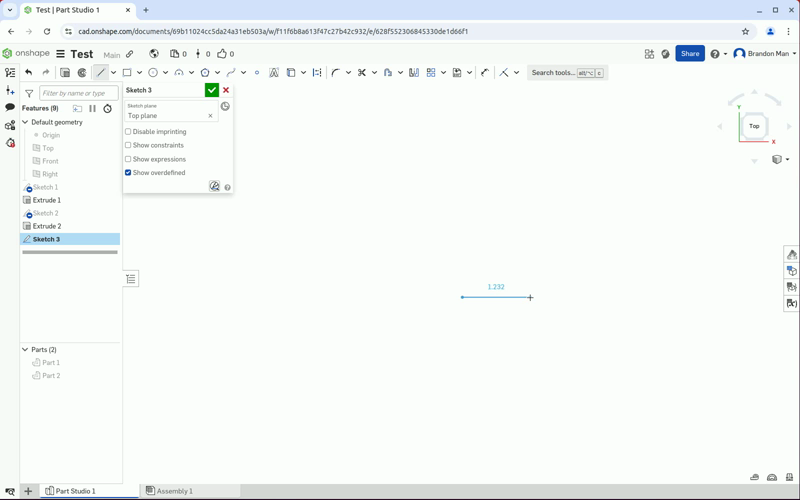
click(530, 297)
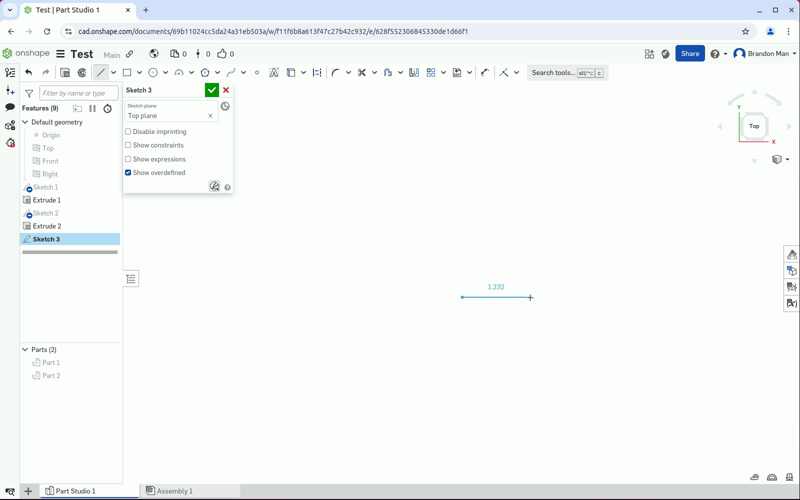
scroll(-6)
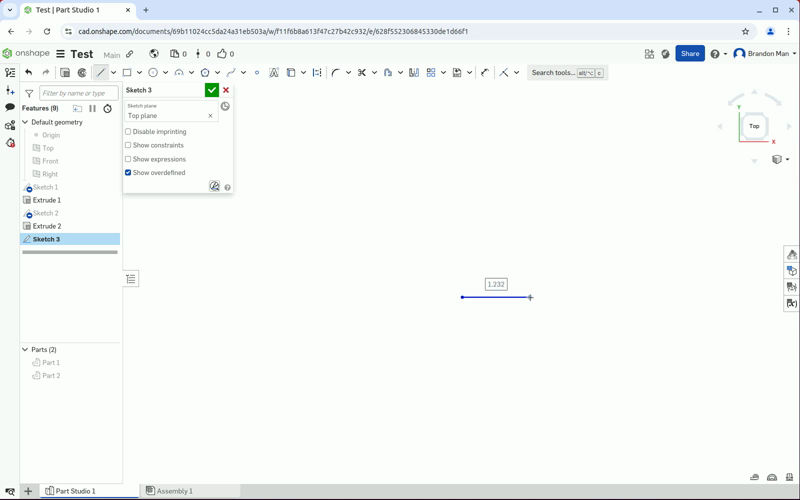
scroll(-6)
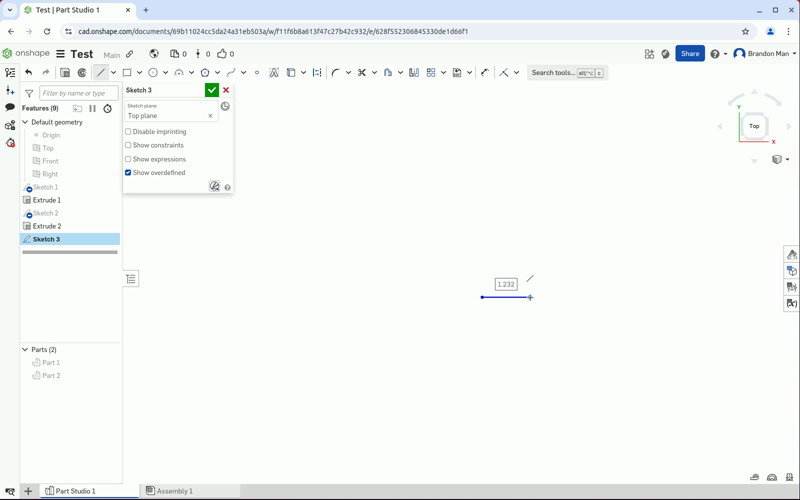
scroll(-6)
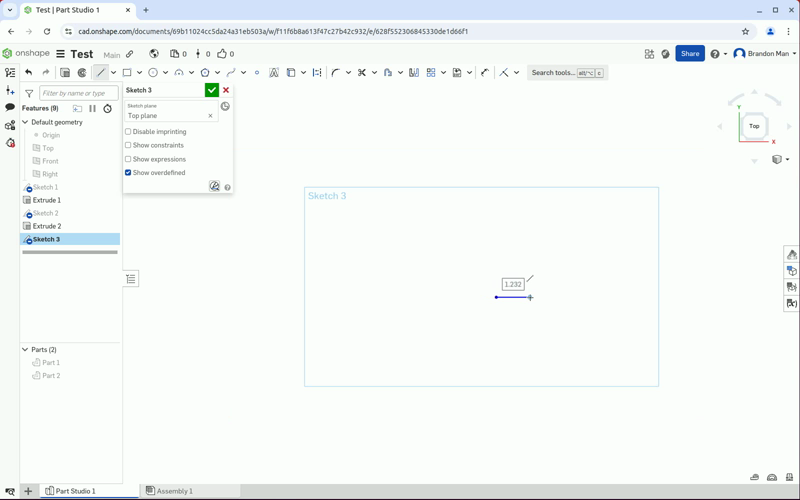
scroll(-6)
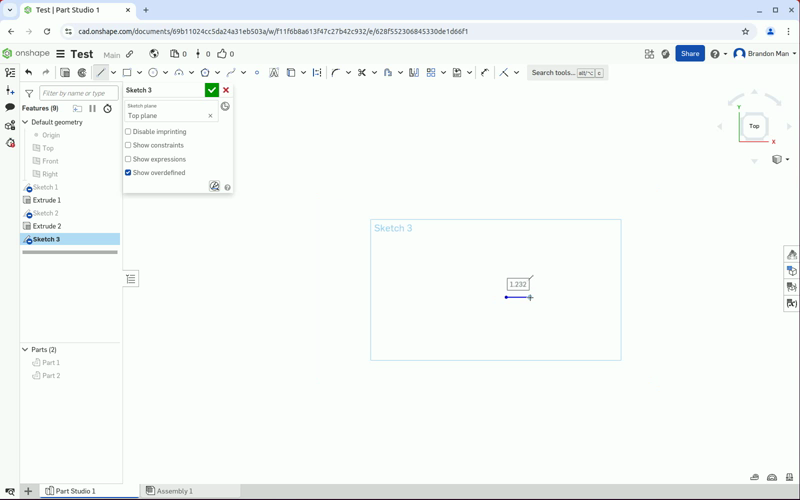
scroll(-6)
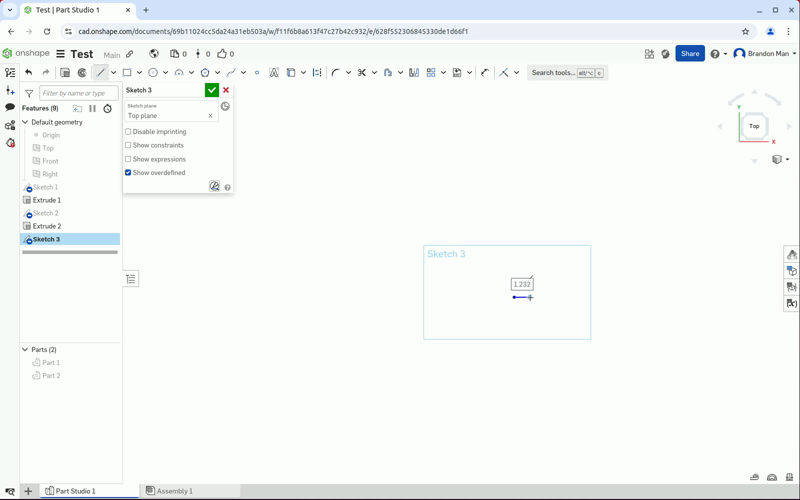
scroll(-6)
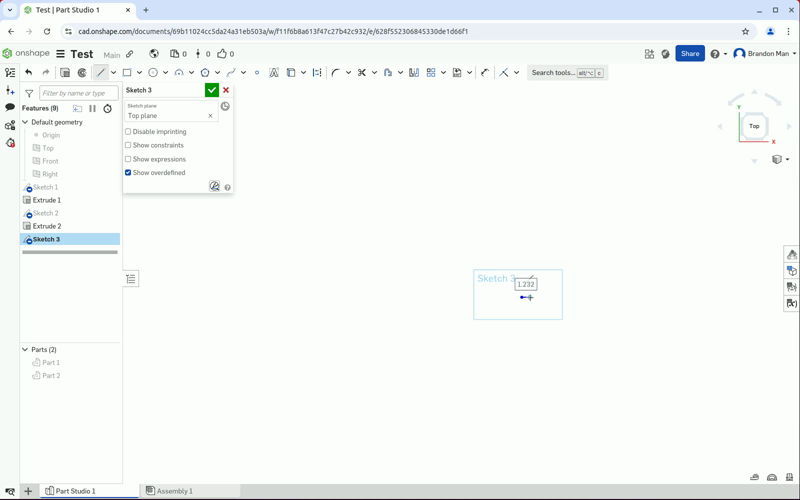
scroll(-6)
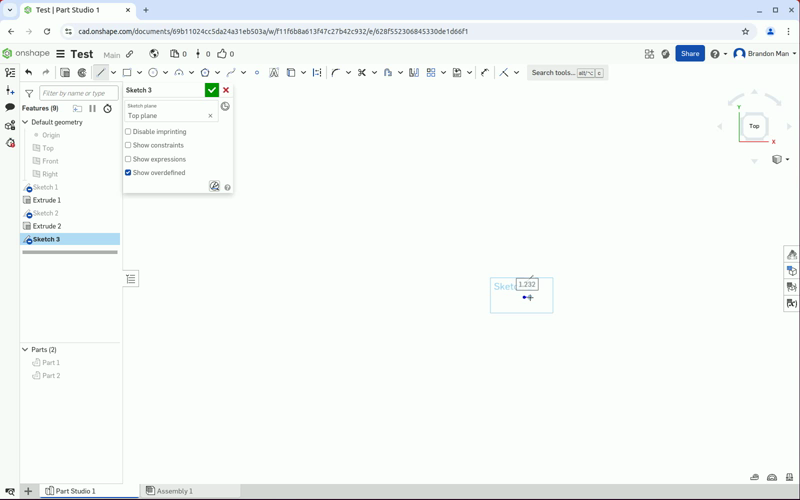
key_up(shift)
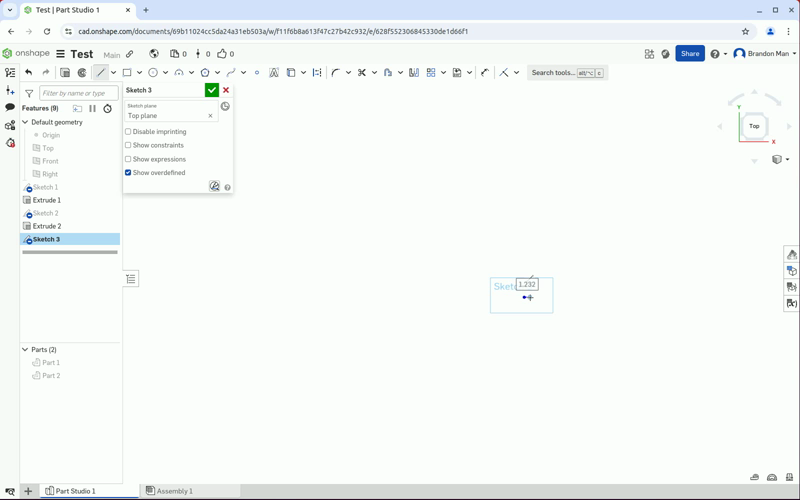
key_down(shift)
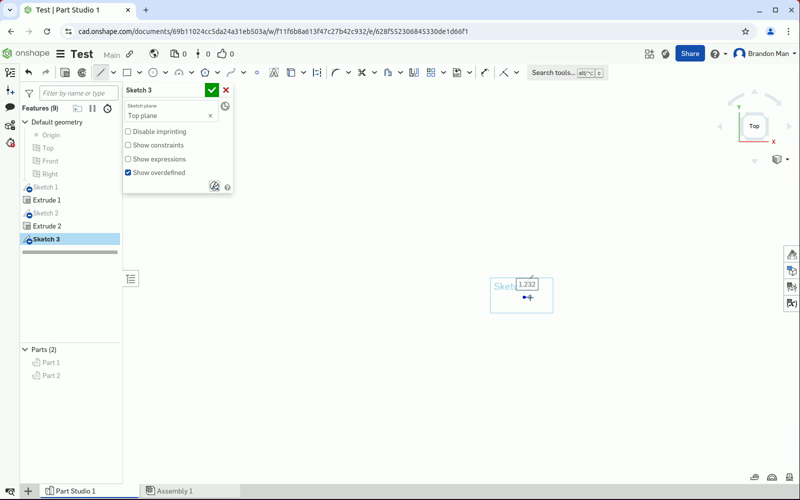
mouse_move(560, 297)
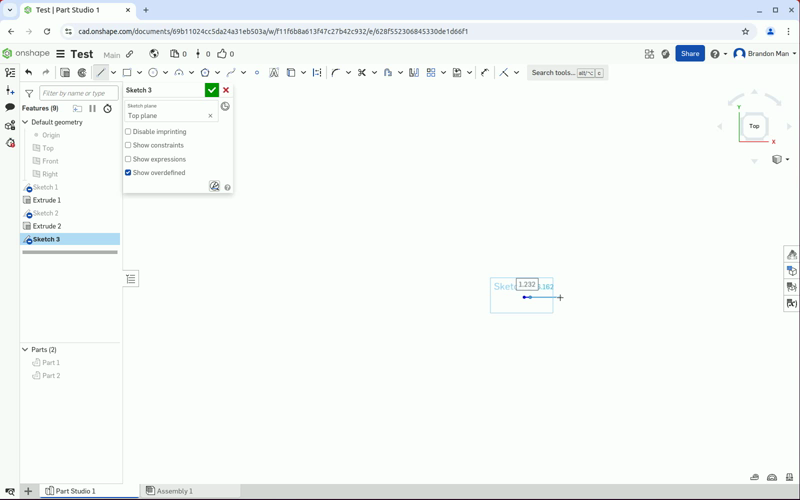
mouse_move(573, 297)
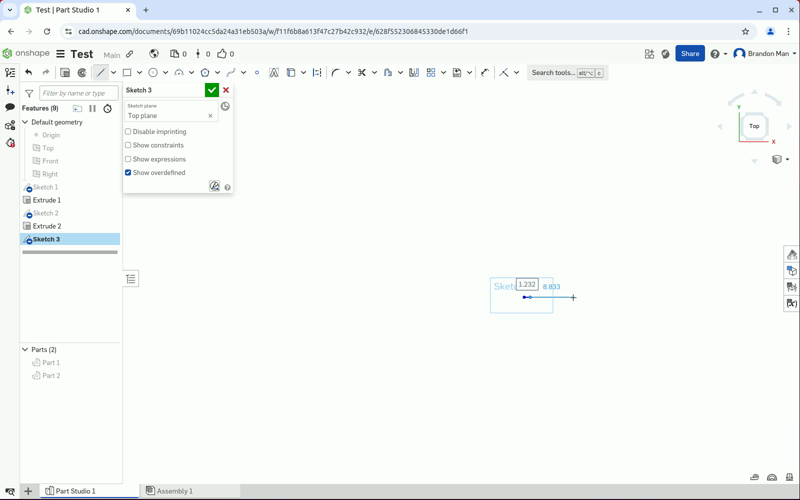
click(573, 297)
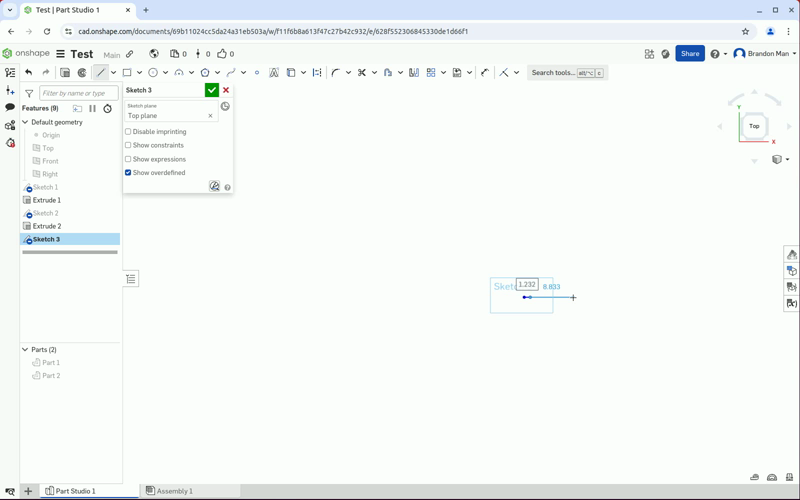
key_up(shift)
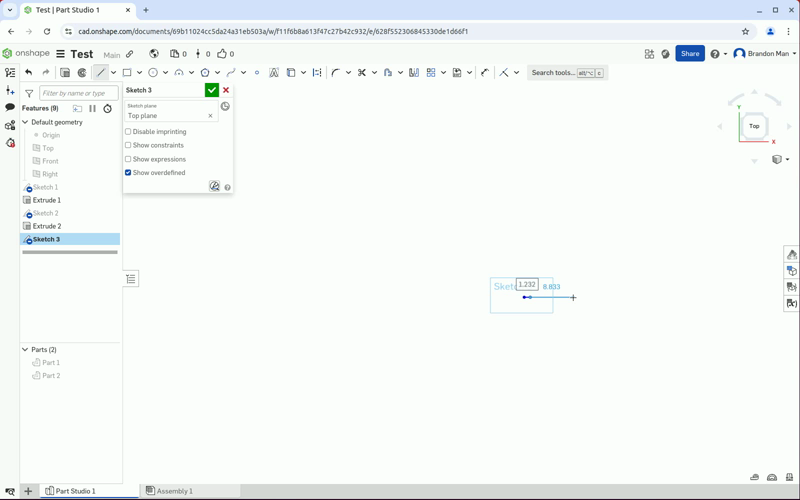
key_down(shift)
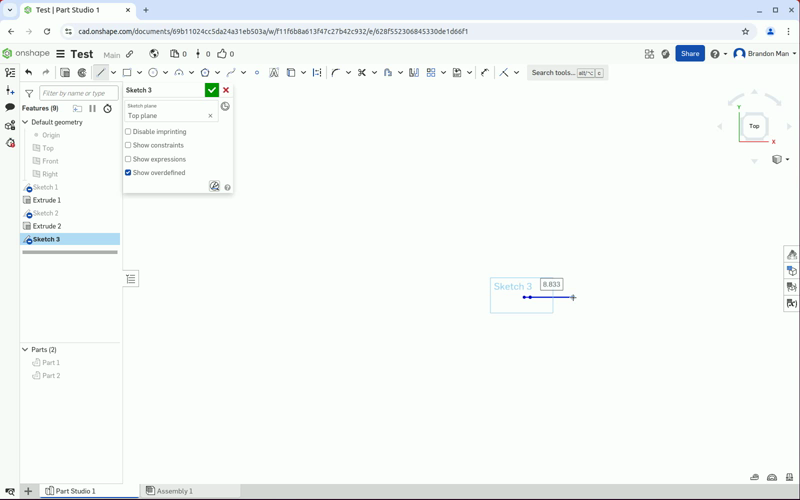
mouse_move(573, 225)
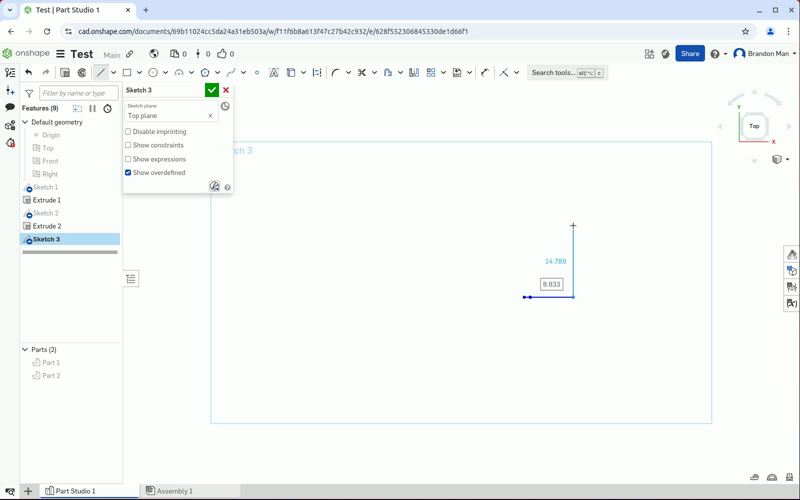
click(573, 225)
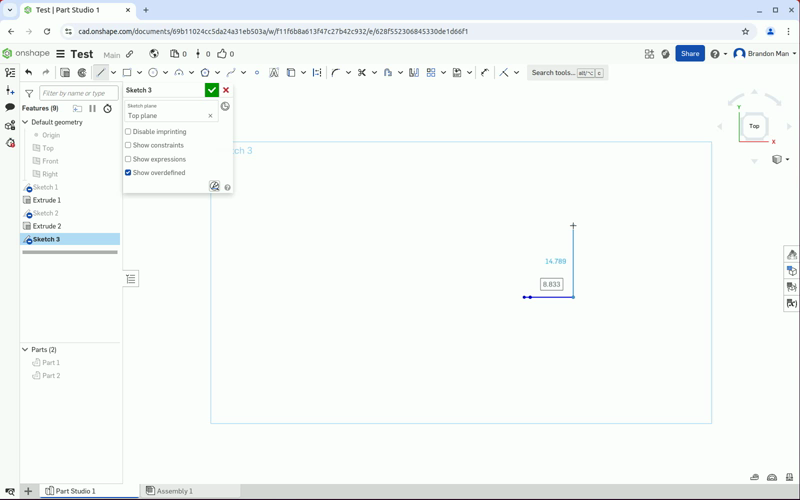
key_up(shift)
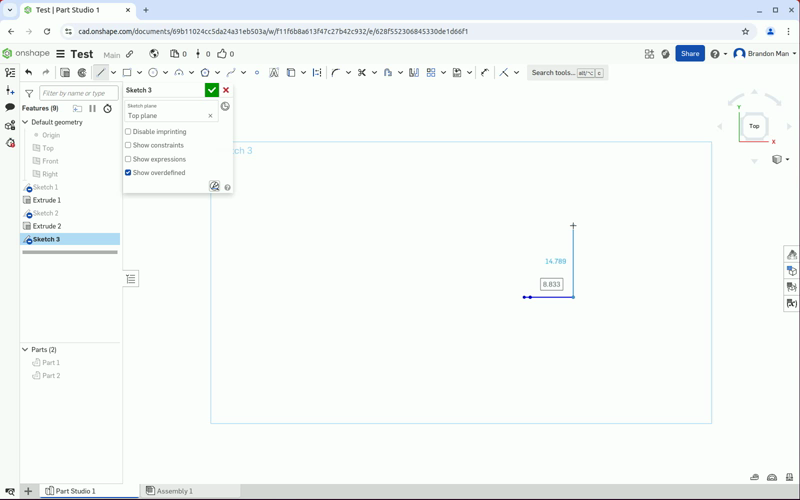
key_down(shift)
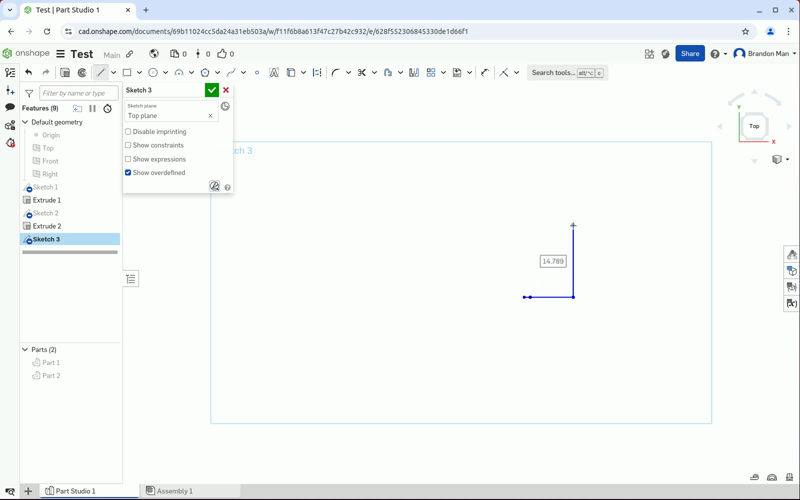
mouse_move(589, 225)
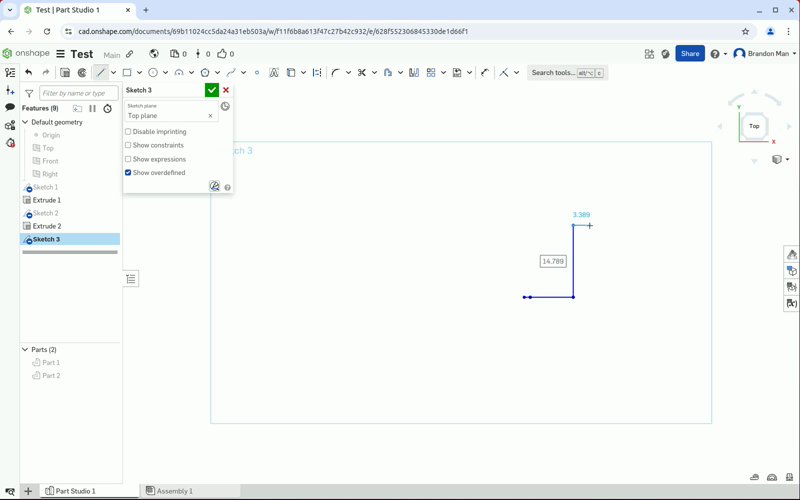
mouse_move(530, 225)
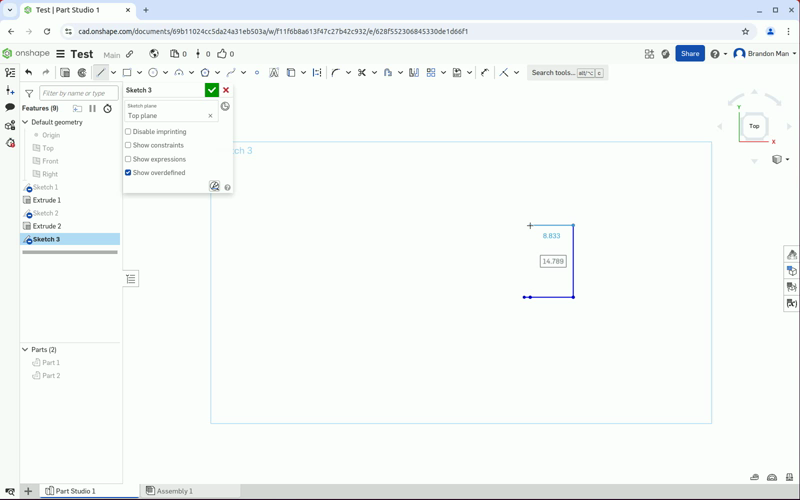
click(530, 225)
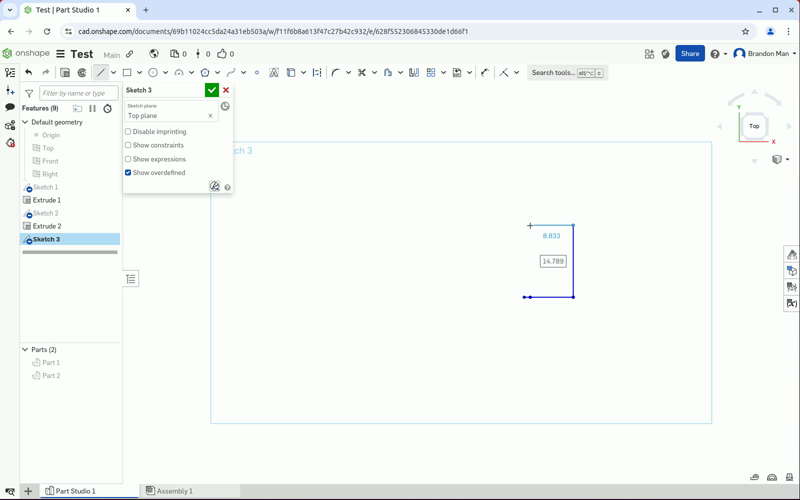
key_up(shift)
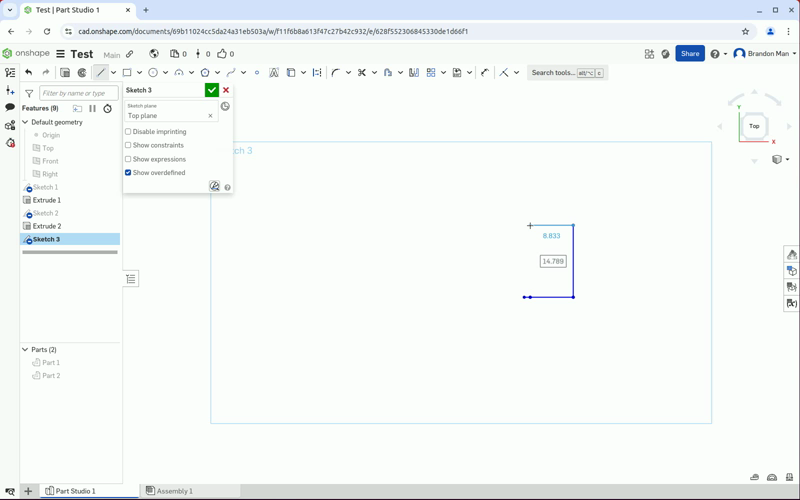
key_down(shift)
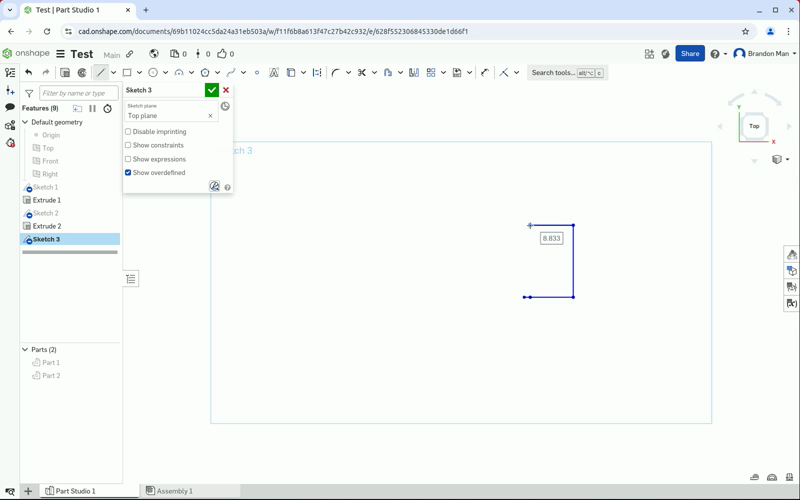
mouse_move(560, 225)
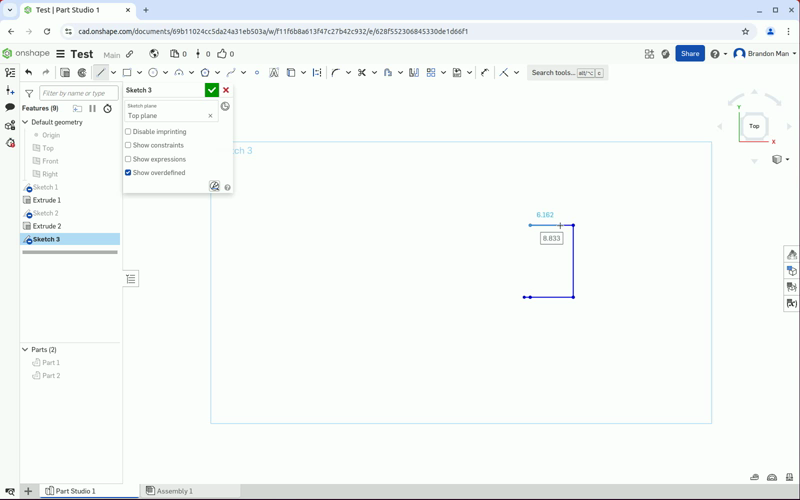
mouse_move(524, 225)
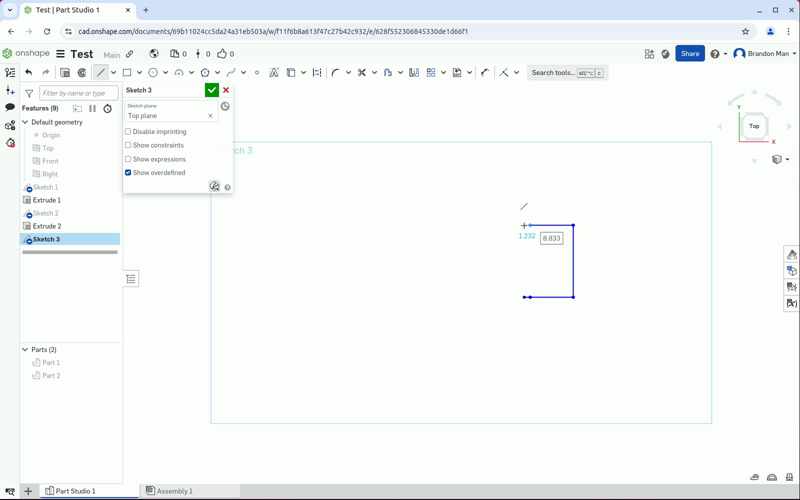
scroll(6)
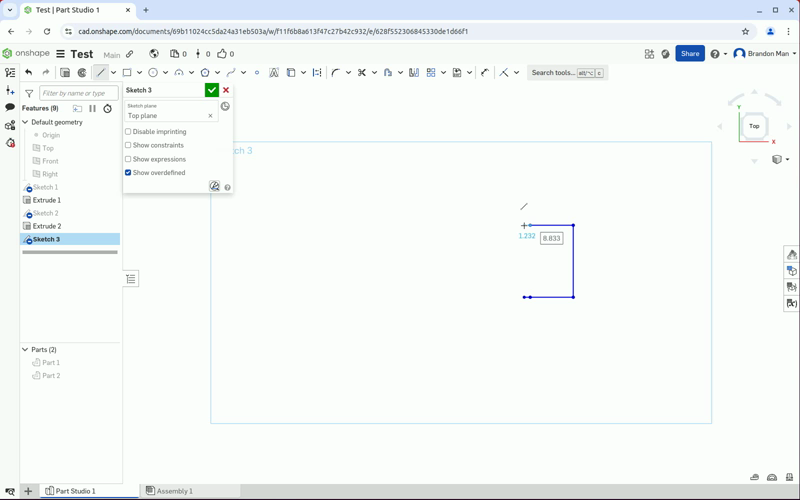
scroll(6)
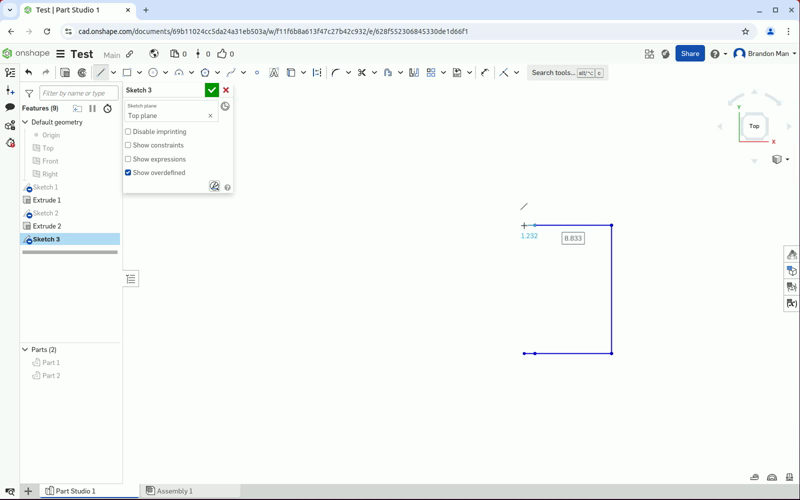
scroll(6)
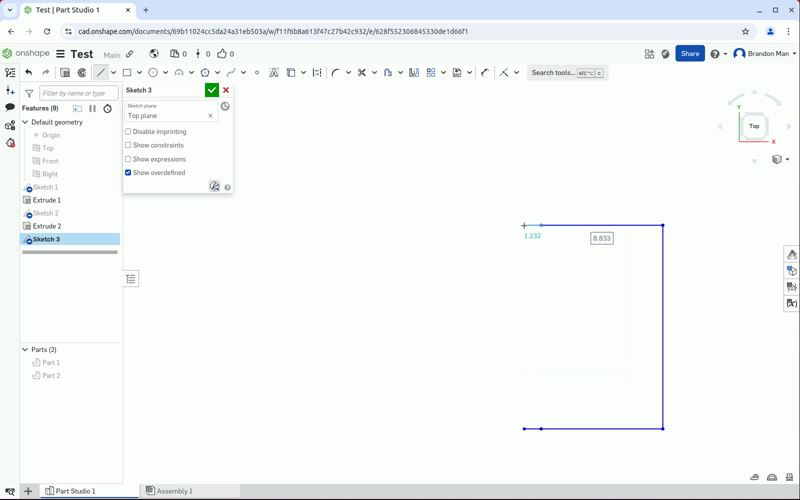
scroll(6)
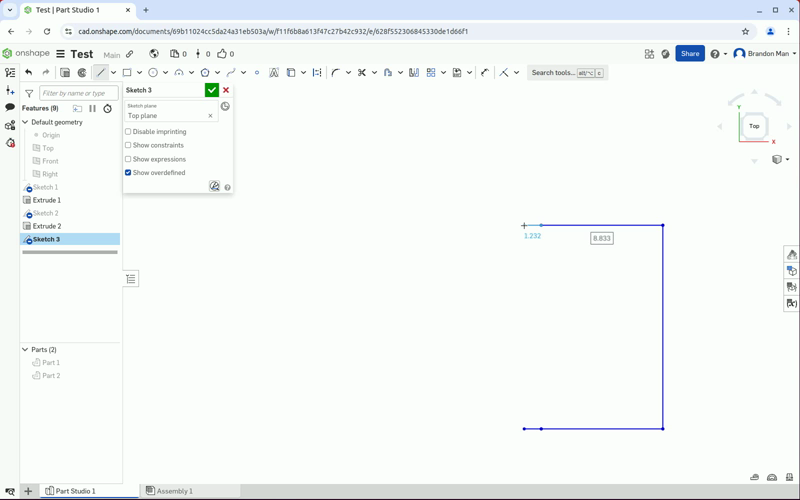
scroll(6)
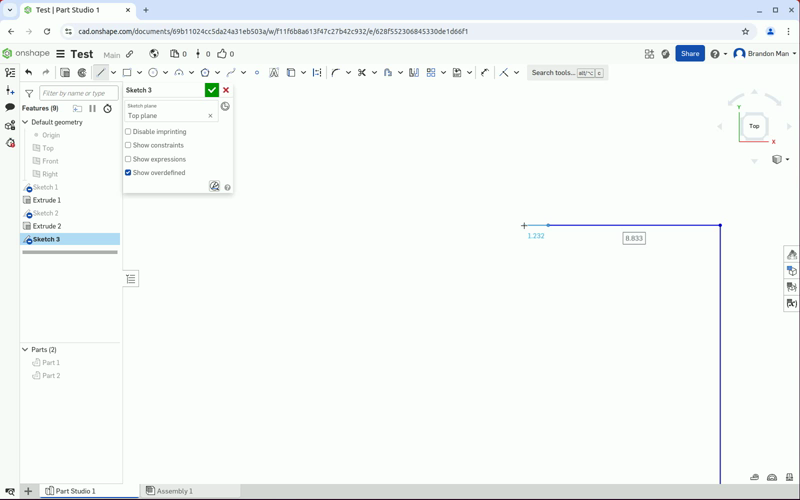
scroll(6)
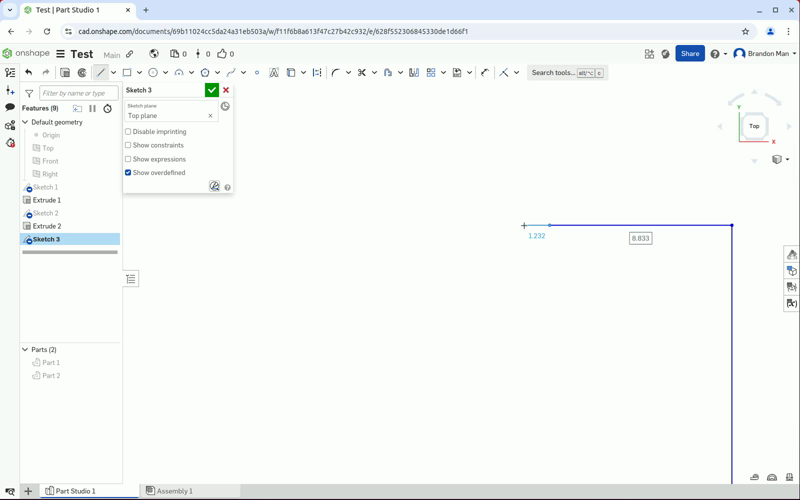
scroll(6)
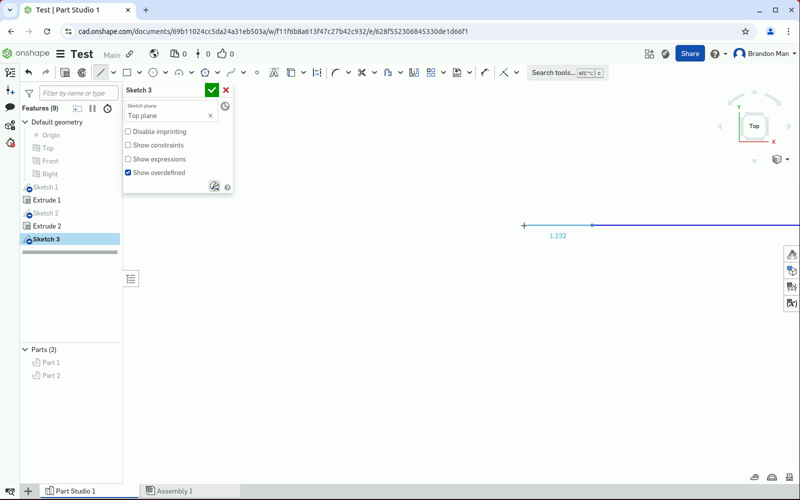
click(524, 225)
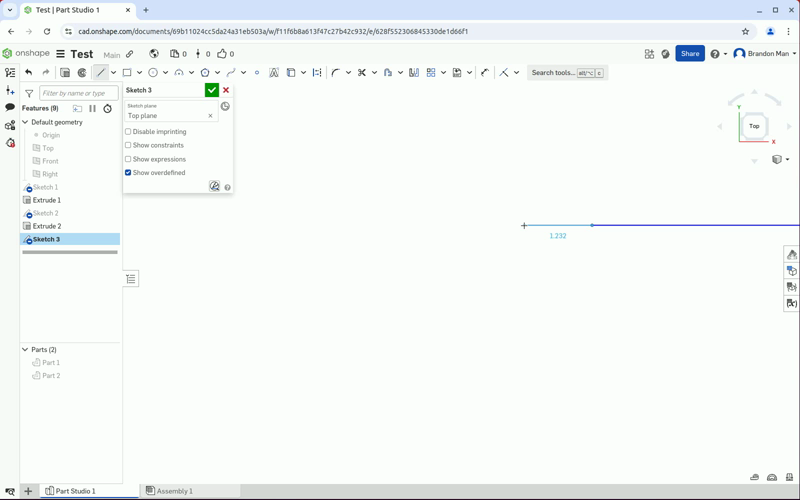
scroll(-6)
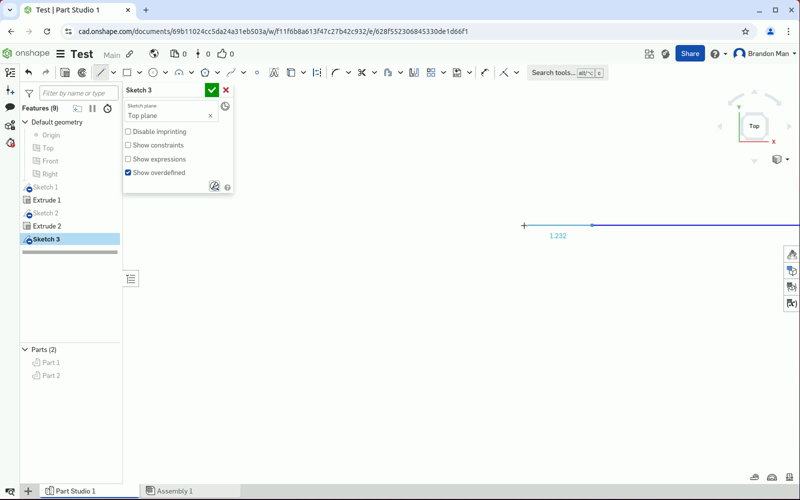
scroll(-6)
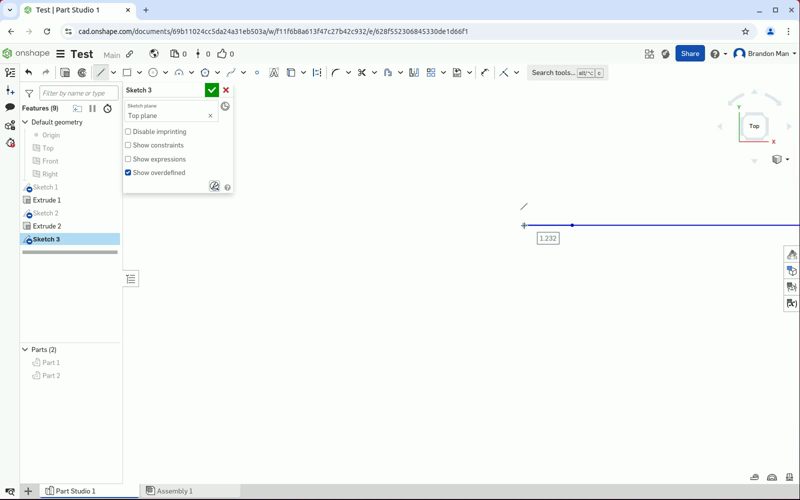
scroll(-6)
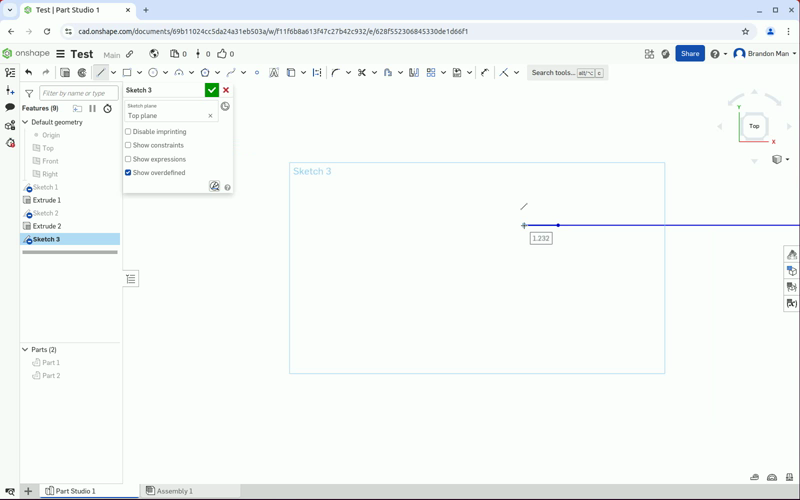
scroll(-6)
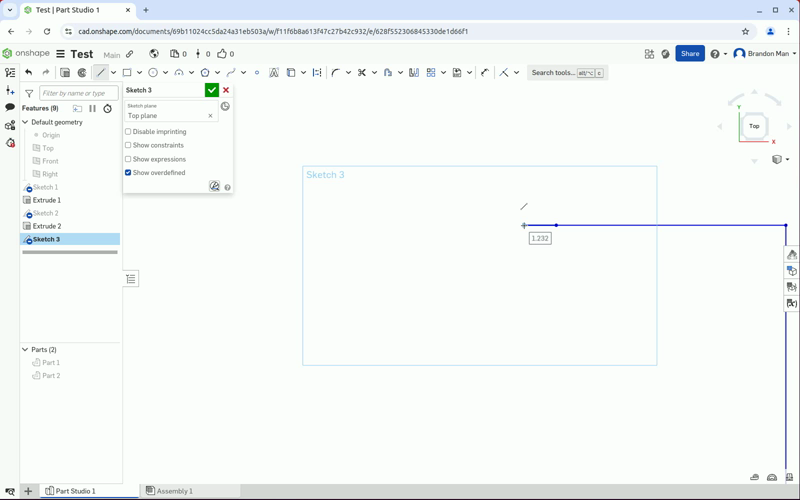
scroll(-6)
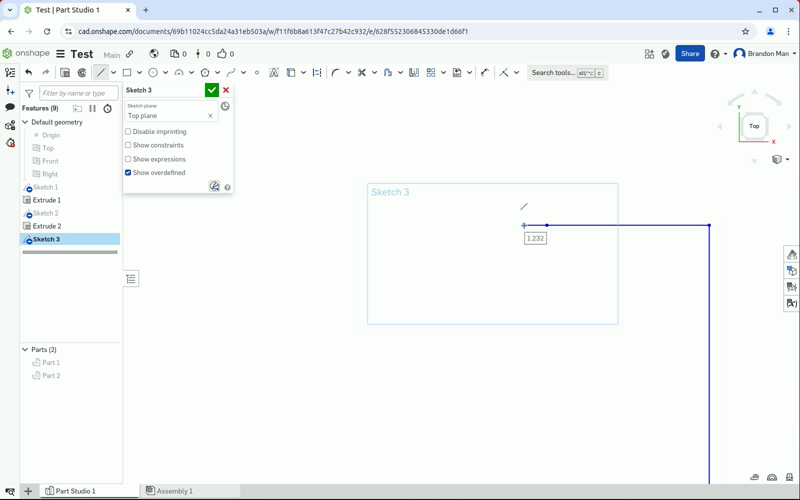
scroll(-6)
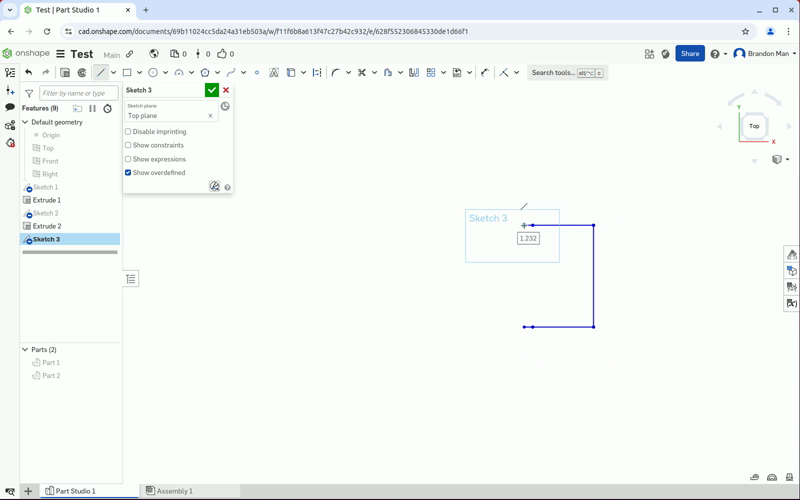
scroll(-6)
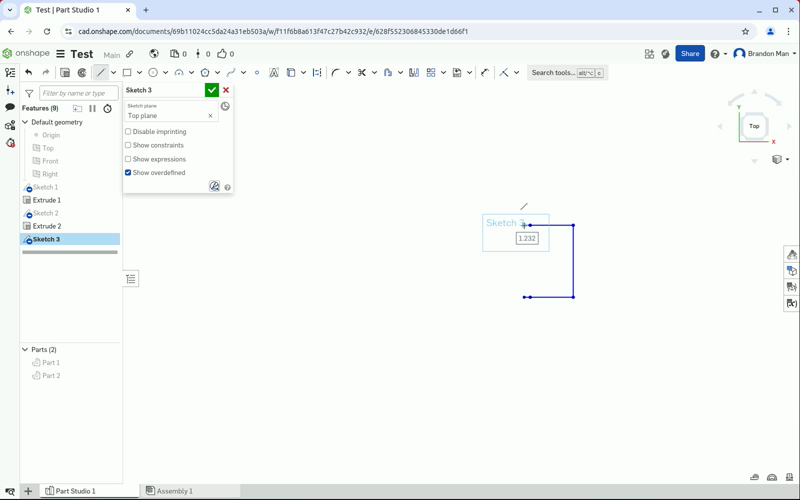
key_up(shift)
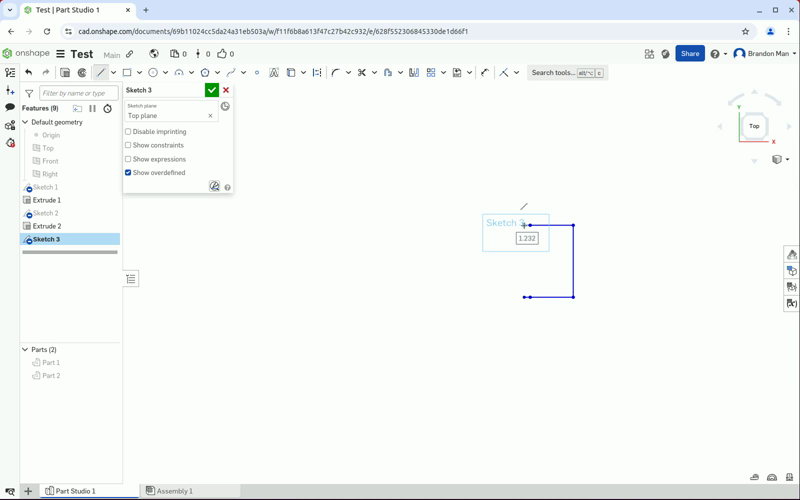
key_down(shift)
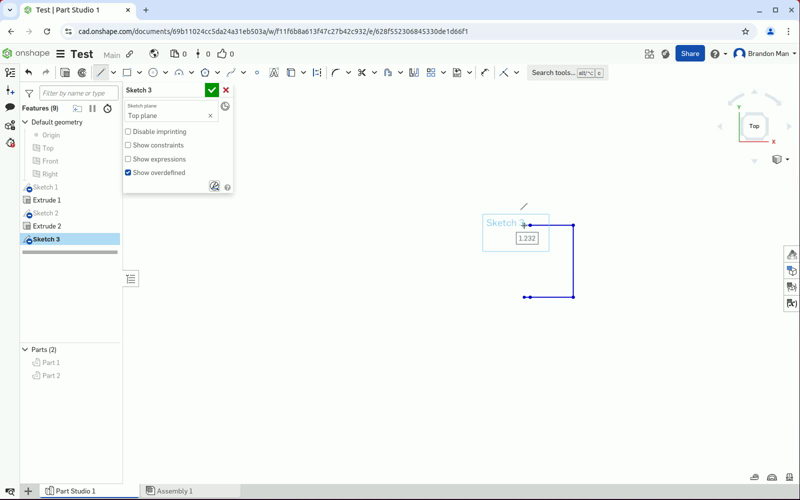
mouse_move(524, 297)
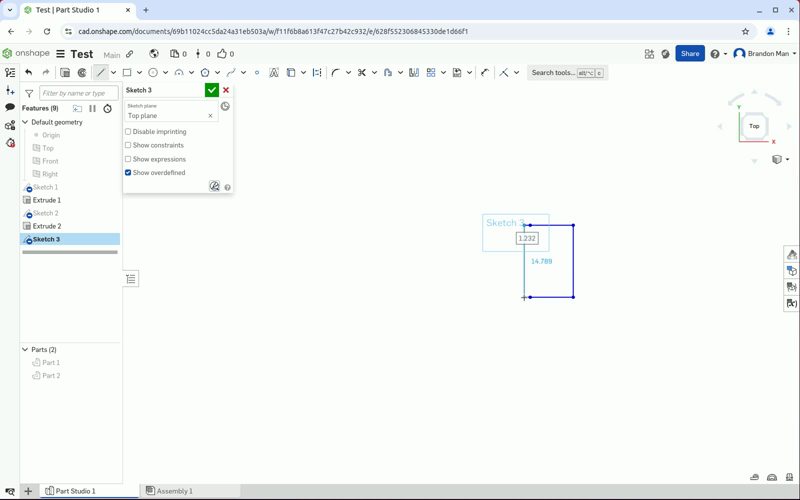
key_up(shift)
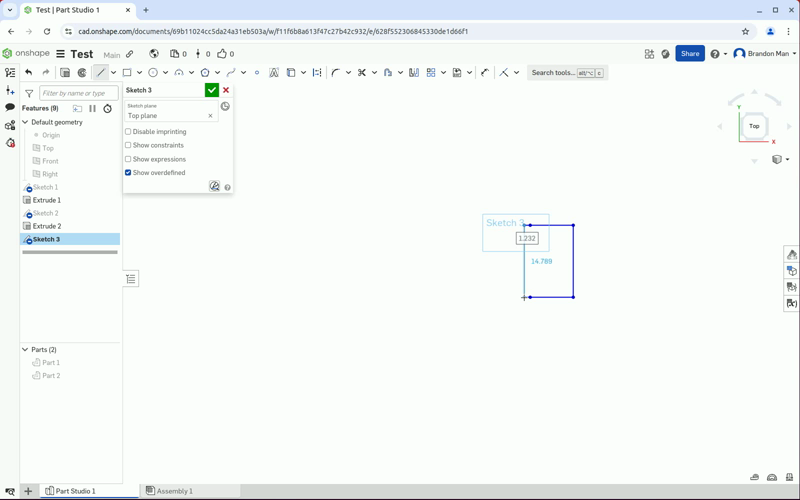
click(524, 297)
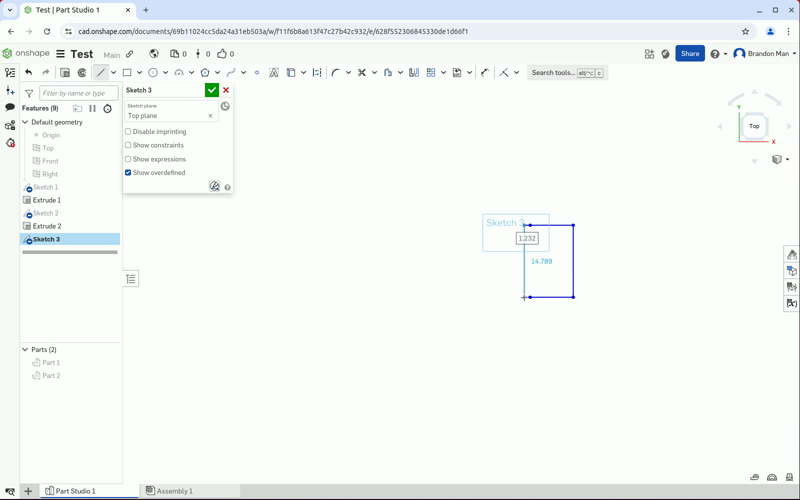
key(esc)
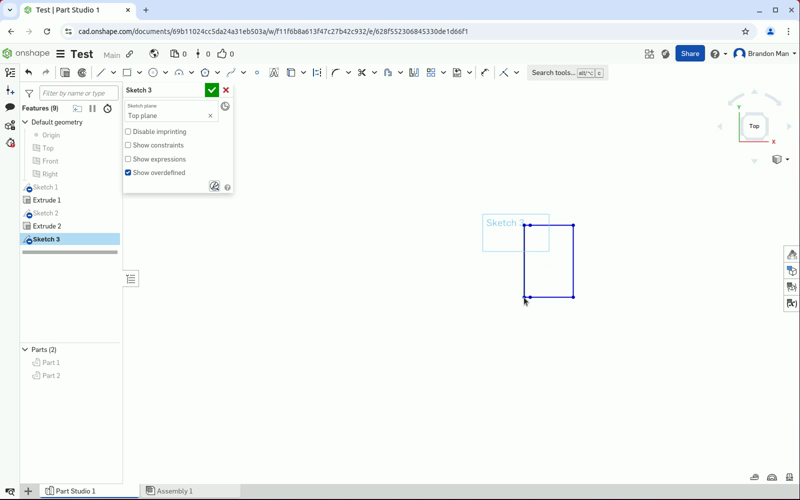
key(l)
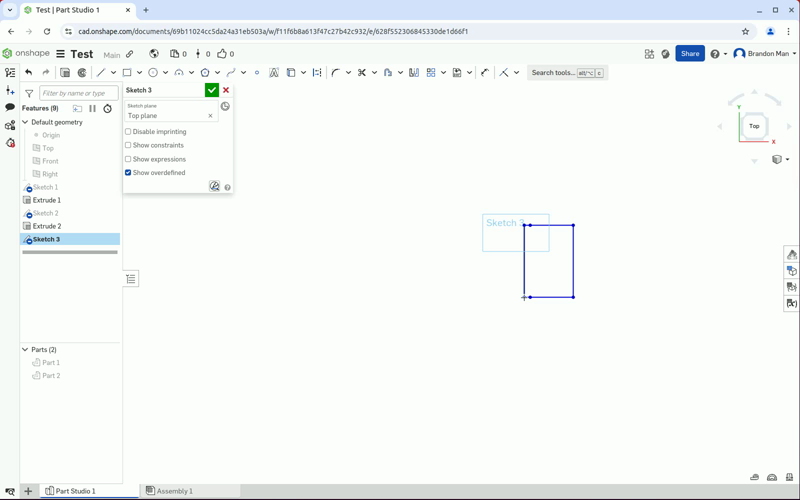
key_down(shift)
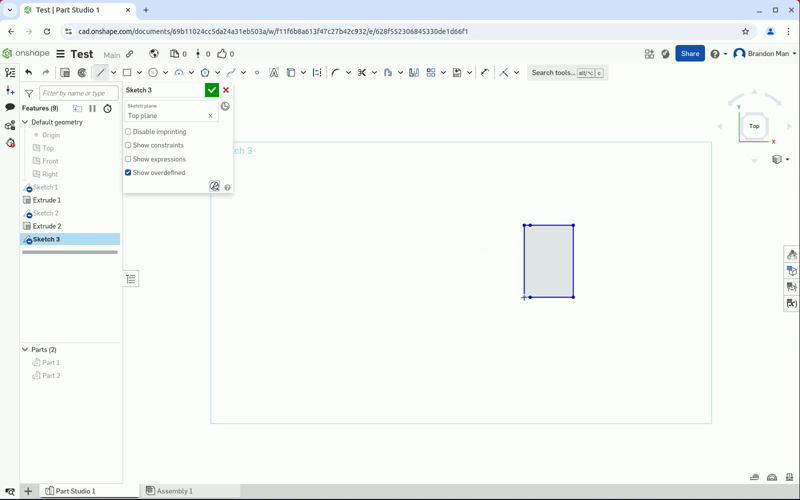
mouse_move(527, 292)
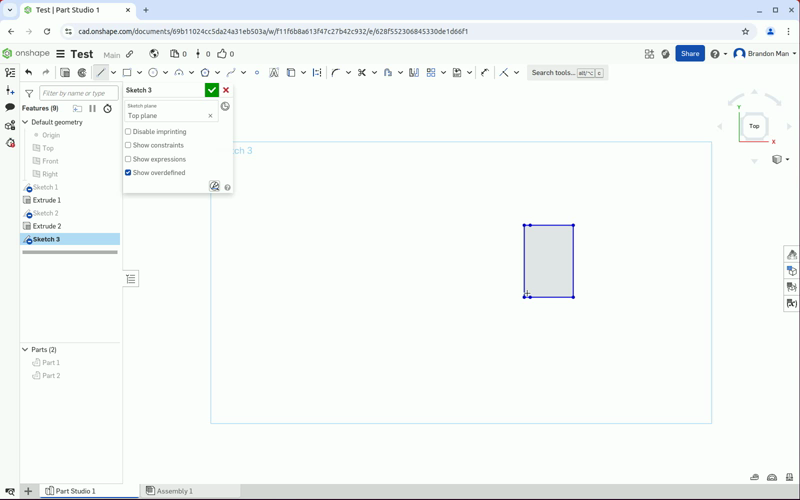
click(527, 292)
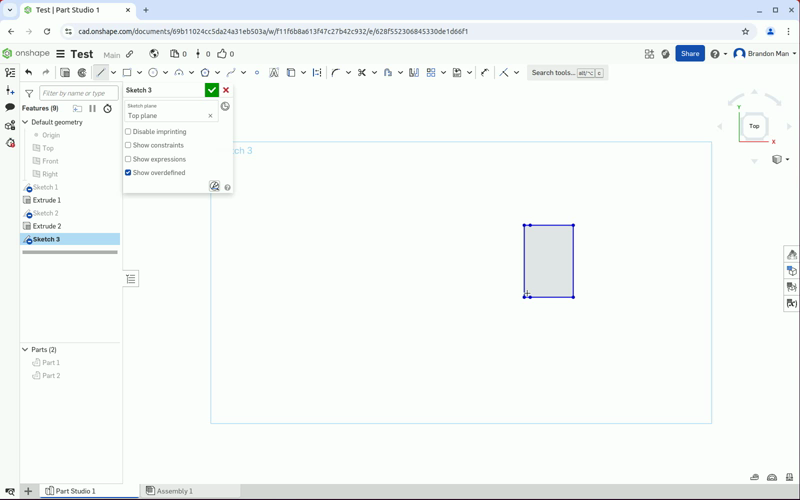
key_up(shift)
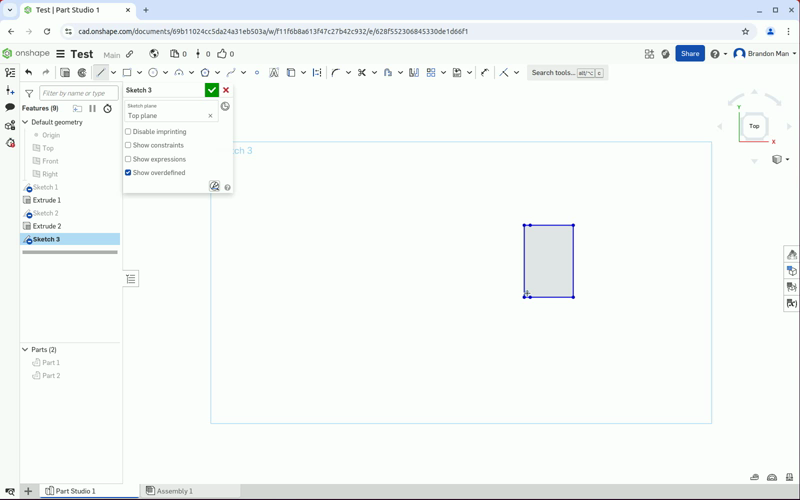
key_down(shift)
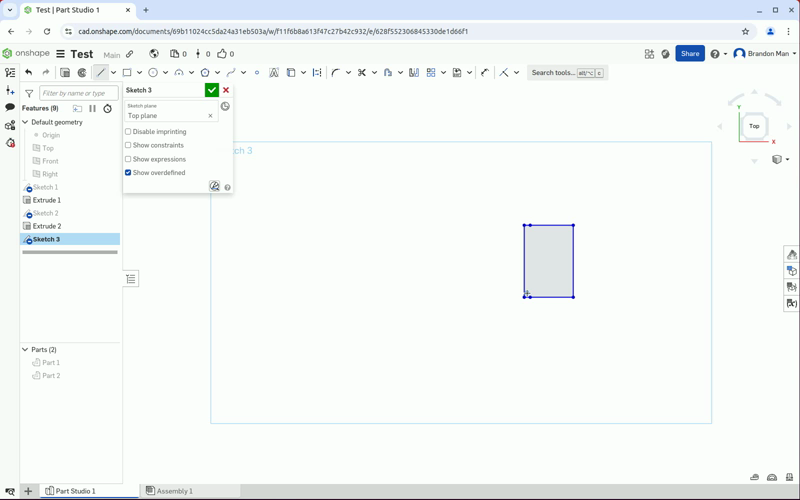
mouse_move(557, 292)
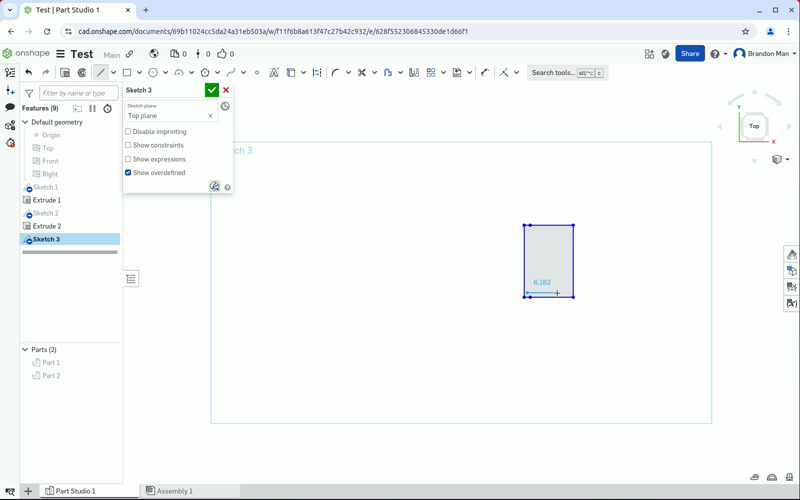
mouse_move(569, 292)
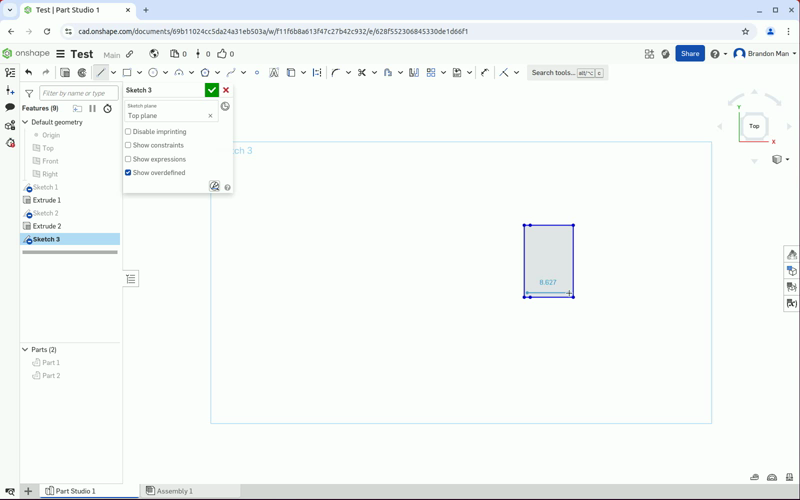
click(569, 292)
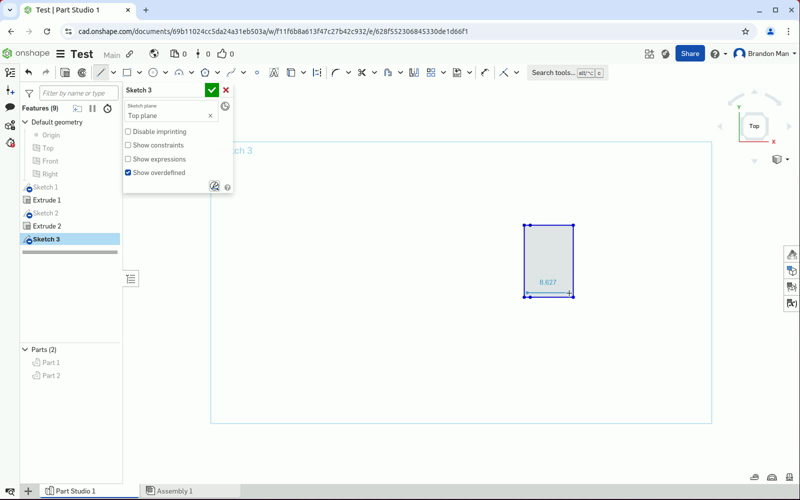
key_up(shift)
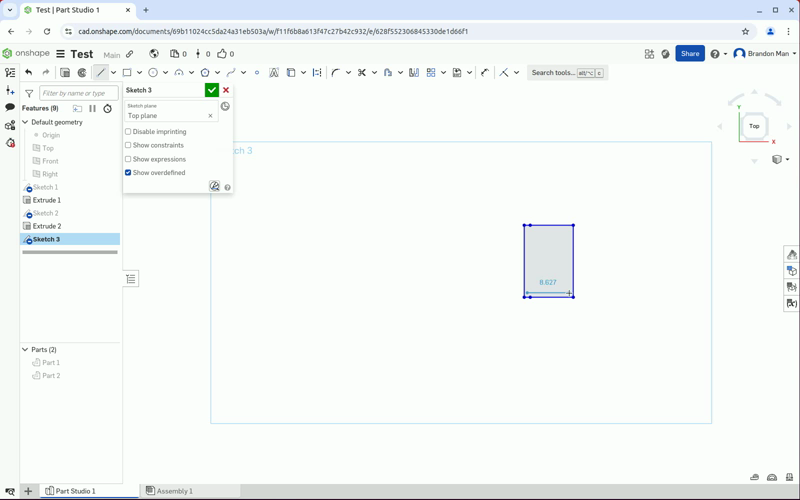
key_down(shift)
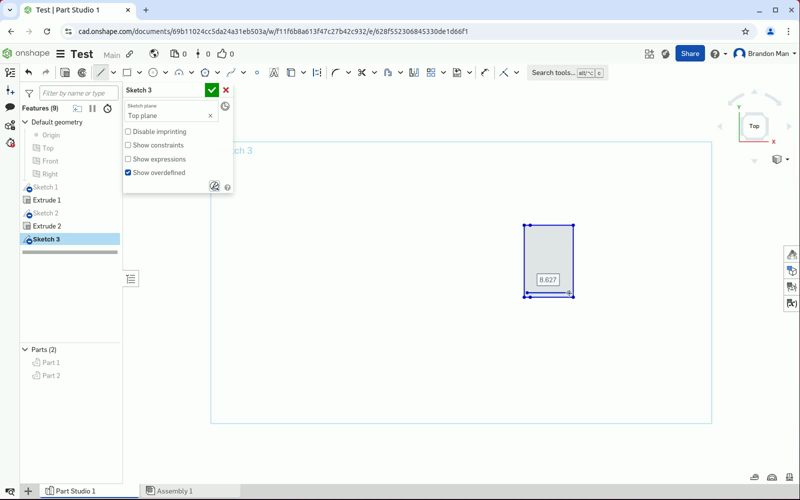
mouse_move(569, 229)
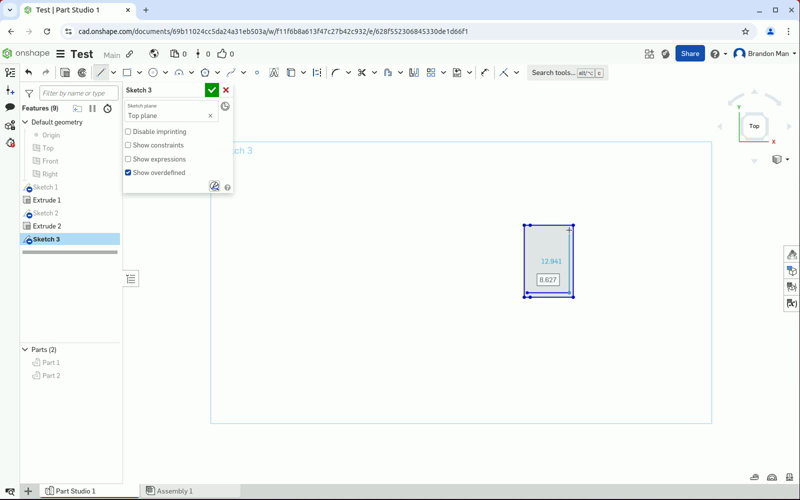
click(569, 229)
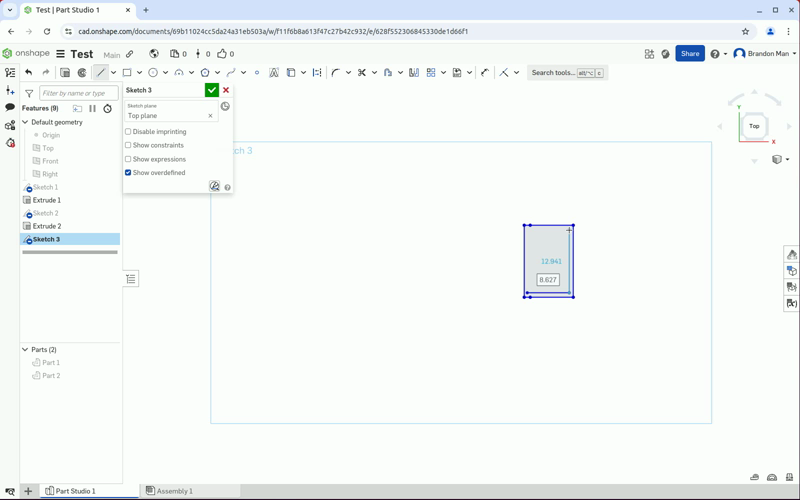
key_up(shift)
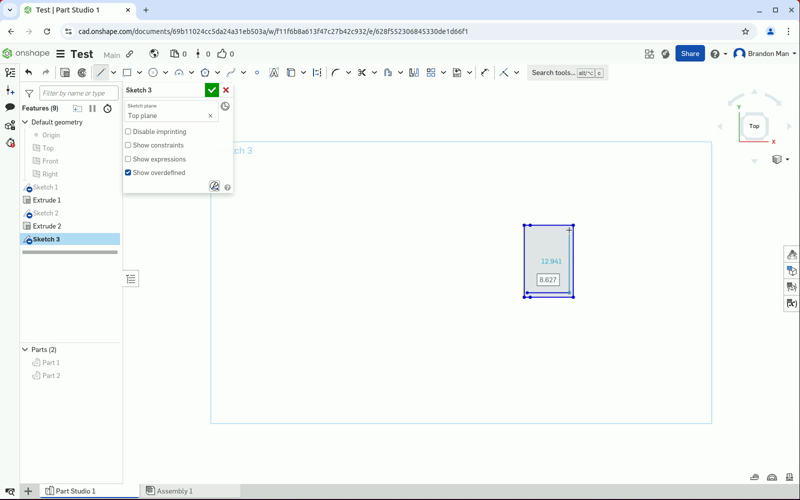
key_down(shift)
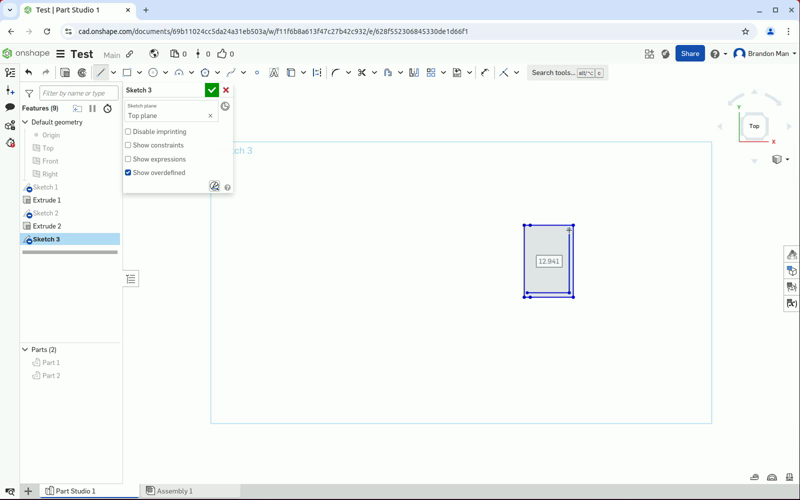
mouse_move(589, 229)
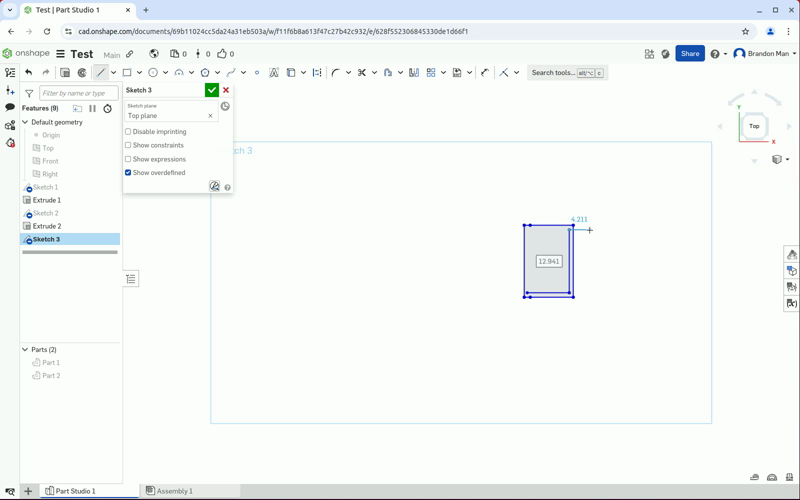
mouse_move(527, 229)
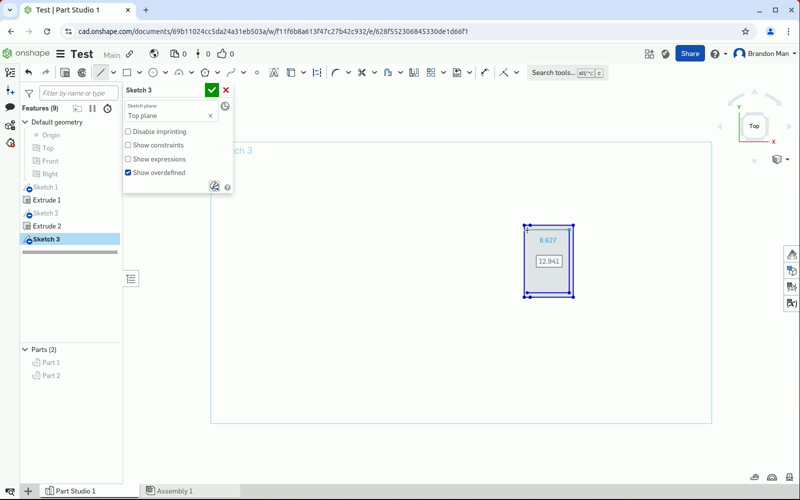
click(527, 229)
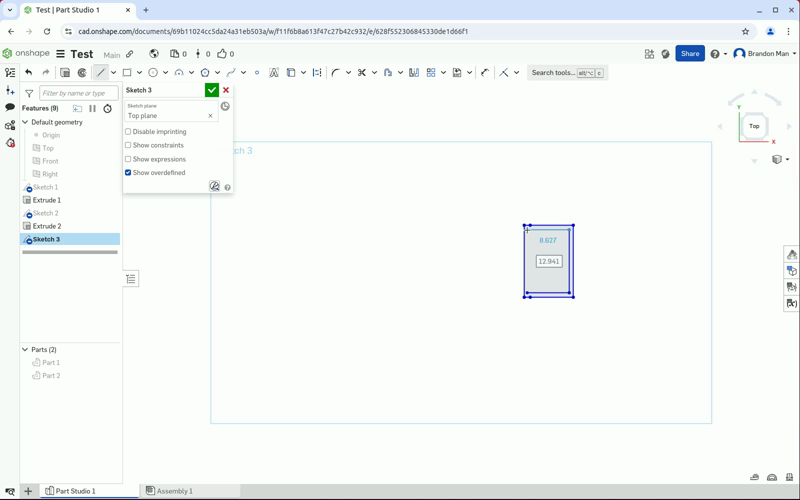
key_up(shift)
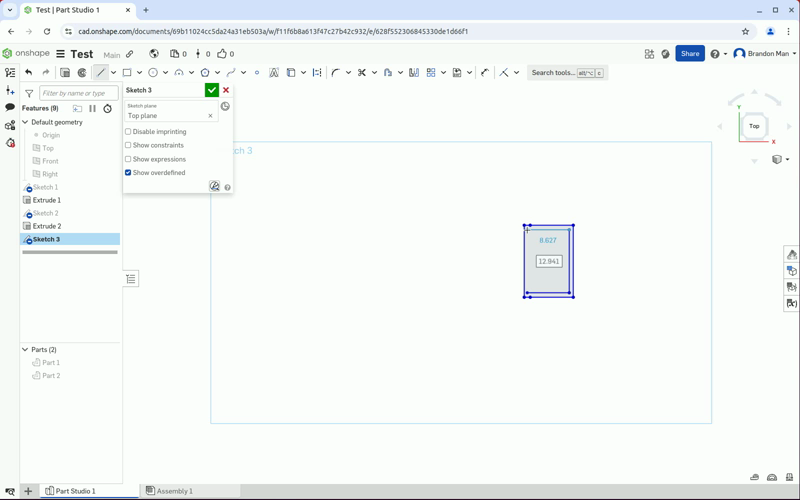
key_down(shift)
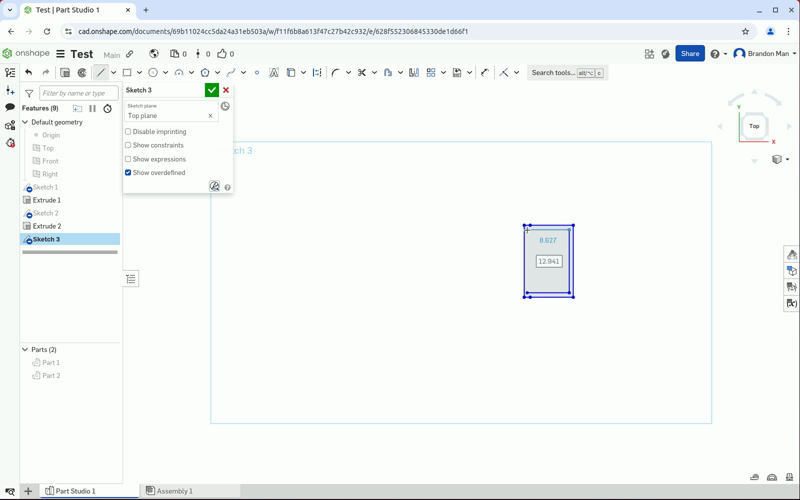
mouse_move(527, 292)
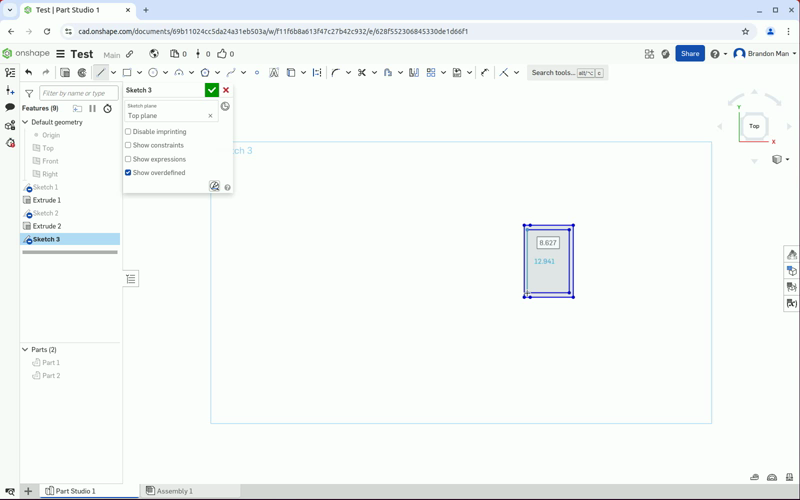
key_up(shift)
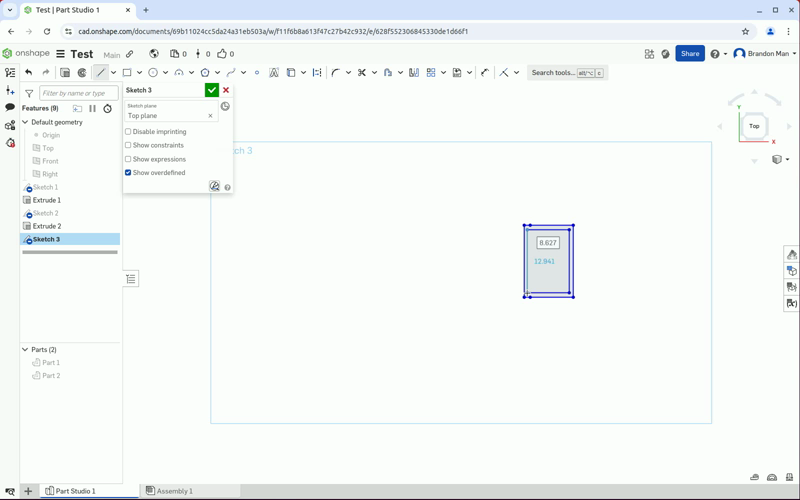
click(527, 292)
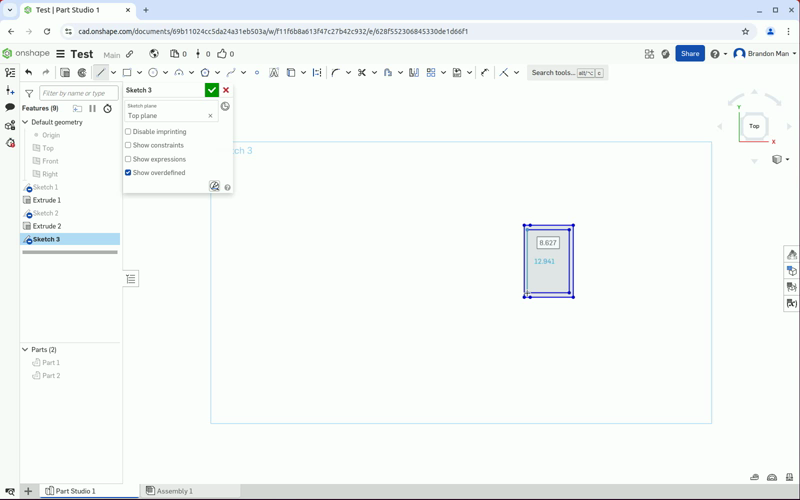
key(esc)
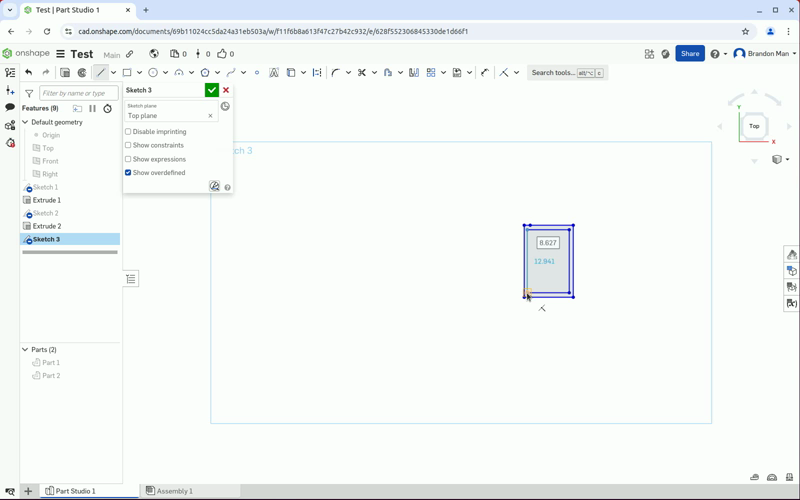
mouse_move(525, 285)
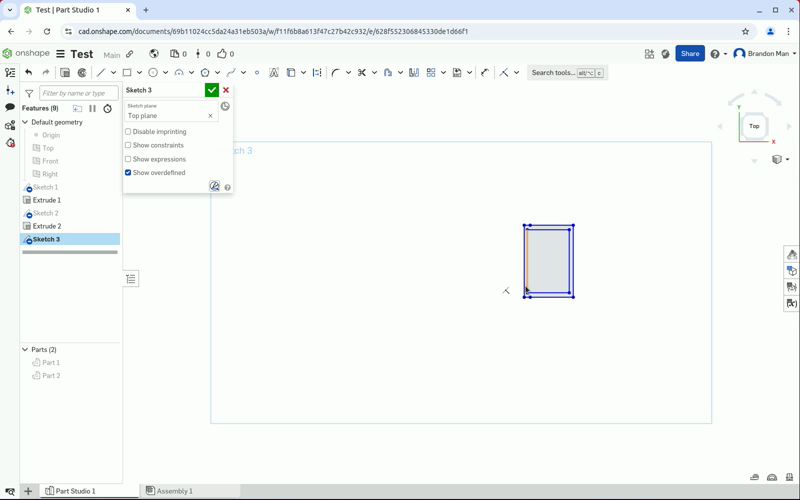
scroll(6)
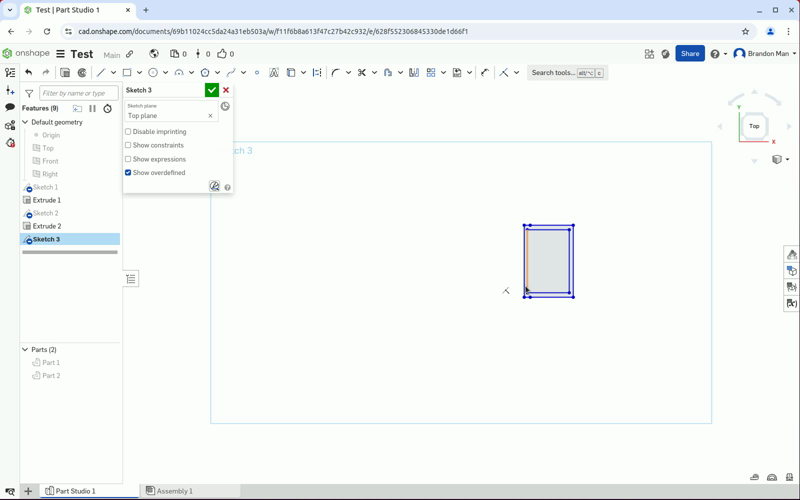
scroll(6)
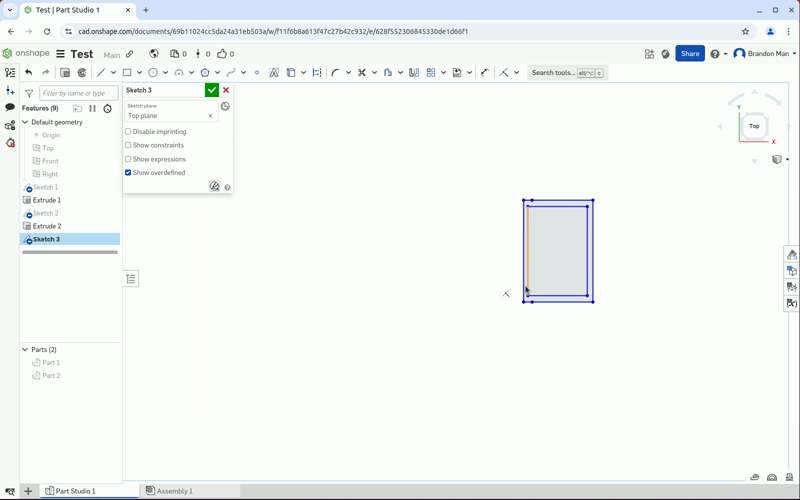
scroll(6)
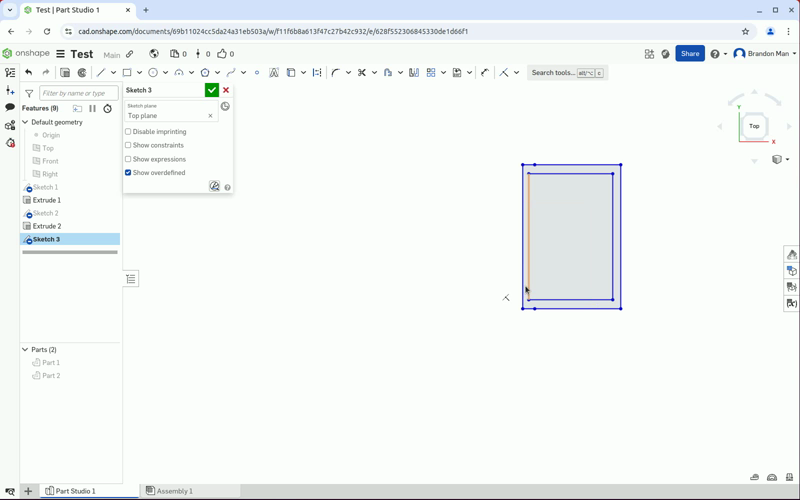
scroll(6)
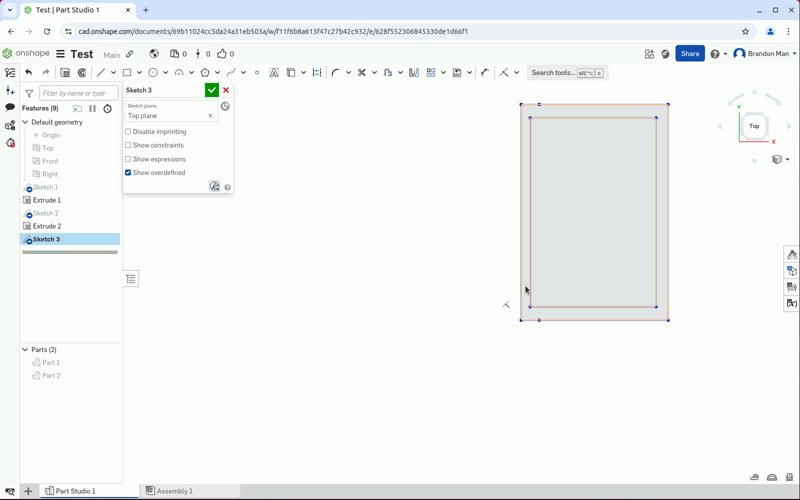
scroll(6)
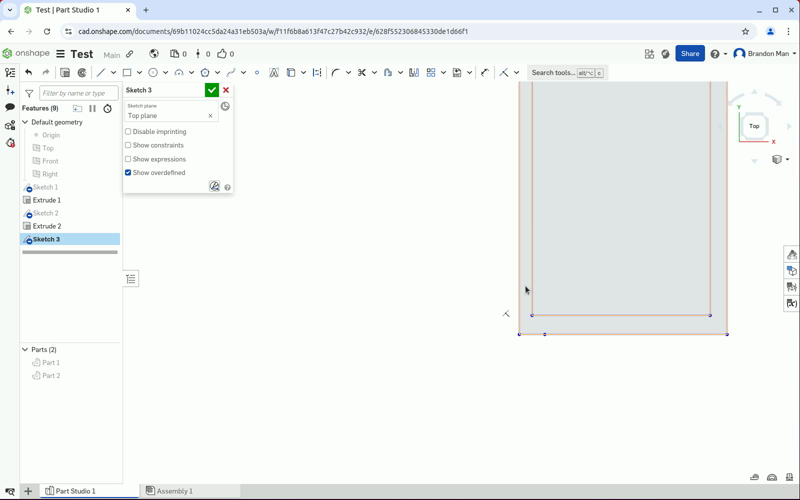
scroll(6)
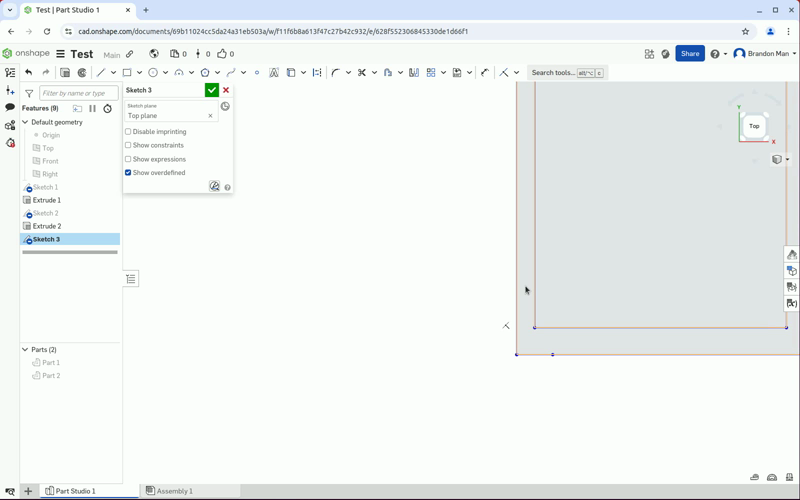
scroll(6)
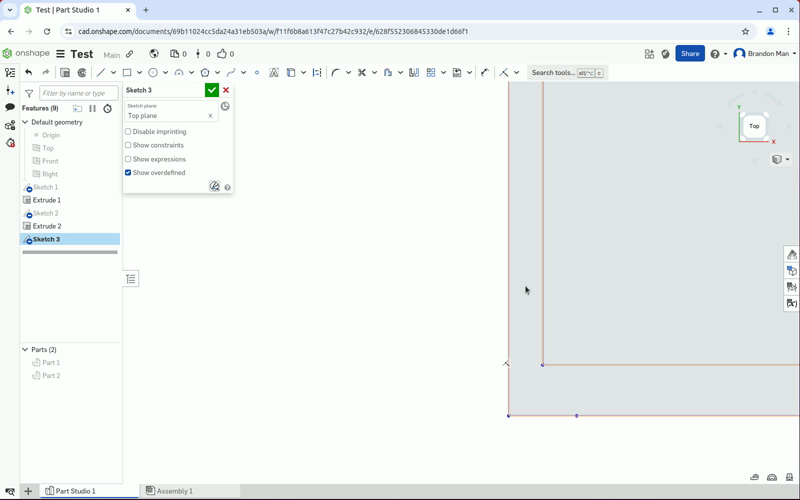
click(525, 285)
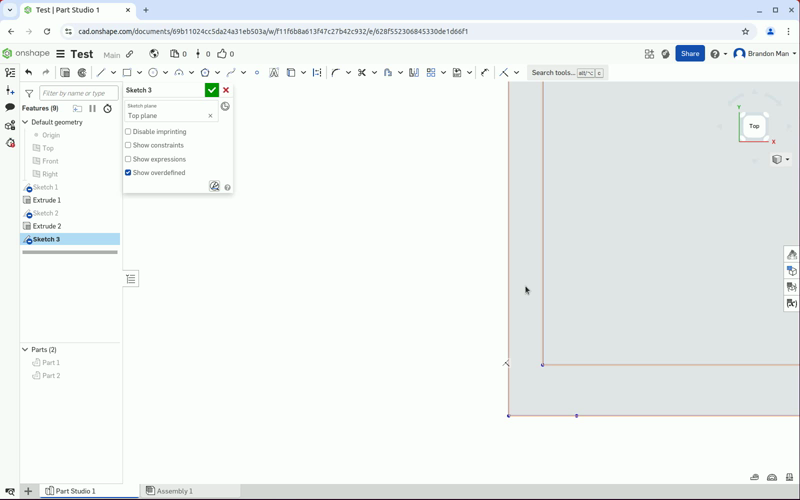
scroll(-6)
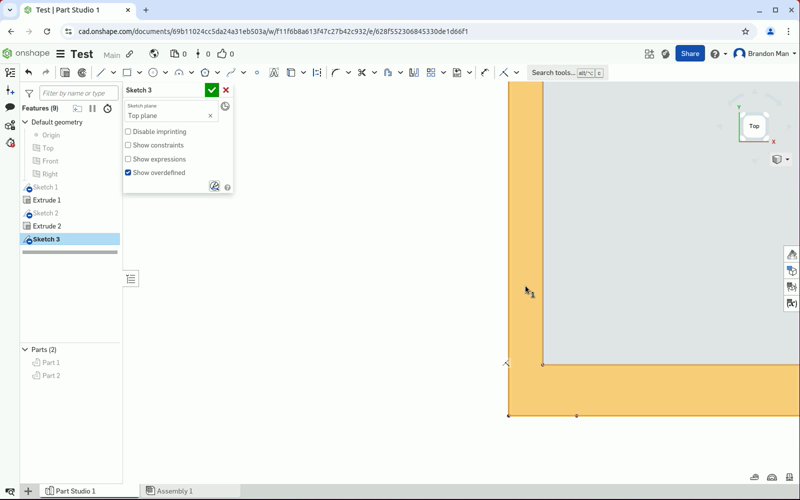
scroll(-6)
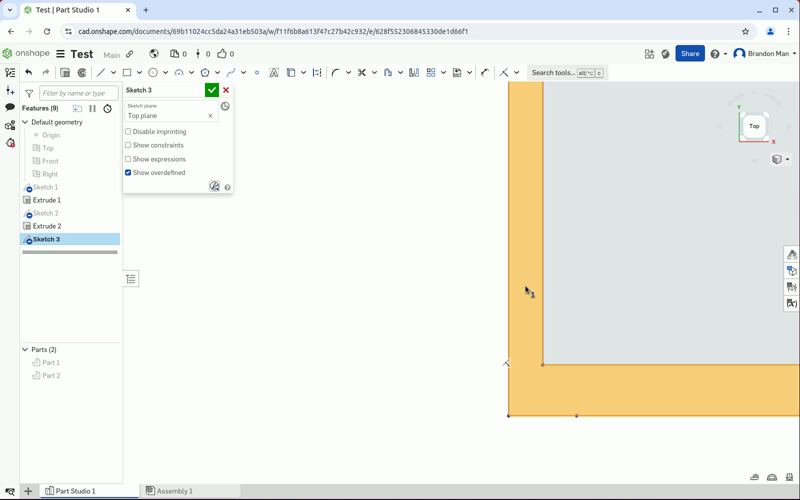
scroll(-6)
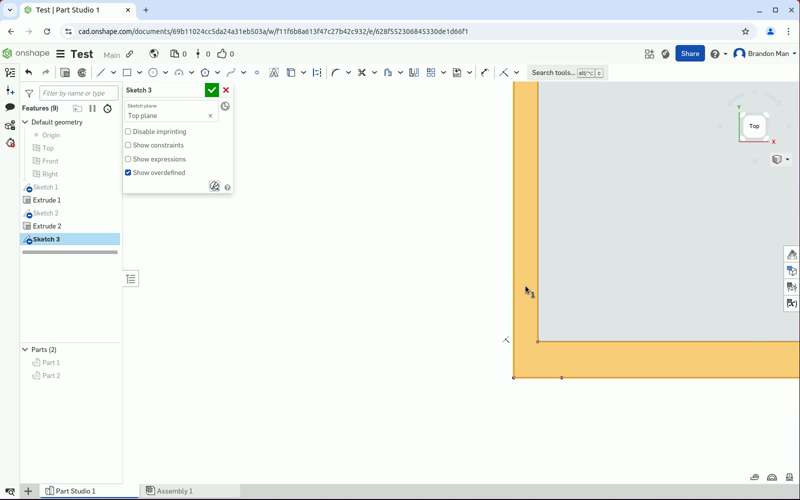
scroll(-6)
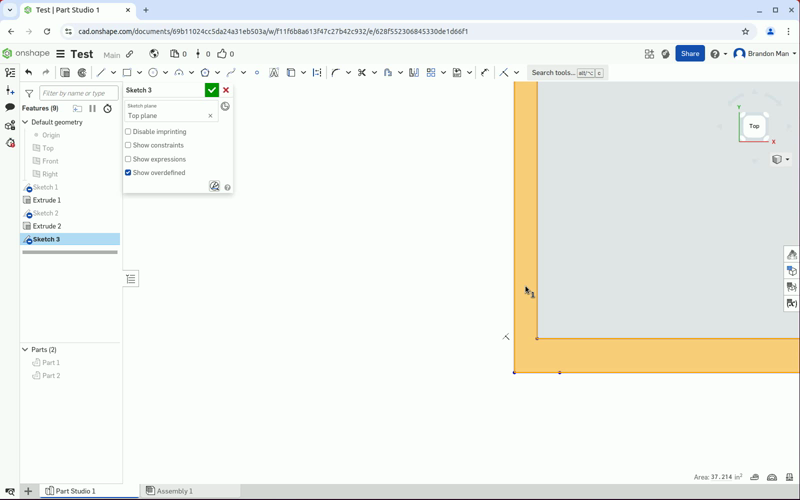
scroll(-6)
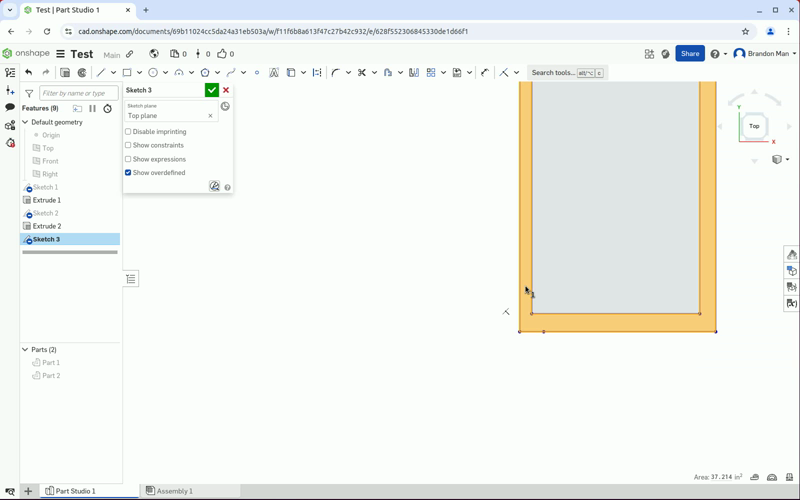
scroll(-6)
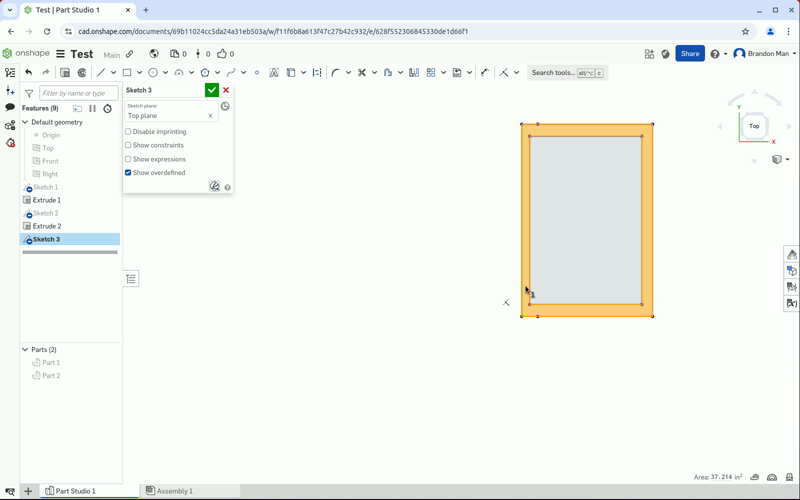
scroll(-6)
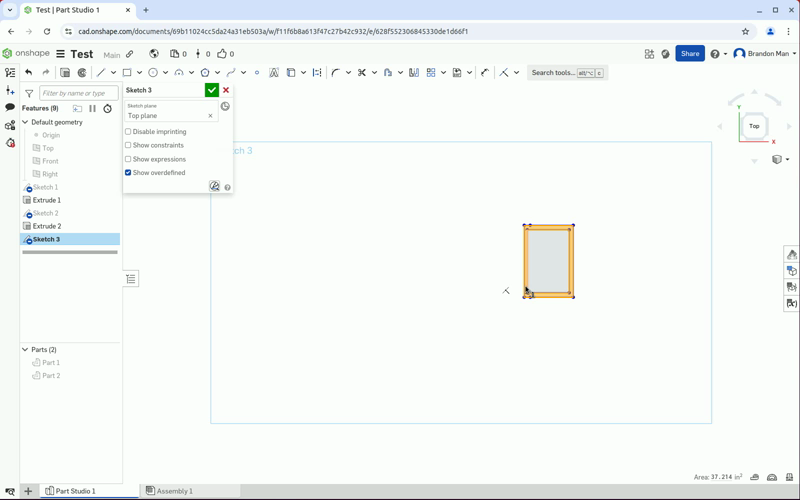
mouse_move(73, 352)
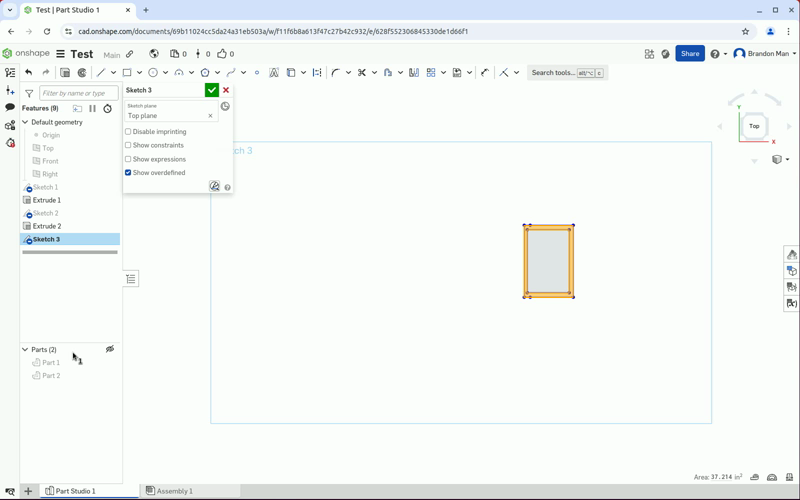
key(shift+y)
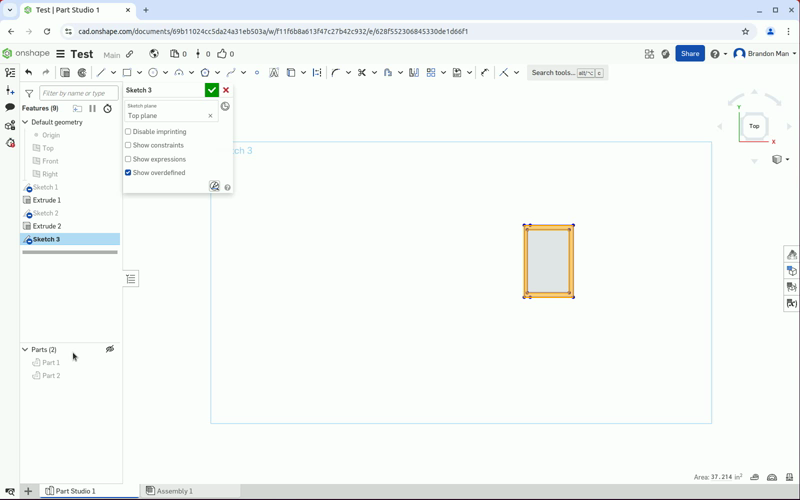
key(shift+e)
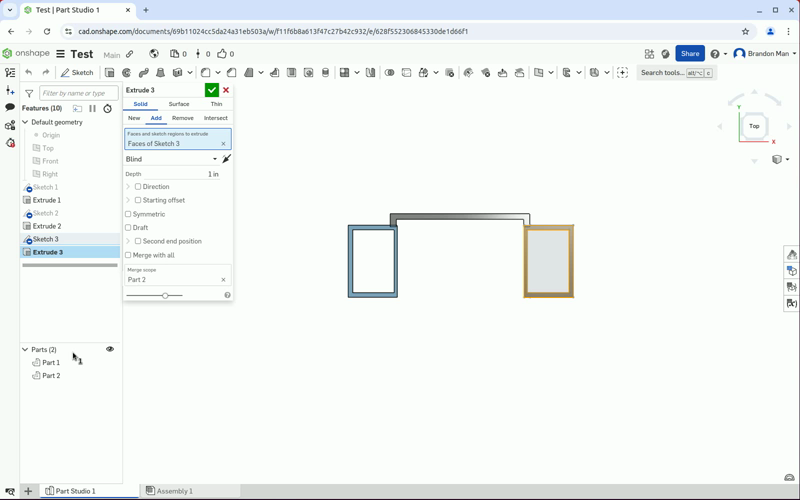
mouse_move(143, 106)
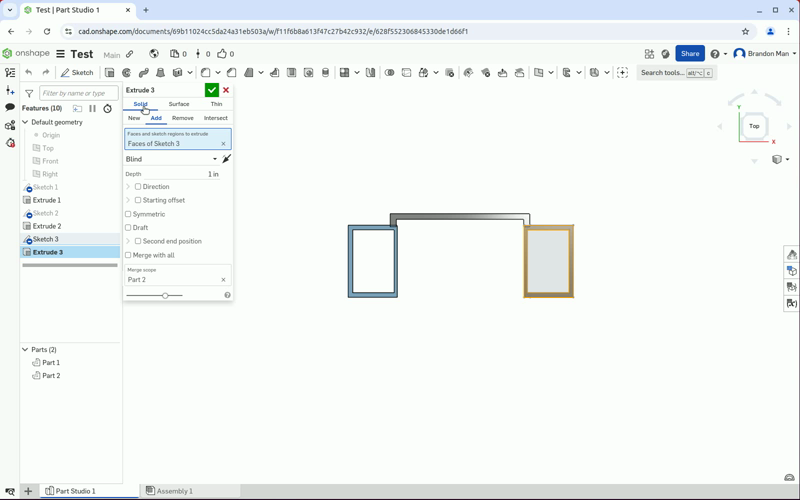
click(143, 106)
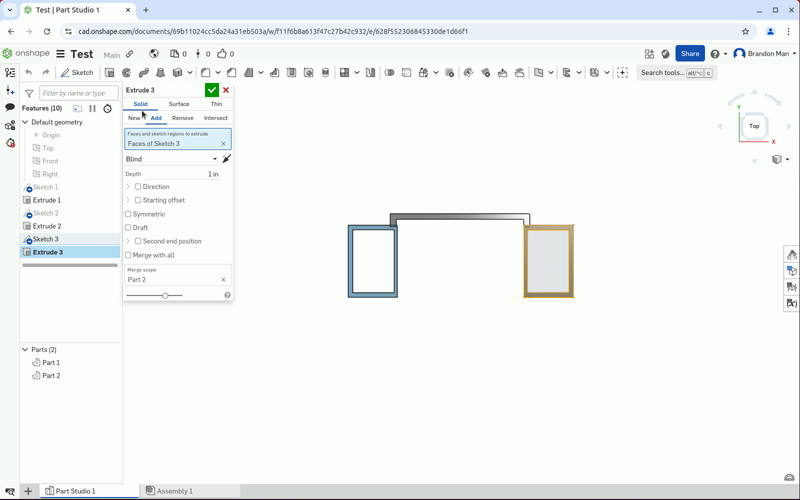
mouse_move(137, 120)
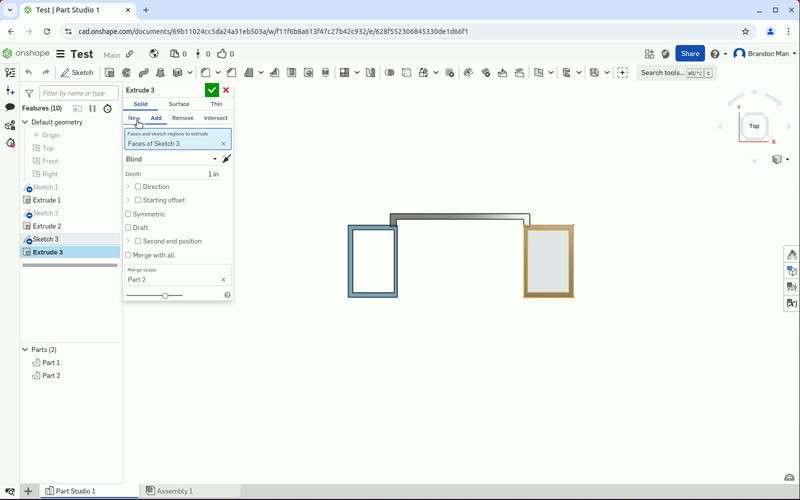
click(137, 120)
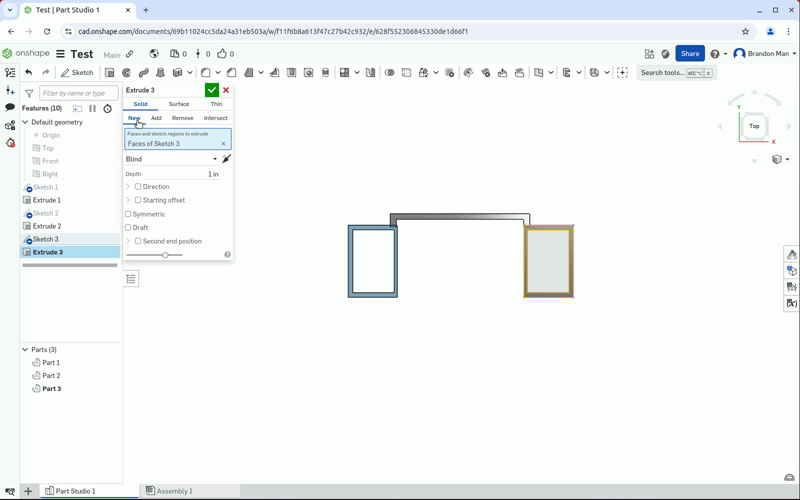
key(tab, 4)
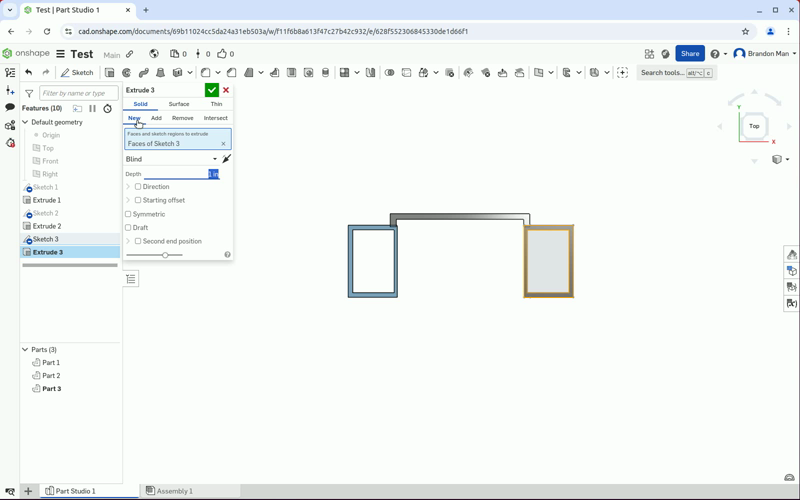
text(14.924)
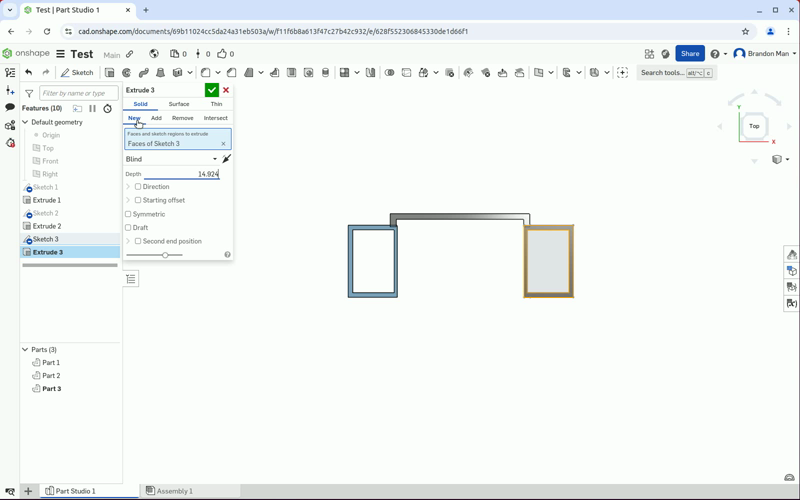
key(enter)
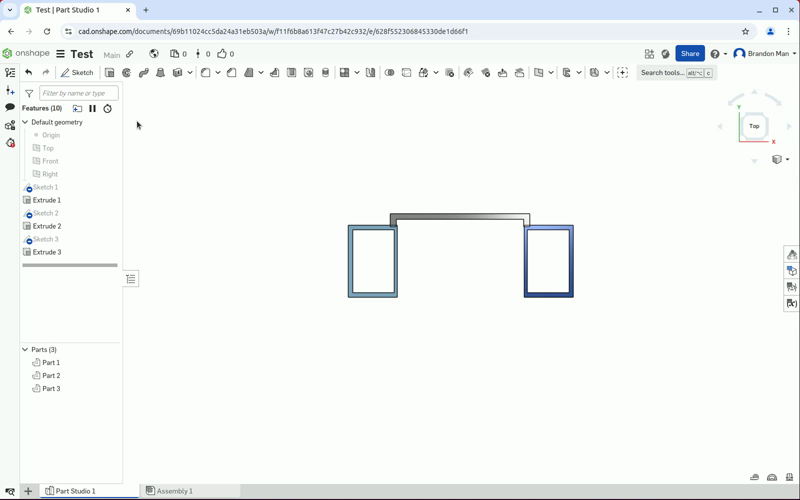
key(shift+h)
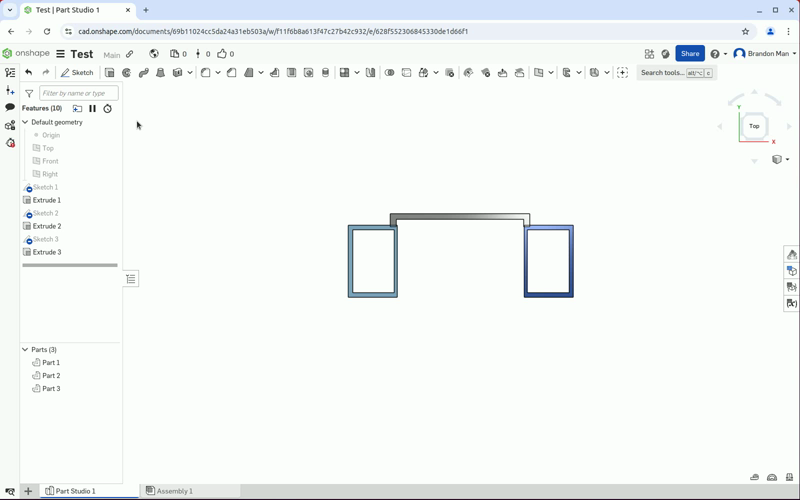
key(shift+h)
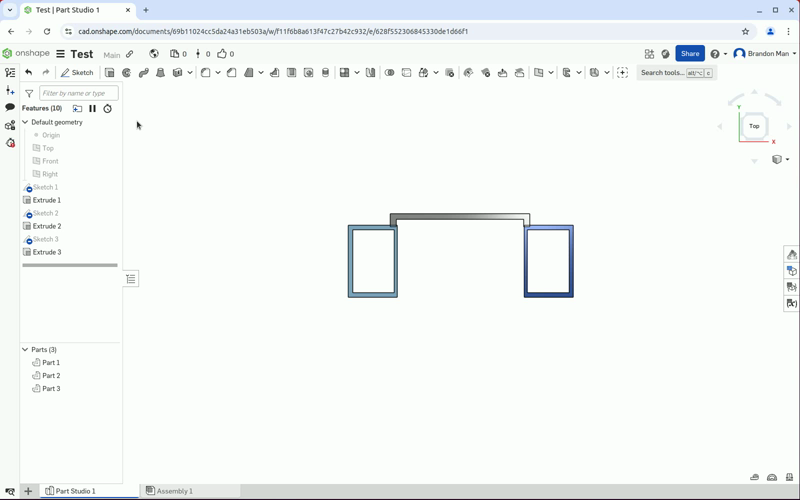
mouse_move(73, 189)
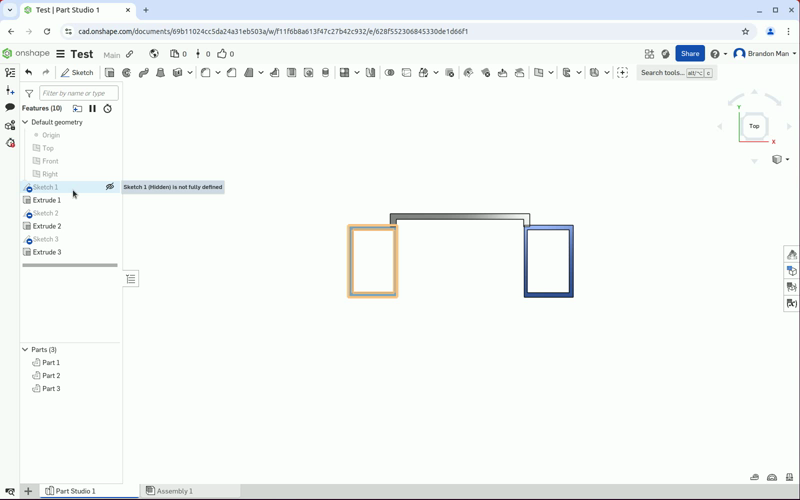
click(73, 189)
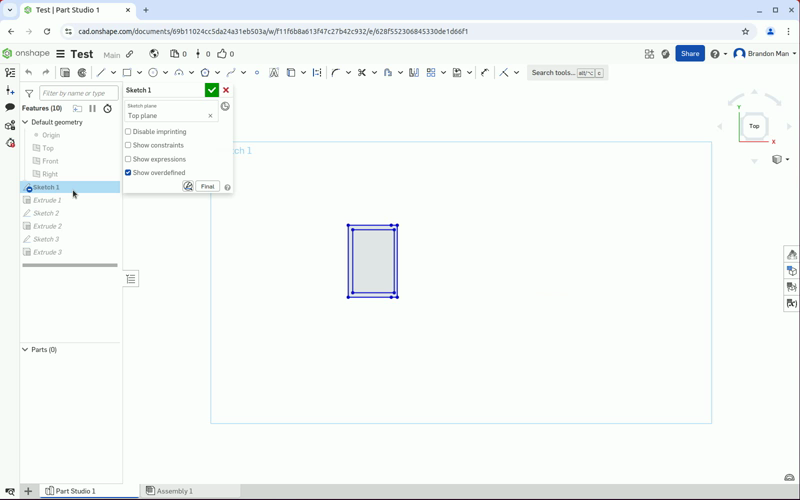
mouse_move(229, 92)
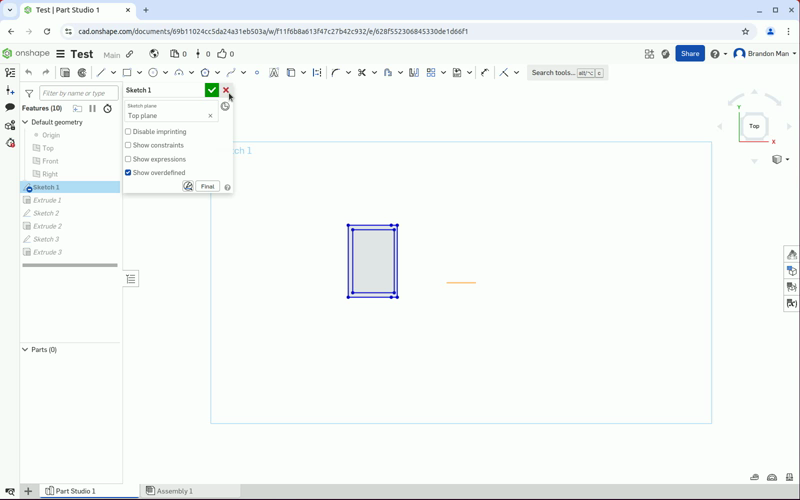
click(229, 92)
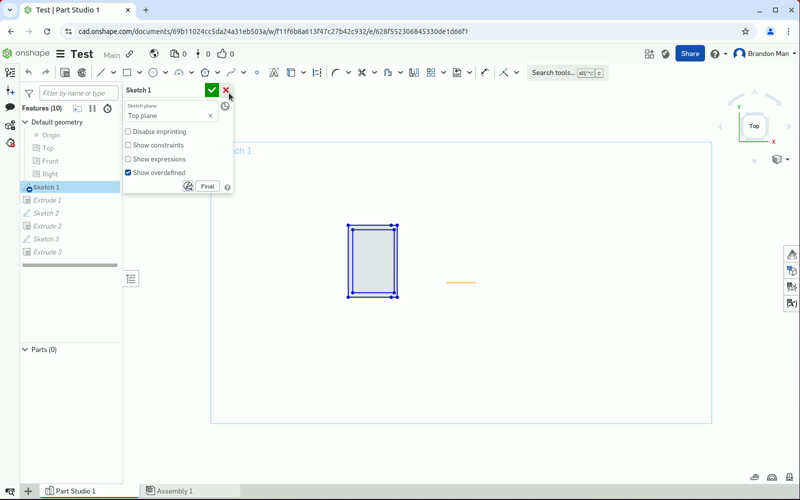
key(shift+s)
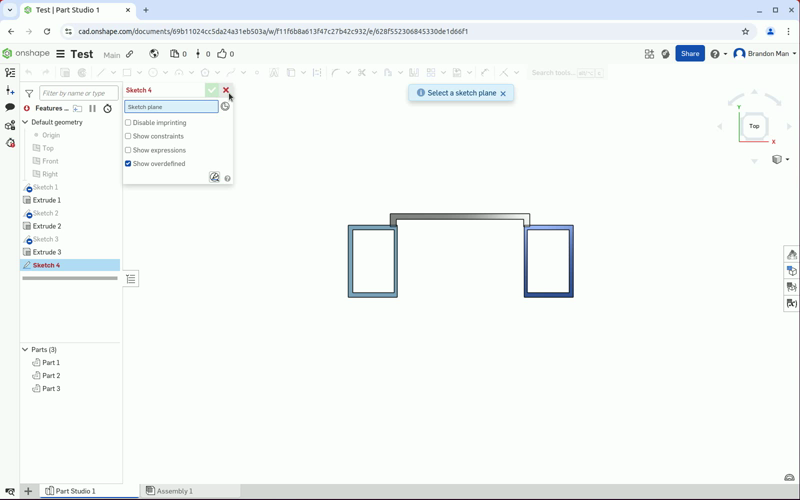
mouse_move(73, 150)
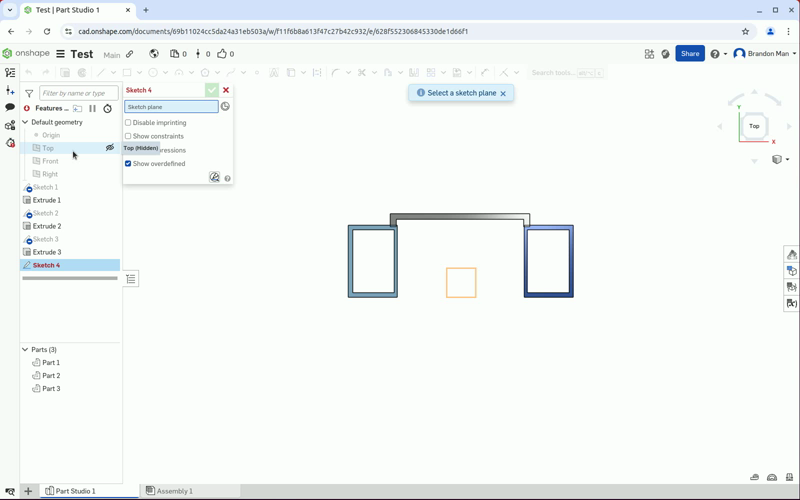
click(73, 150)
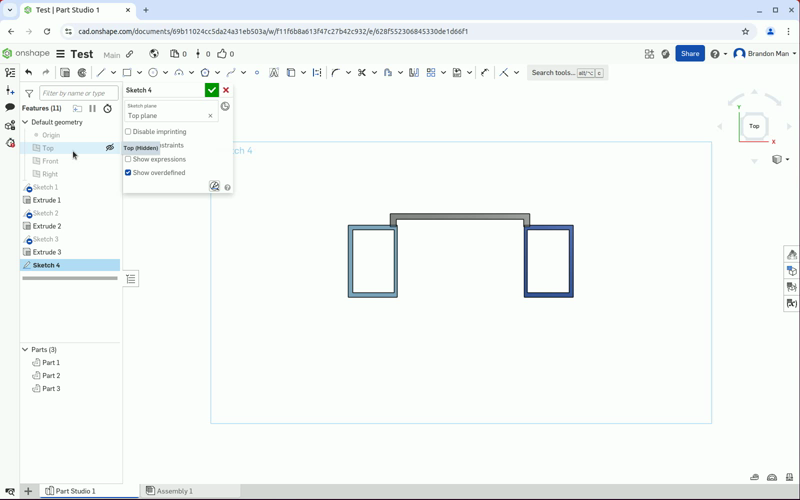
mouse_move(73, 352)
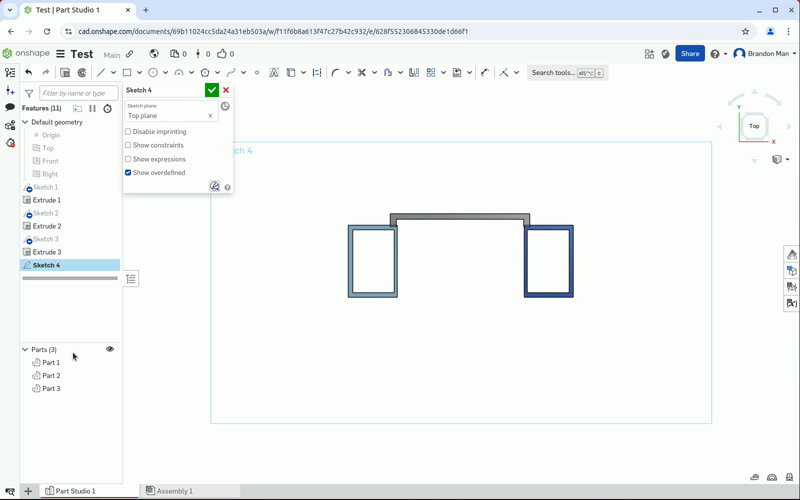
key(y)
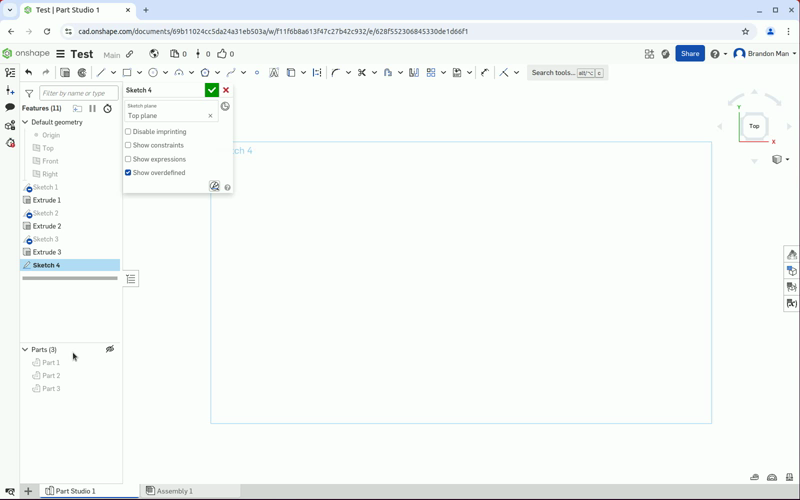
key(l)
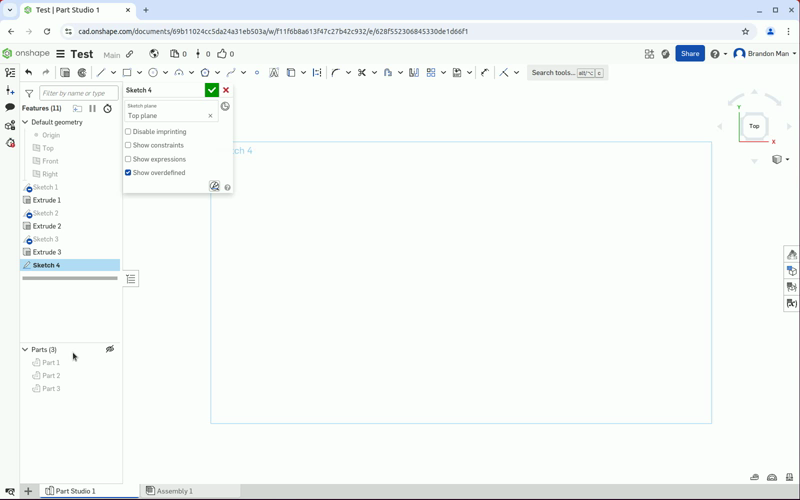
key_down(shift)
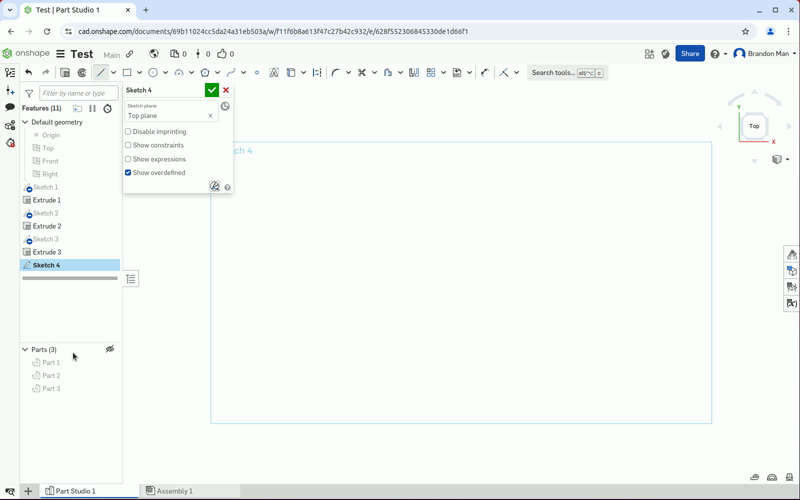
mouse_move(390, 353)
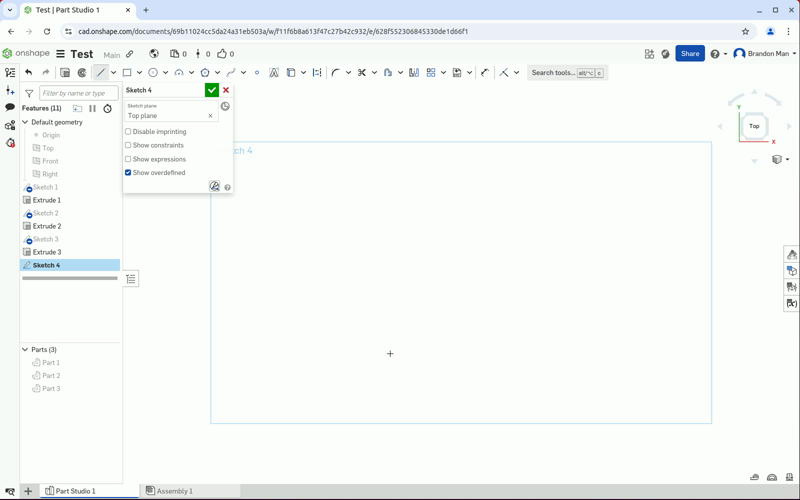
click(390, 353)
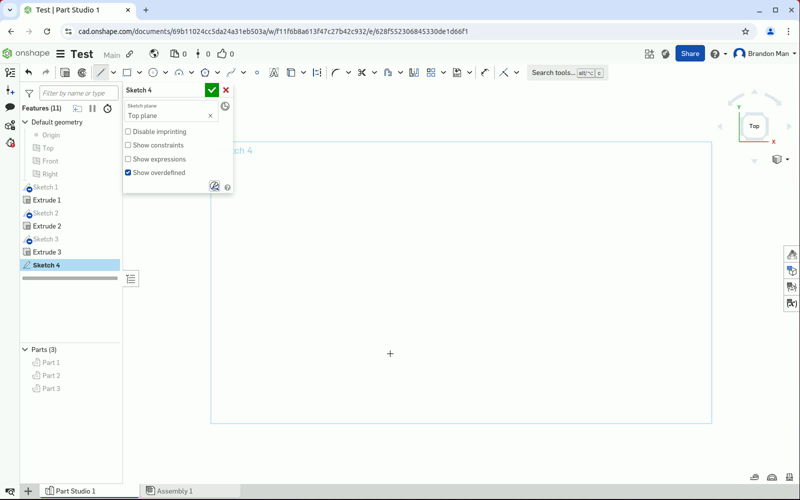
key_up(shift)
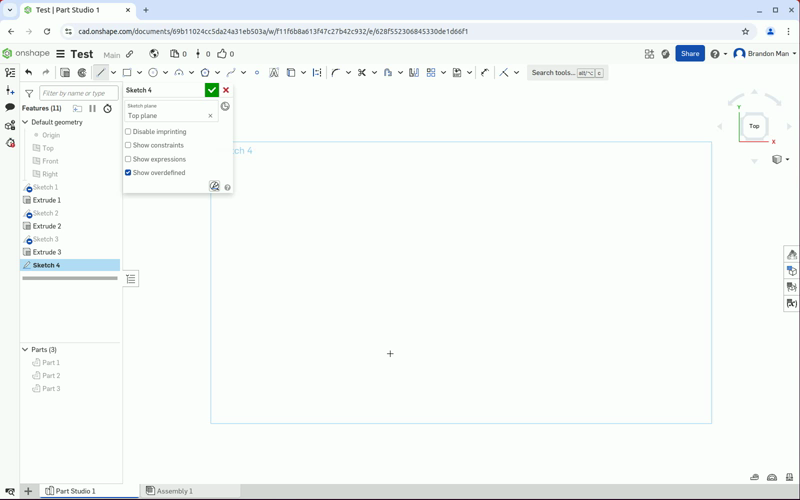
key_down(shift)
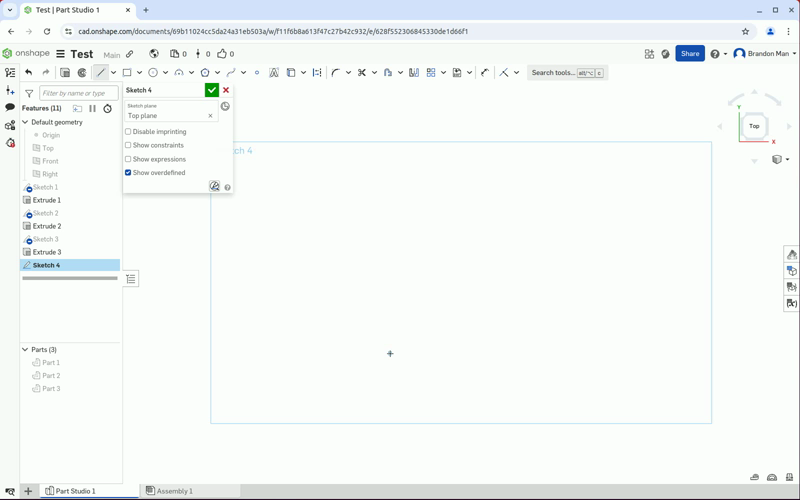
mouse_move(529, 353)
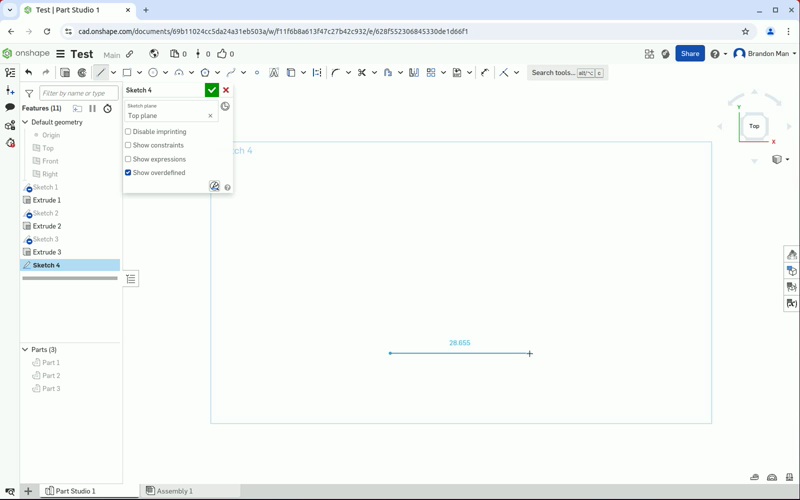
click(529, 353)
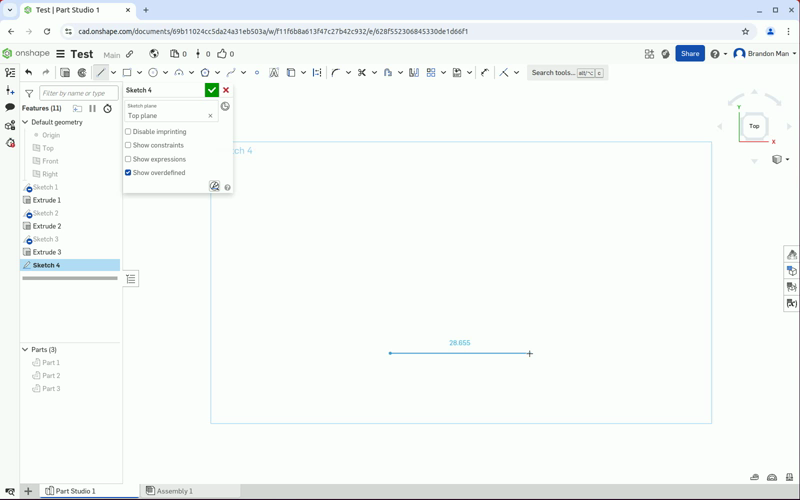
key_up(shift)
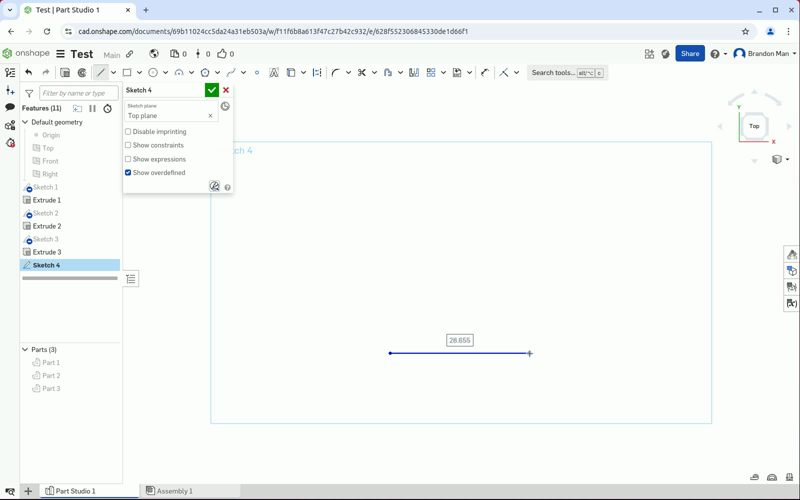
key_down(shift)
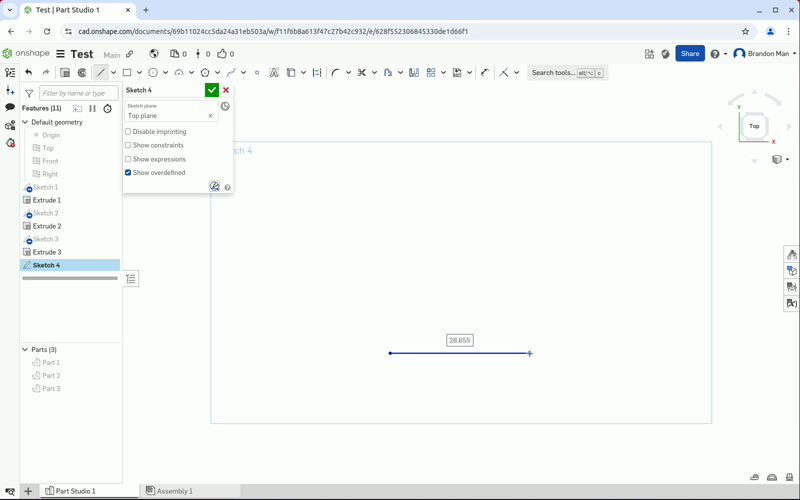
mouse_move(559, 353)
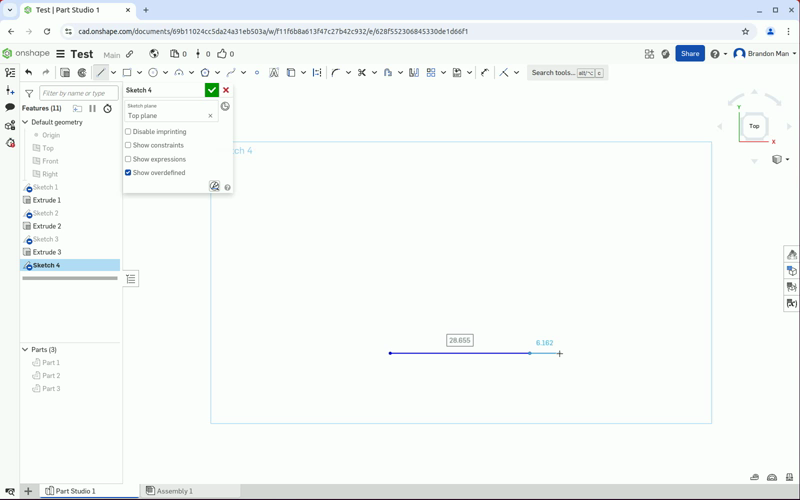
mouse_move(529, 297)
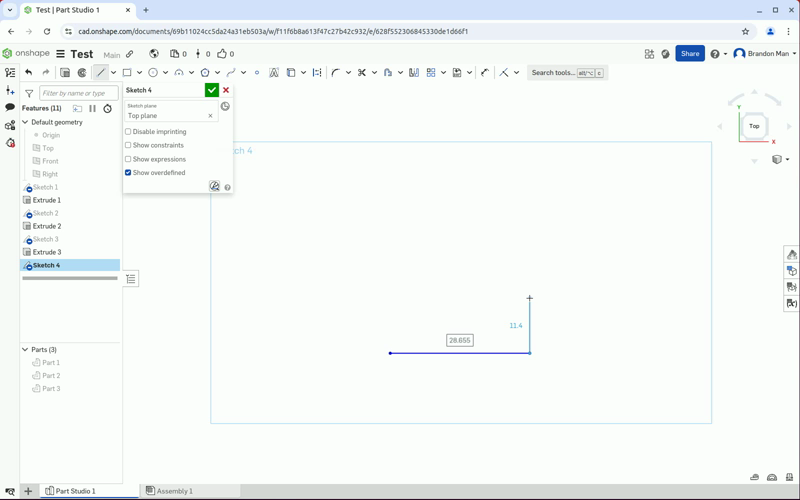
click(529, 297)
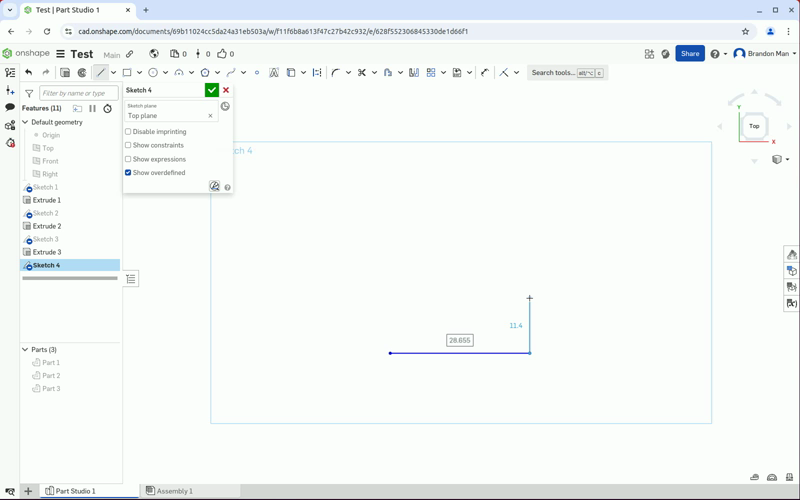
key_up(shift)
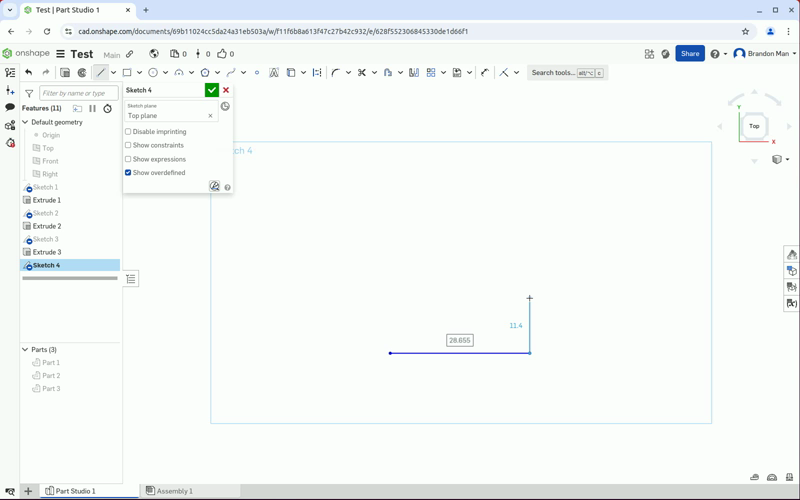
key_down(shift)
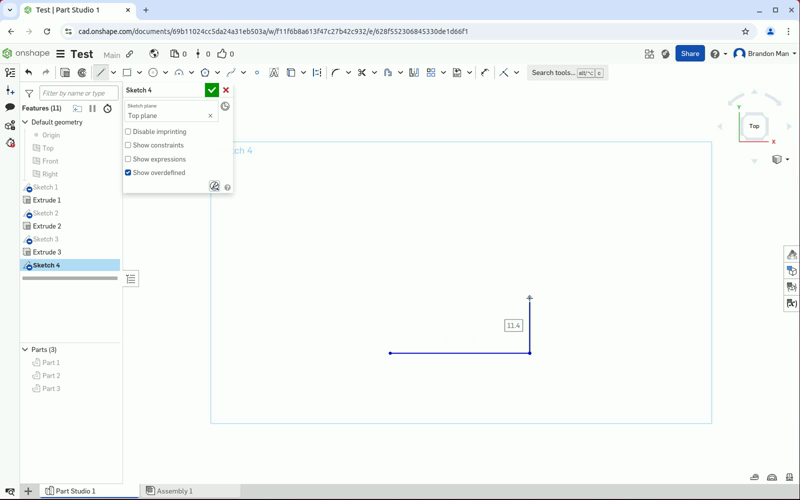
mouse_move(559, 297)
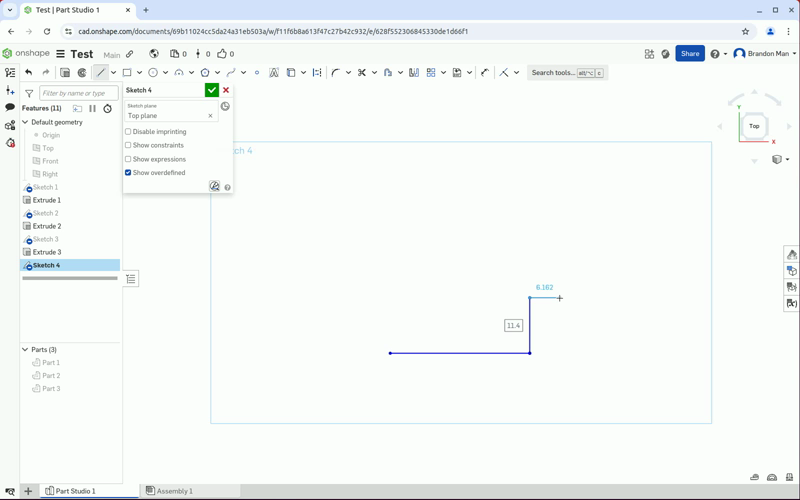
mouse_move(523, 297)
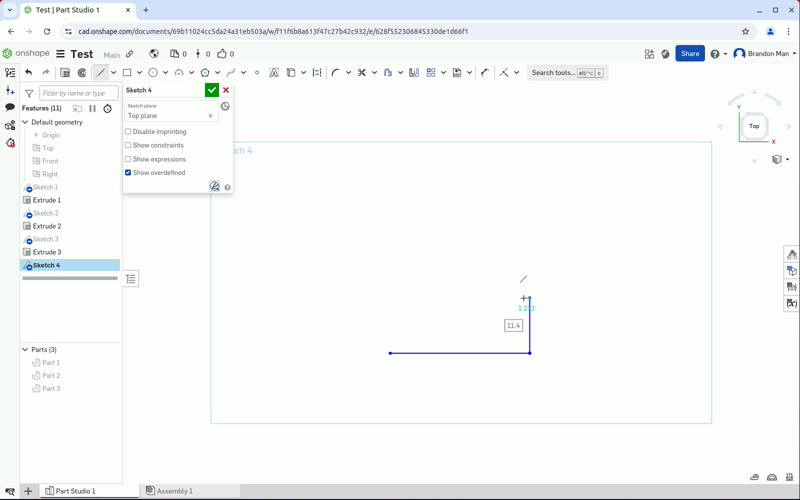
scroll(6)
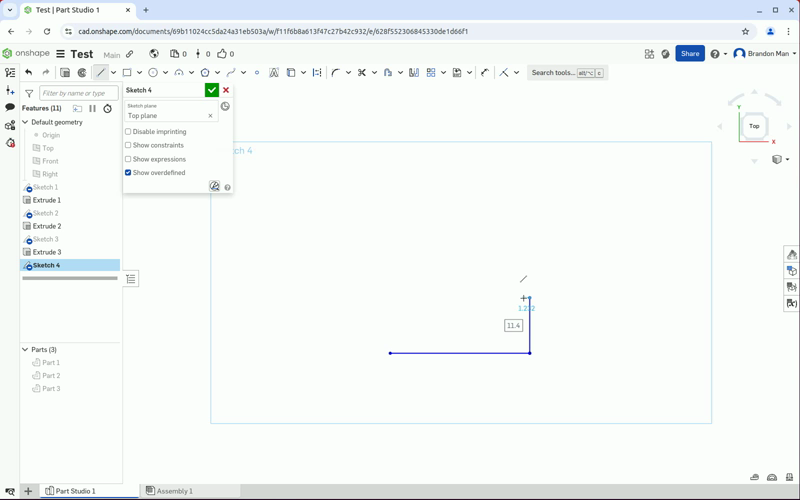
scroll(6)
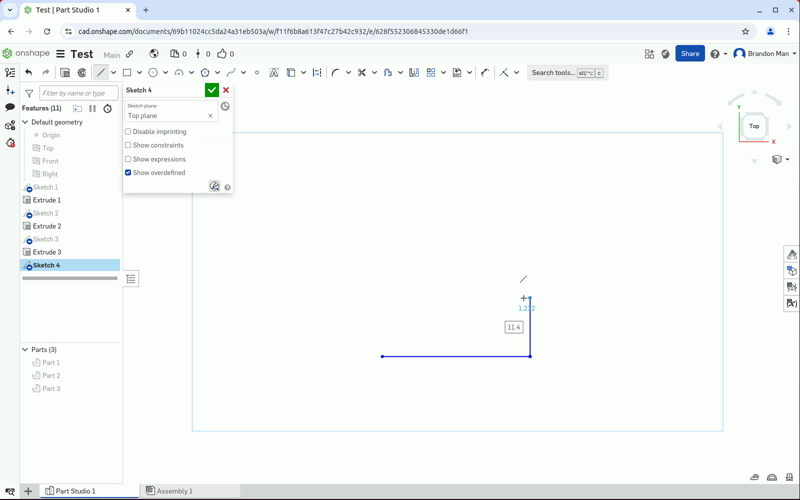
scroll(6)
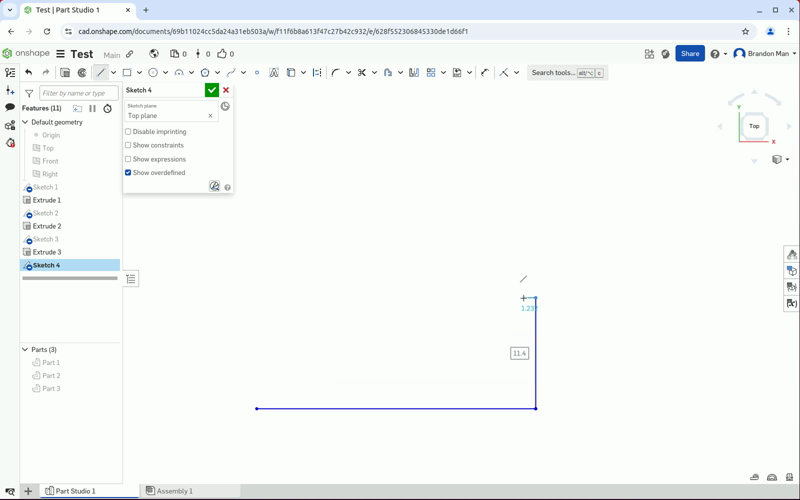
scroll(6)
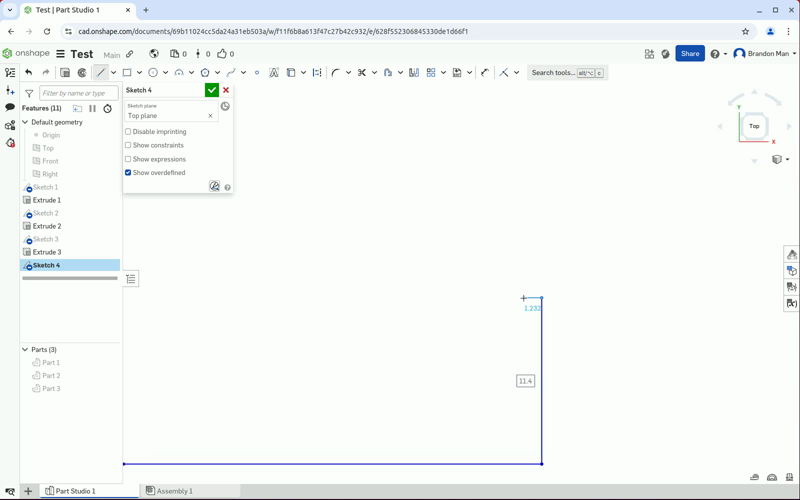
scroll(6)
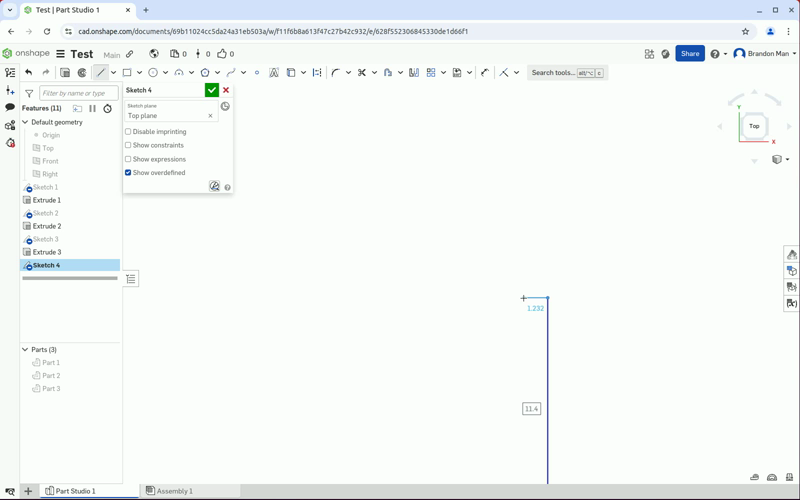
scroll(6)
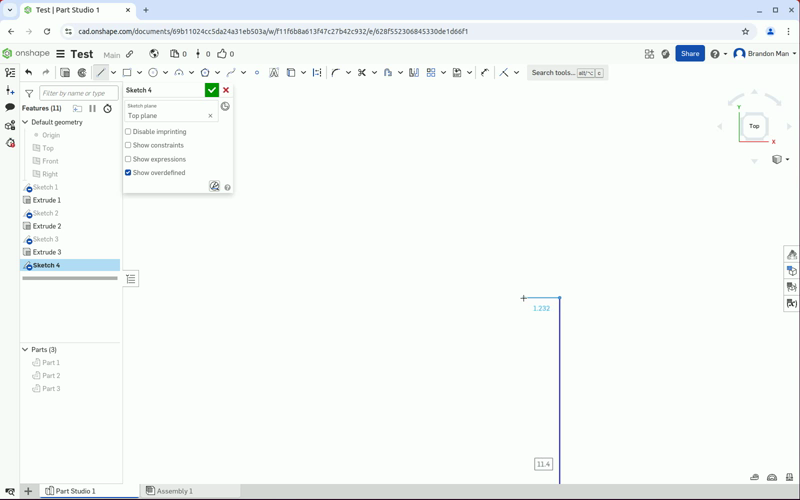
scroll(6)
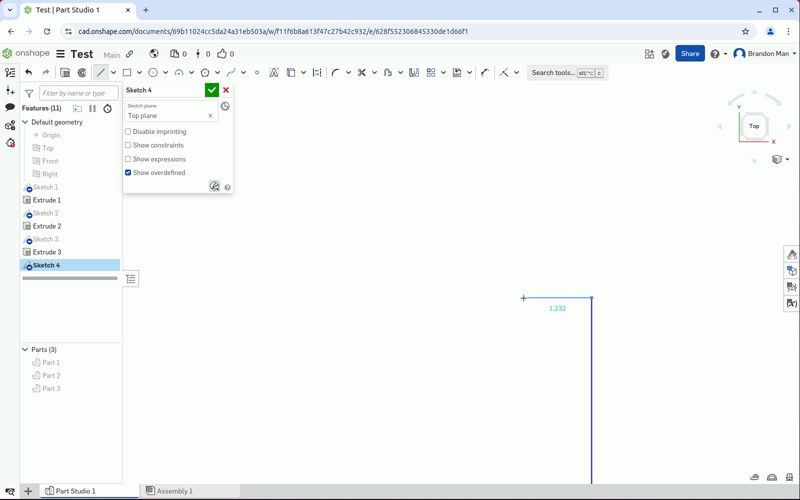
click(523, 297)
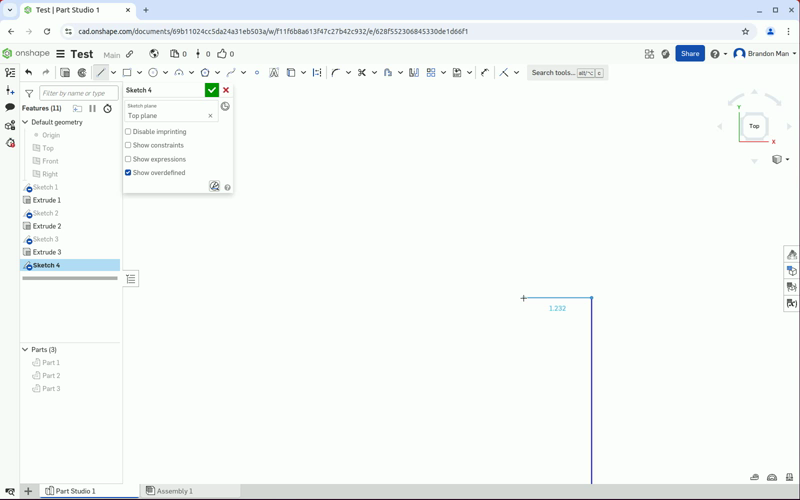
scroll(-6)
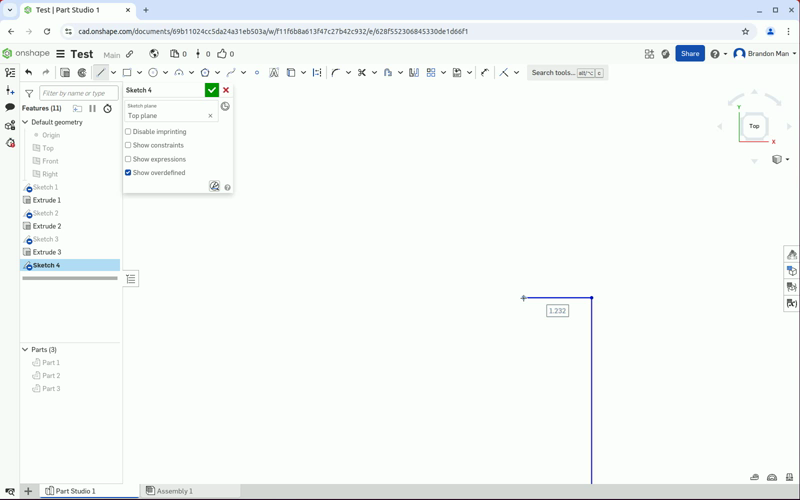
scroll(-6)
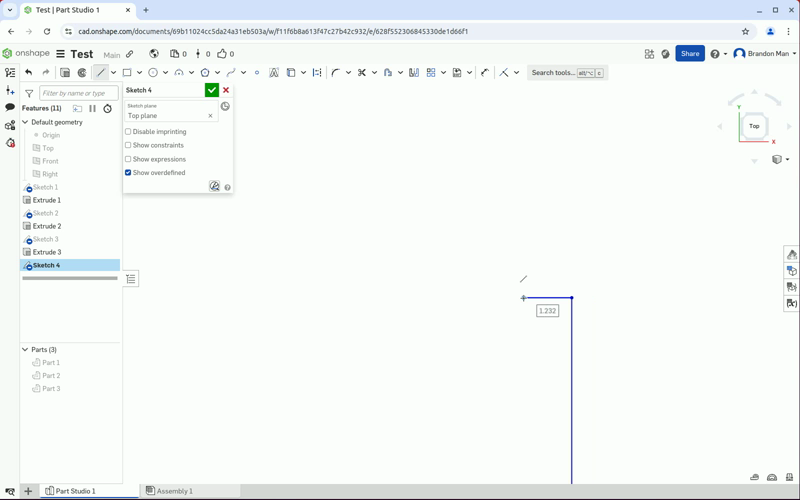
scroll(-6)
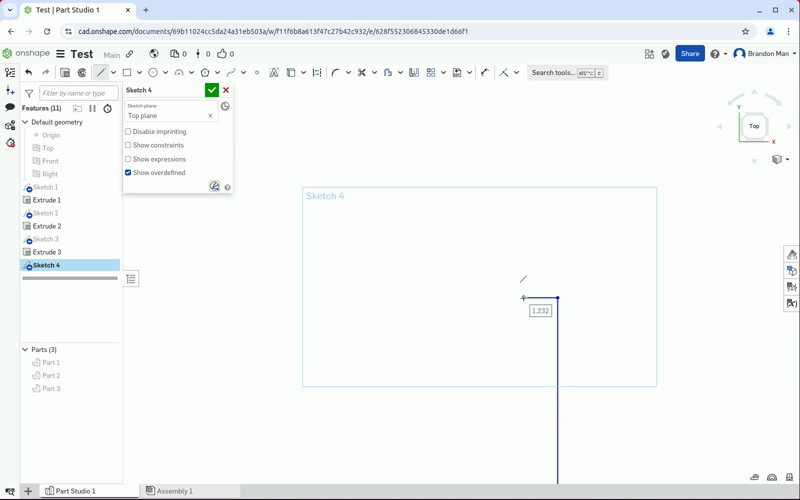
scroll(-6)
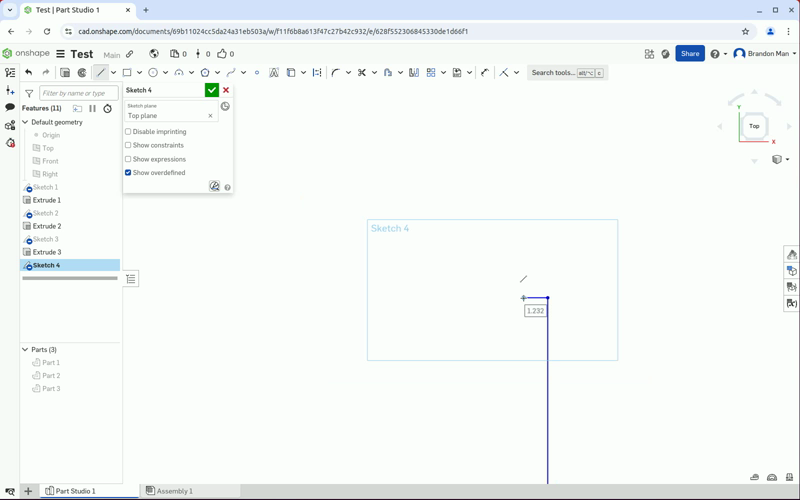
scroll(-6)
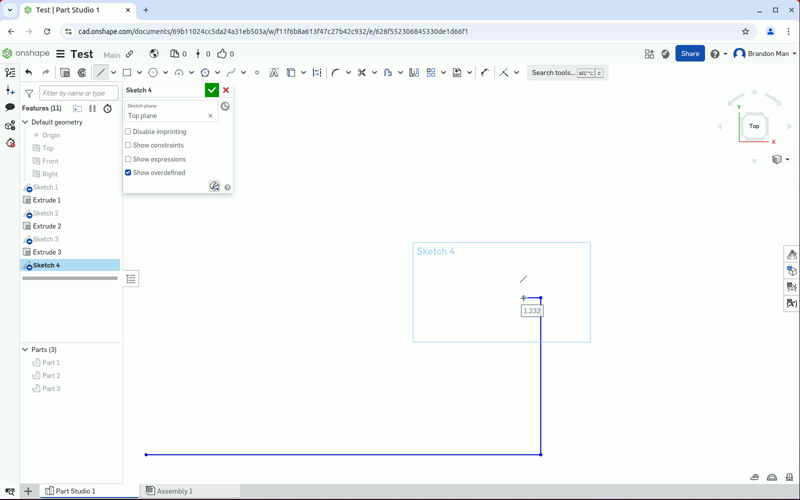
scroll(-6)
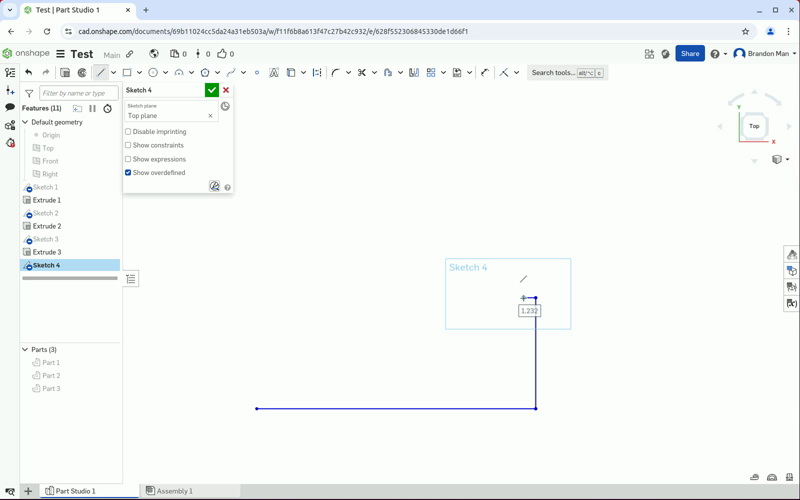
scroll(-6)
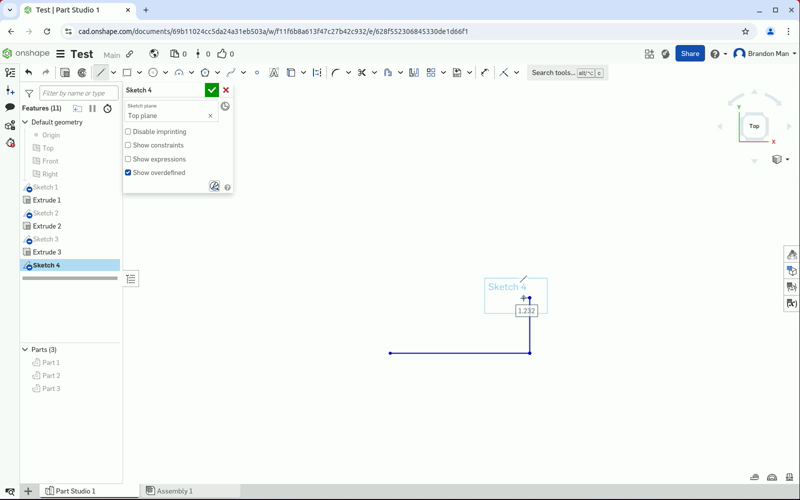
key_up(shift)
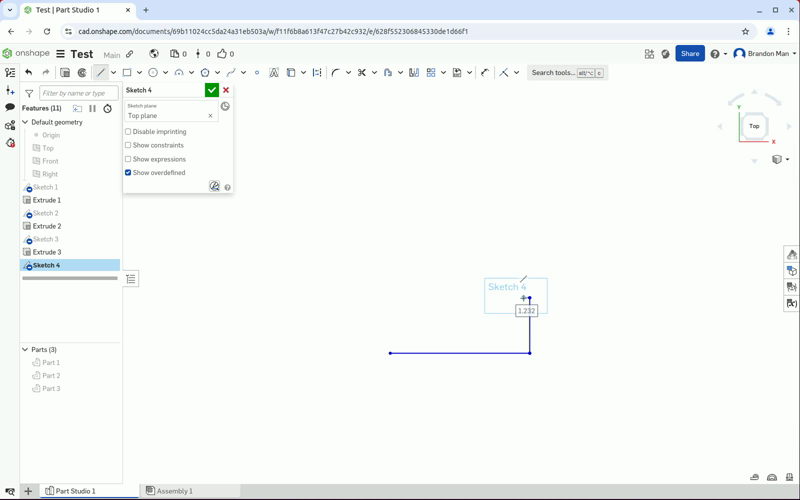
key_down(shift)
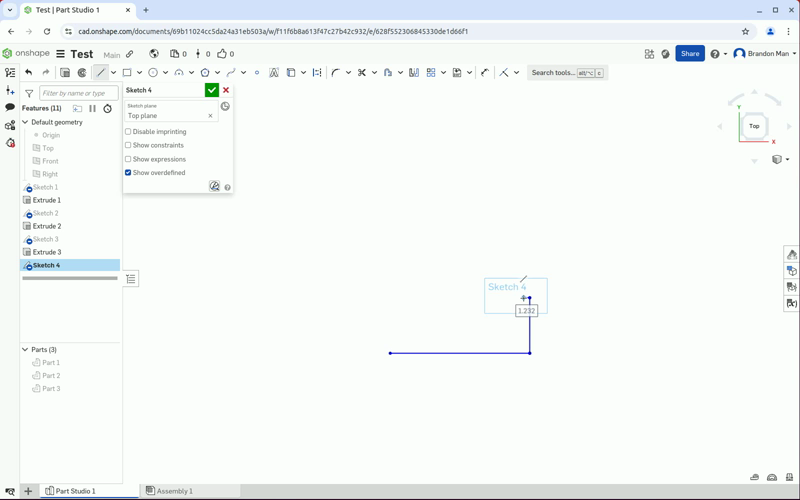
mouse_move(553, 297)
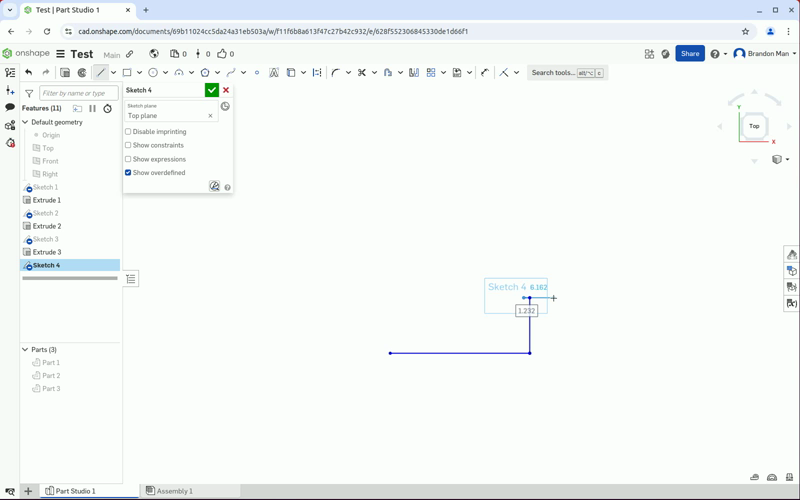
mouse_move(523, 347)
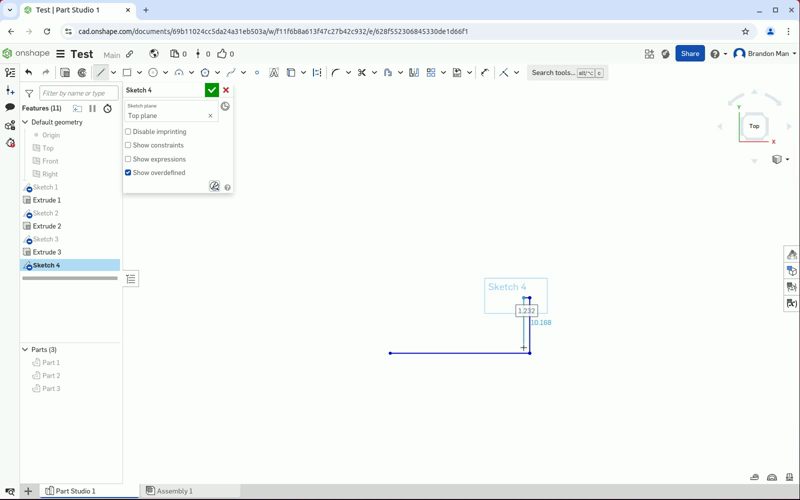
click(523, 347)
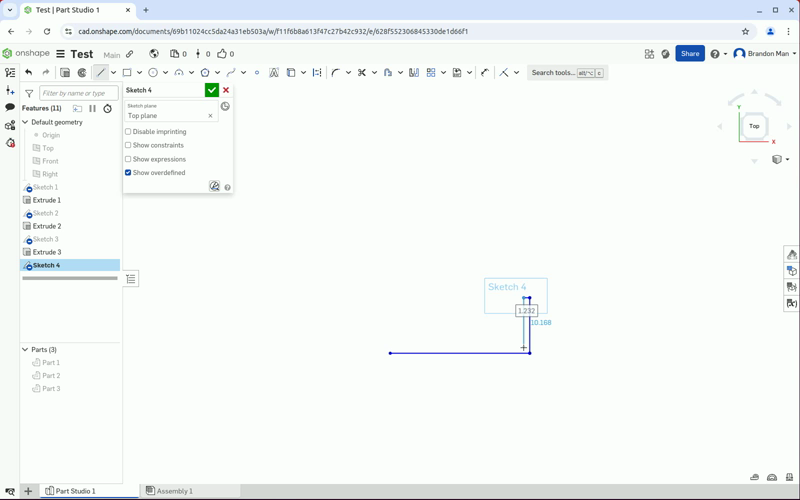
key_up(shift)
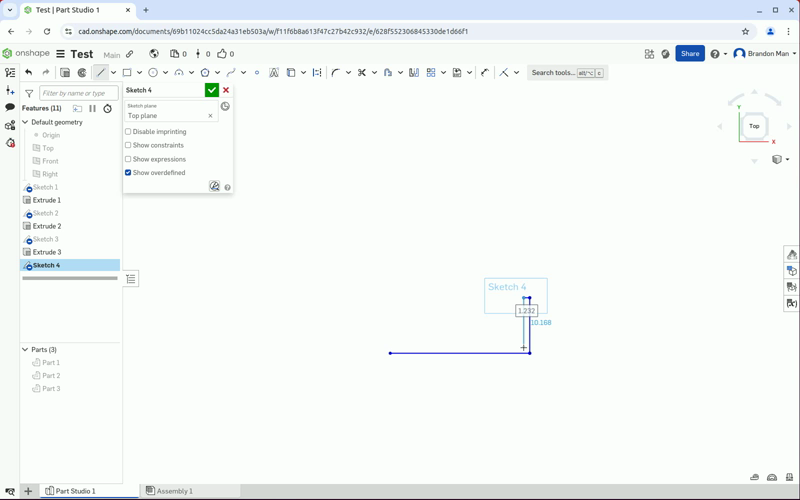
key_down(shift)
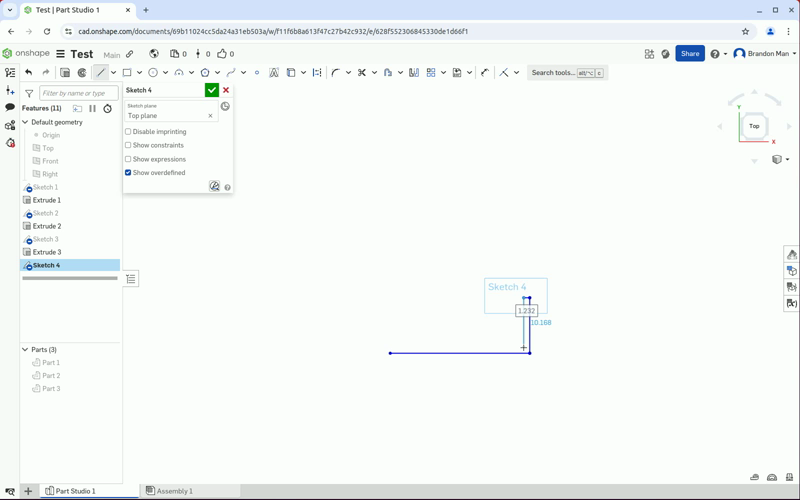
mouse_move(396, 347)
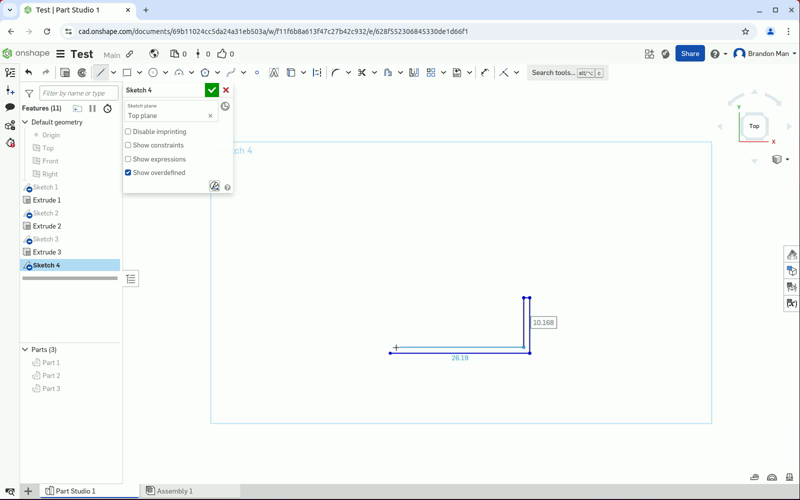
click(396, 347)
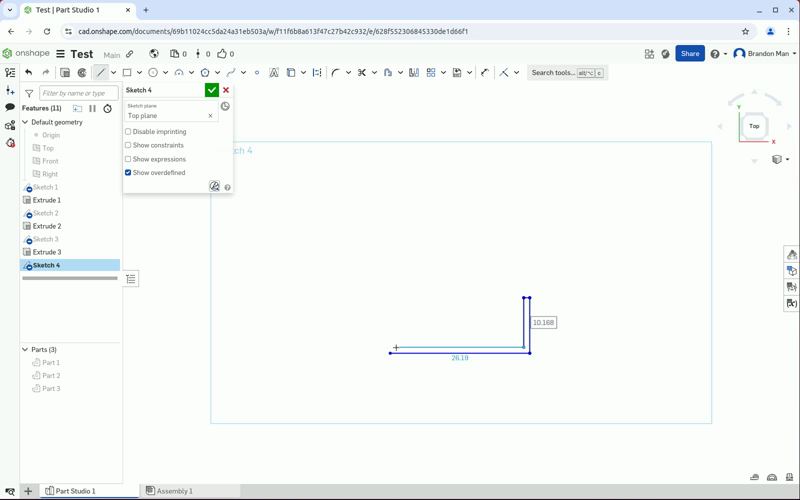
key_up(shift)
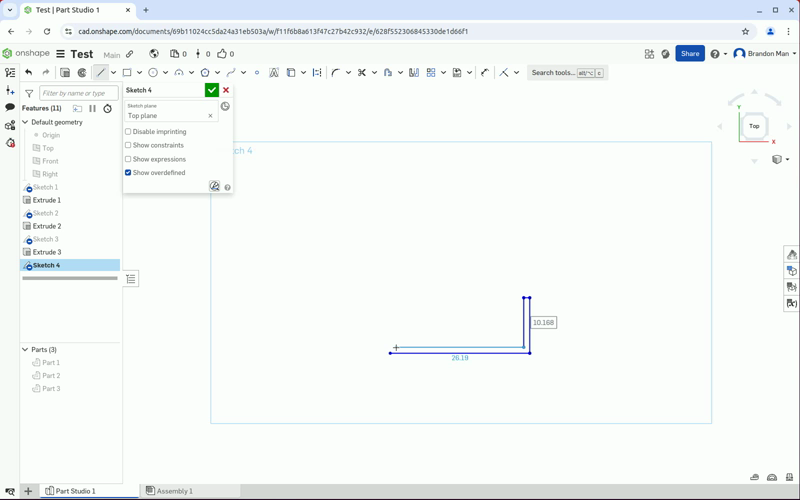
key_down(shift)
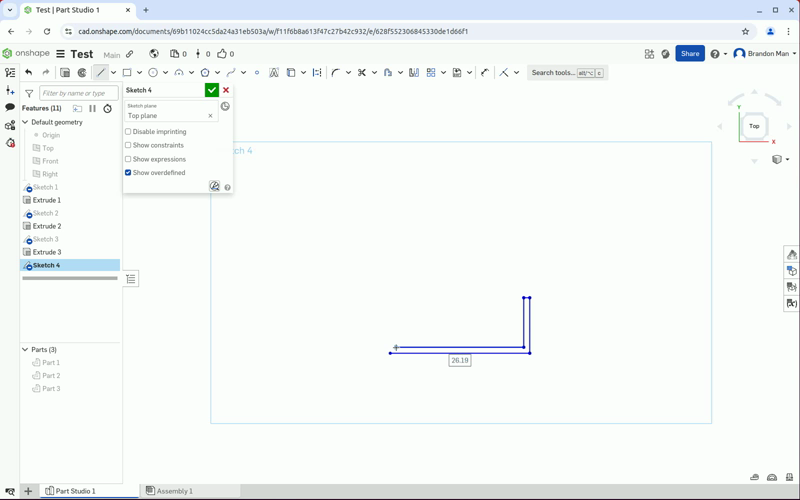
mouse_move(426, 347)
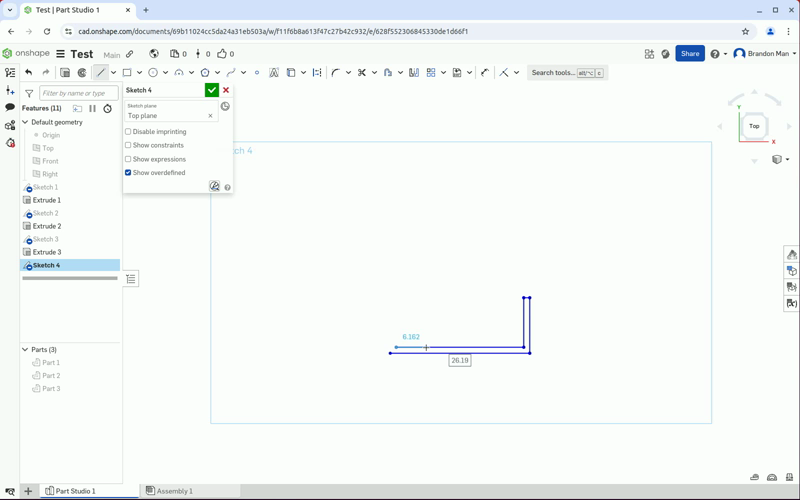
mouse_move(396, 297)
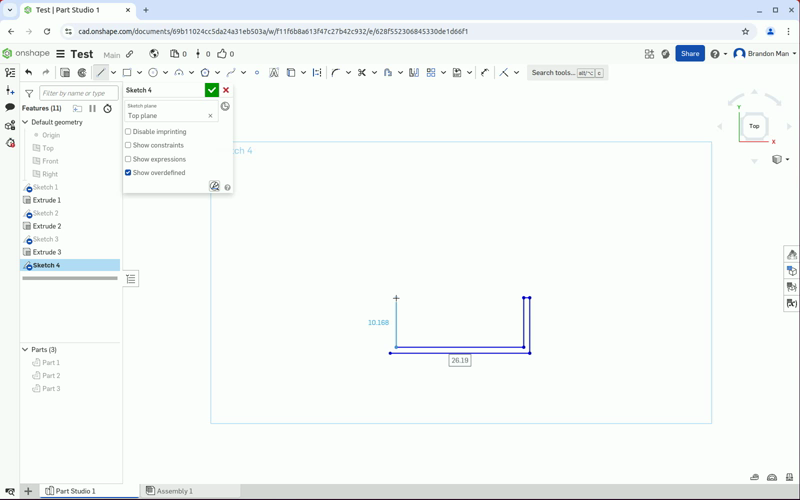
click(396, 297)
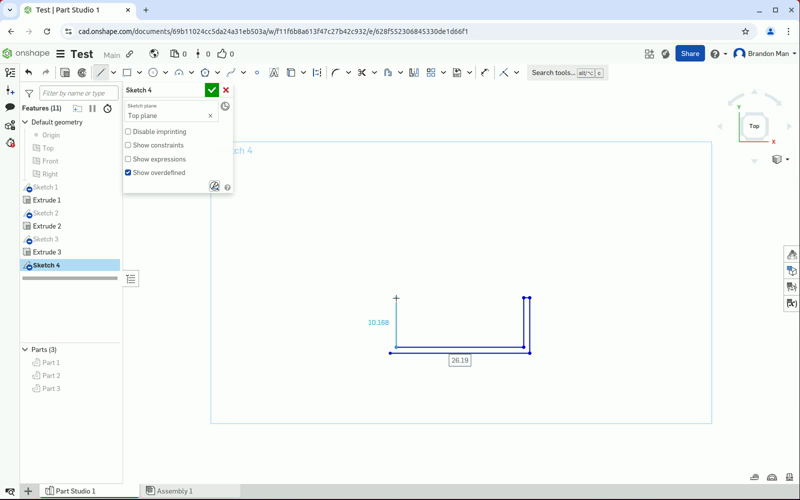
key_up(shift)
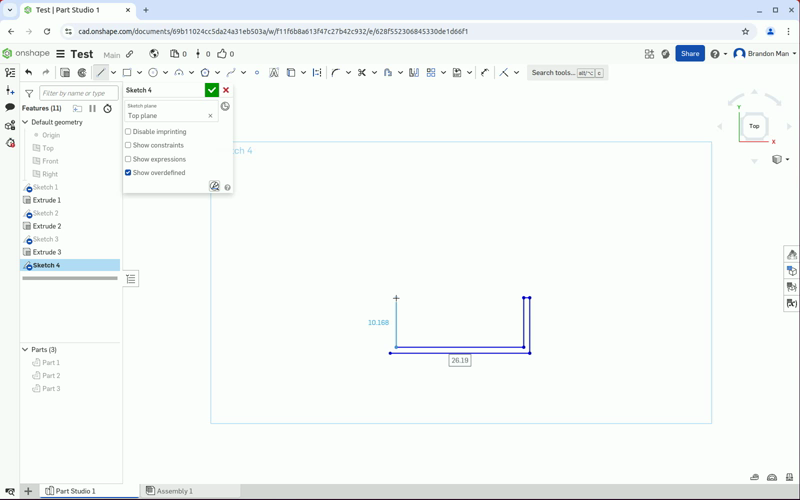
key_down(shift)
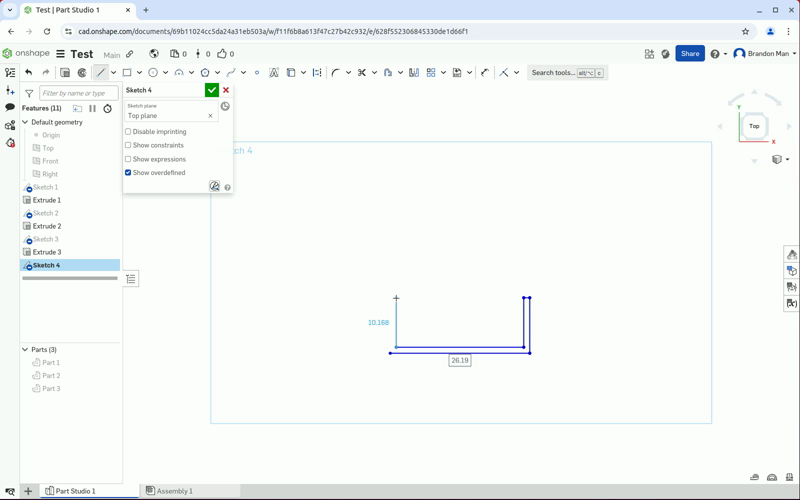
mouse_move(426, 297)
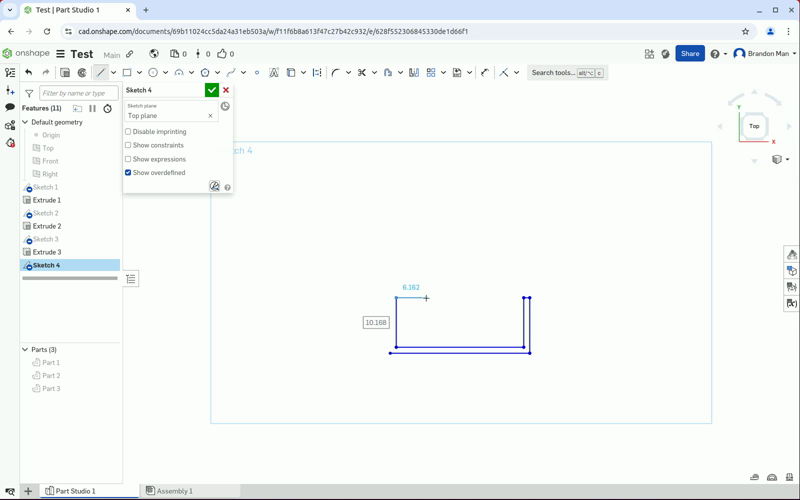
mouse_move(390, 297)
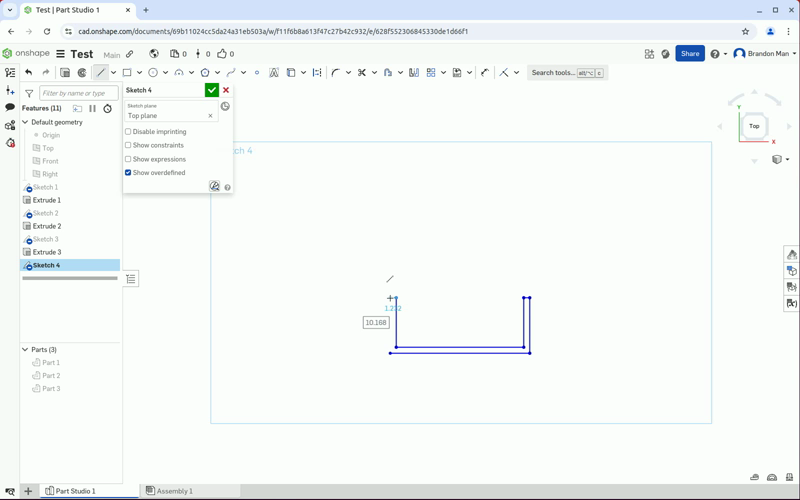
scroll(6)
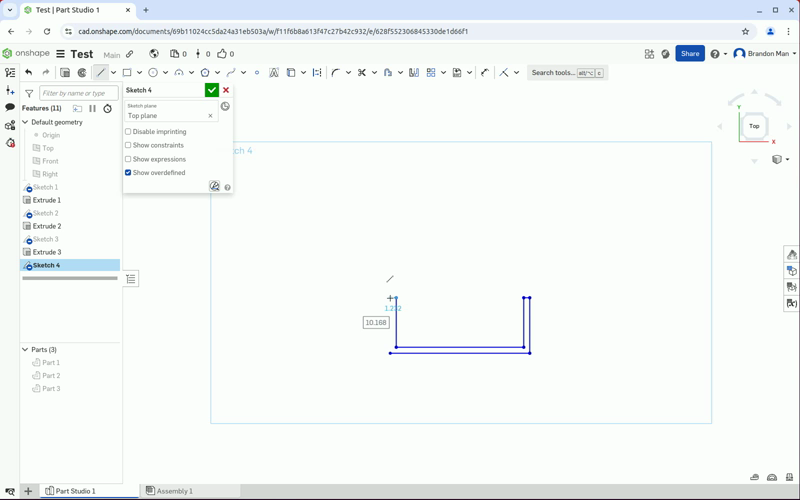
scroll(6)
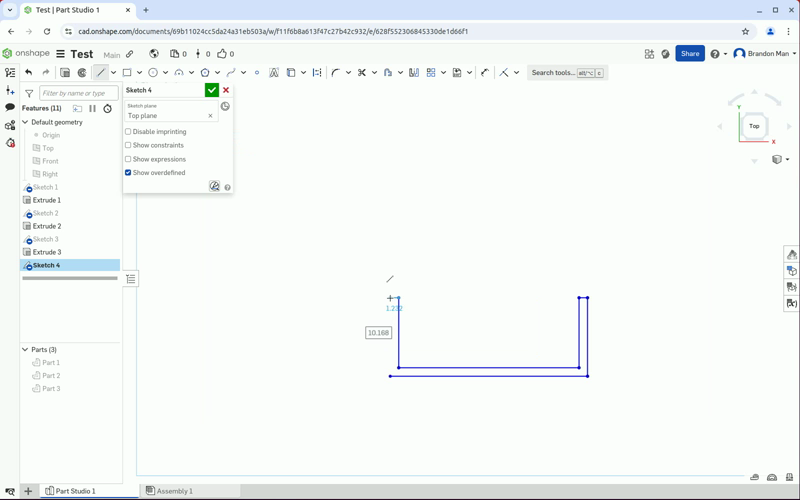
scroll(6)
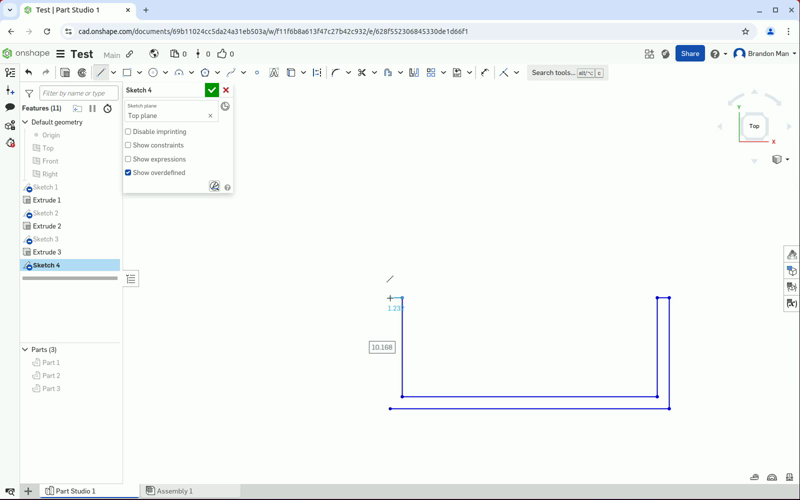
scroll(6)
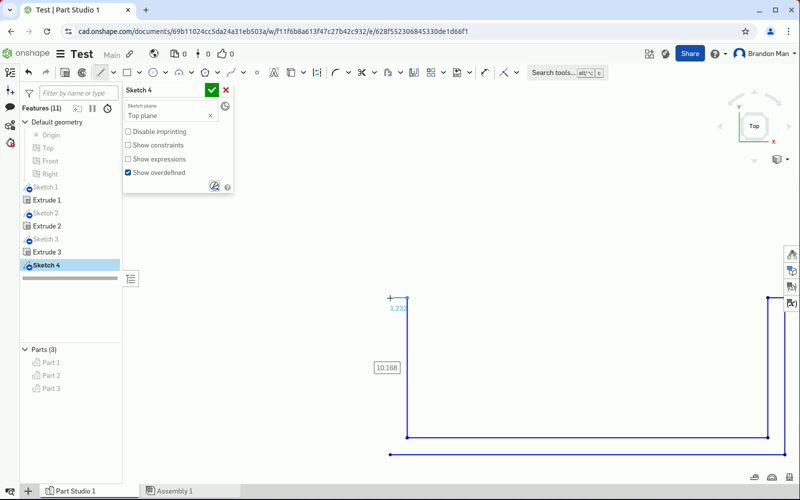
scroll(6)
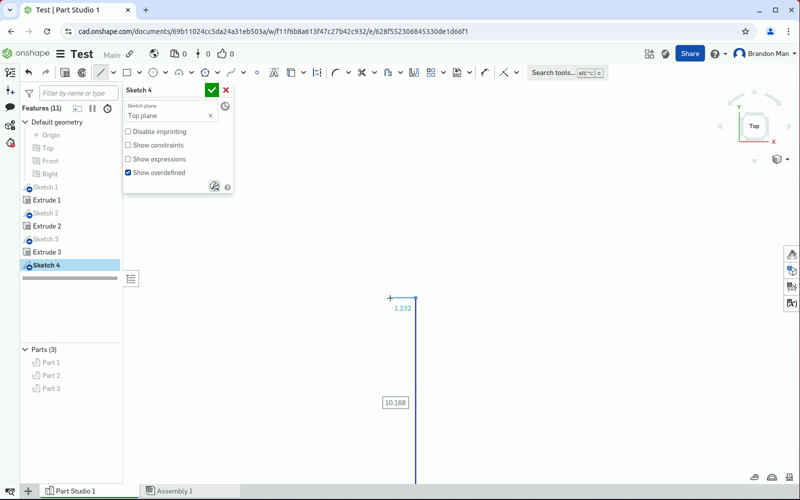
scroll(6)
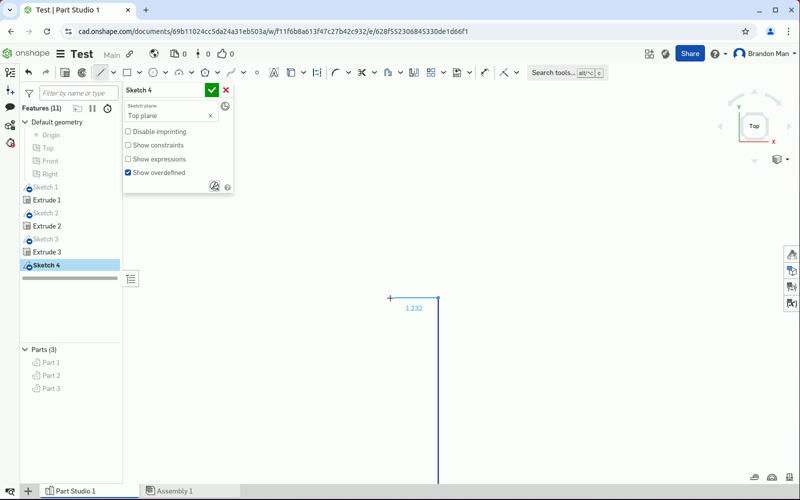
scroll(6)
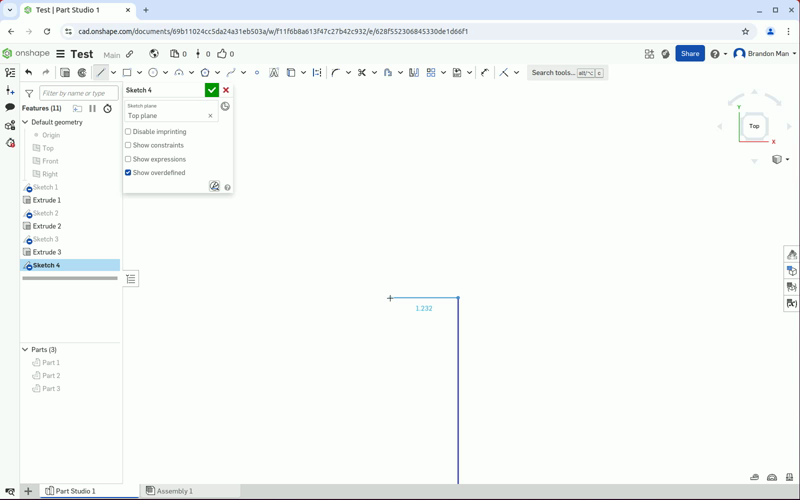
click(390, 297)
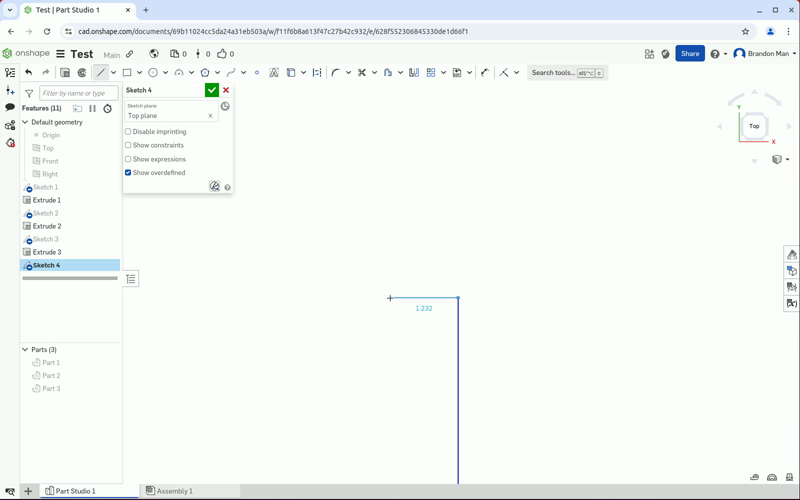
scroll(-6)
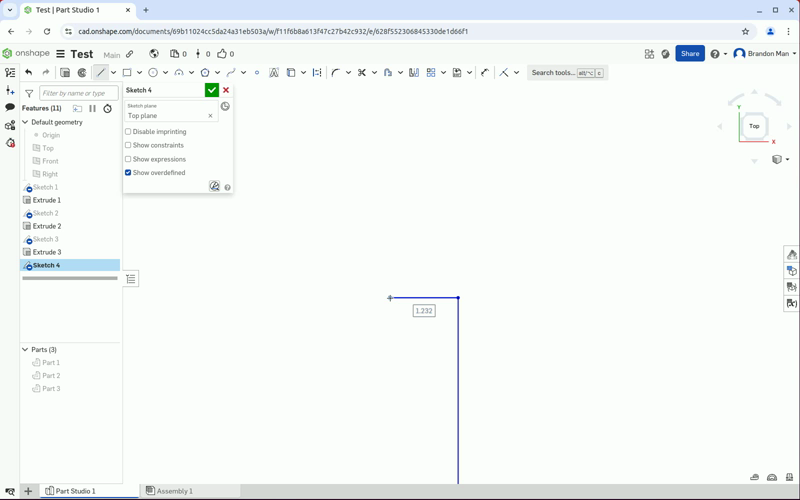
scroll(-6)
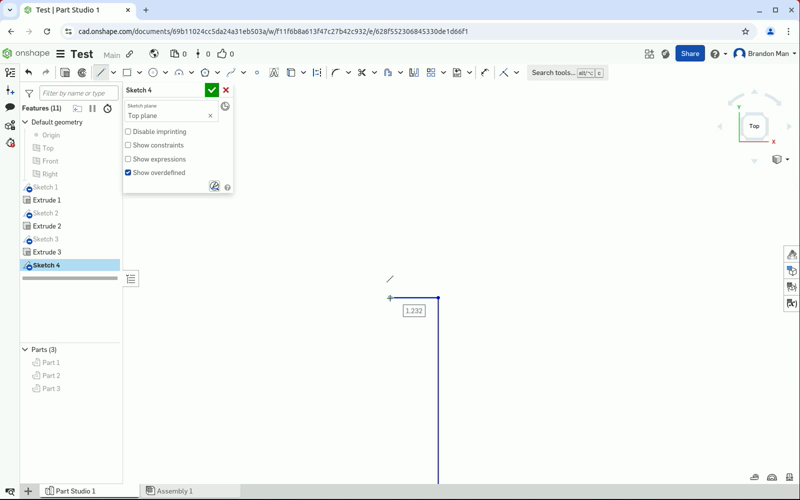
scroll(-6)
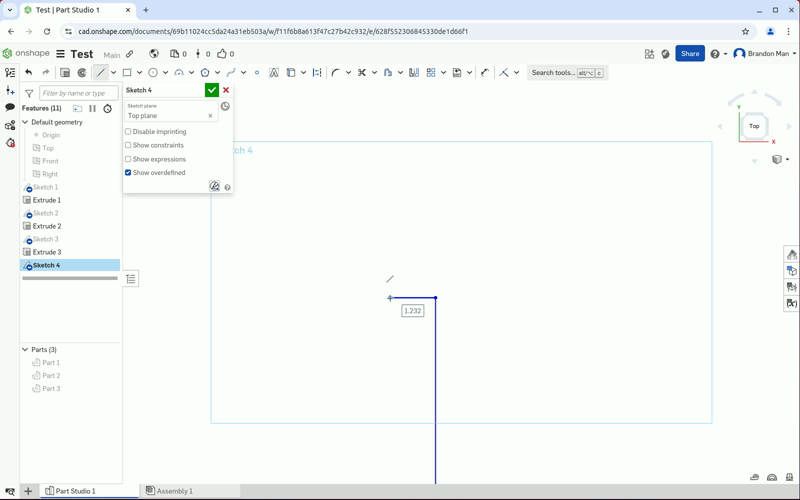
scroll(-6)
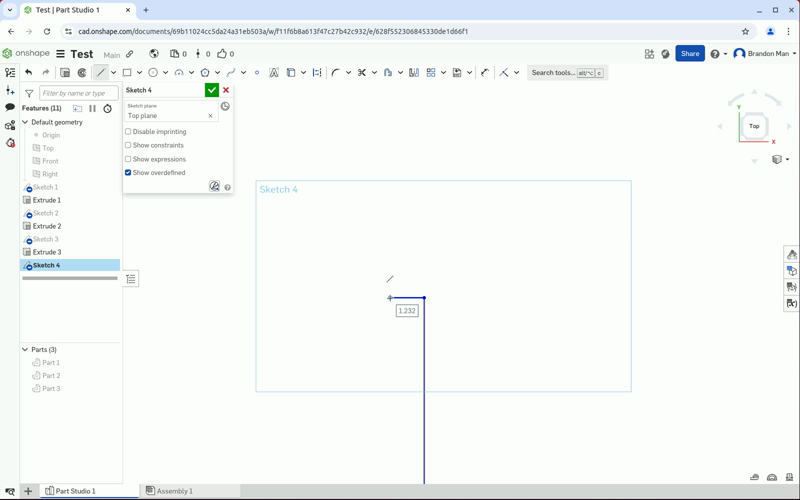
scroll(-6)
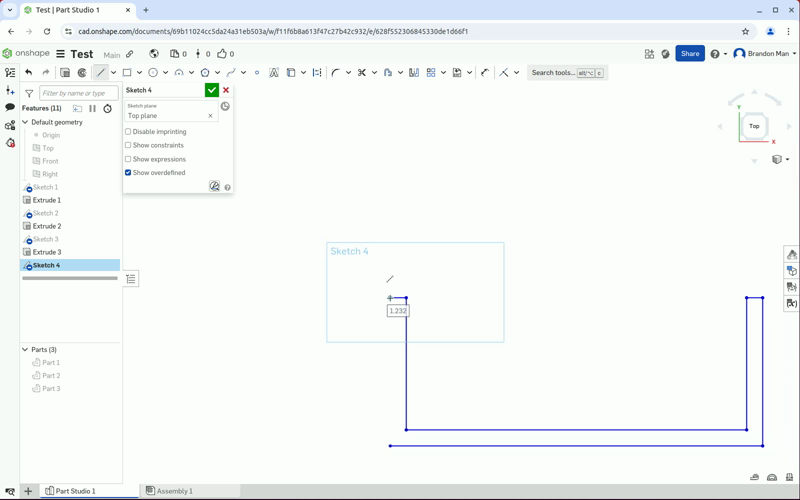
scroll(-6)
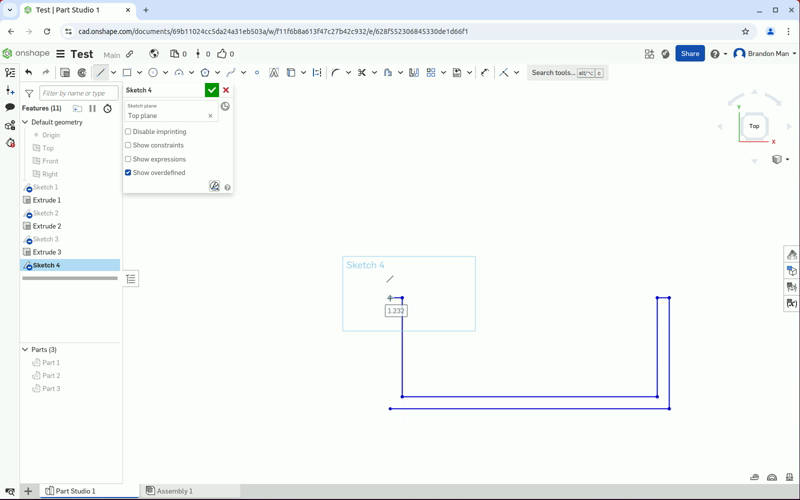
scroll(-6)
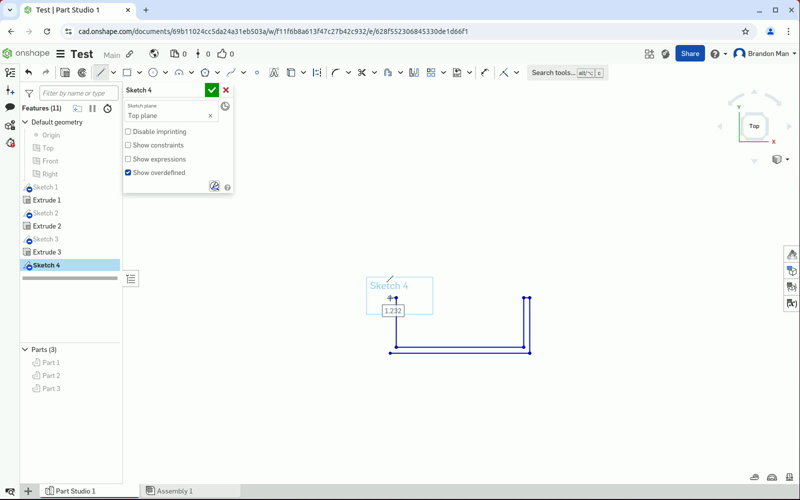
key_up(shift)
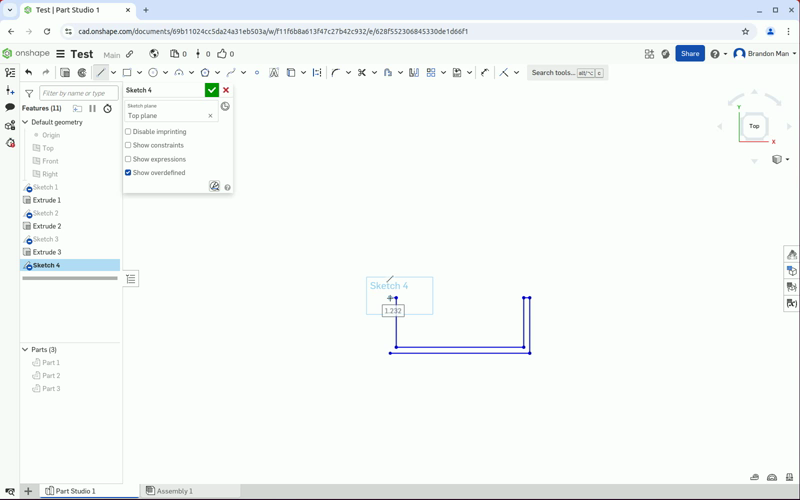
mouse_move(420, 297)
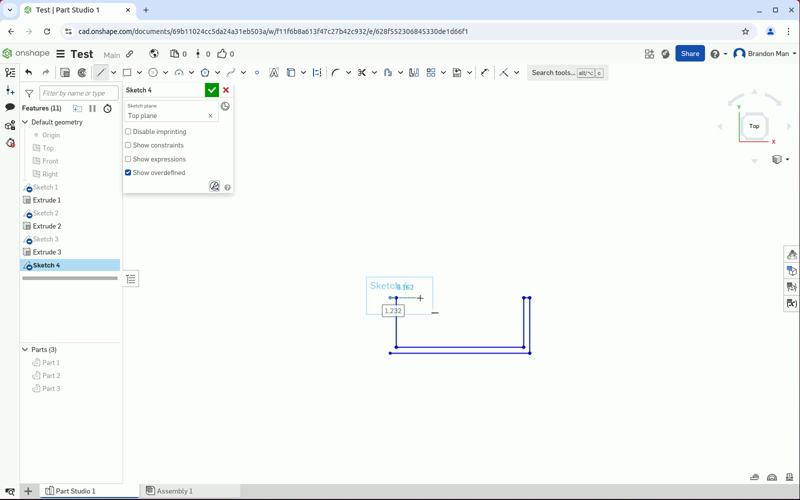
key_down(shift)
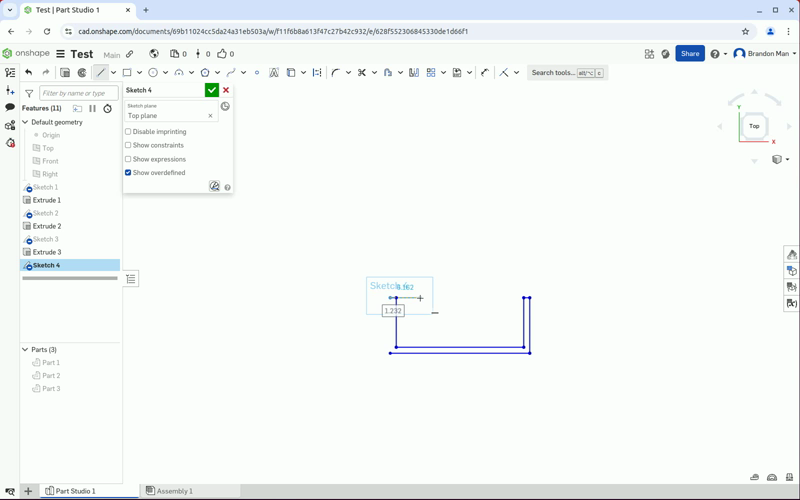
mouse_move(390, 353)
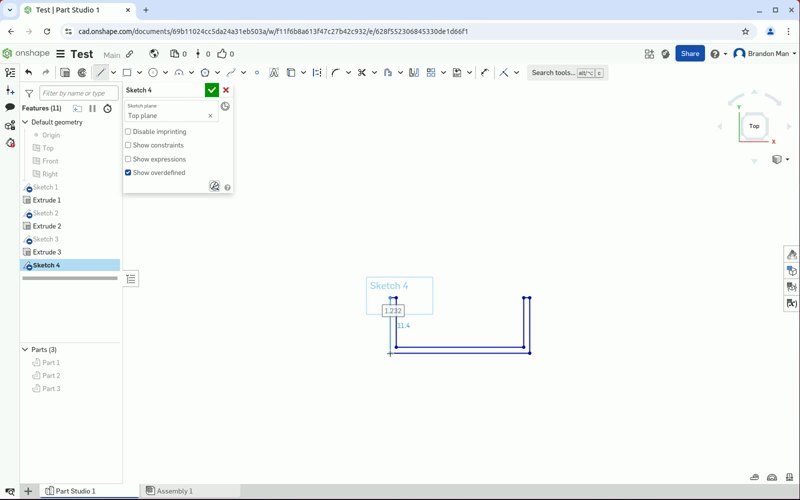
key_up(shift)
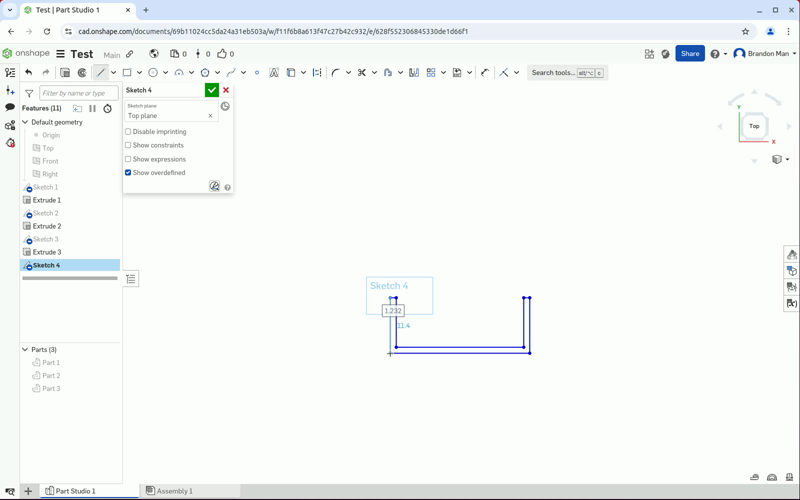
click(390, 353)
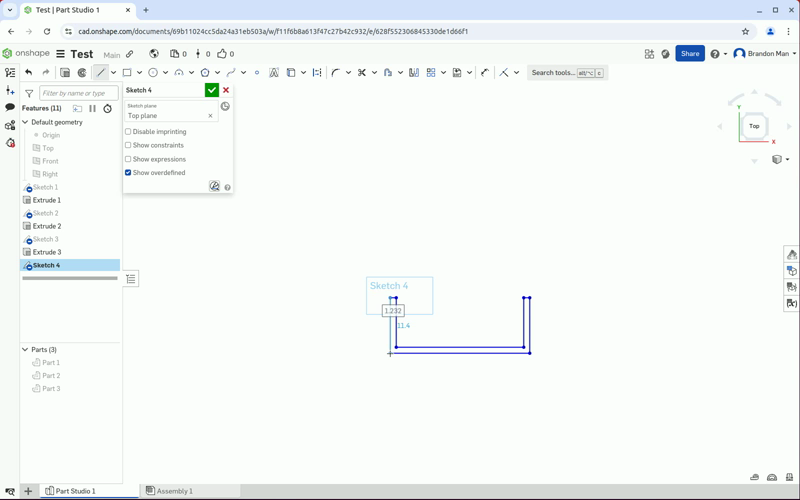
key(esc)
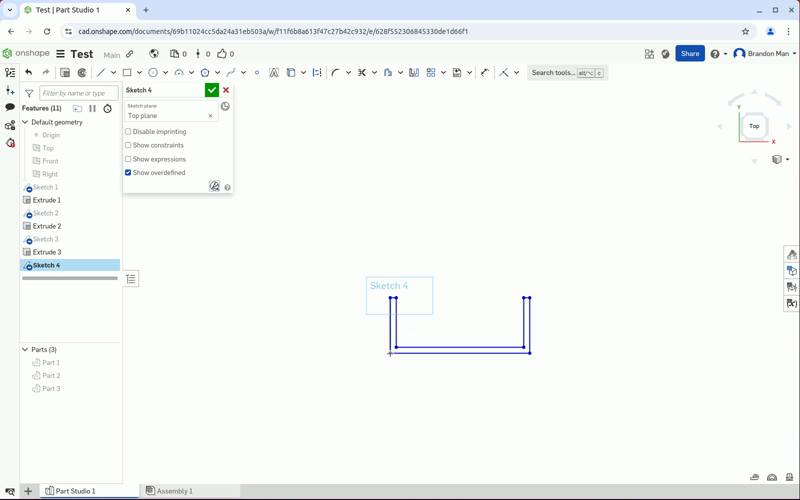
mouse_move(471, 348)
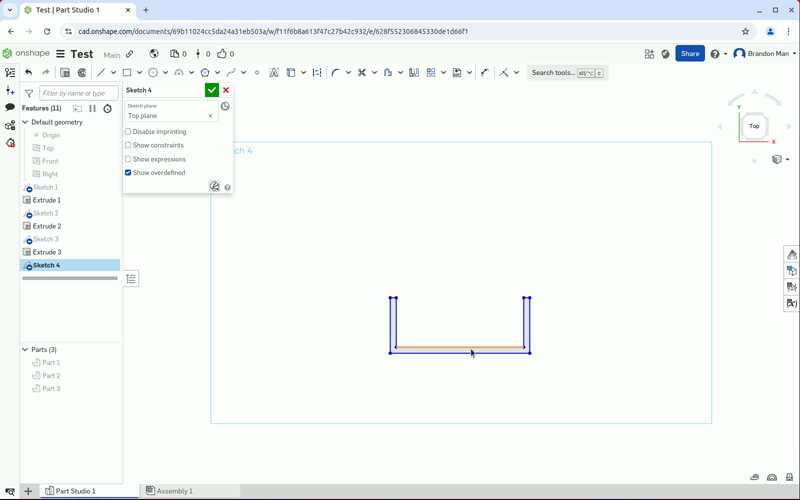
scroll(6)
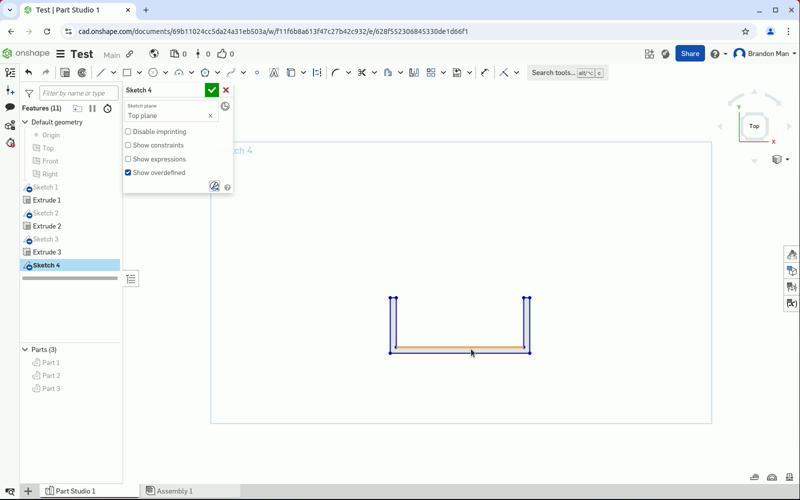
scroll(6)
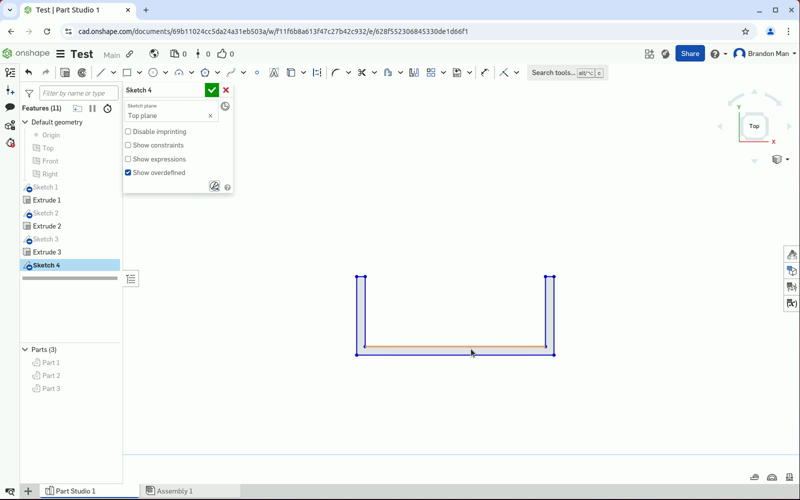
scroll(6)
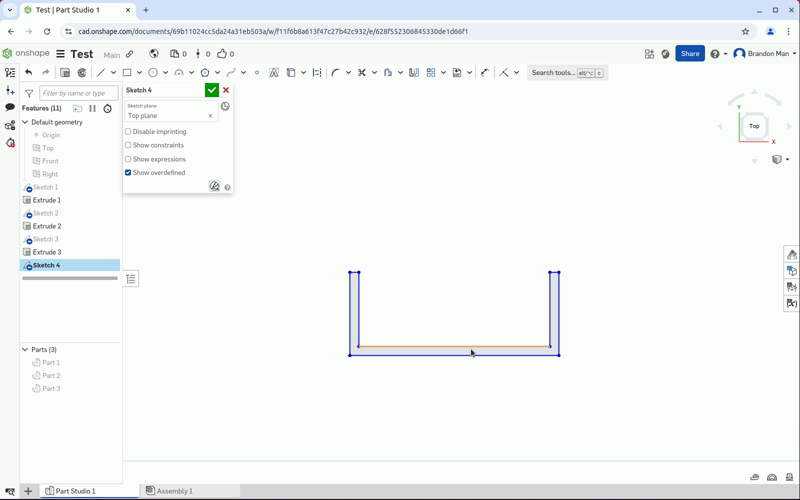
scroll(6)
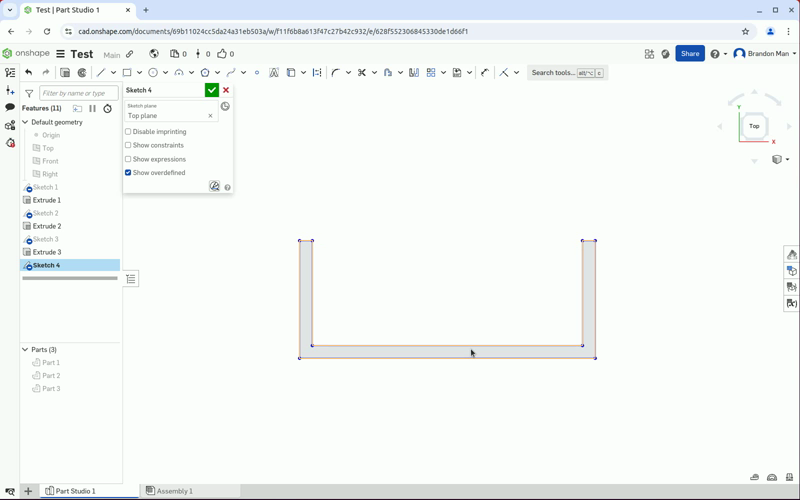
scroll(6)
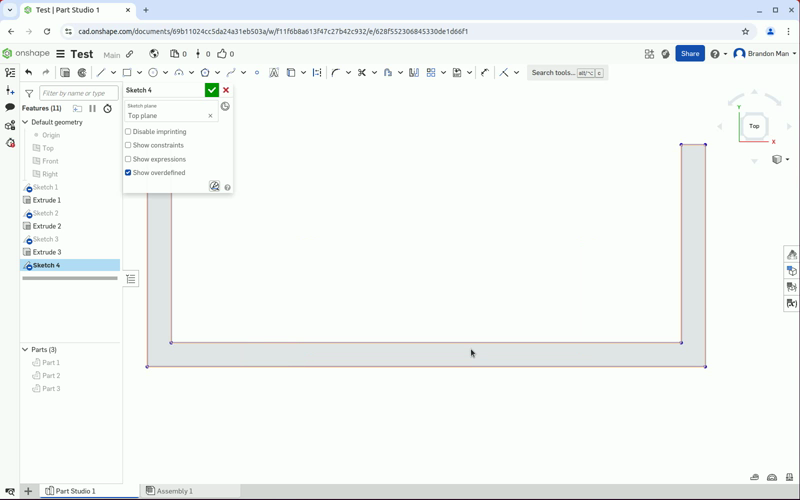
scroll(6)
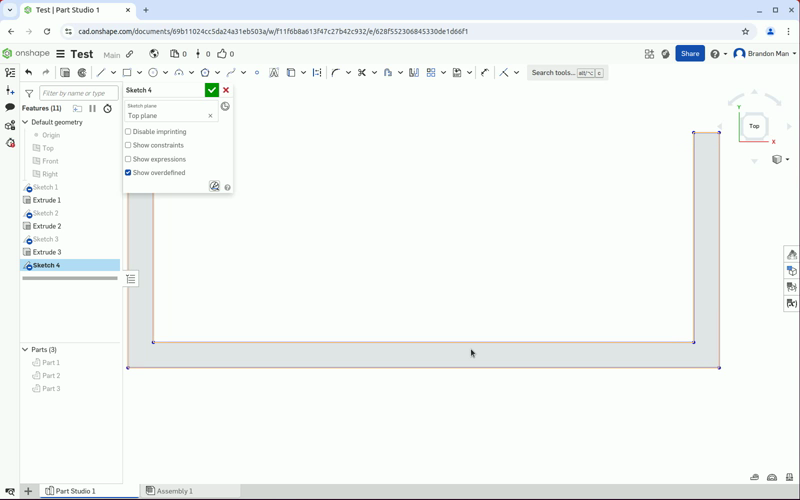
scroll(6)
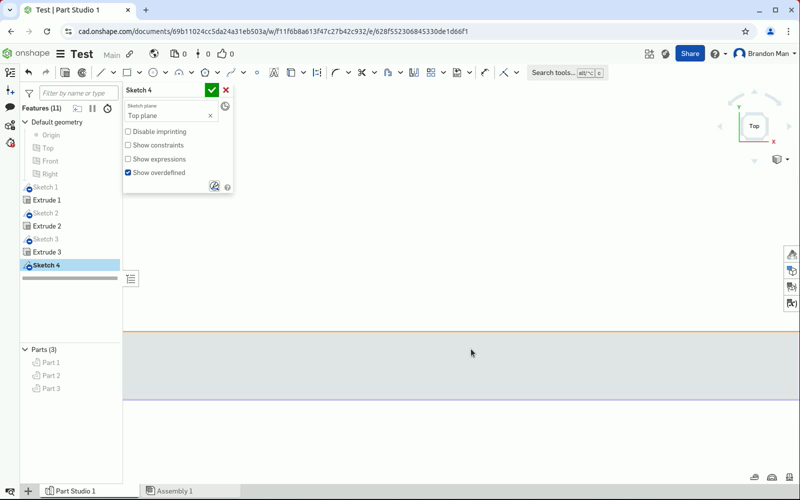
click(471, 348)
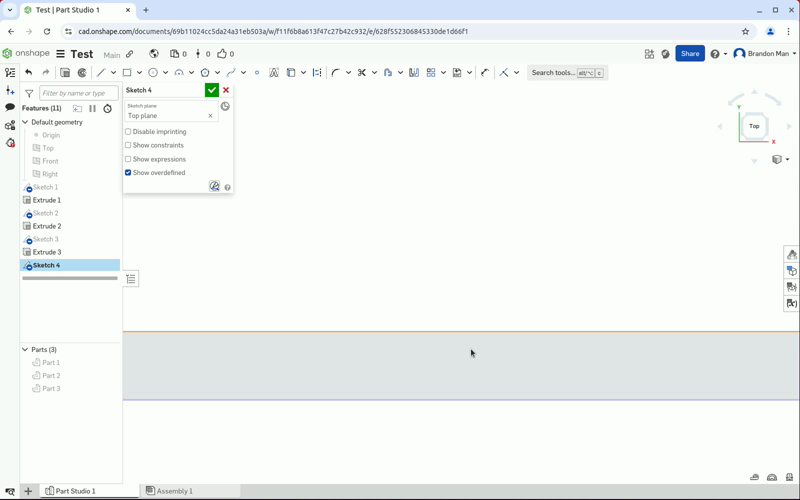
scroll(-6)
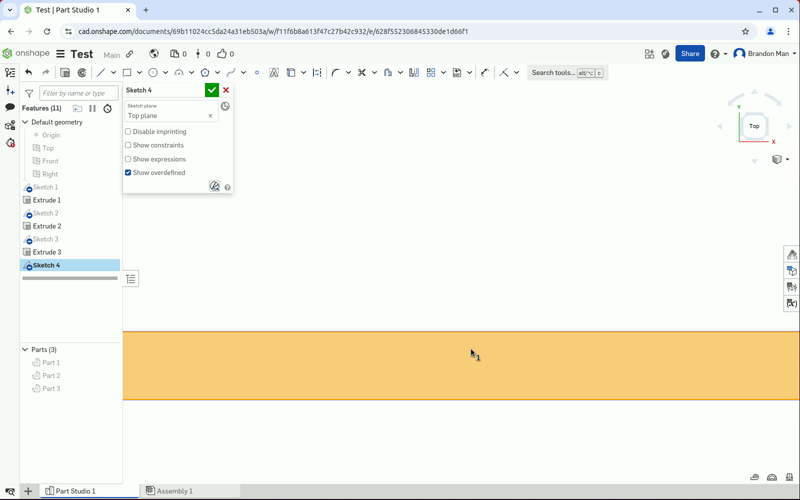
scroll(-6)
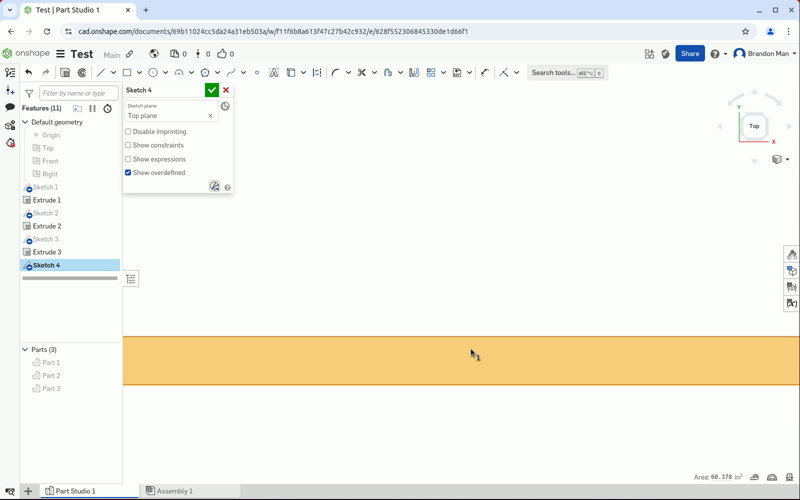
scroll(-6)
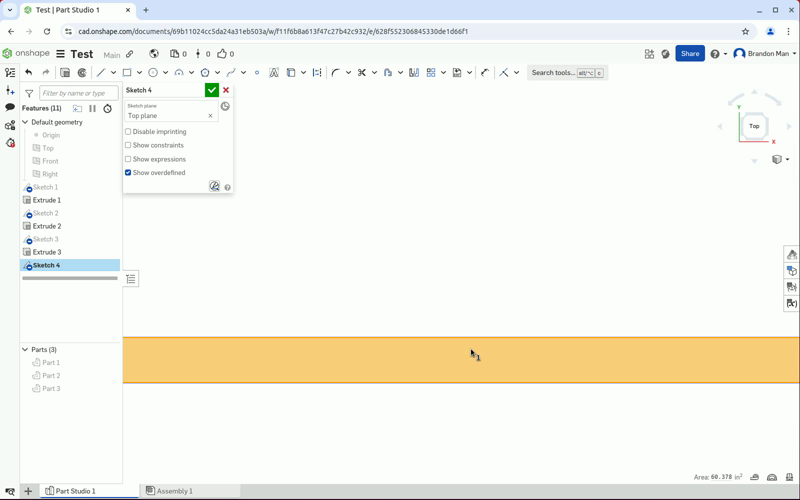
scroll(-6)
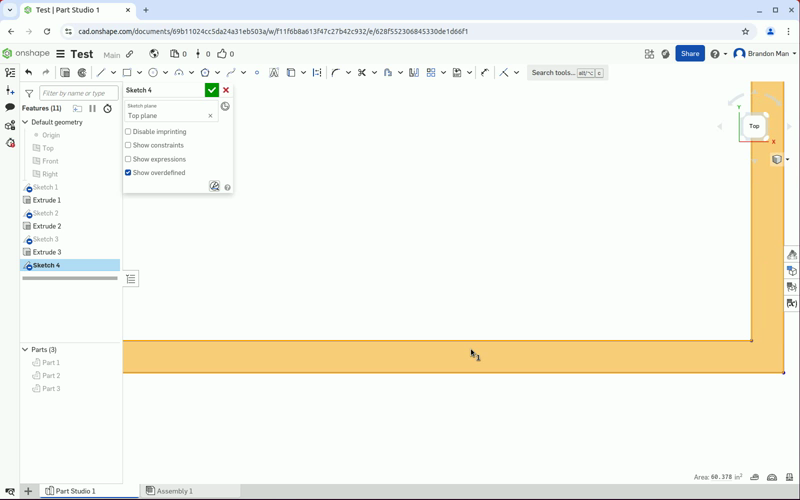
scroll(-6)
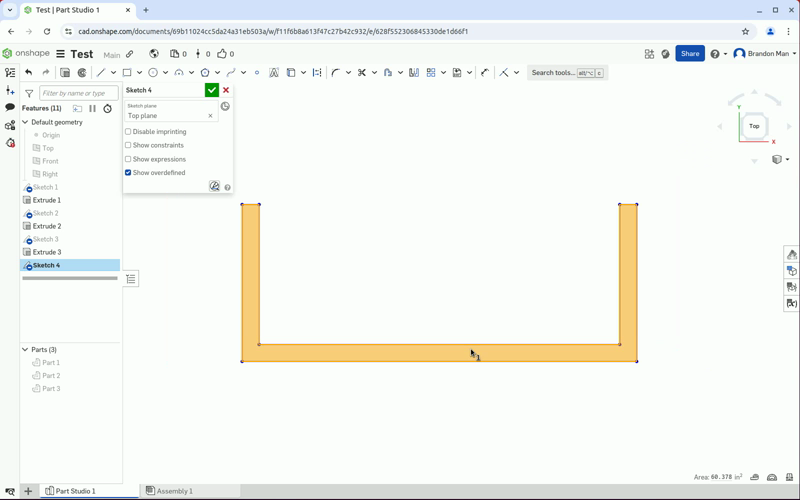
scroll(-6)
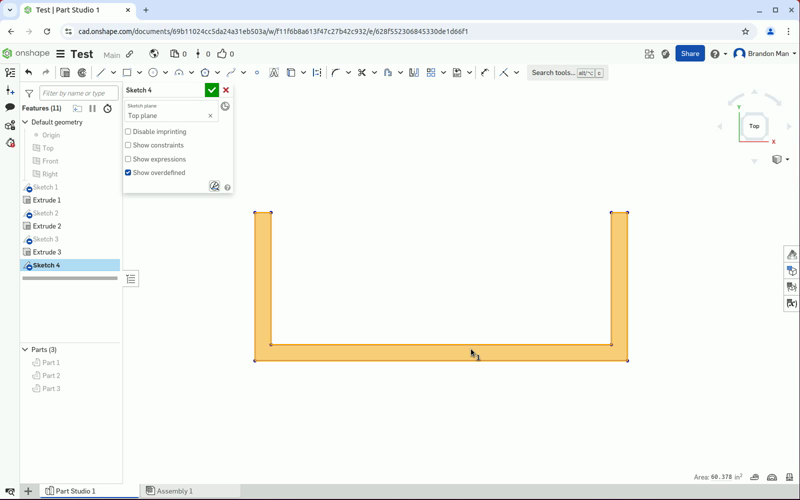
scroll(-6)
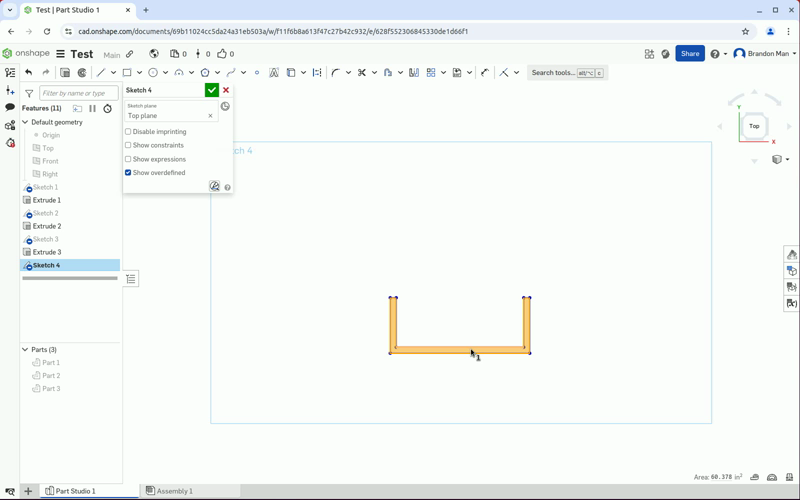
mouse_move(73, 352)
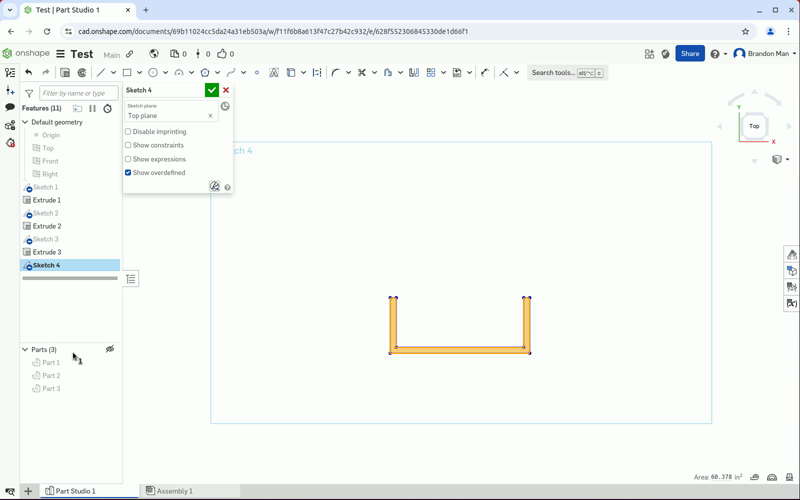
key(shift+y)
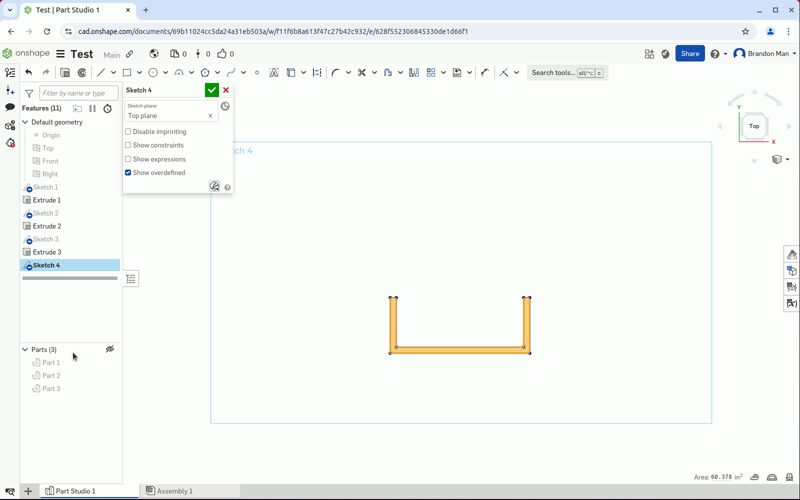
key(shift+e)
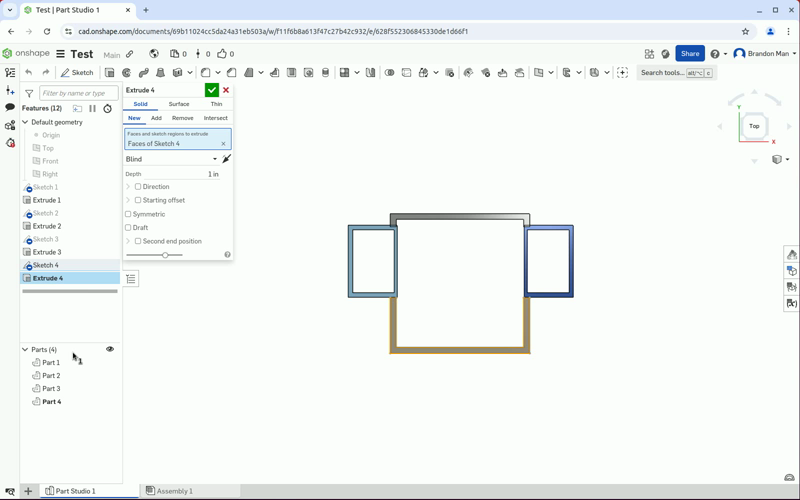
mouse_move(143, 106)
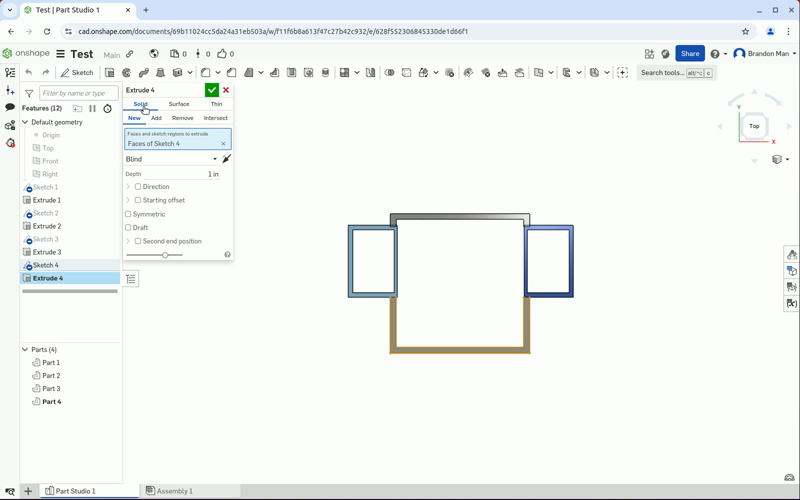
click(143, 106)
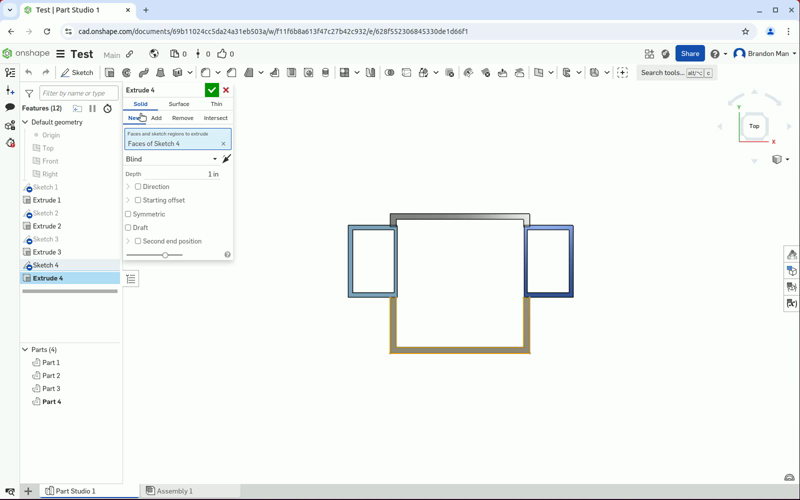
mouse_move(137, 120)
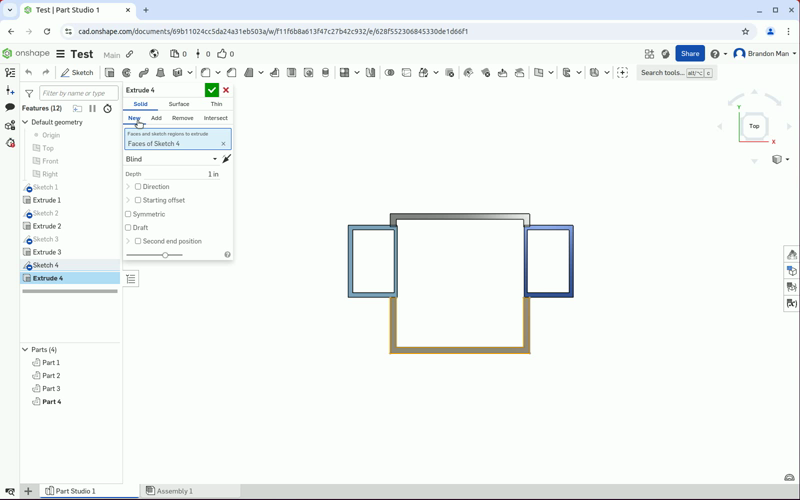
click(137, 120)
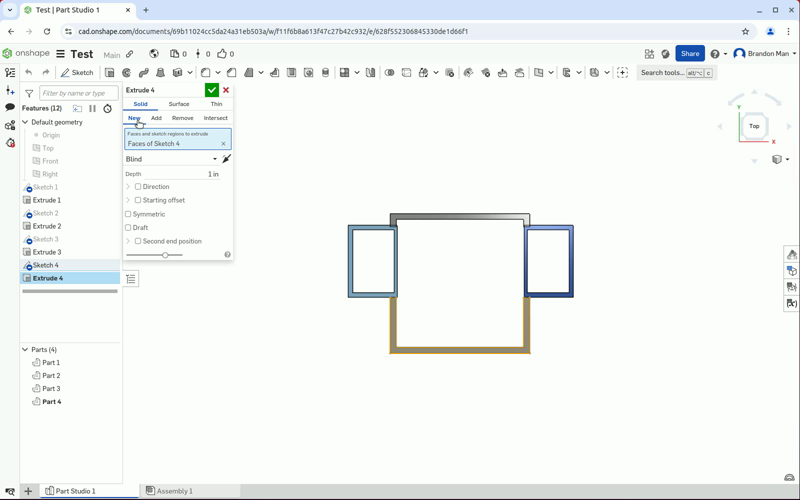
key(tab, 4)
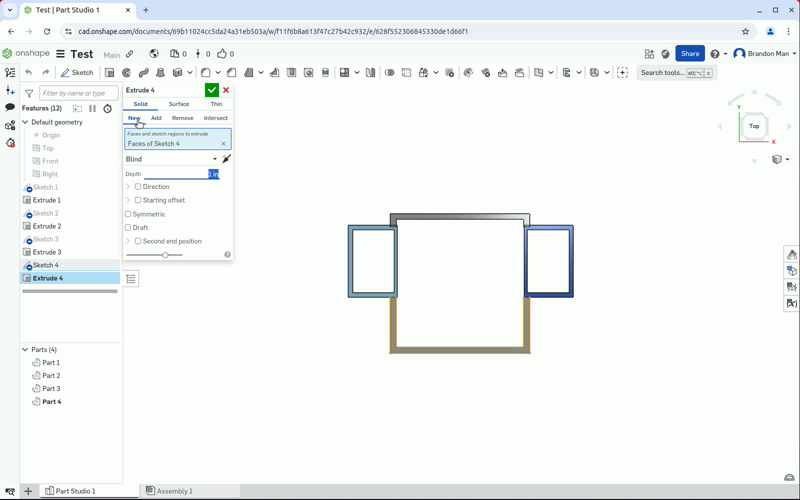
text(14.924)
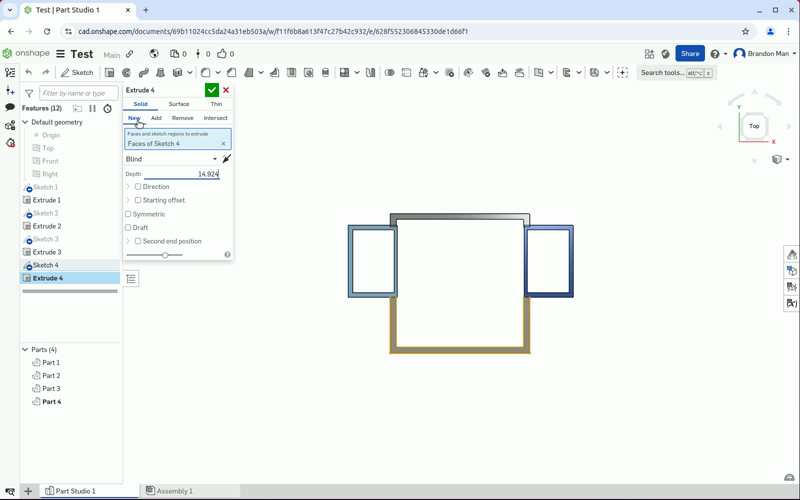
key(enter)
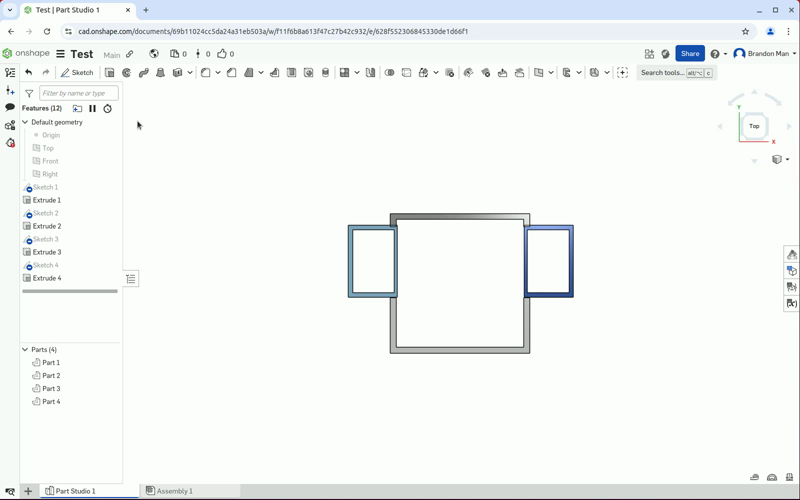
key(shift+h)
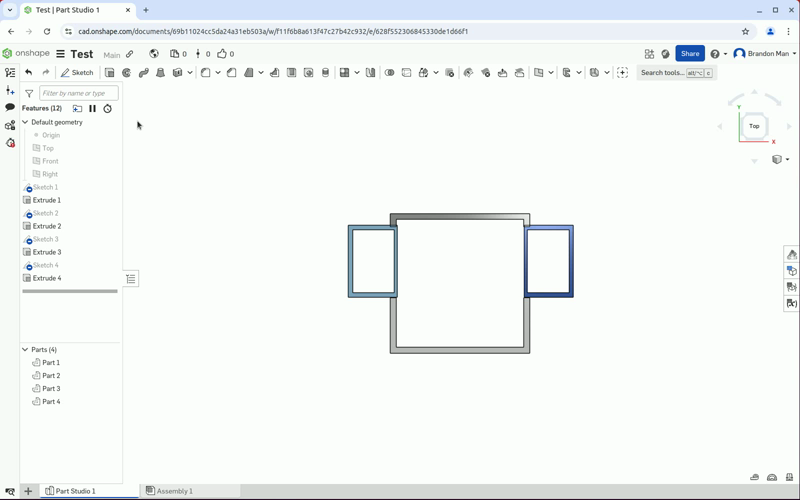
key(shift+h)
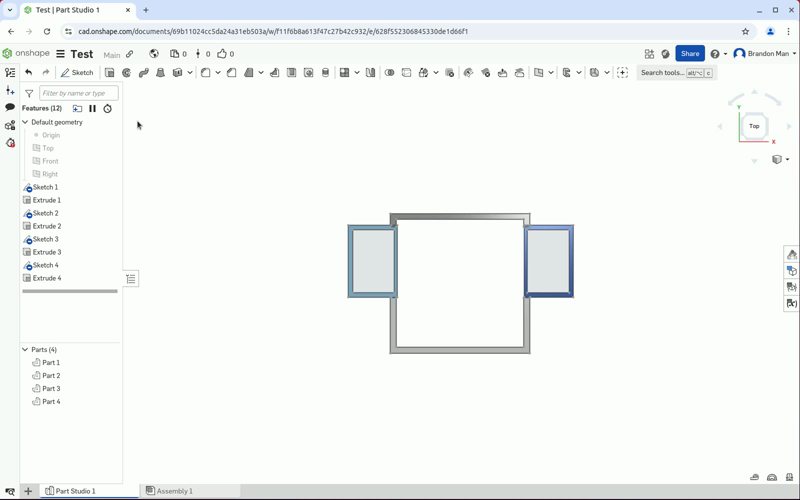
key(shift+7)
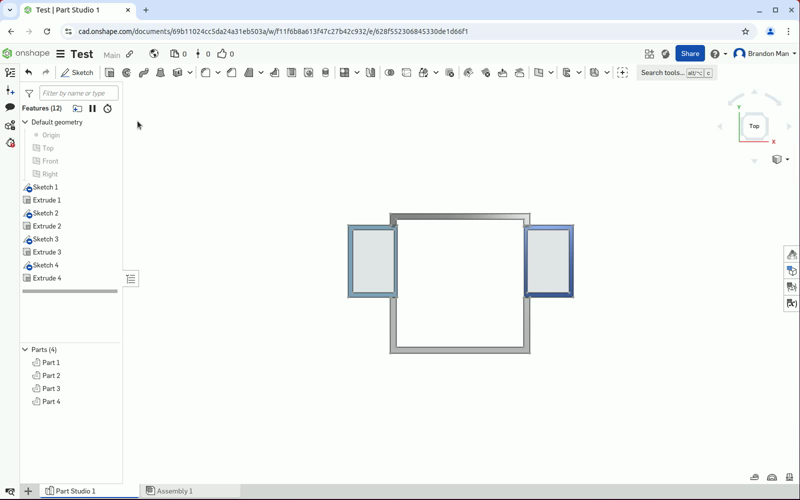
key(up, 3)
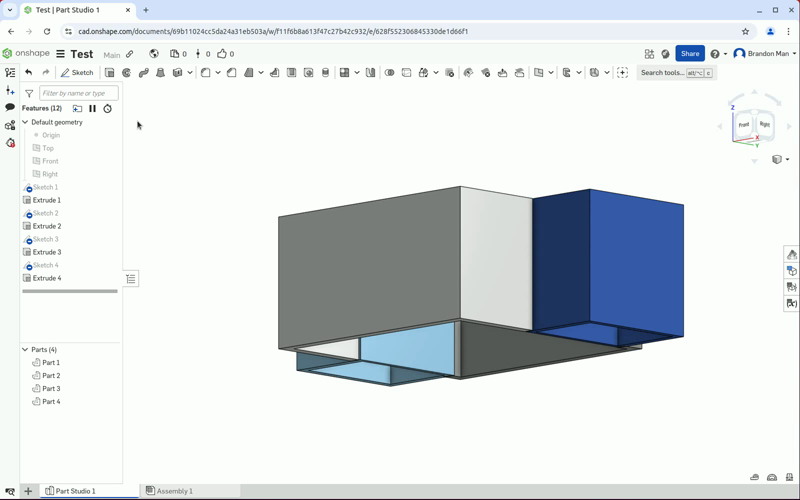
key(left, 3)
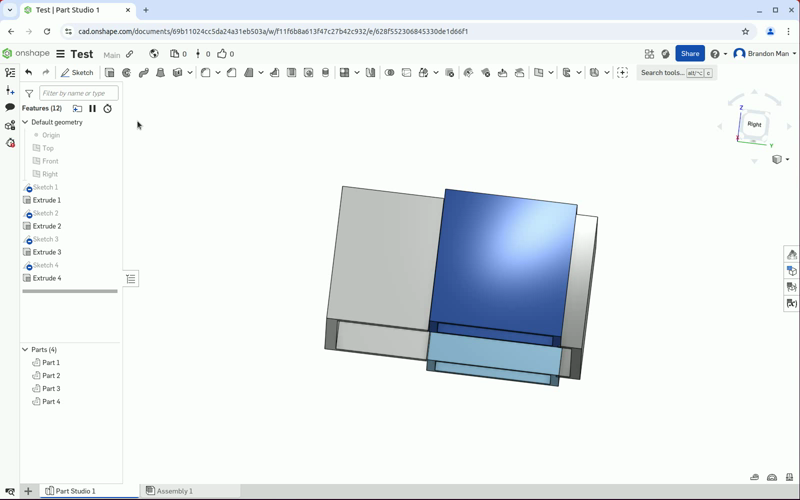
key(right, 3)
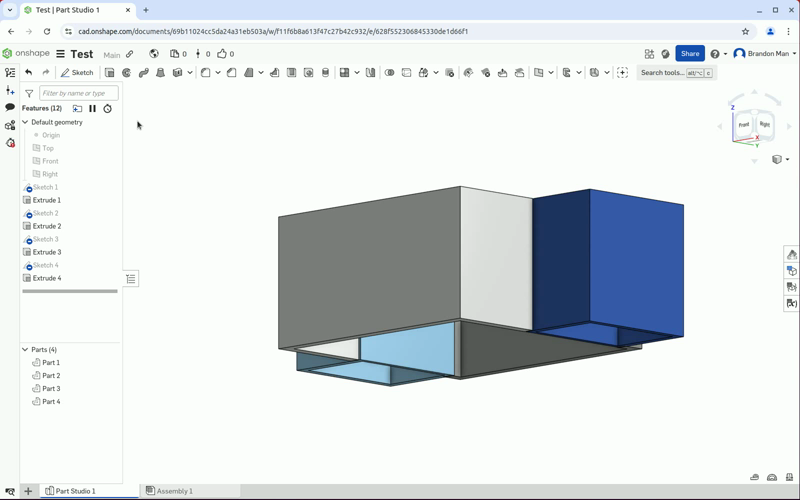
key(down, 3)
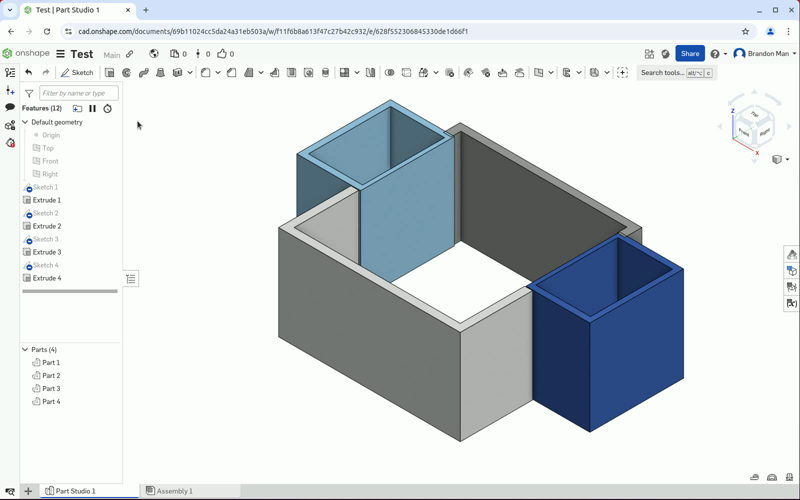
mouse_move(73, 189)
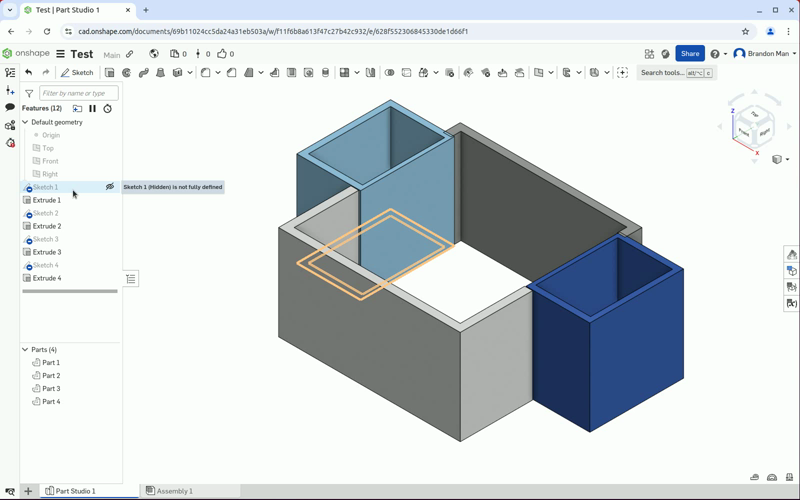
click(73, 189)